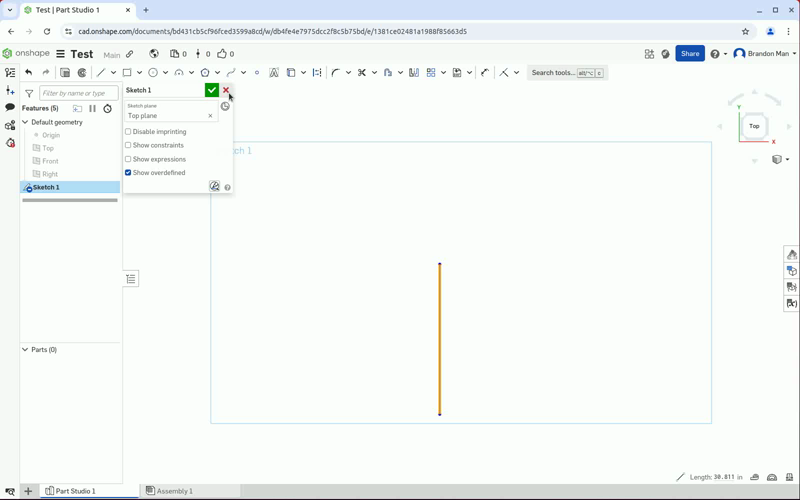
key(shift+h)
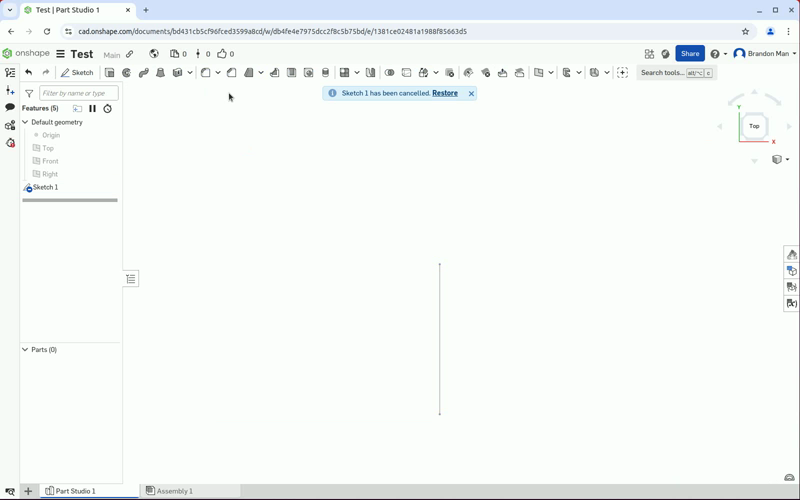
key(shift+s)
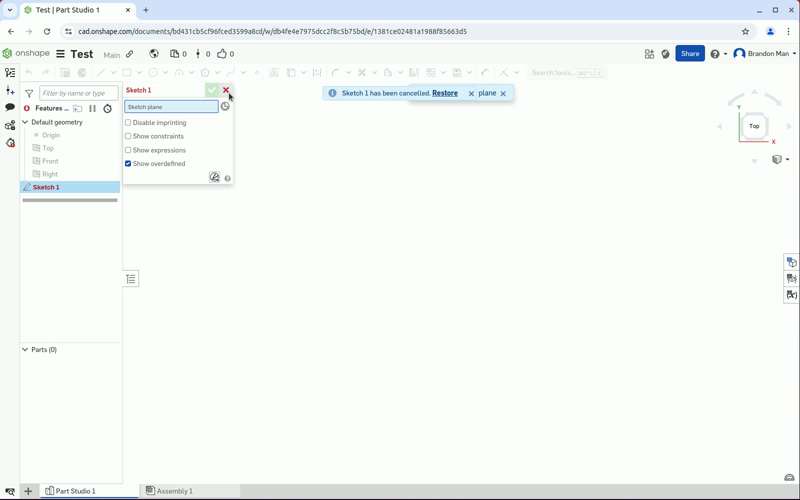
mouse_move(73, 150)
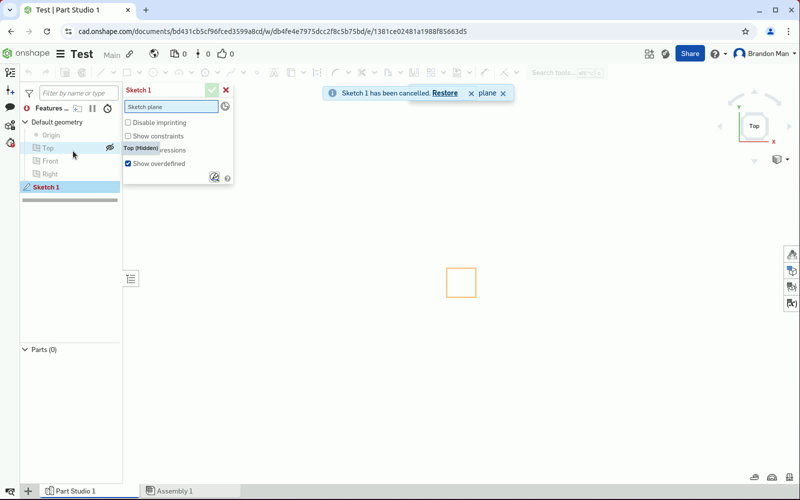
click(73, 150)
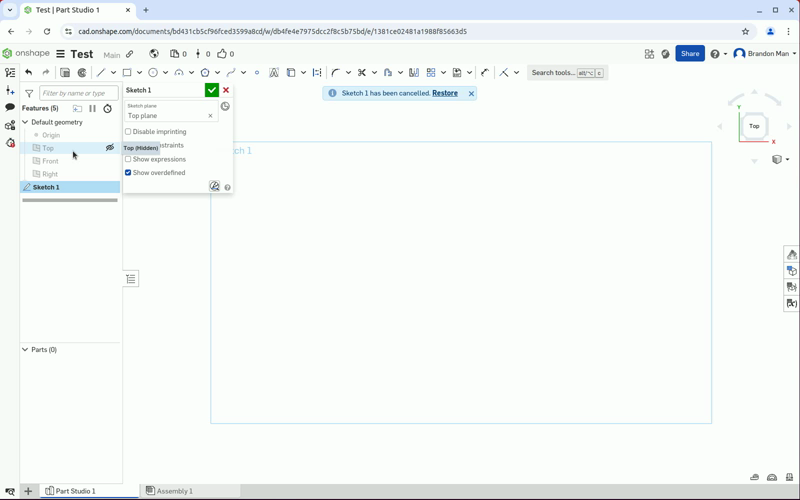
mouse_move(73, 352)
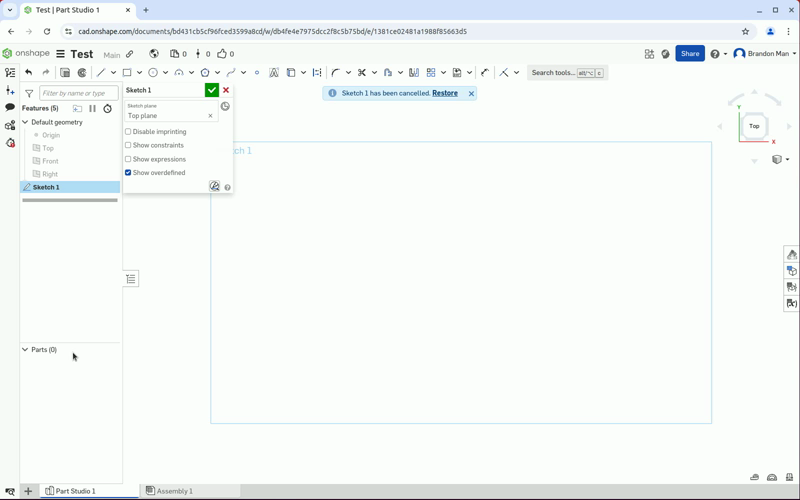
key(y)
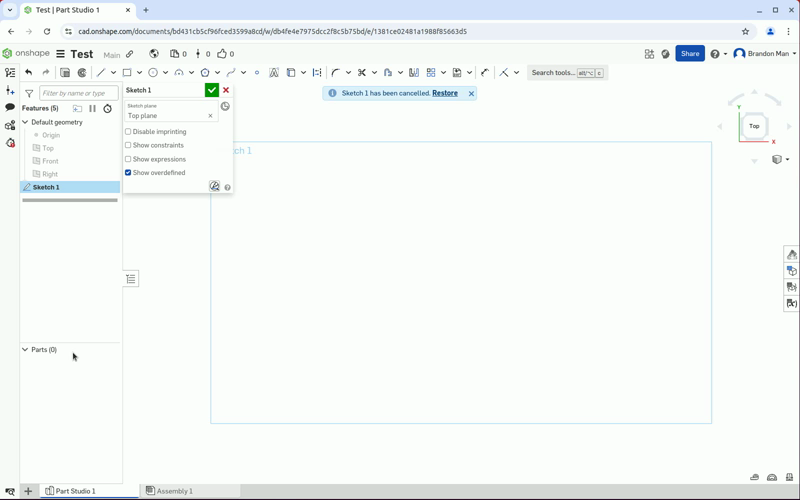
key(l)
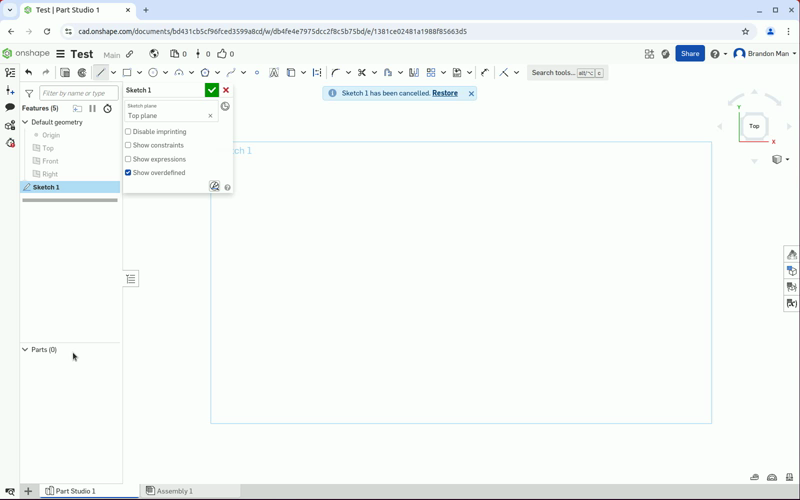
key_down(shift)
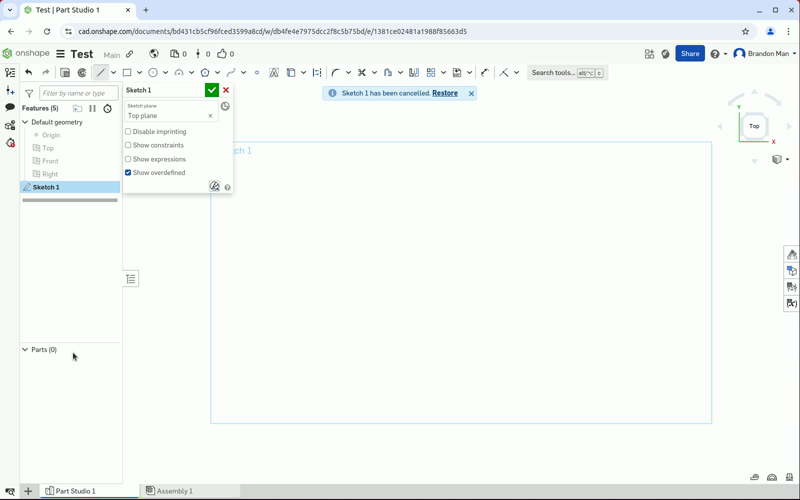
mouse_move(376, 339)
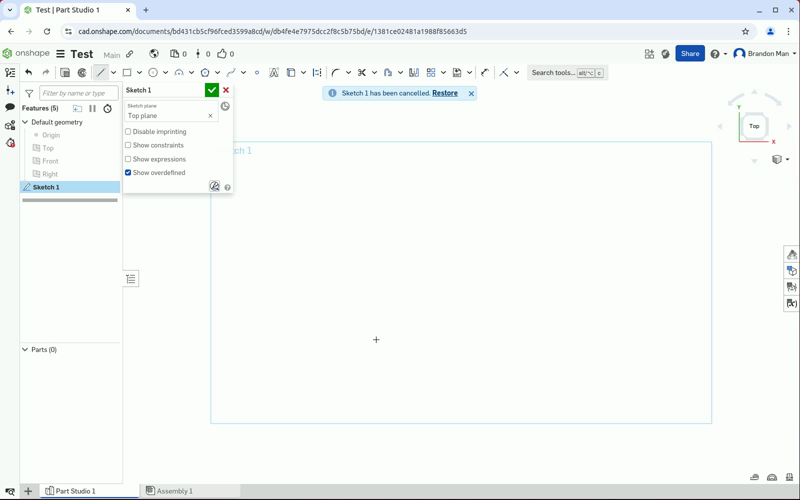
click(376, 339)
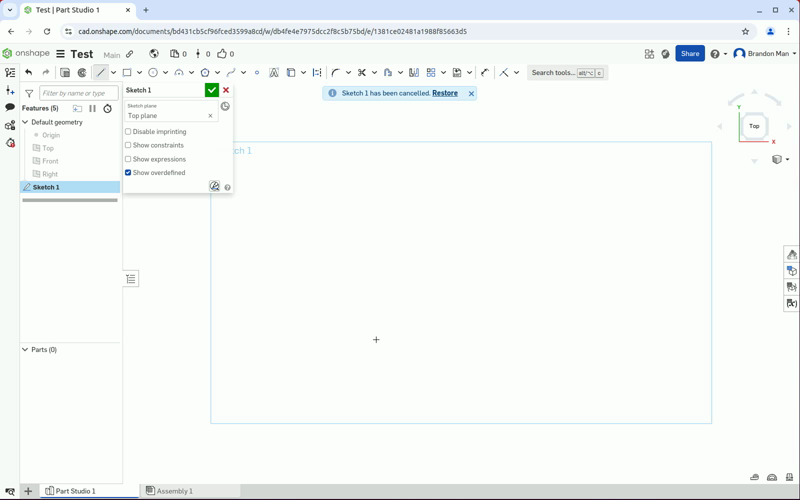
key_up(shift)
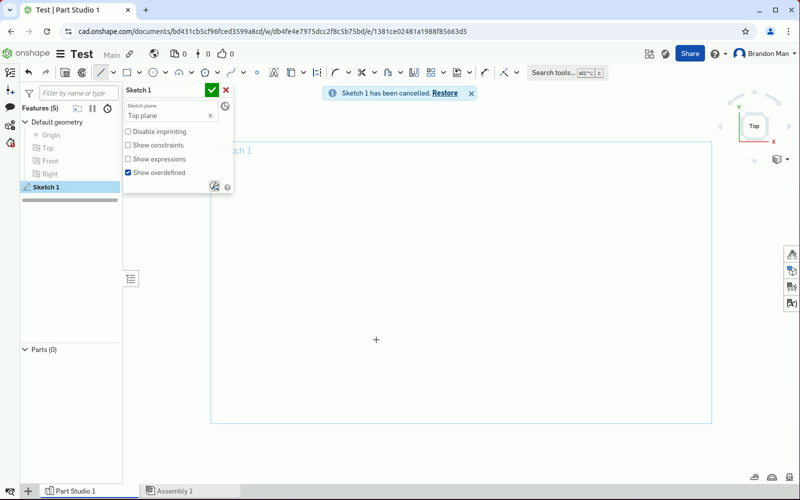
key_down(shift)
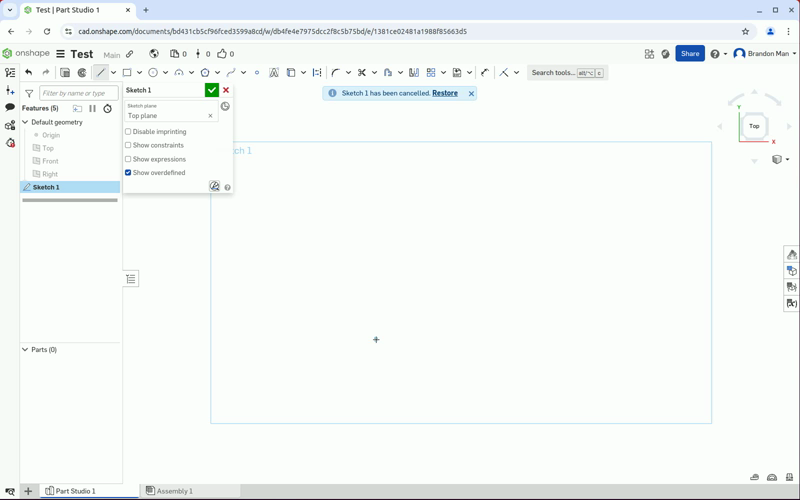
mouse_move(544, 339)
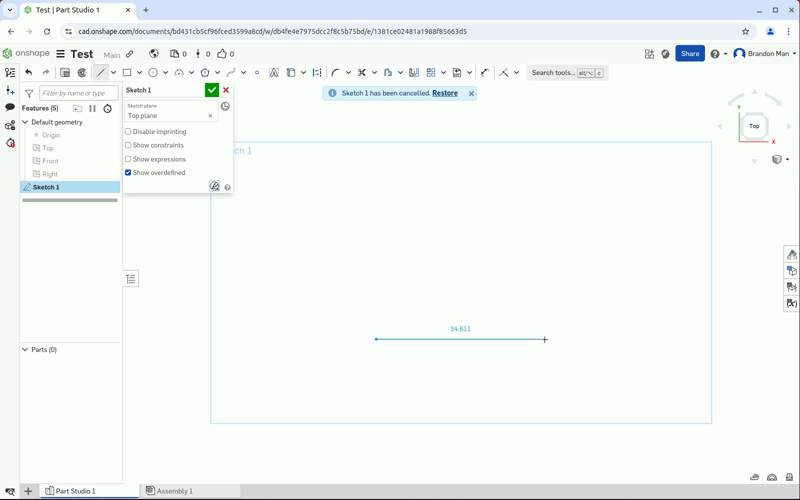
click(544, 339)
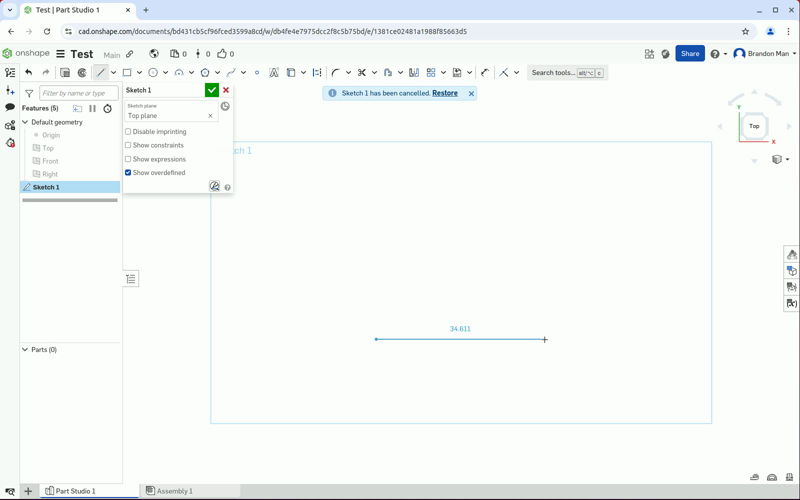
key_up(shift)
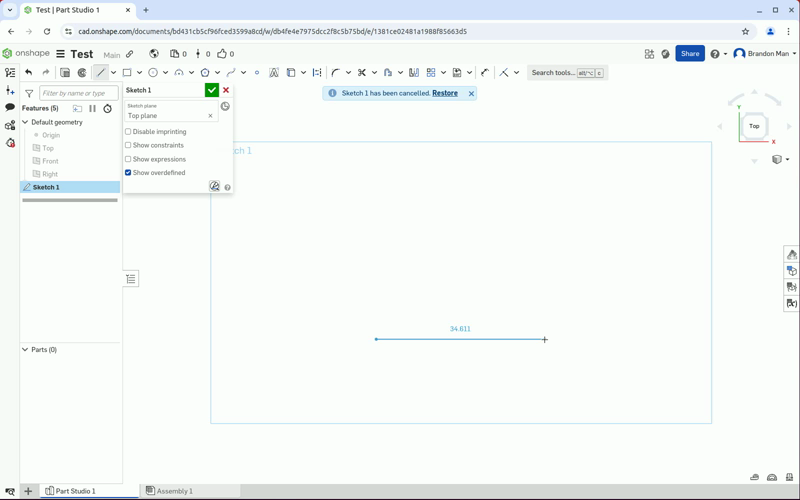
key_down(shift)
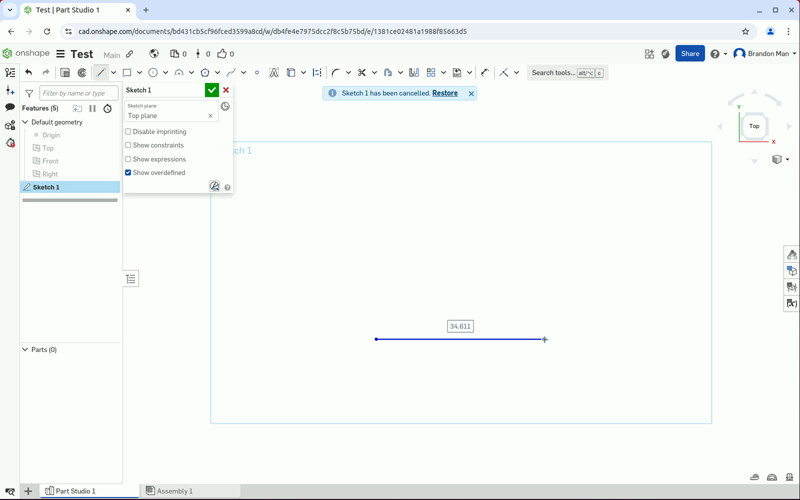
mouse_move(544, 227)
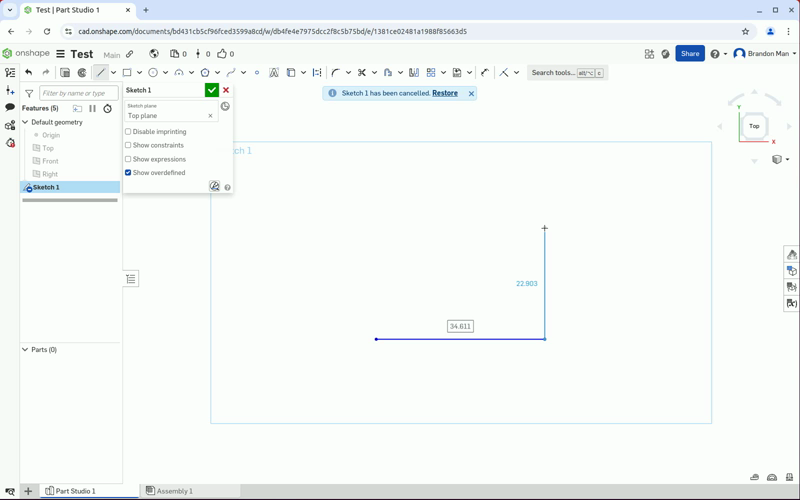
click(544, 227)
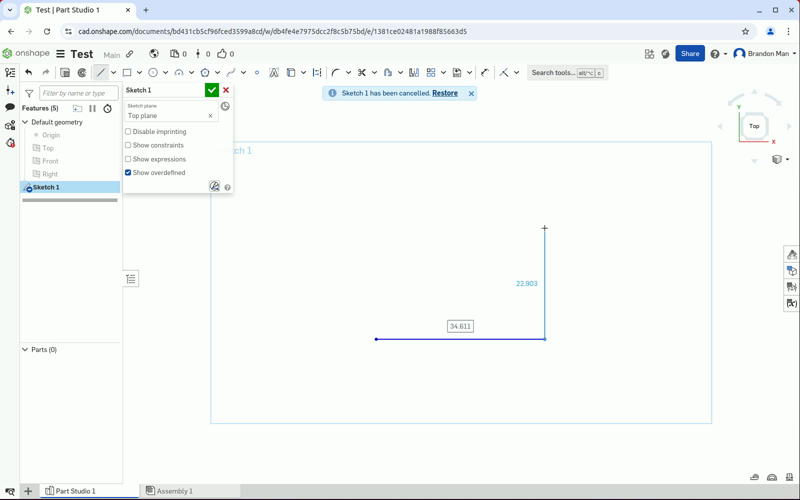
key_up(shift)
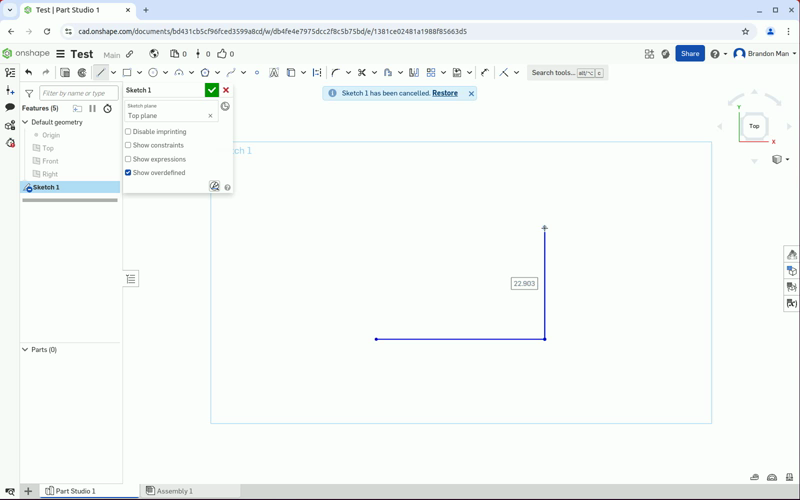
key_down(shift)
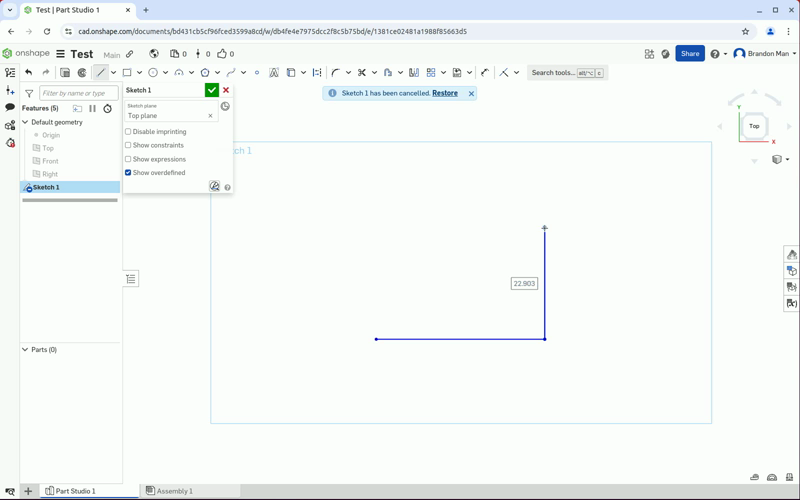
mouse_move(376, 227)
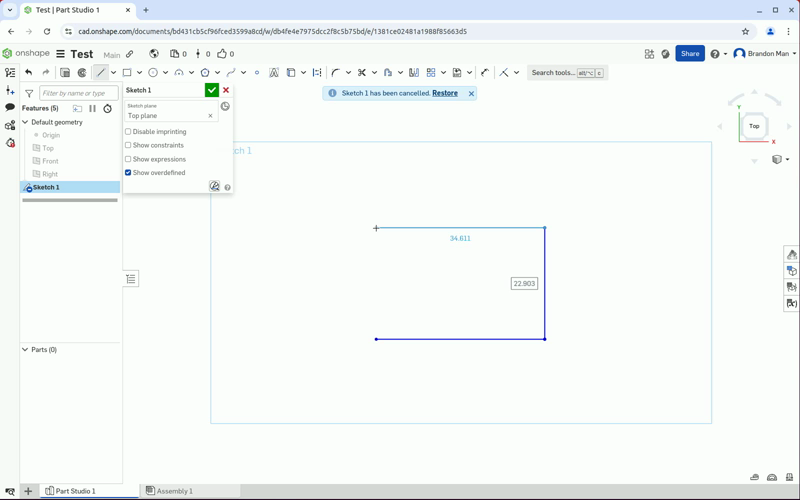
click(376, 227)
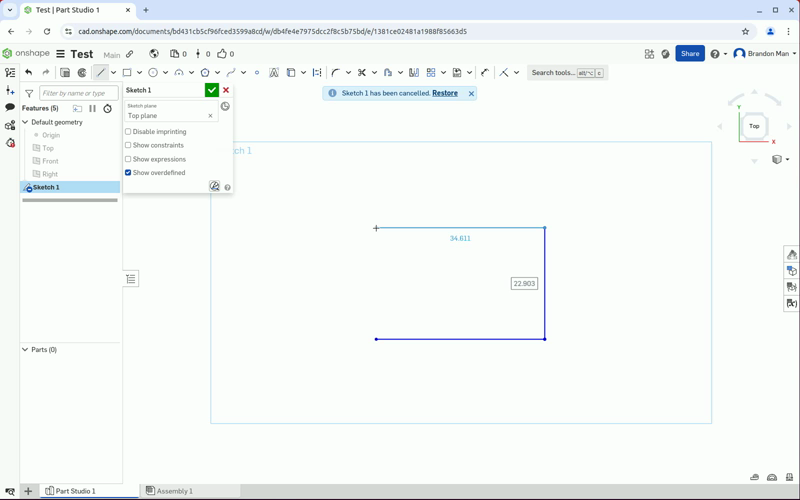
key_up(shift)
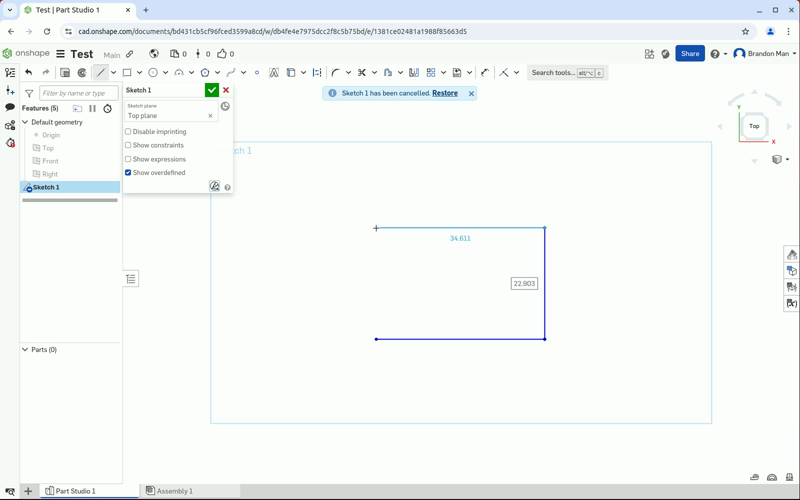
key_down(shift)
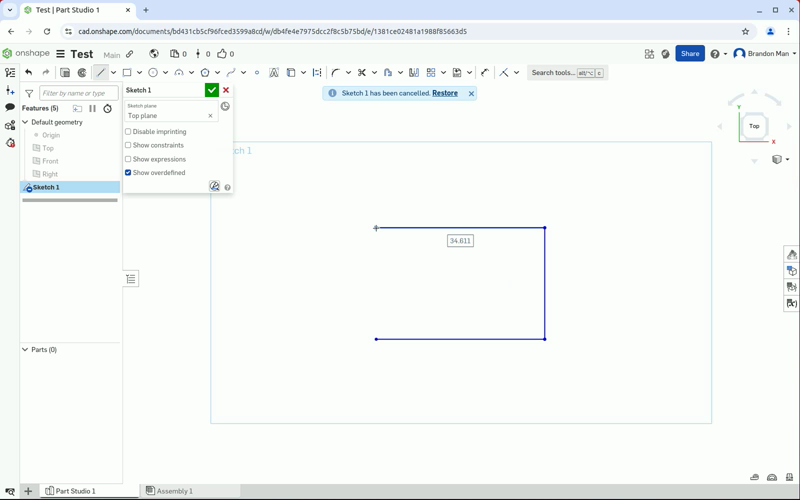
mouse_move(376, 339)
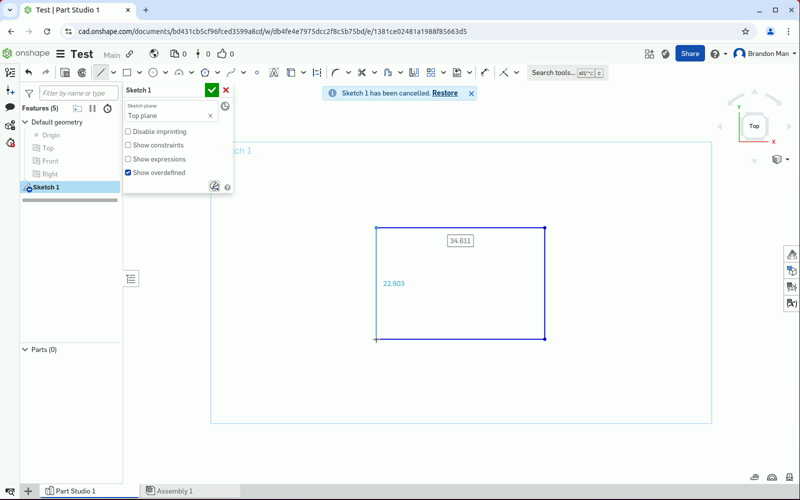
key_up(shift)
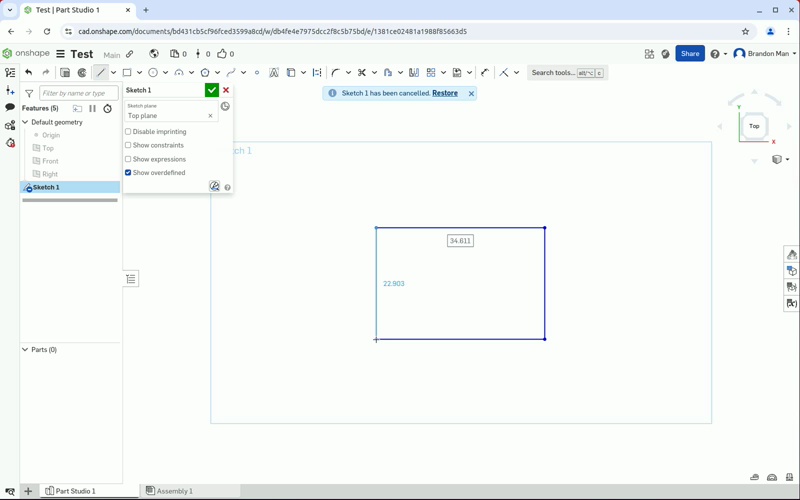
click(376, 339)
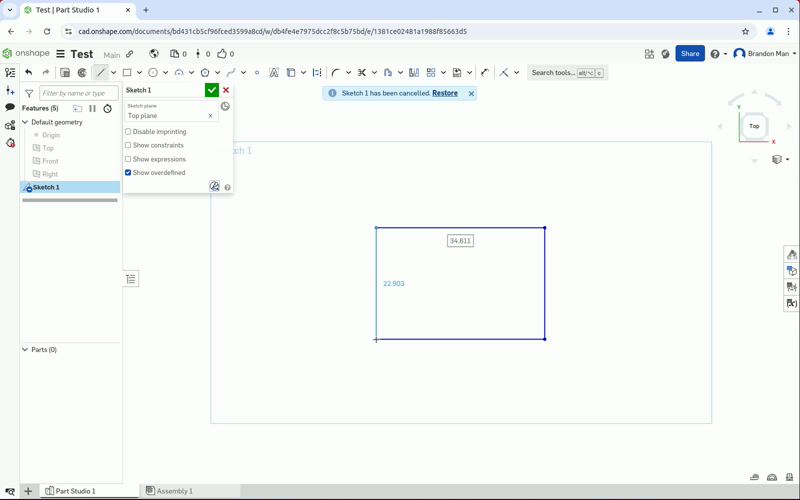
key(esc)
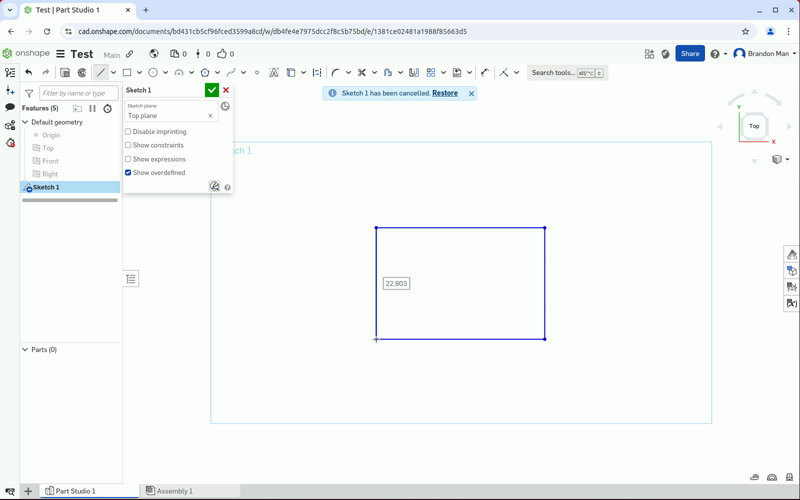
key(c)
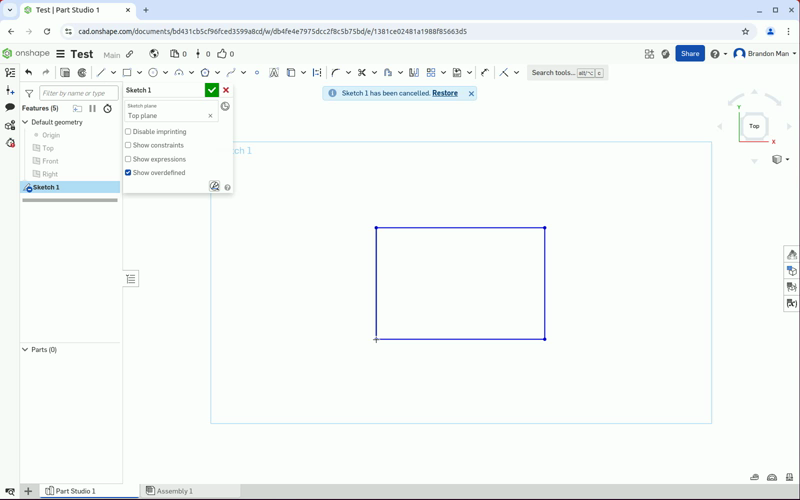
key_down(shift)
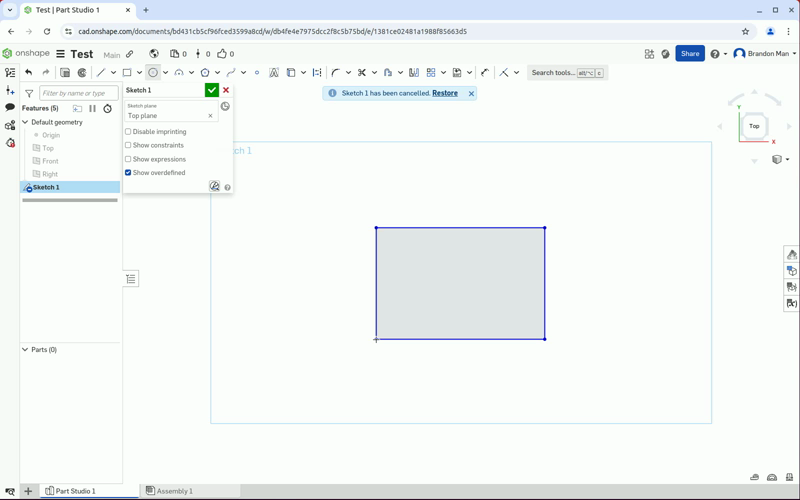
mouse_move(461, 282)
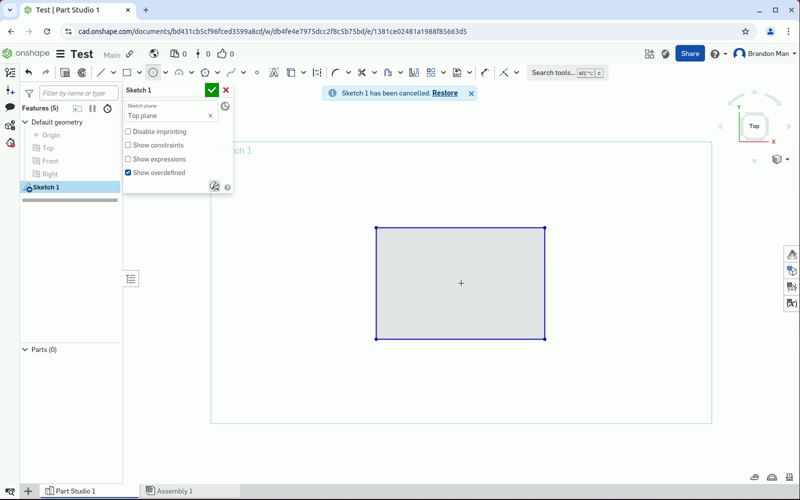
click(461, 282)
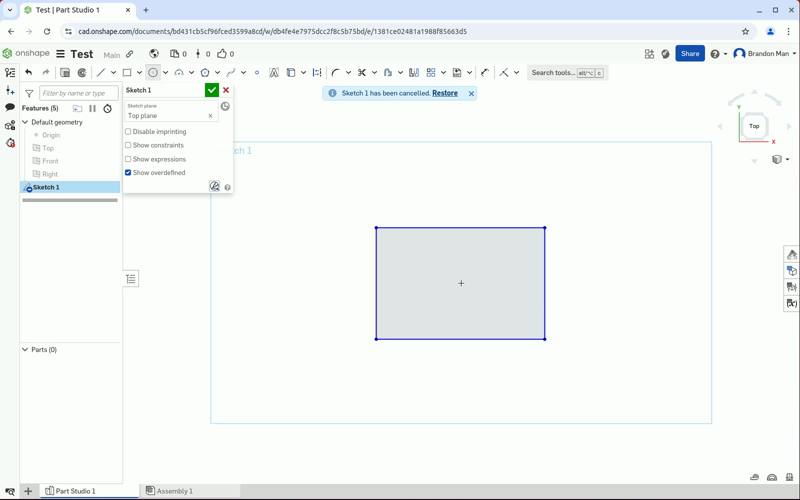
key_up(shift)
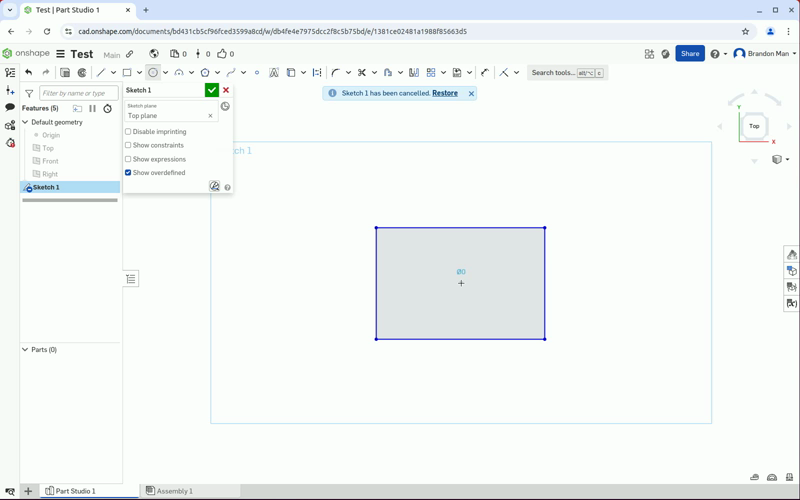
mouse_move(489, 282)
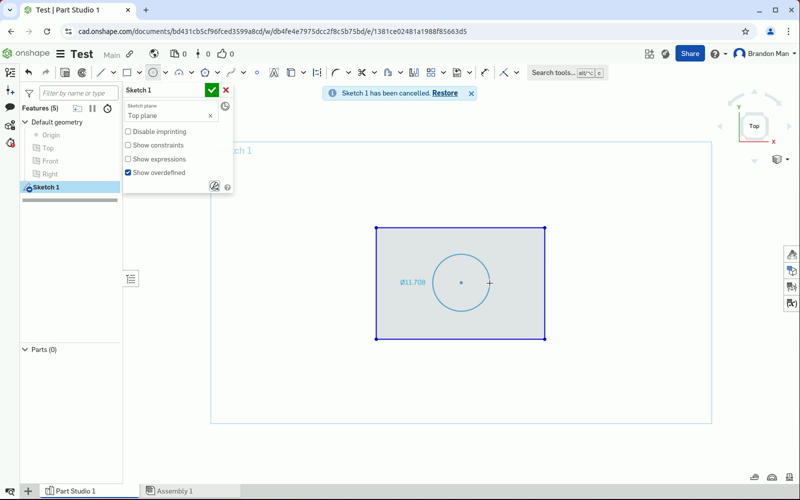
click(489, 282)
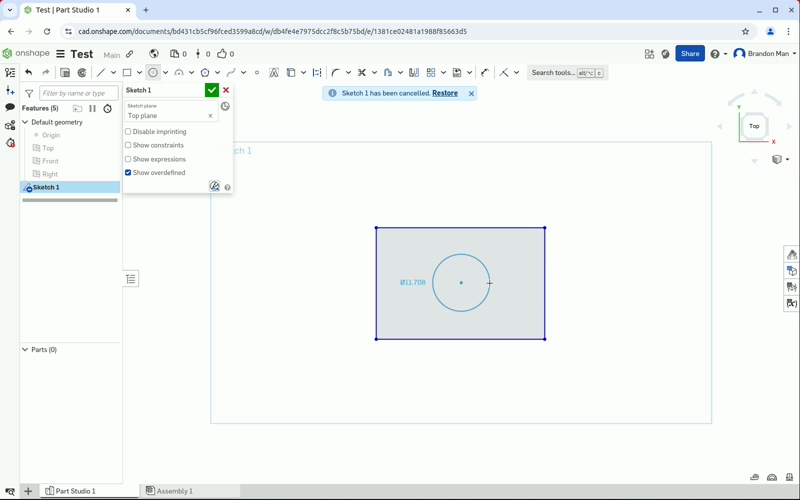
key(esc)
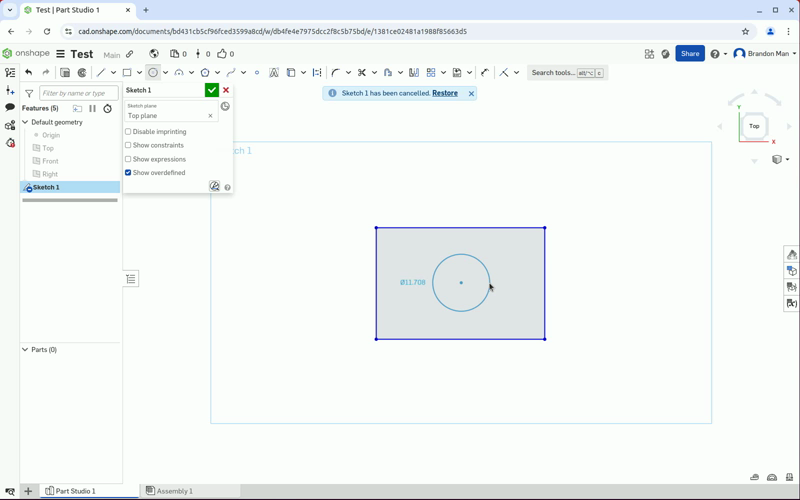
mouse_move(445, 243)
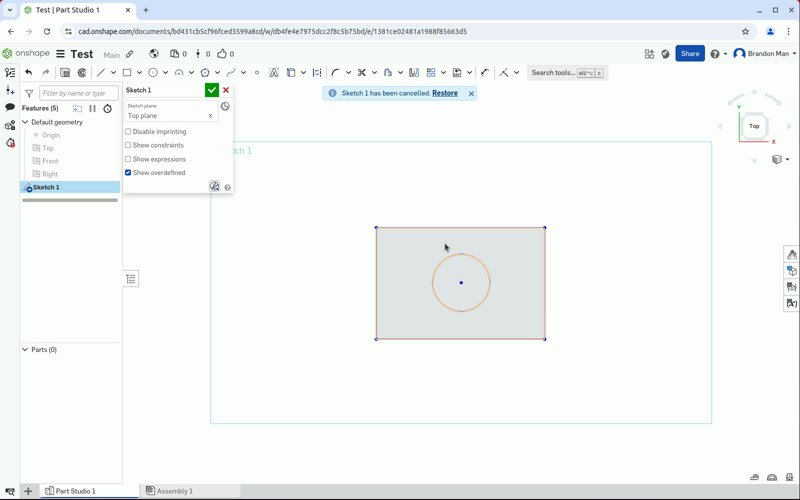
click(445, 243)
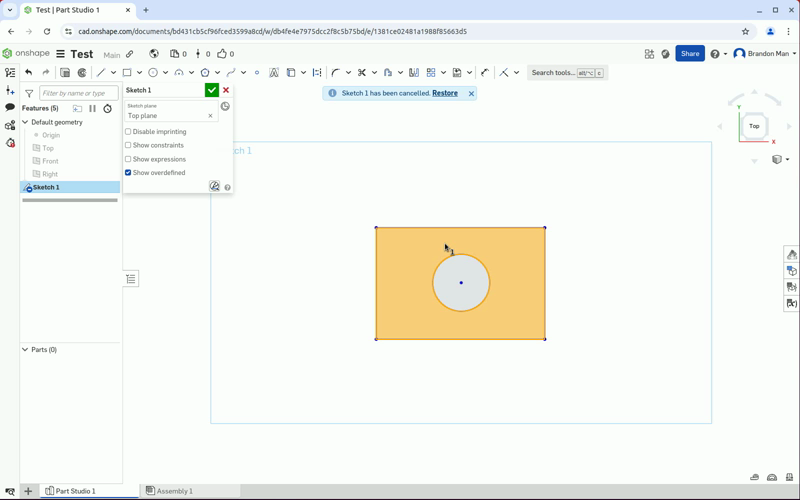
mouse_move(73, 352)
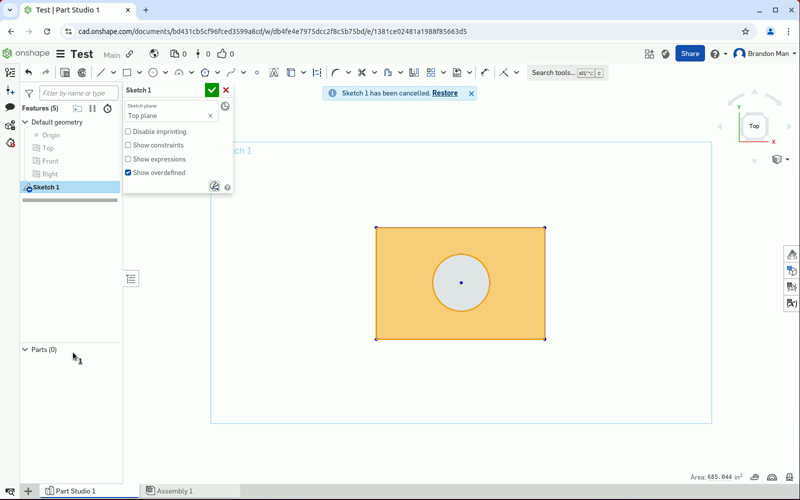
key(shift+y)
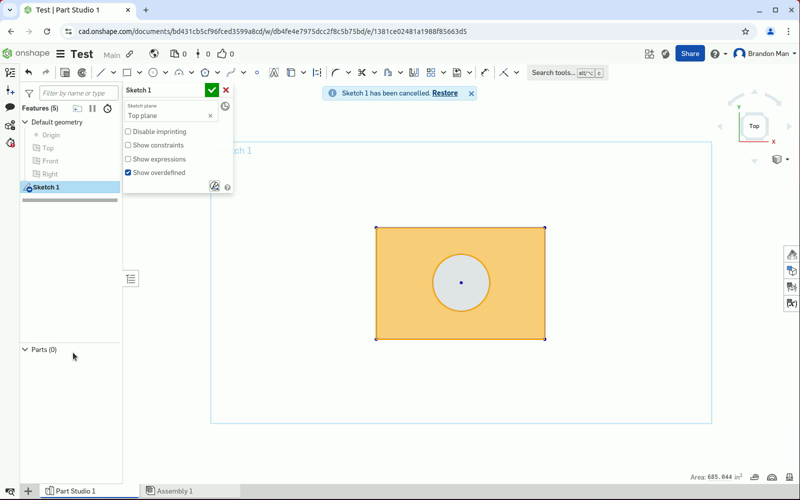
key(shift+e)
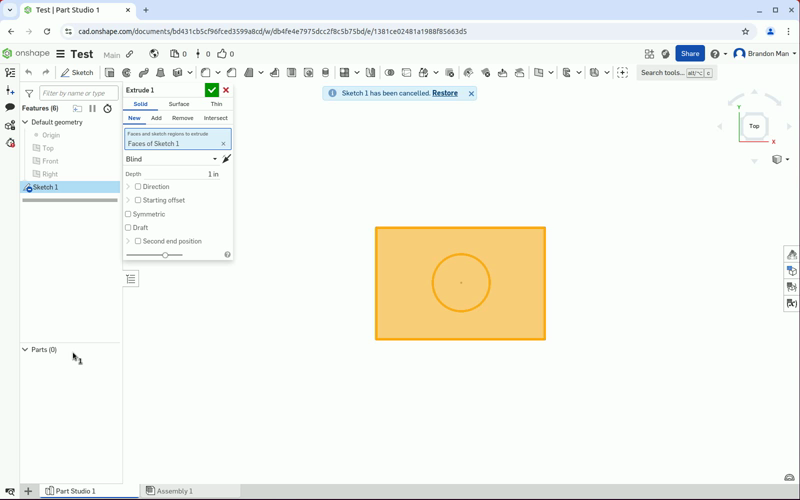
mouse_move(143, 106)
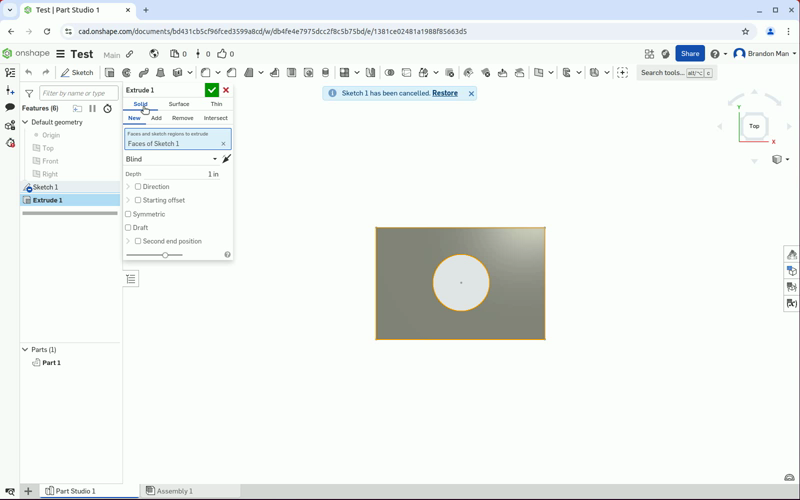
click(143, 106)
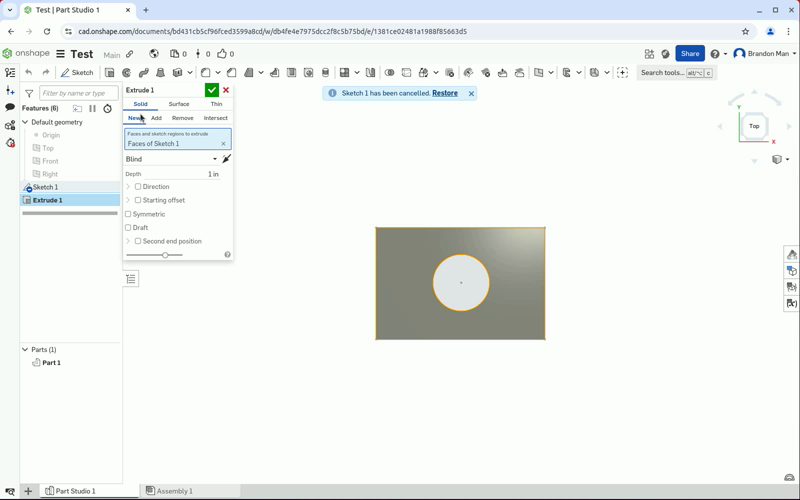
mouse_move(137, 120)
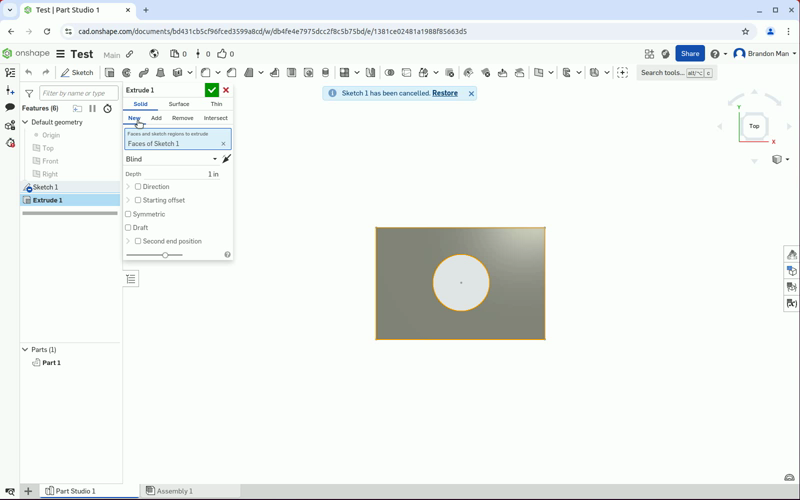
click(137, 120)
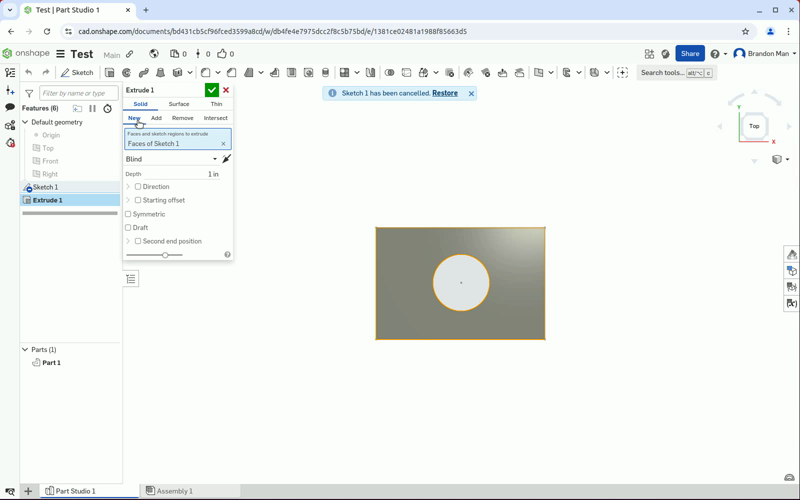
key(tab, 4)
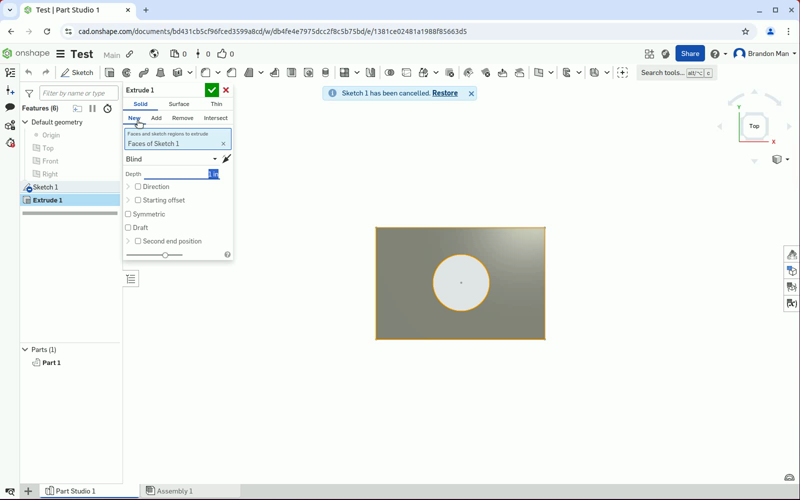
text(5.777)
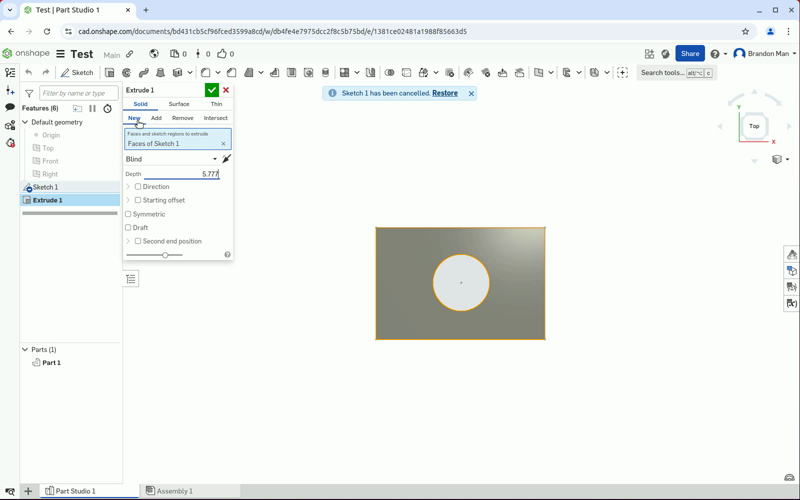
key(enter)
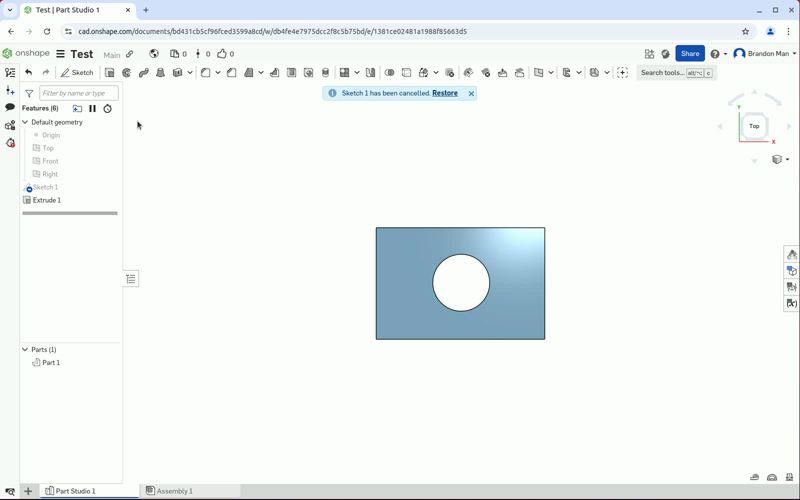
key(shift+h)
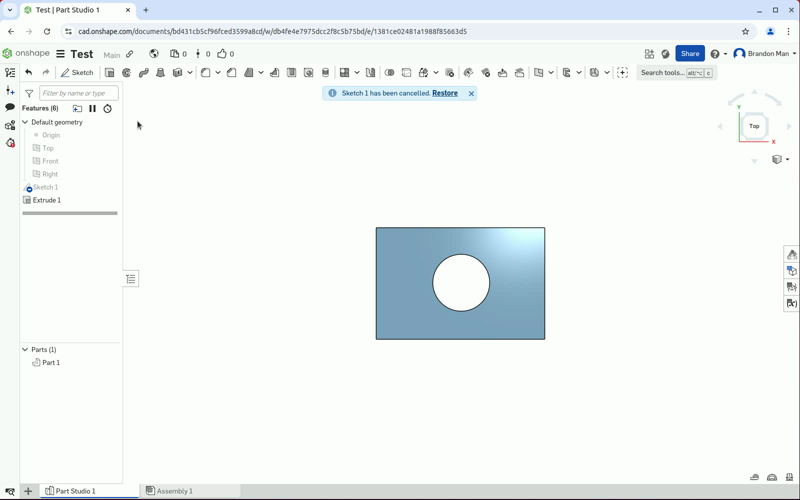
key(shift+h)
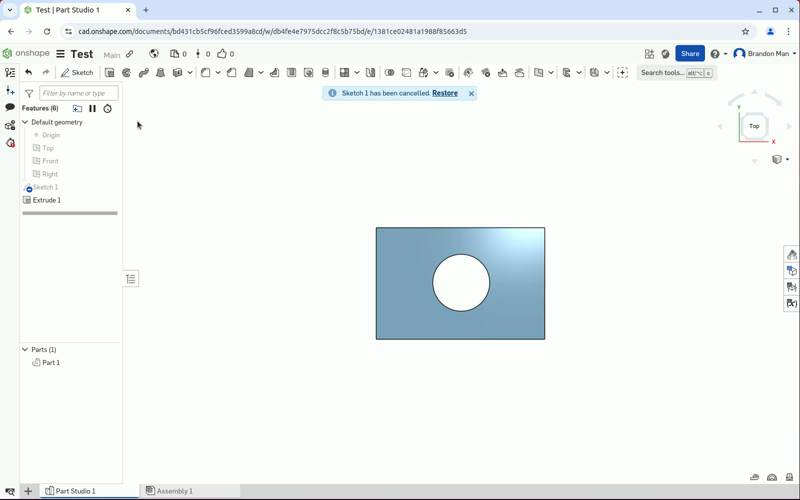
mouse_move(73, 189)
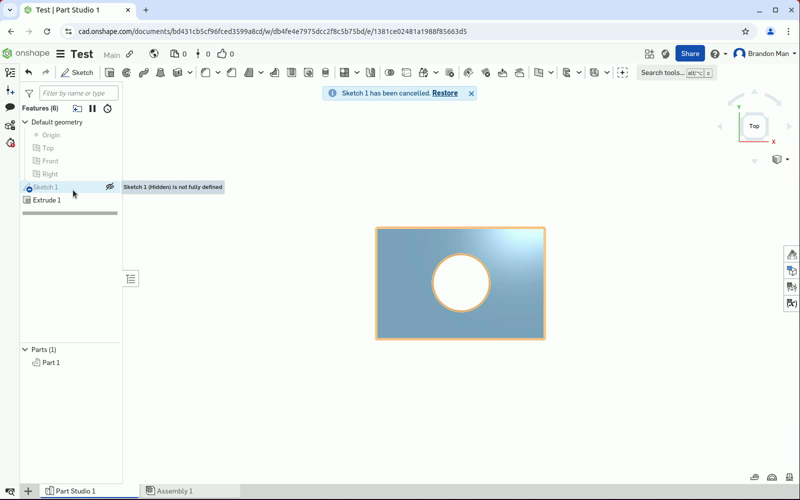
click(73, 189)
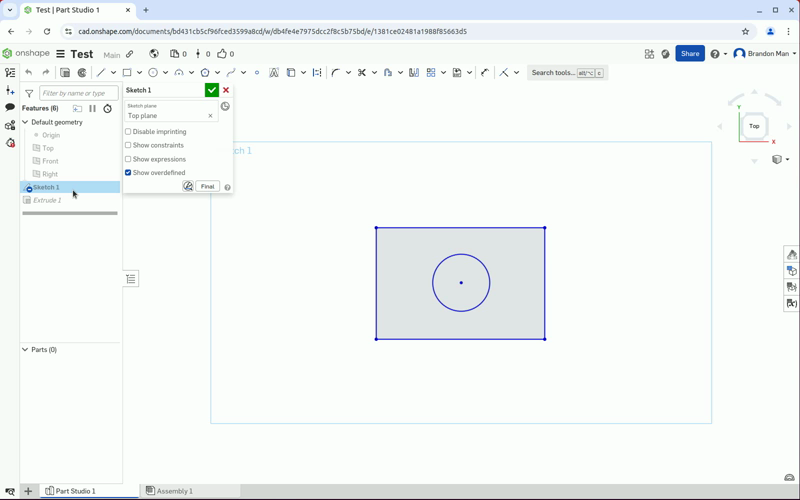
mouse_move(229, 92)
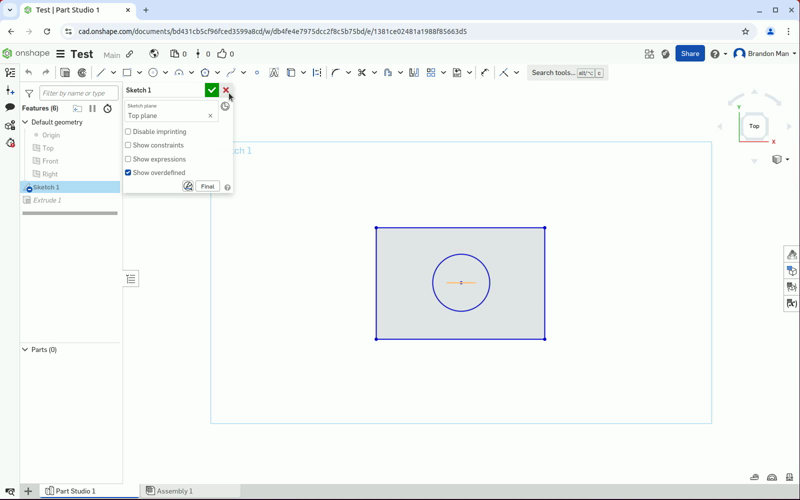
click(229, 92)
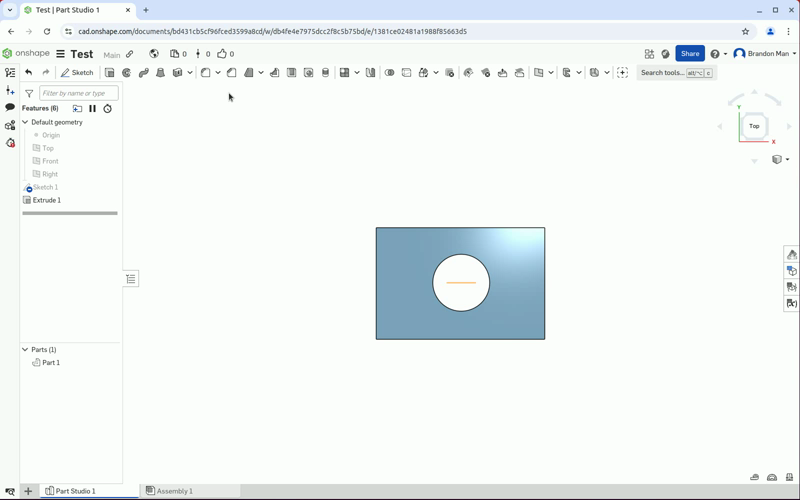
mouse_move(541, 75)
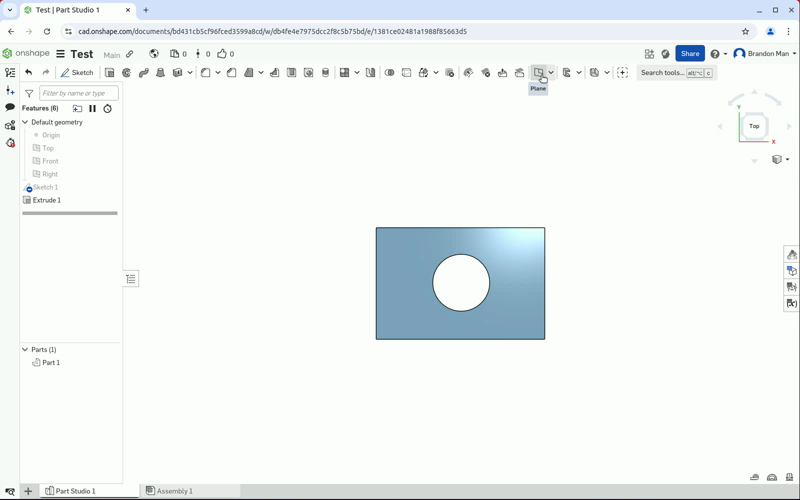
click(541, 75)
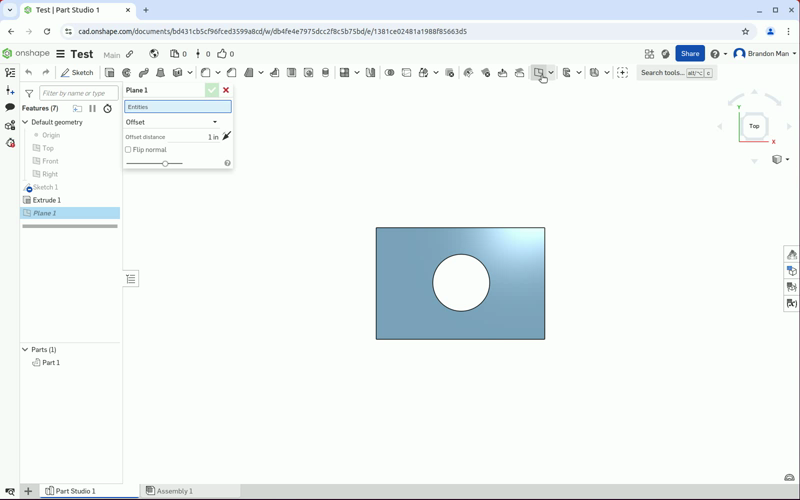
mouse_move(73, 150)
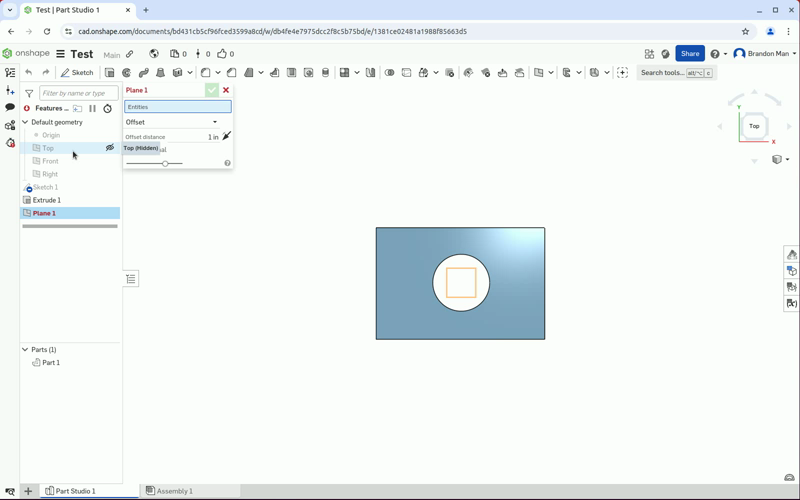
click(73, 150)
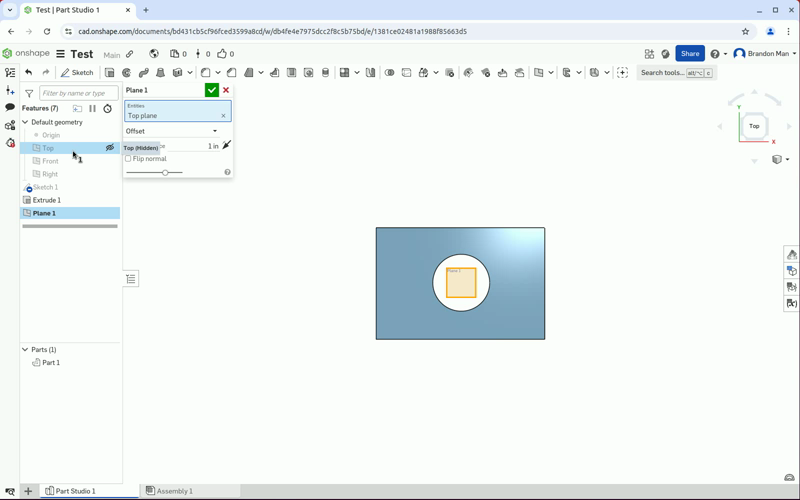
key(tab, 2)
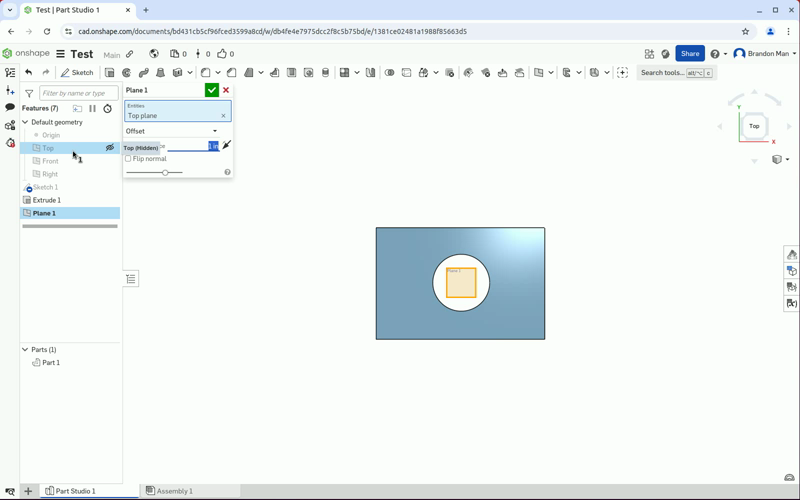
text(5.792)
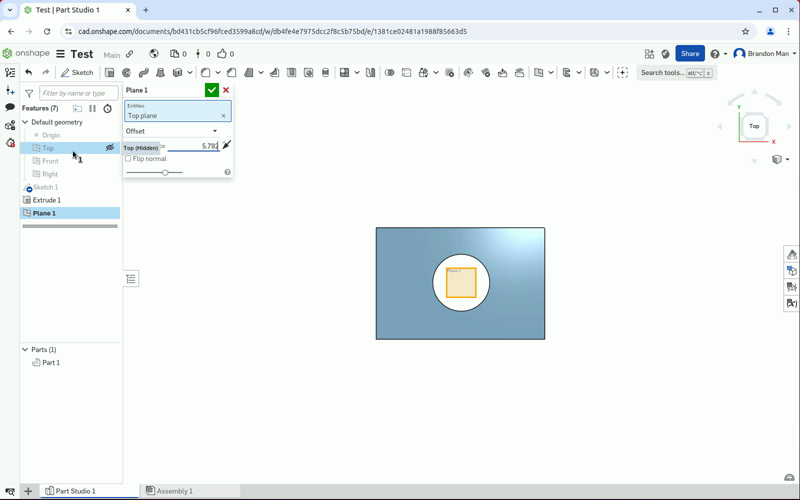
key(enter, 2)
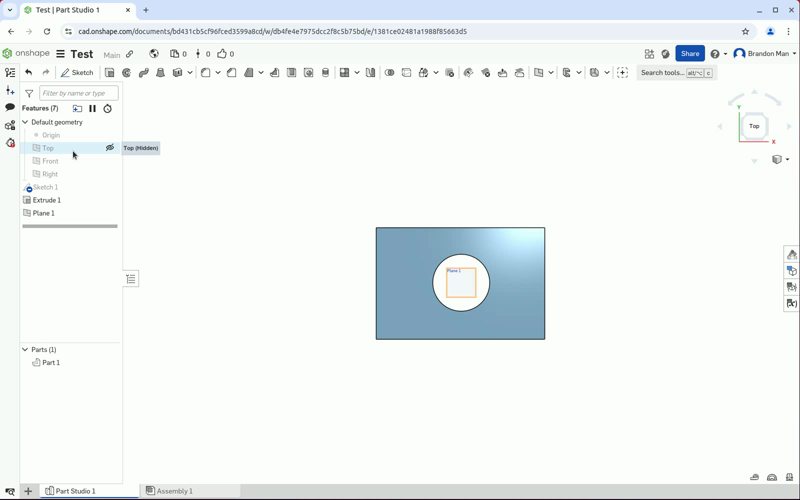
key(shift+s)
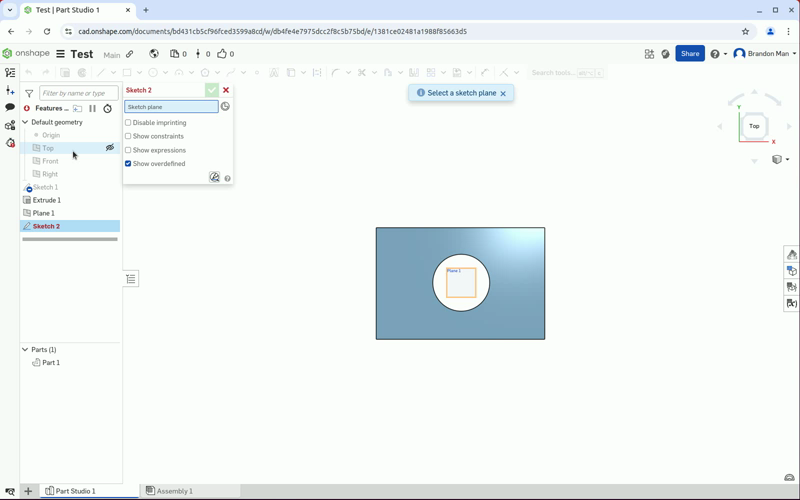
mouse_move(73, 215)
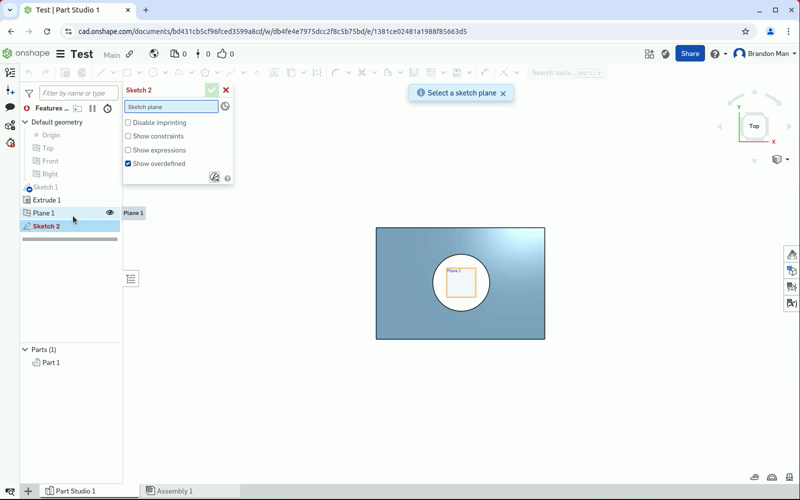
click(73, 215)
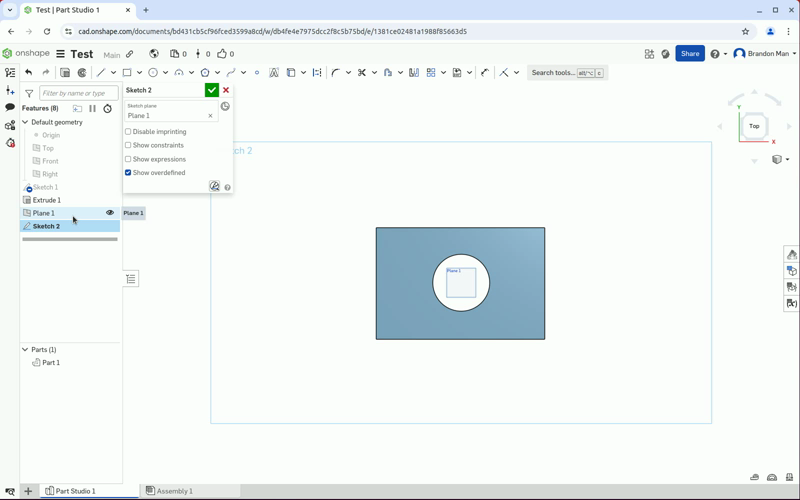
mouse_move(73, 352)
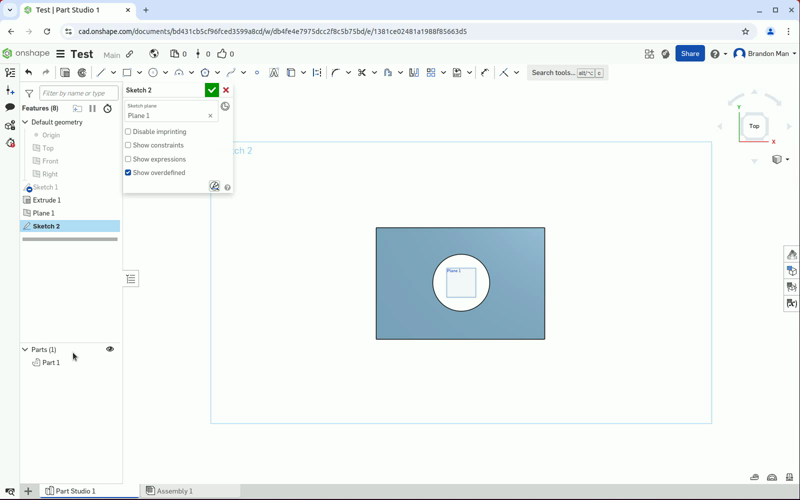
key(y)
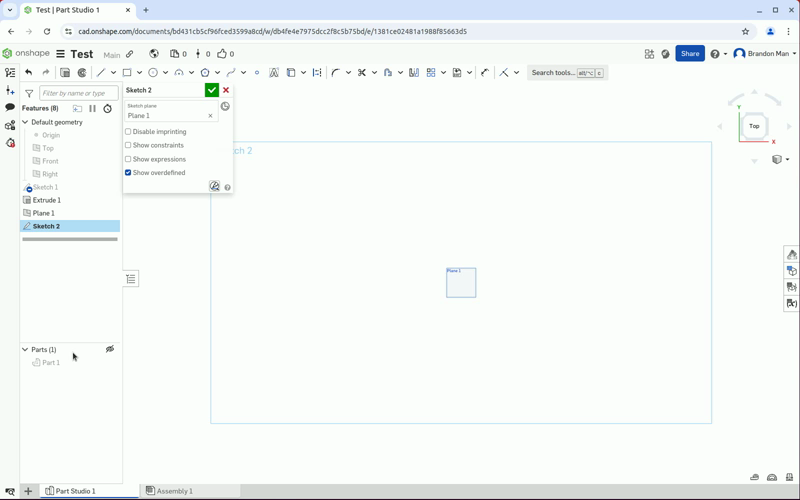
key(a)
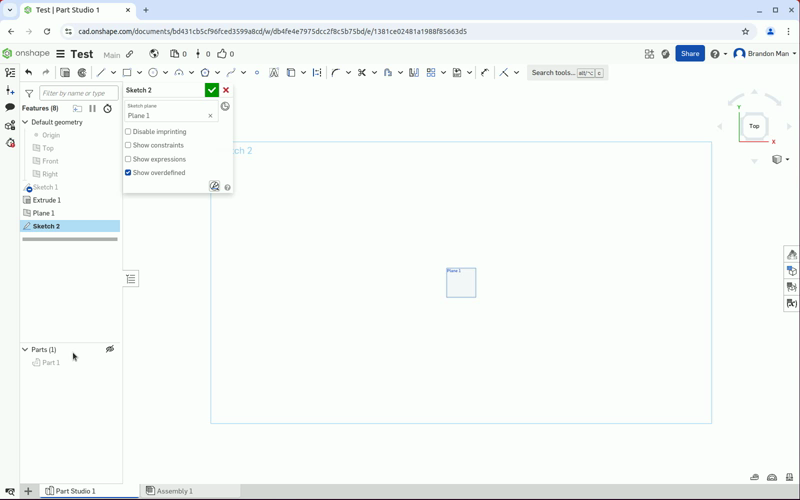
key_down(shift)
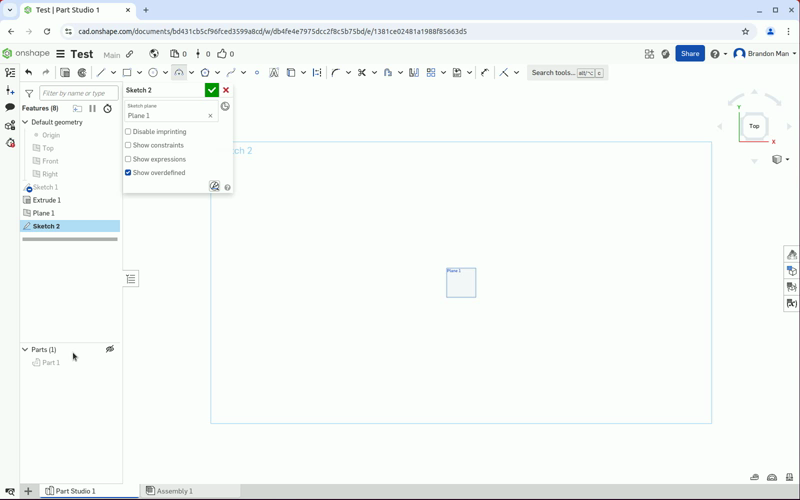
mouse_move(449, 308)
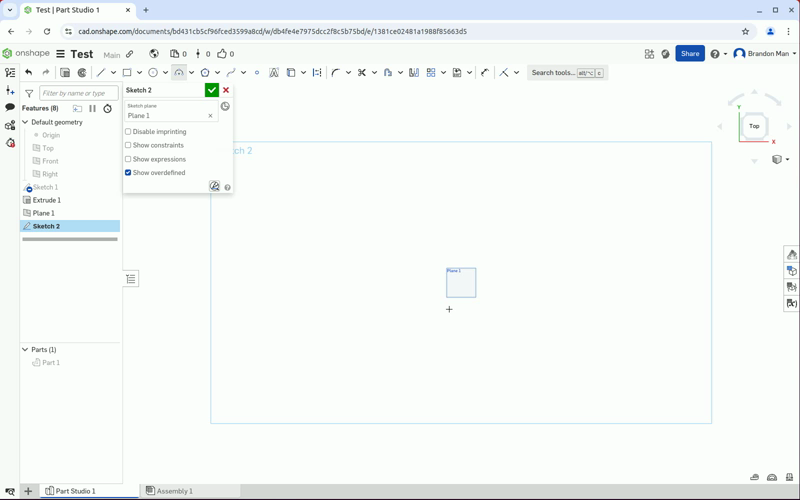
click(449, 308)
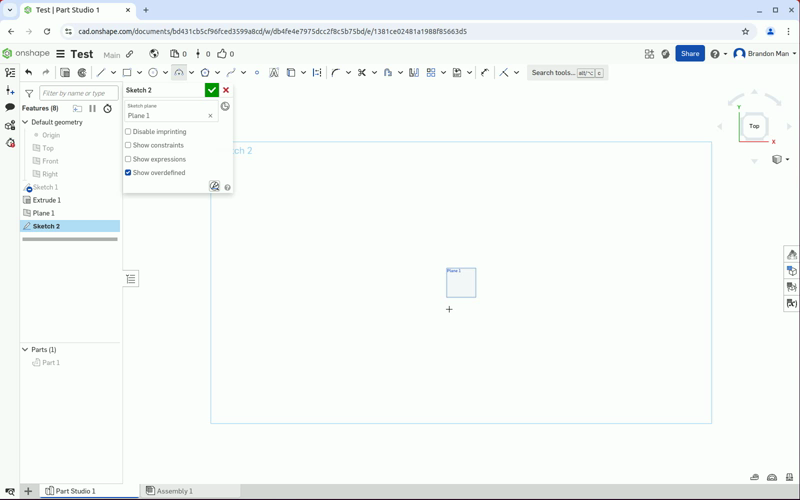
key_up(shift)
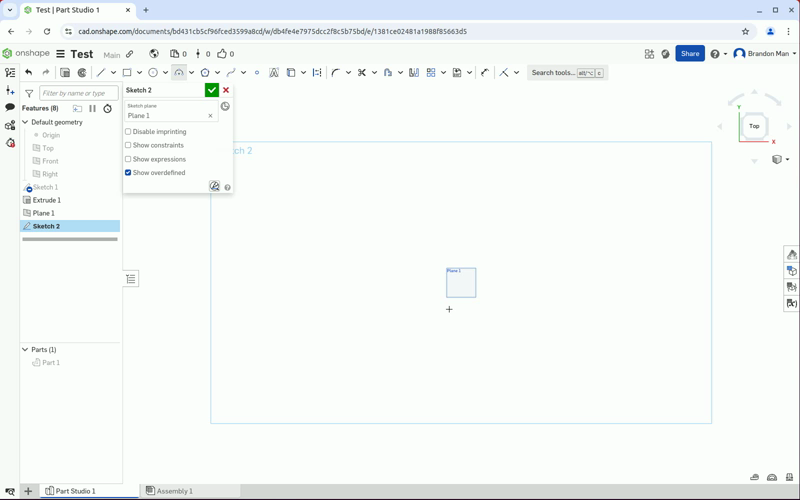
key_down(shift)
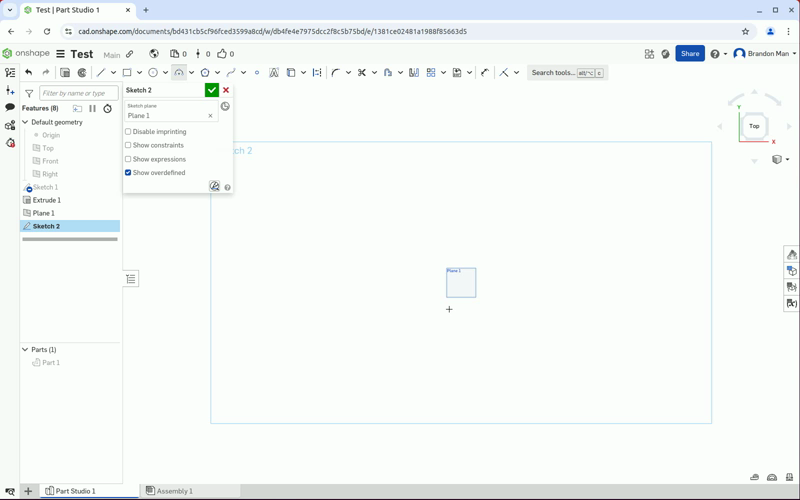
mouse_move(471, 309)
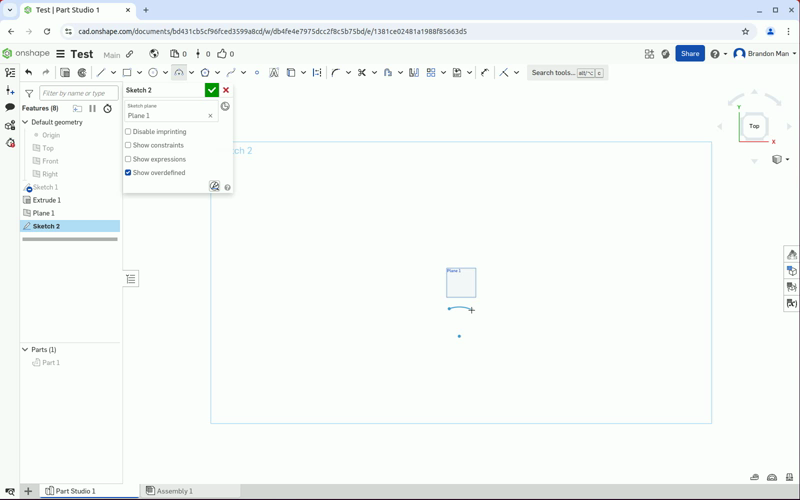
click(471, 309)
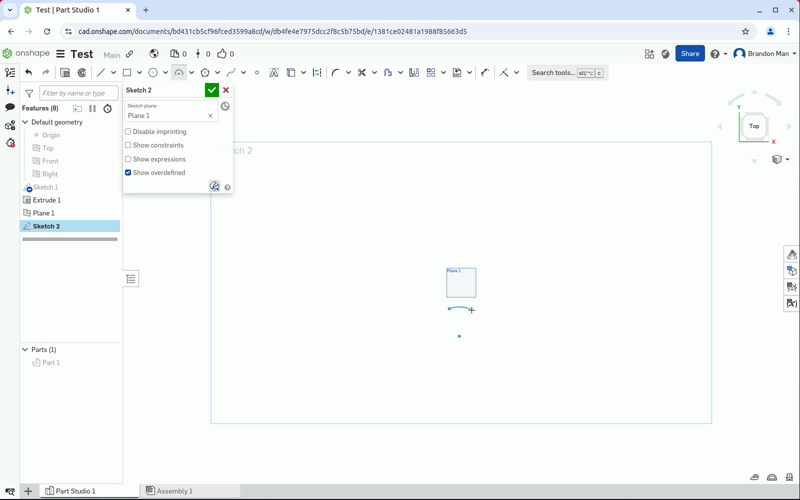
mouse_move(460, 311)
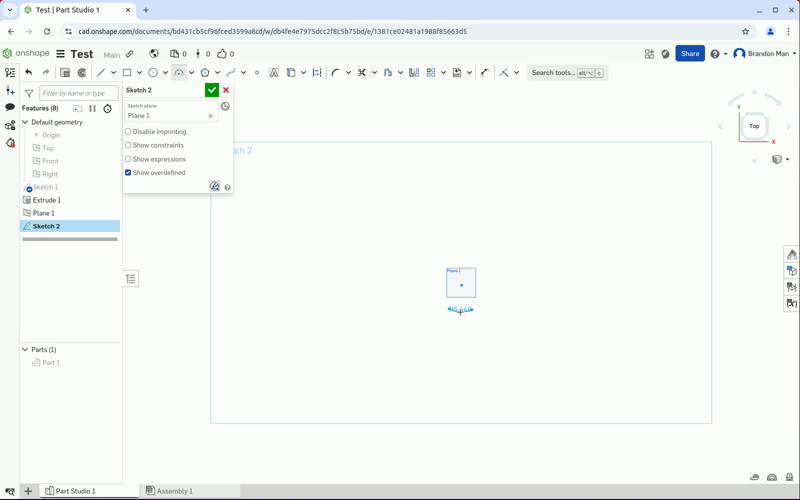
click(460, 311)
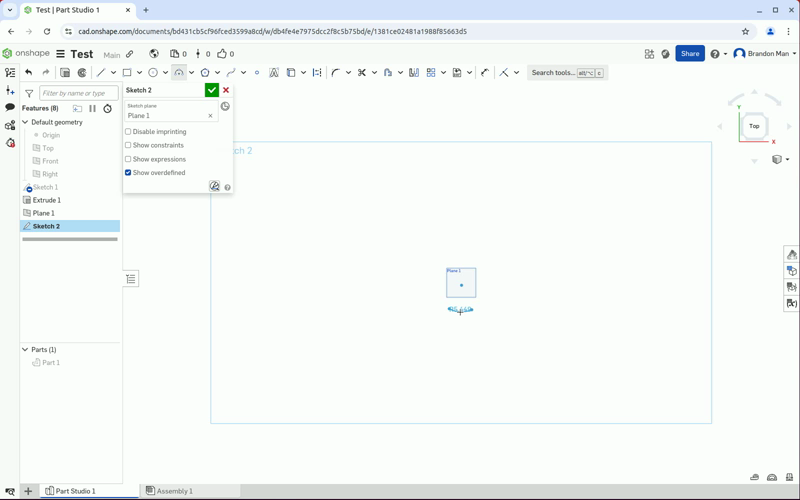
key_up(shift)
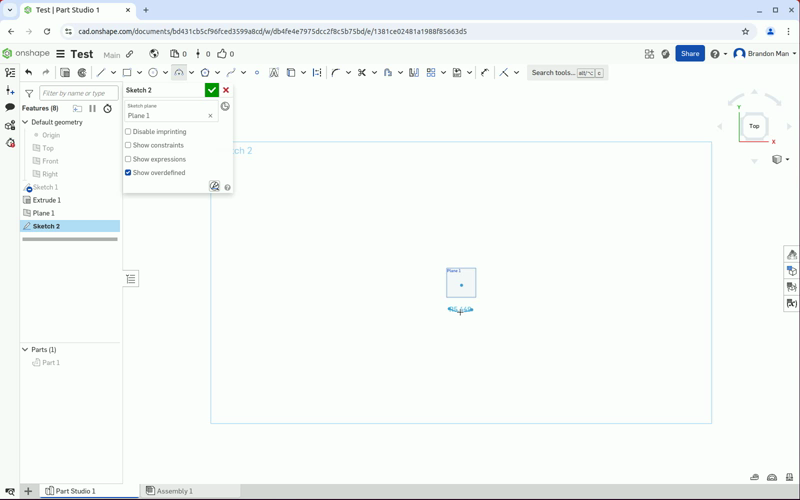
key(esc)
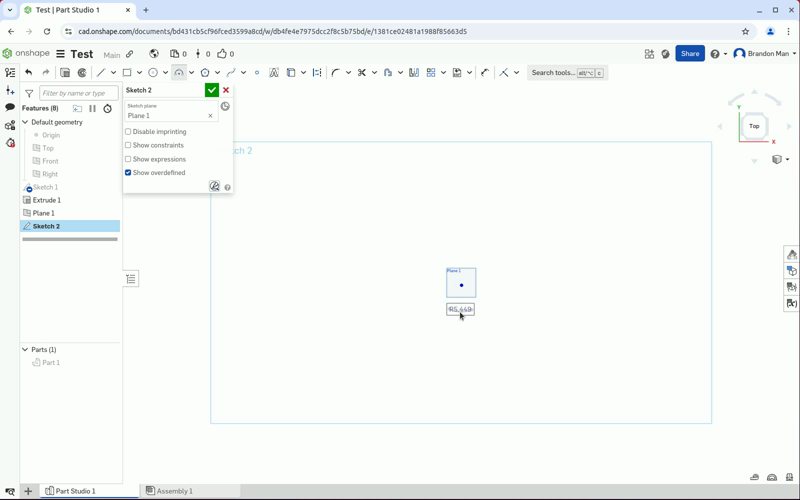
key(l)
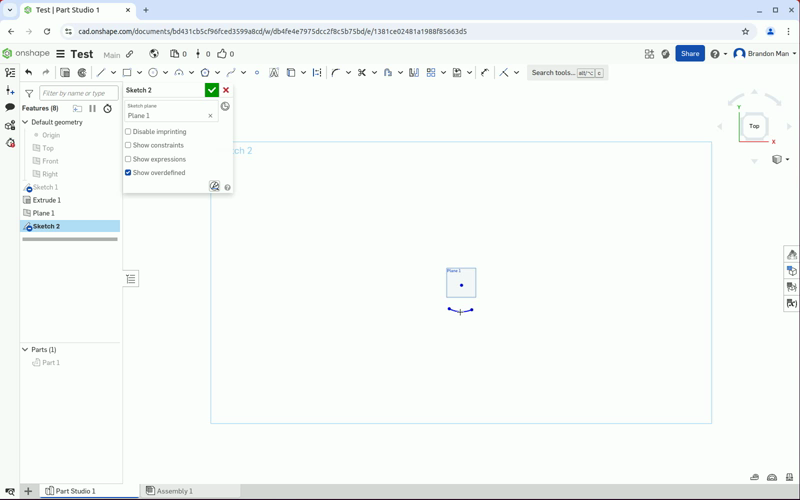
mouse_move(471, 309)
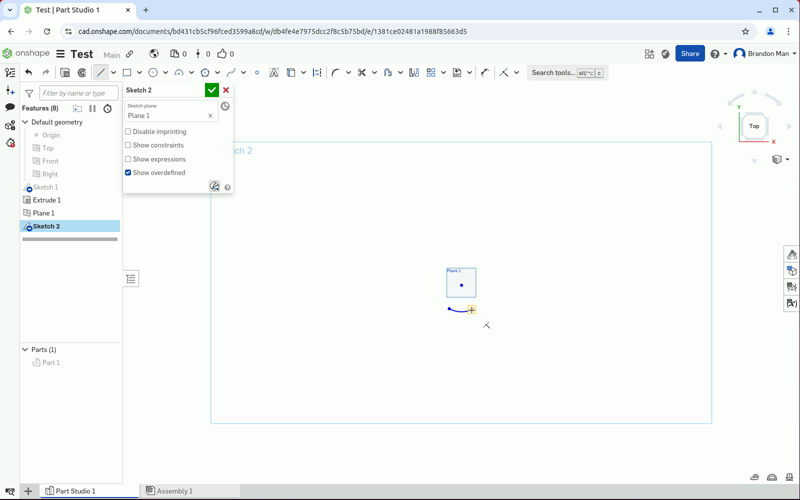
click(471, 309)
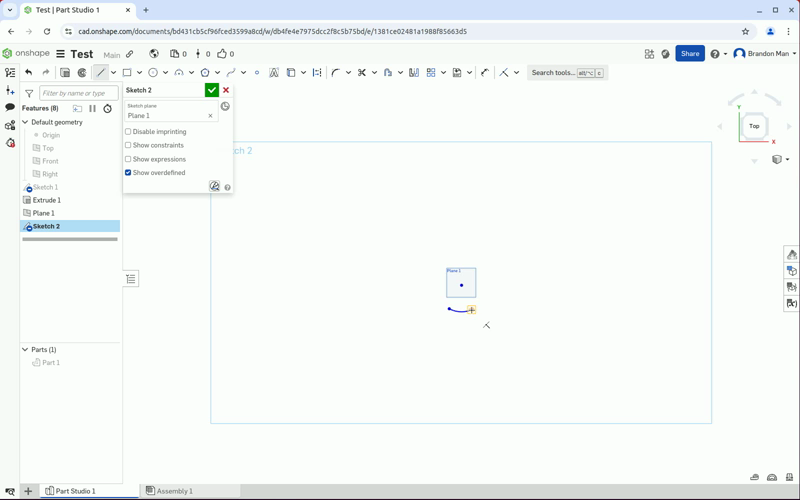
key_down(shift)
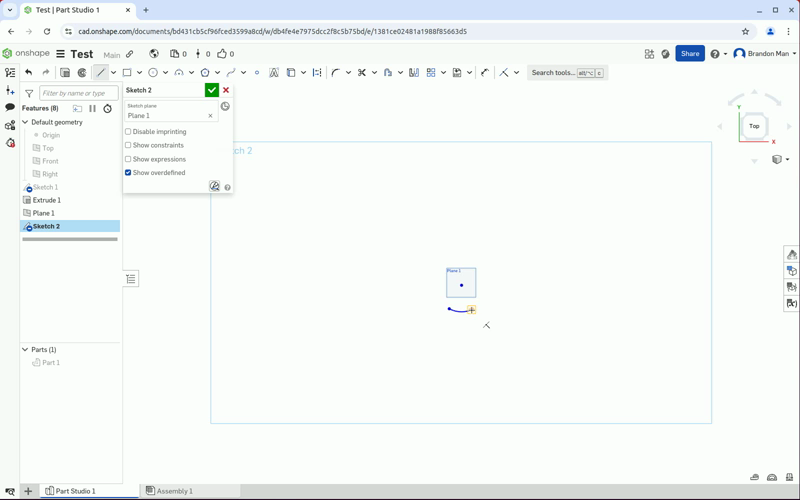
mouse_move(501, 309)
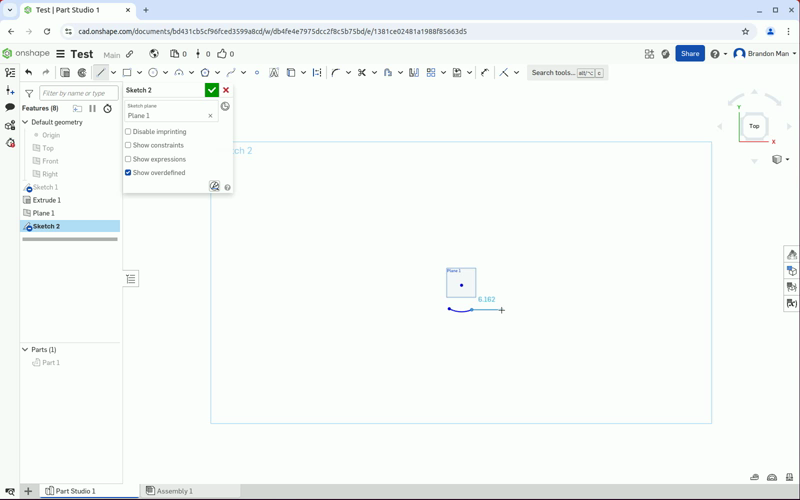
mouse_move(471, 255)
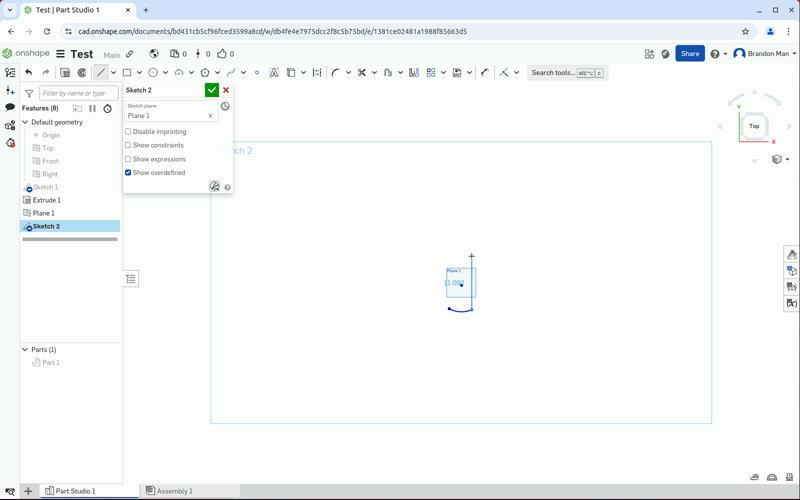
click(471, 255)
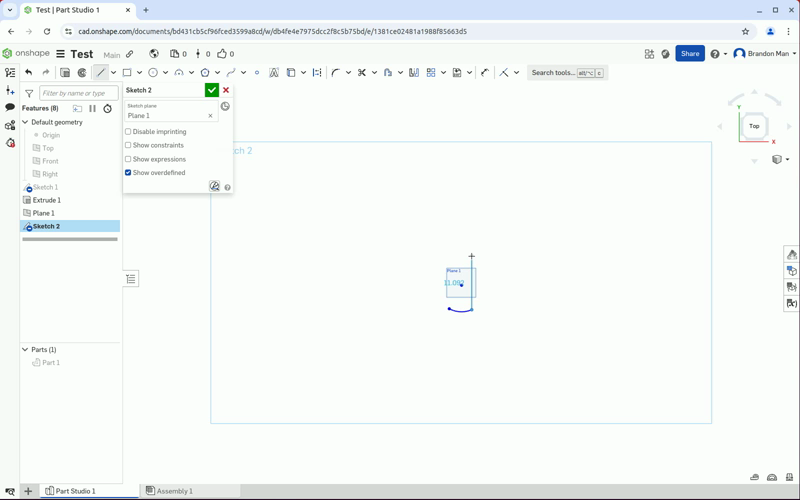
key_up(shift)
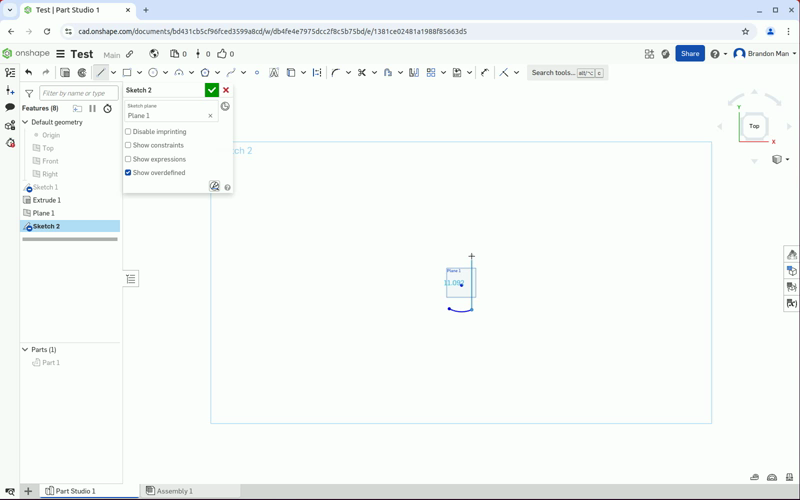
key(esc)
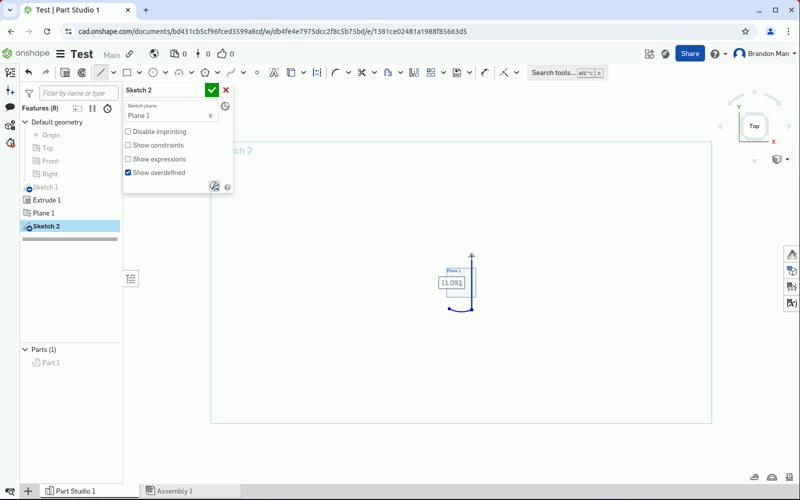
key(a)
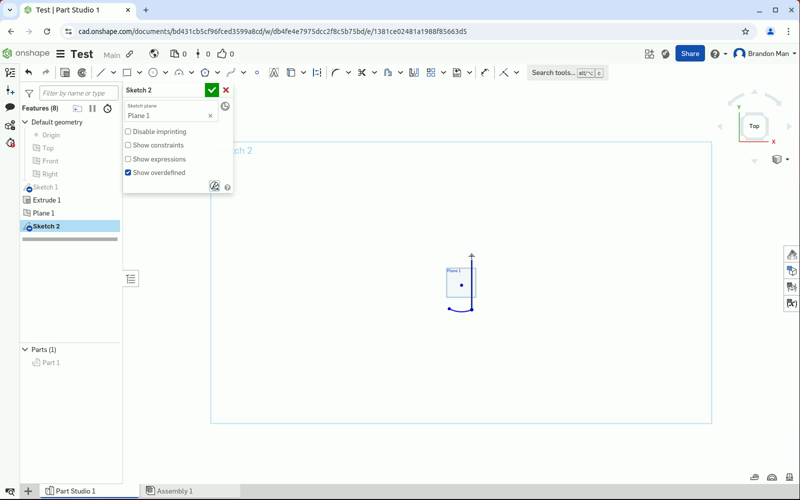
mouse_move(471, 255)
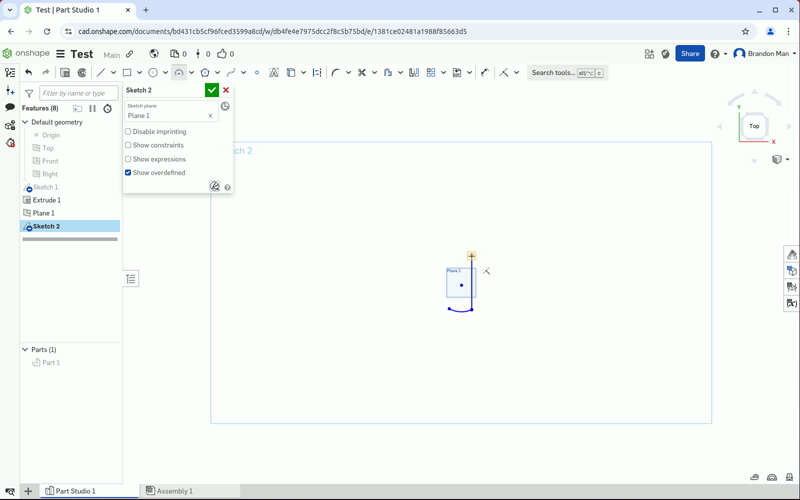
click(471, 255)
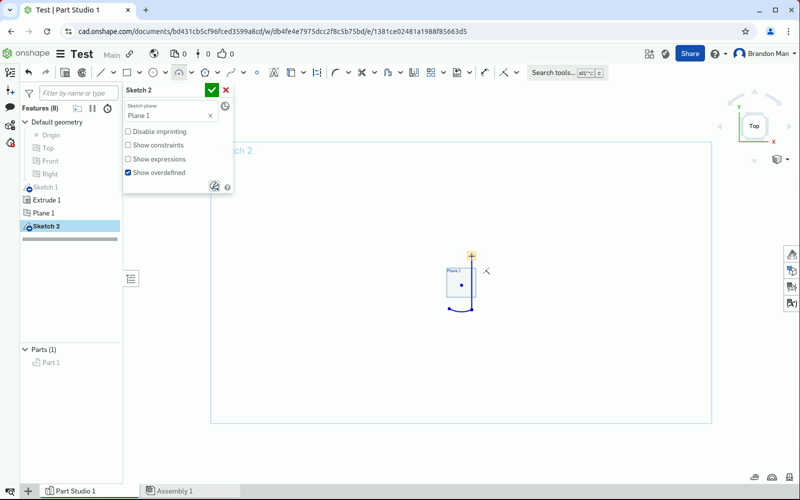
key_down(shift)
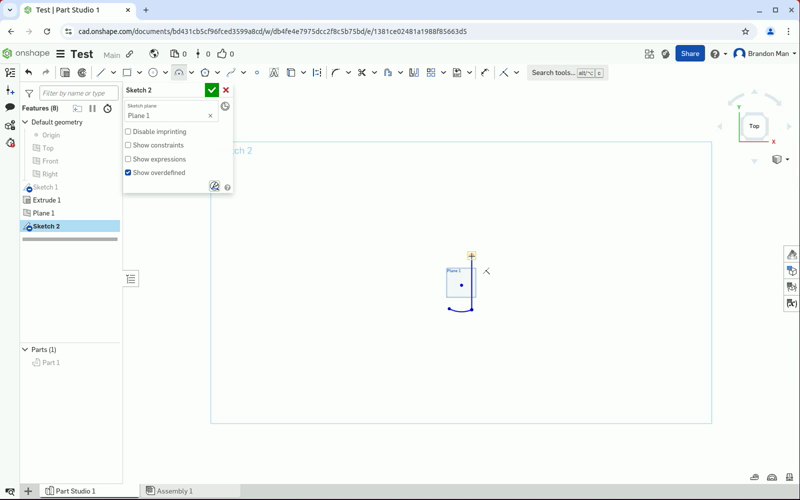
mouse_move(449, 257)
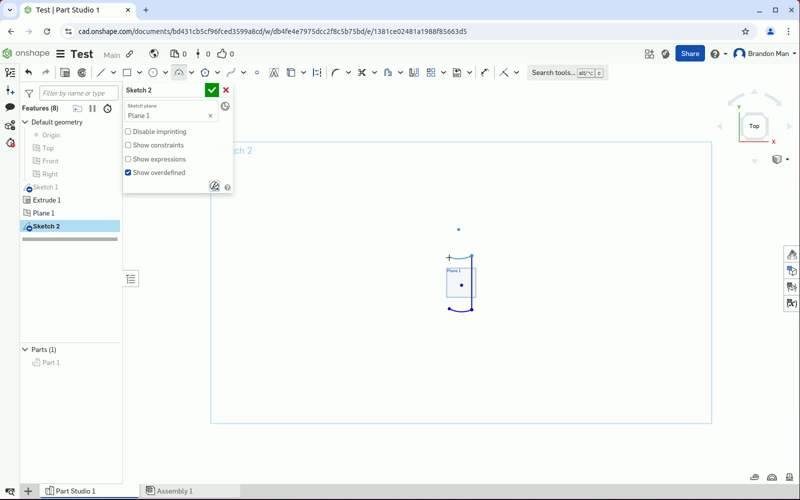
click(449, 257)
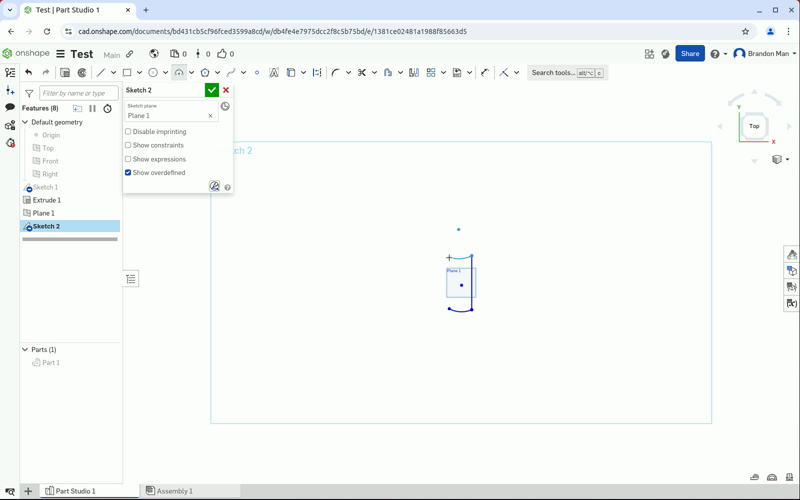
mouse_move(460, 254)
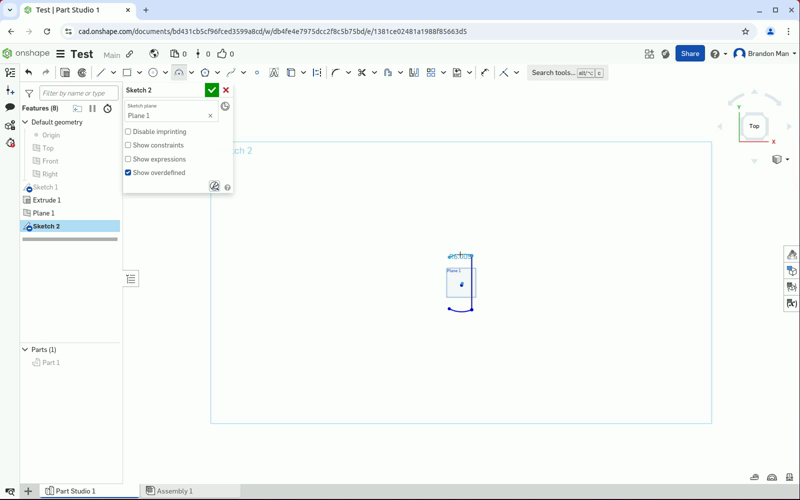
click(460, 254)
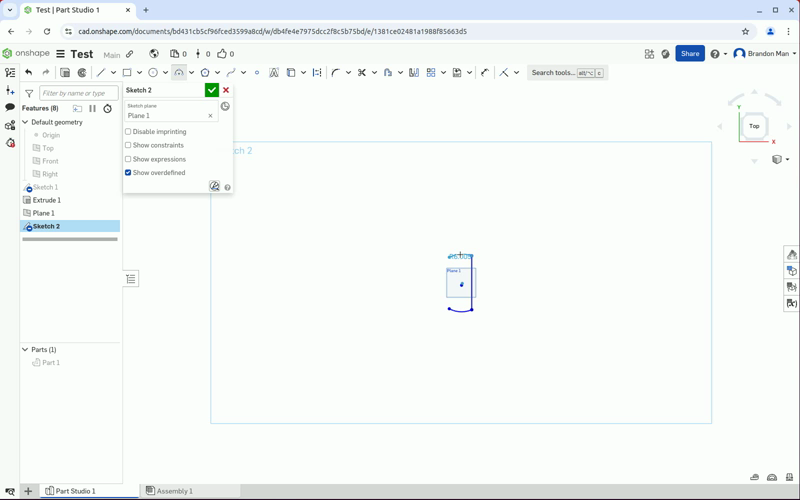
key_up(shift)
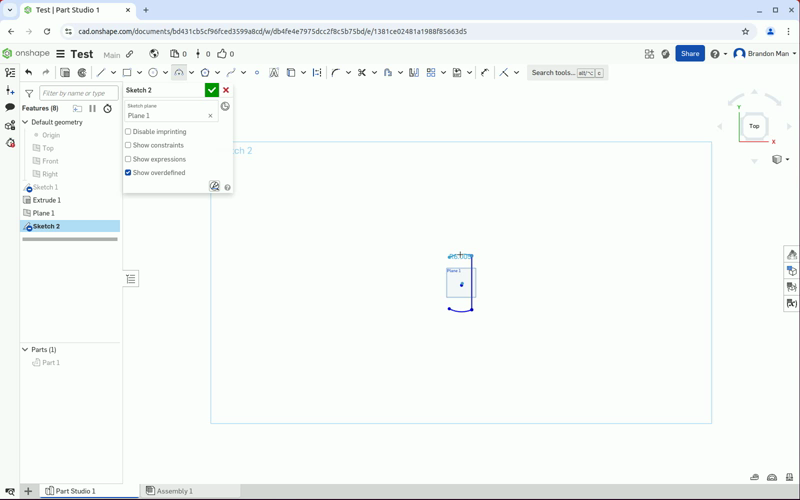
key(esc)
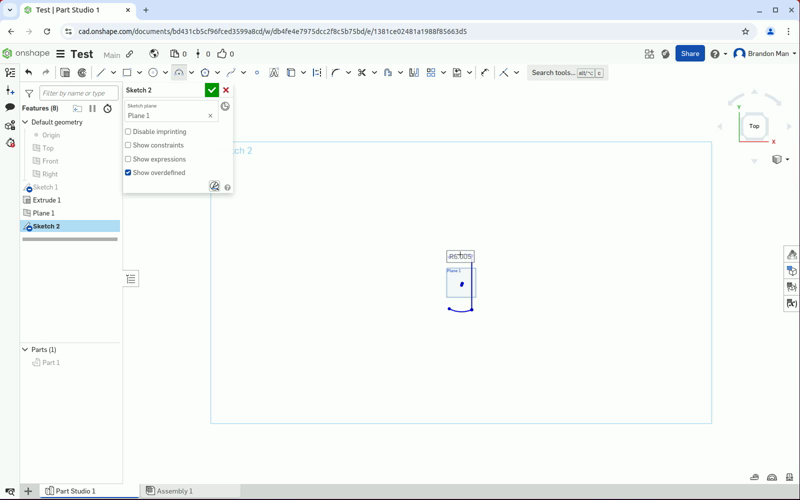
key(l)
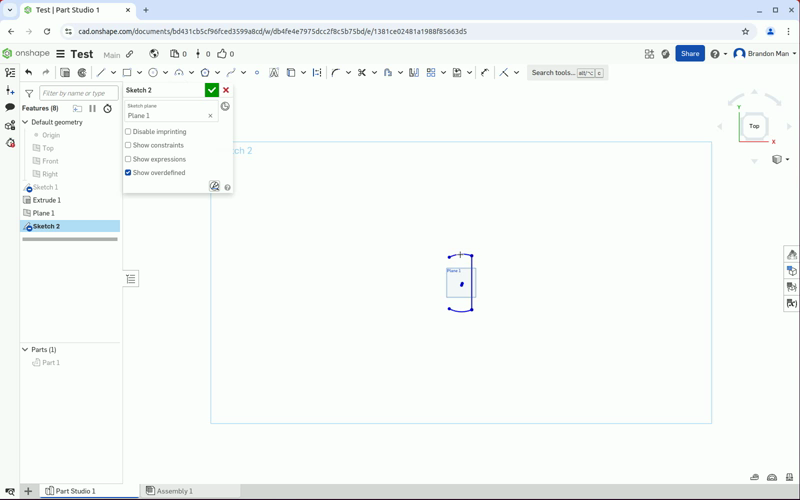
mouse_move(449, 257)
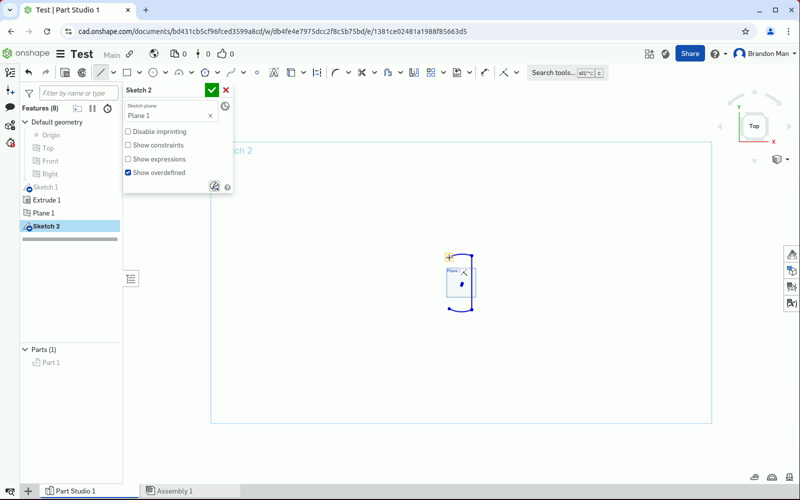
click(449, 257)
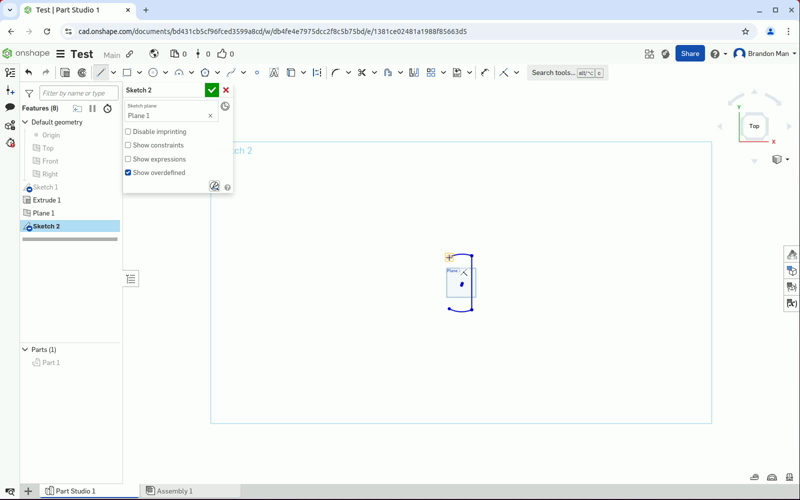
mouse_move(479, 257)
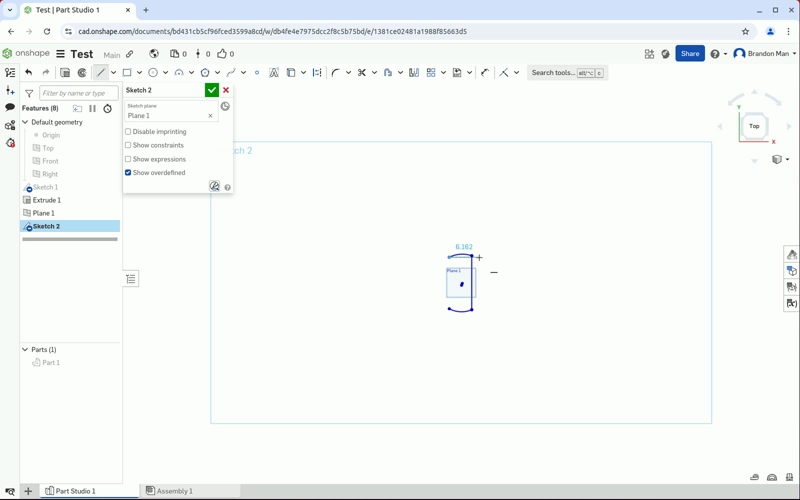
key_down(shift)
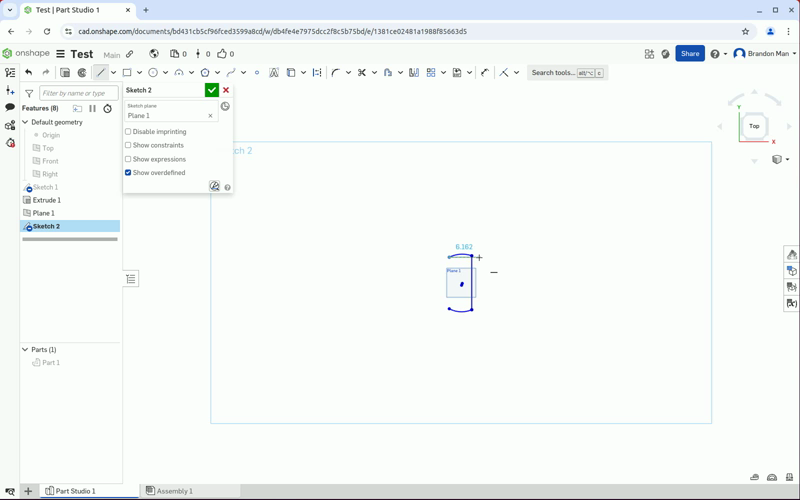
mouse_move(449, 308)
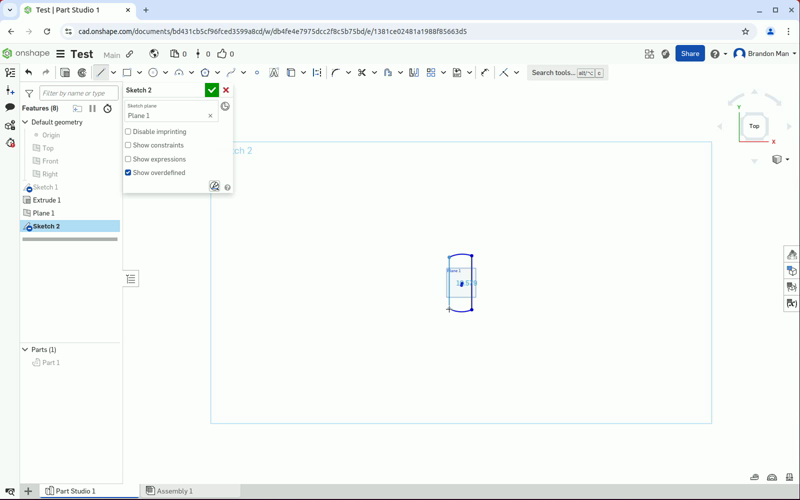
key_up(shift)
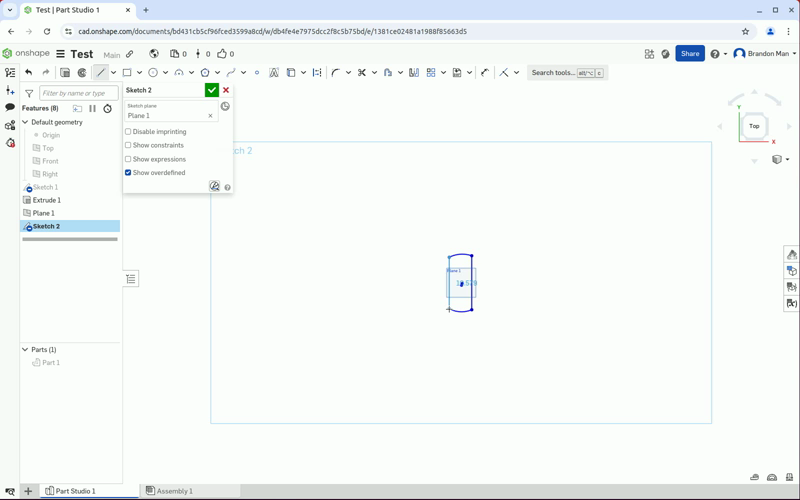
click(449, 308)
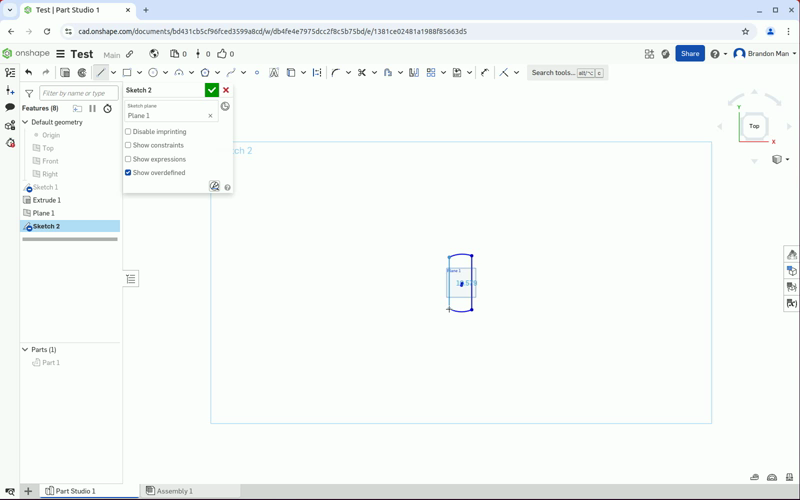
key(esc)
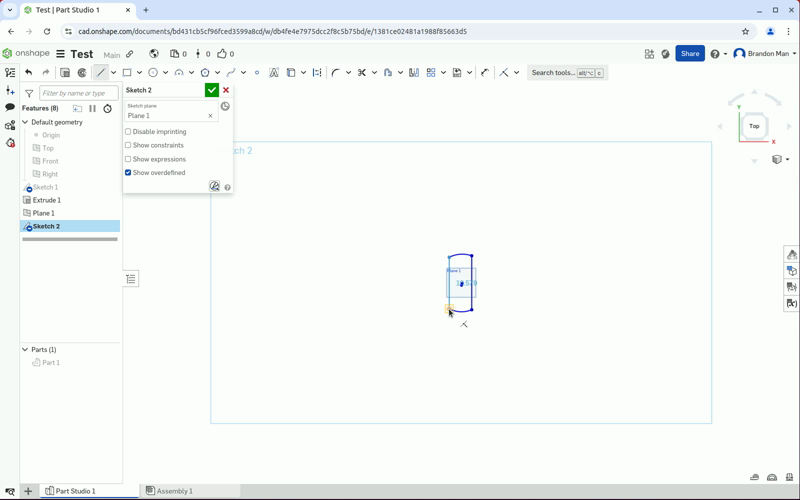
mouse_move(464, 258)
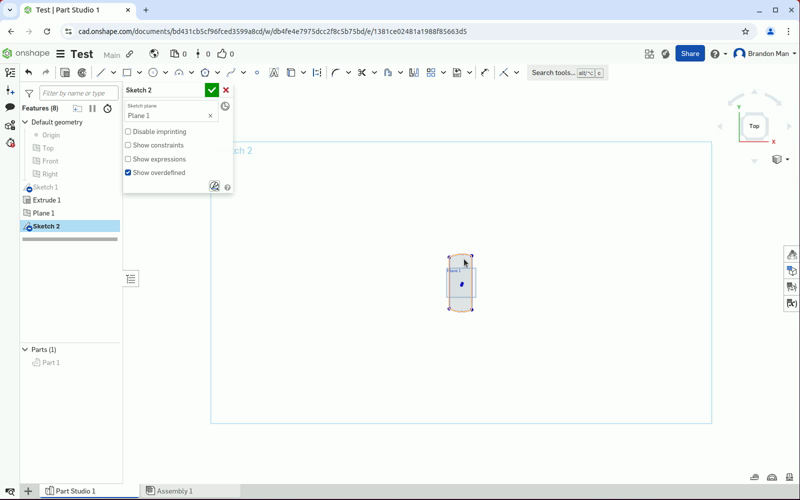
scroll(6)
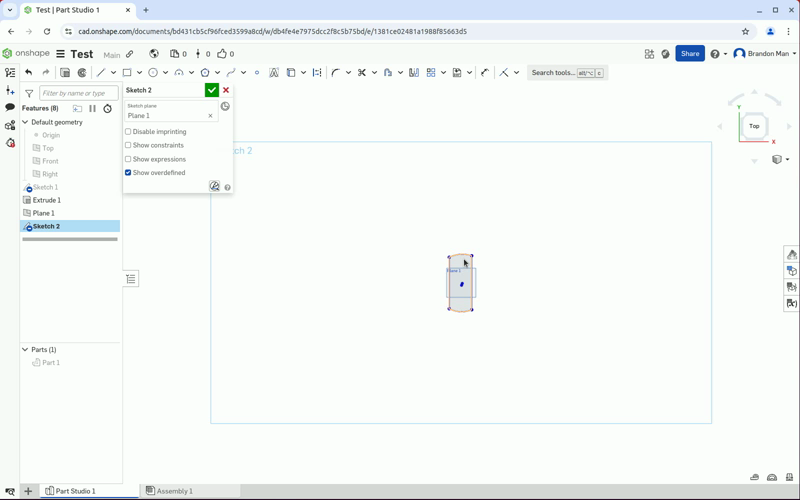
scroll(6)
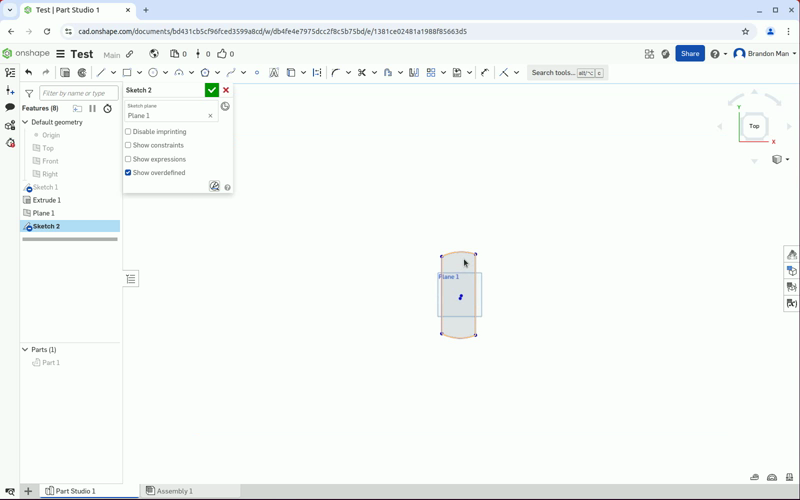
scroll(6)
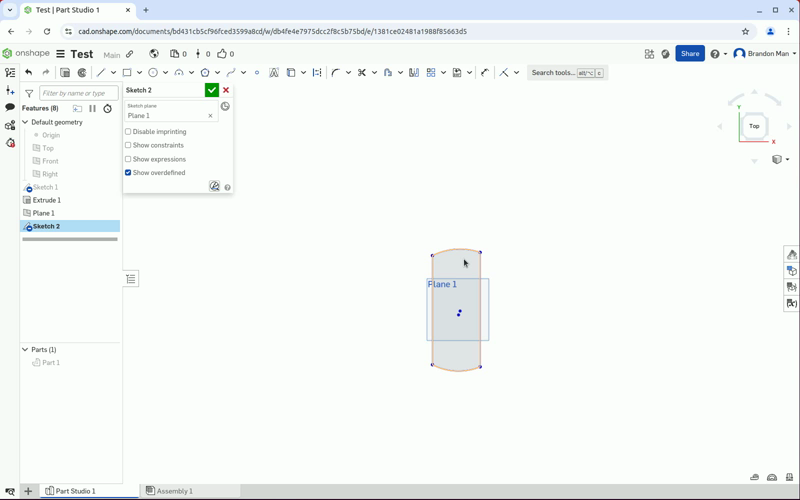
scroll(6)
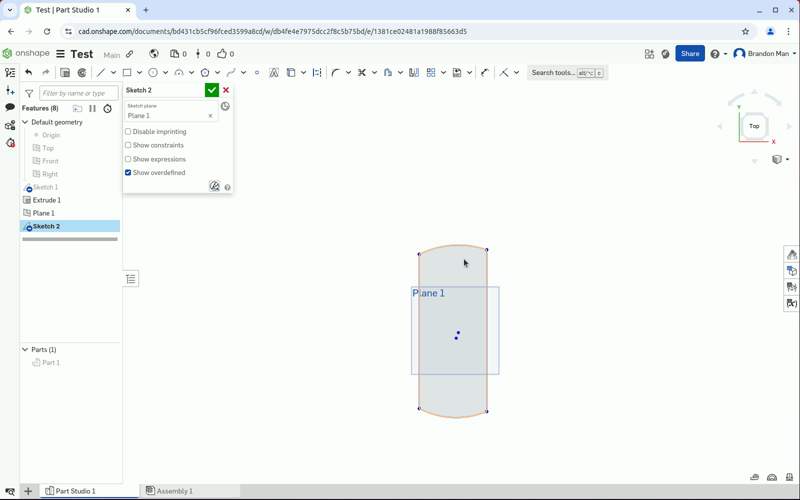
scroll(6)
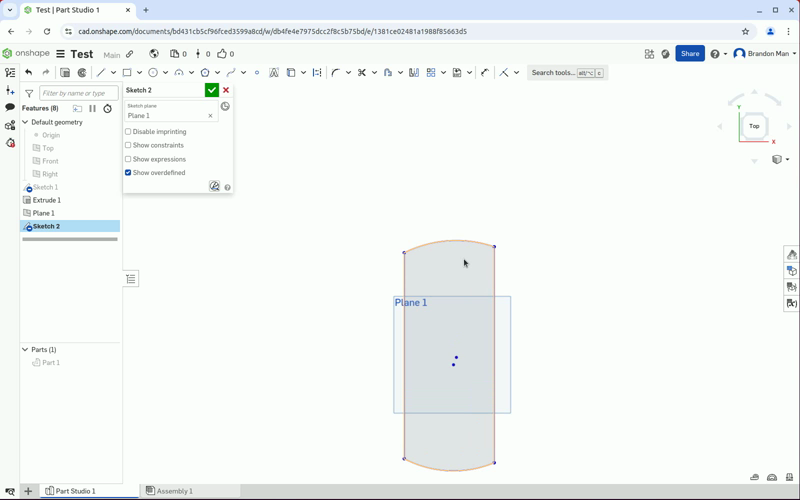
scroll(6)
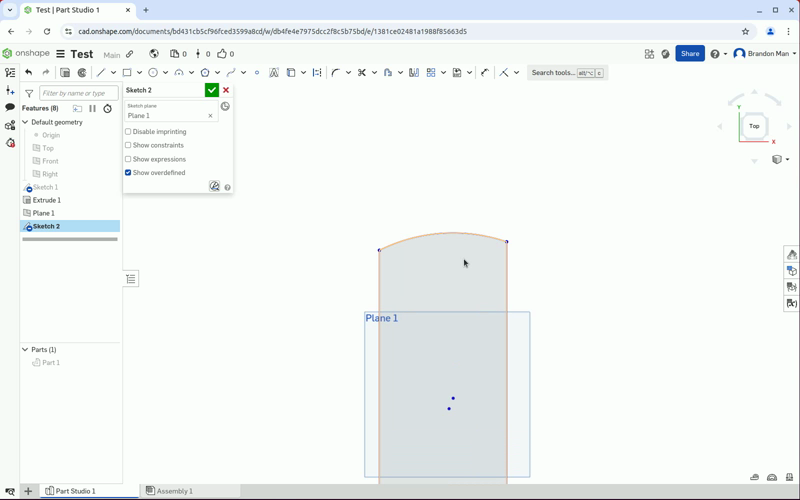
scroll(6)
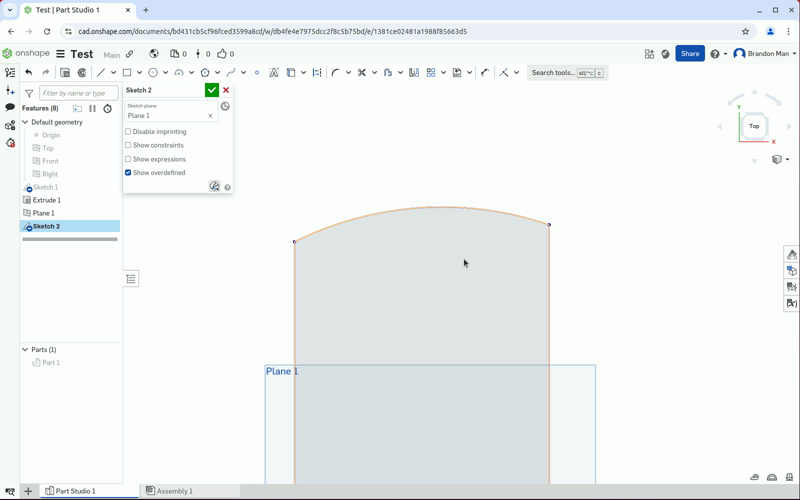
click(464, 258)
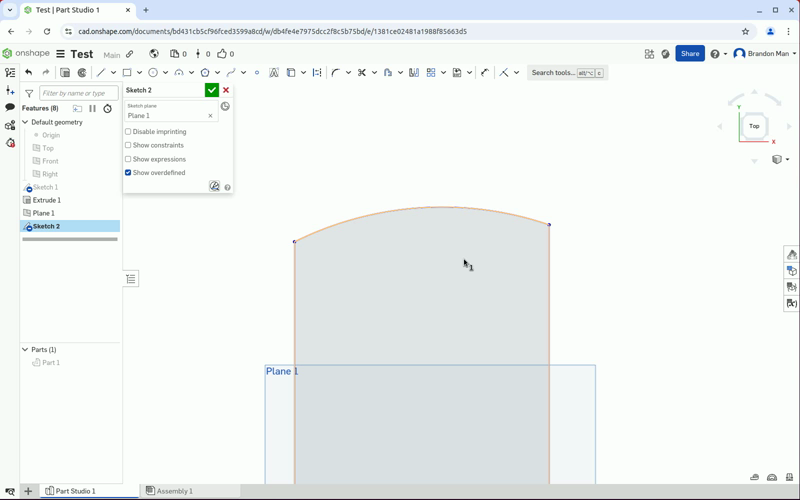
scroll(-6)
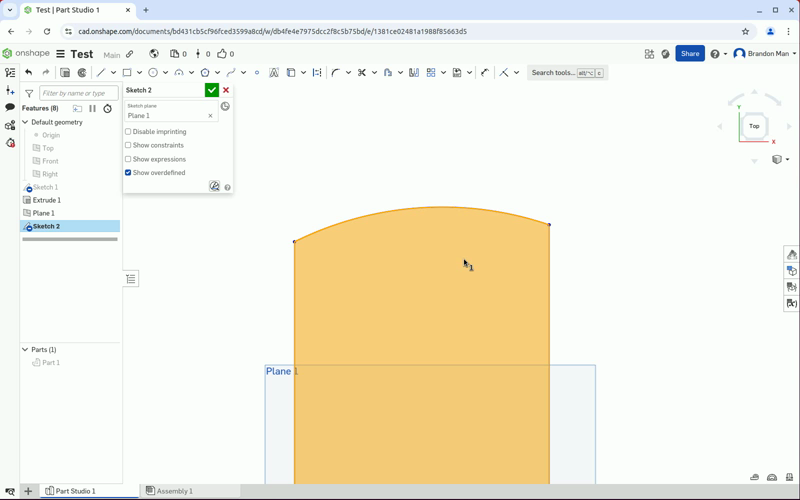
scroll(-6)
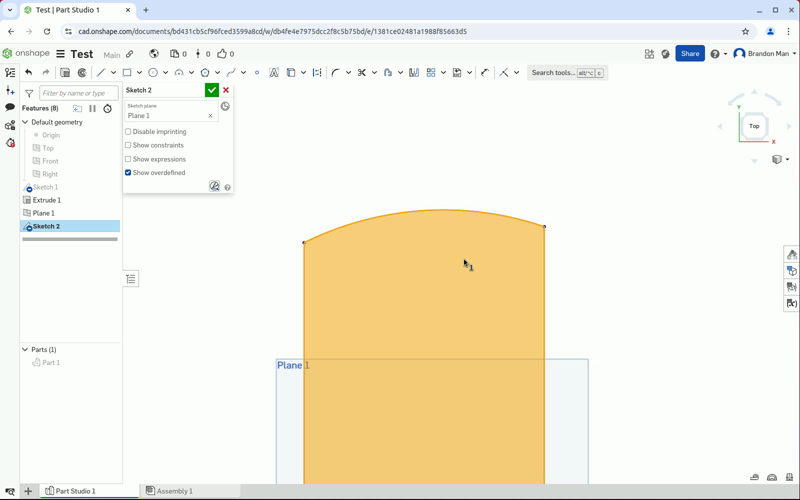
scroll(-6)
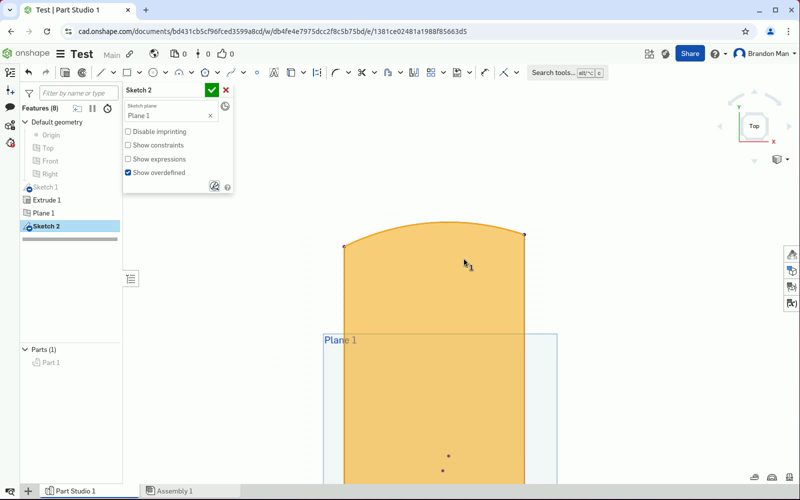
scroll(-6)
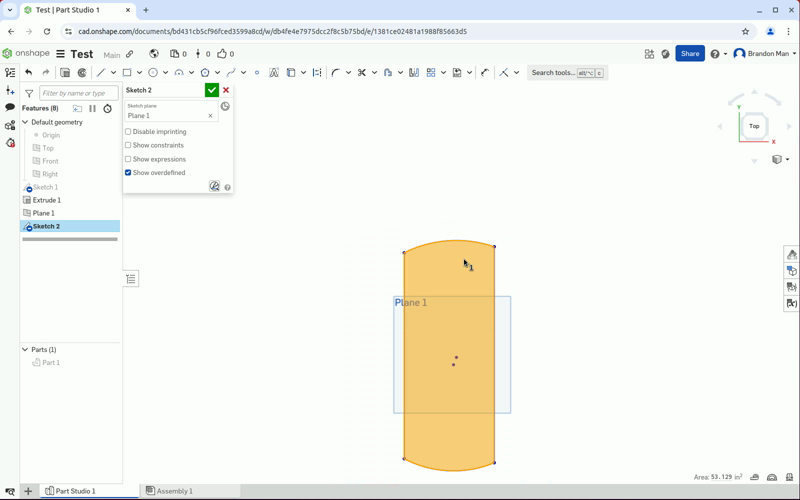
scroll(-6)
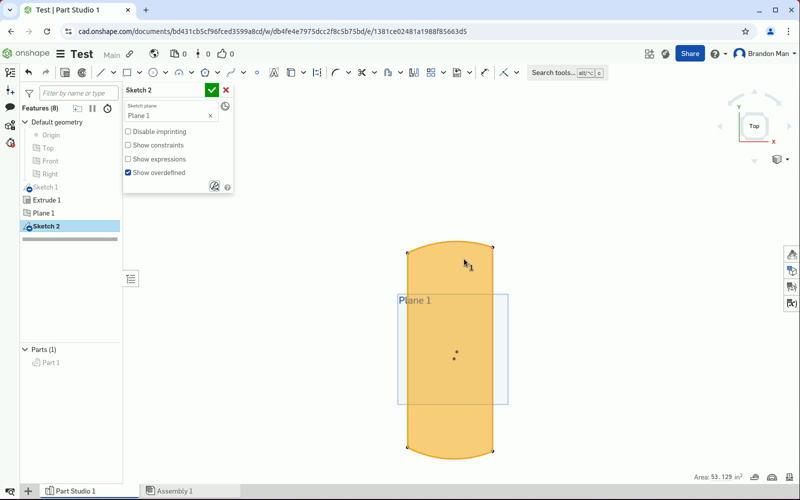
scroll(-6)
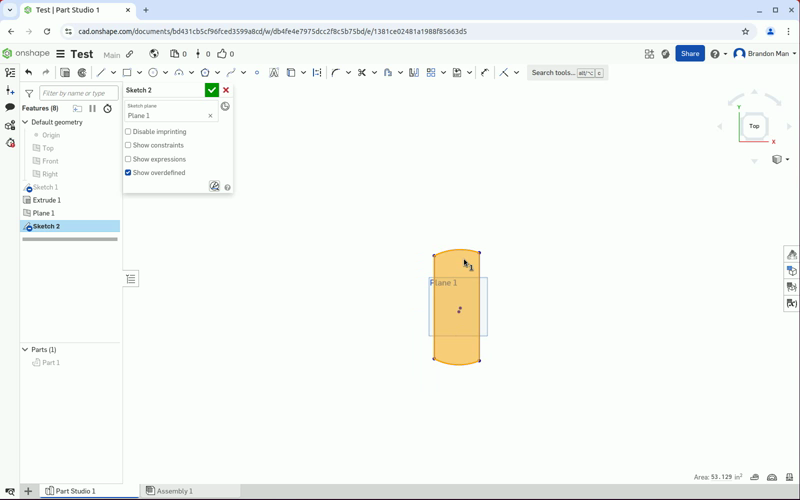
scroll(-6)
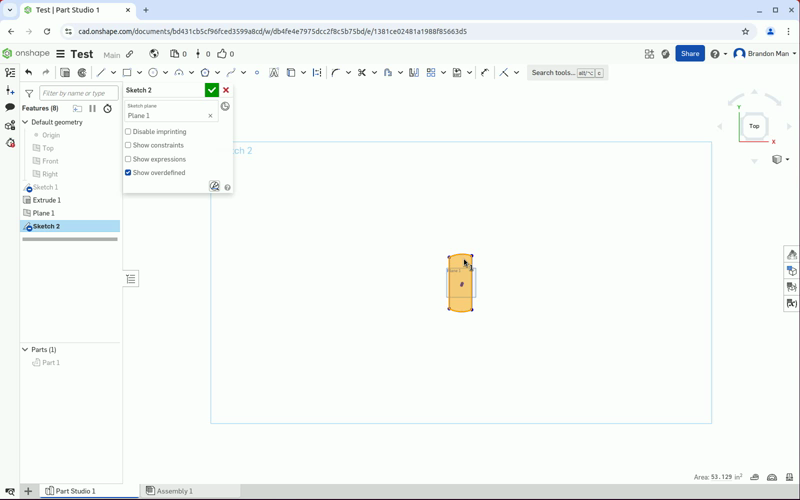
mouse_move(73, 352)
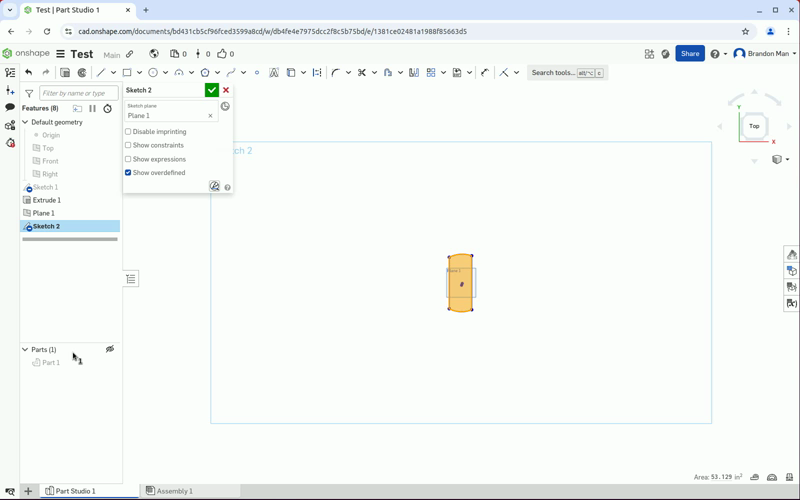
key(shift+y)
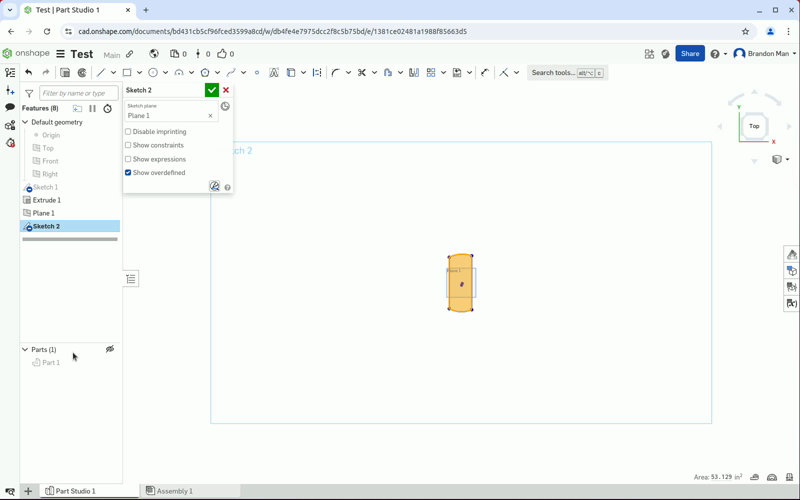
key(shift+e)
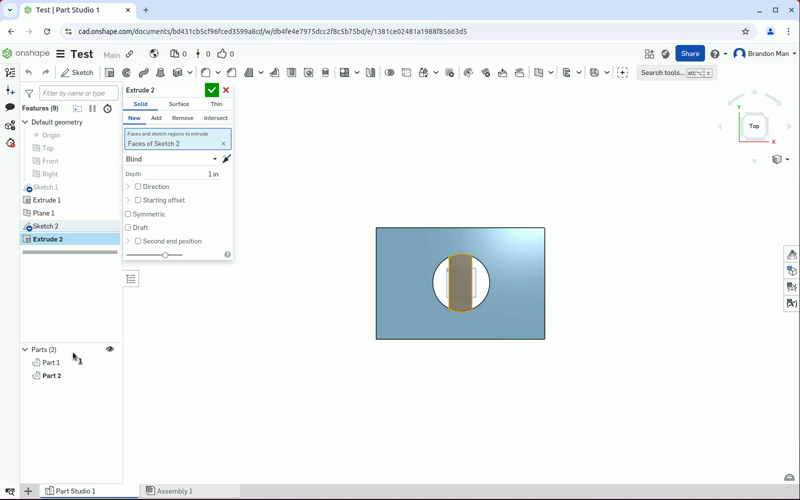
mouse_move(143, 106)
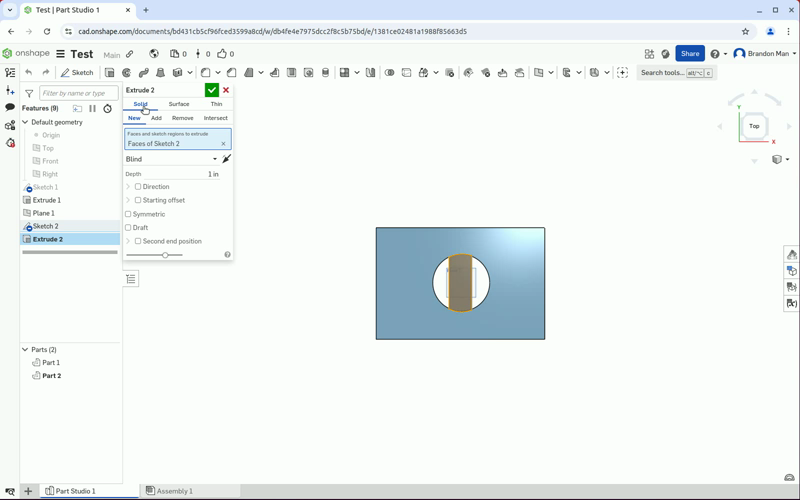
click(143, 106)
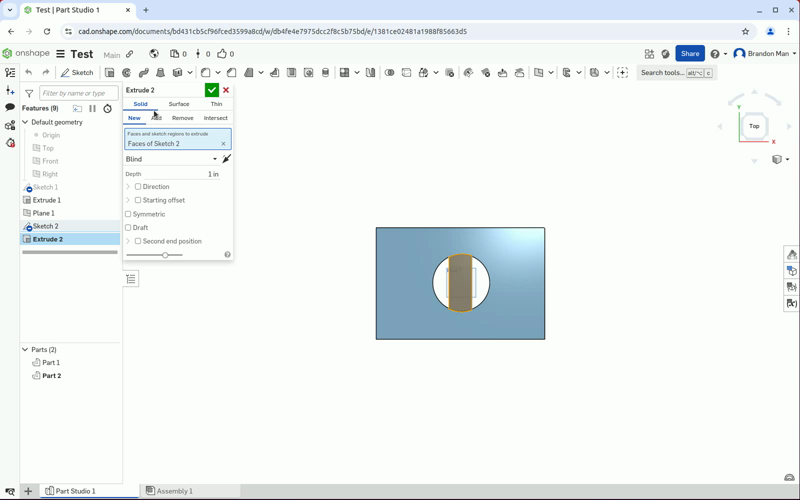
mouse_move(186, 120)
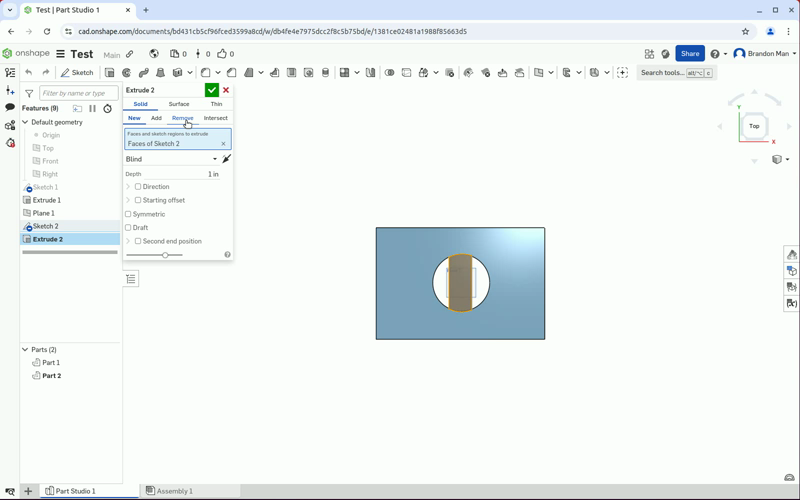
click(186, 120)
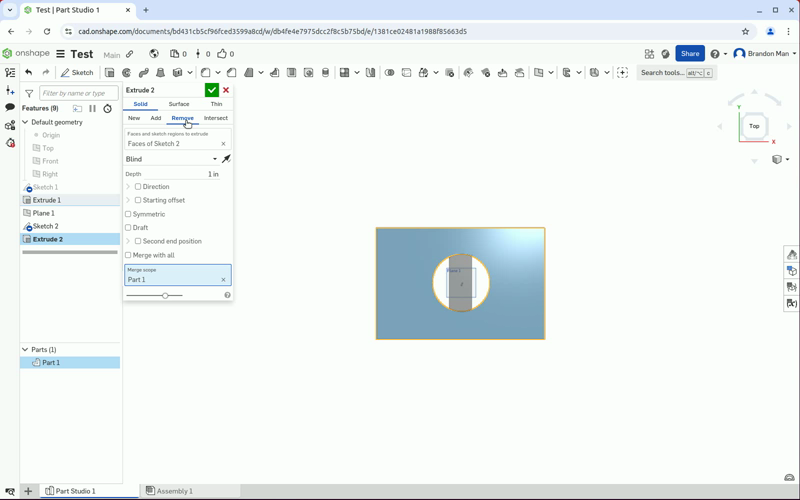
key(tab, 4)
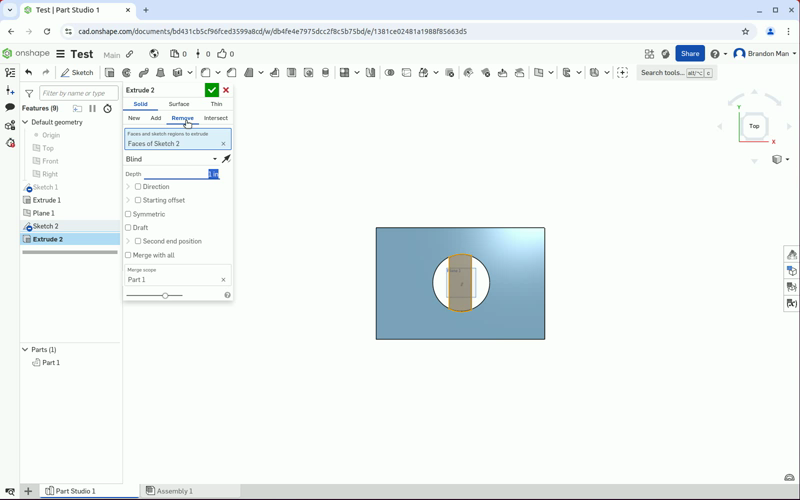
text(1.204)
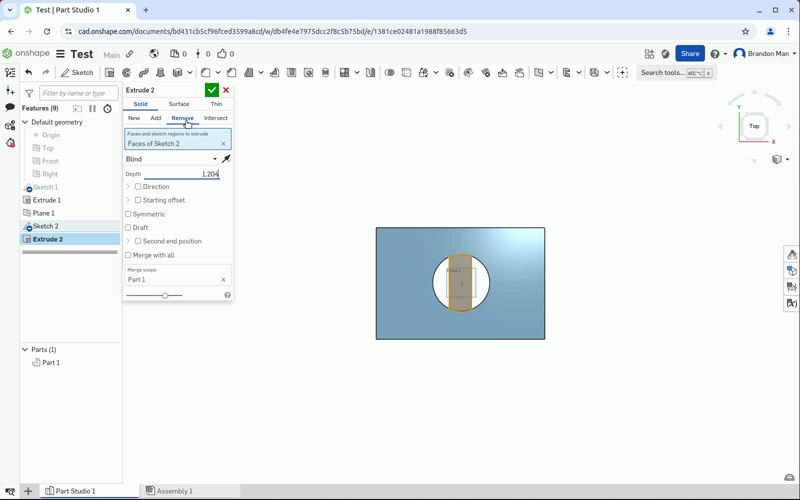
key(tab, 6)
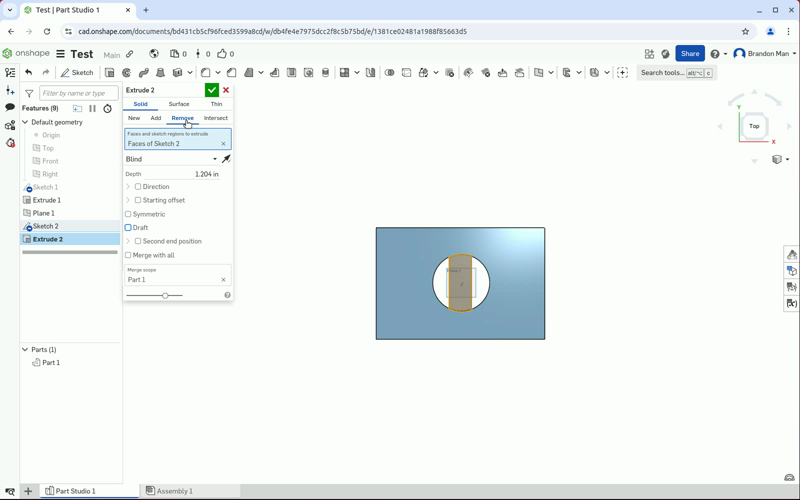
key(space)
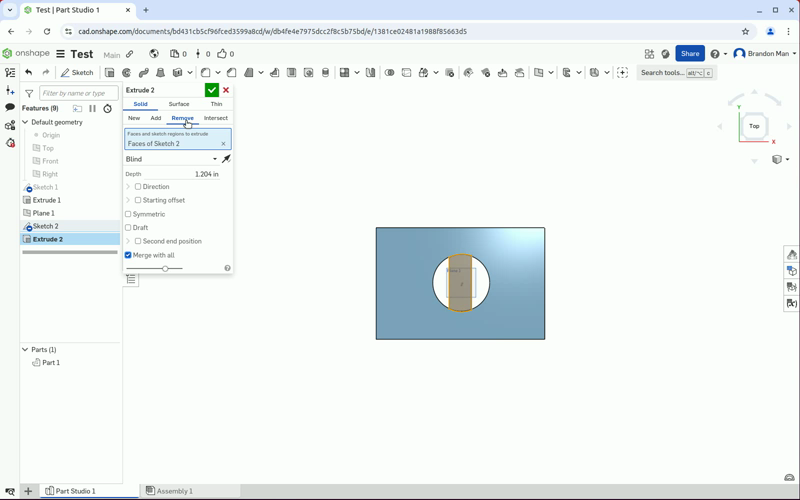
key(enter)
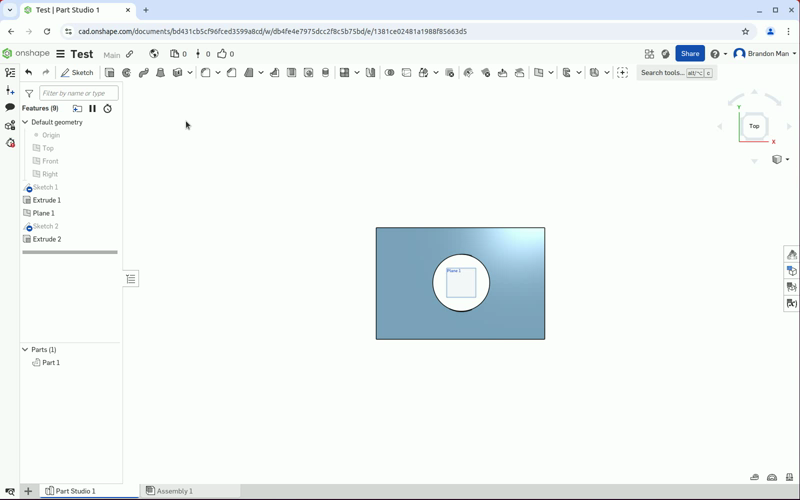
key(shift+h)
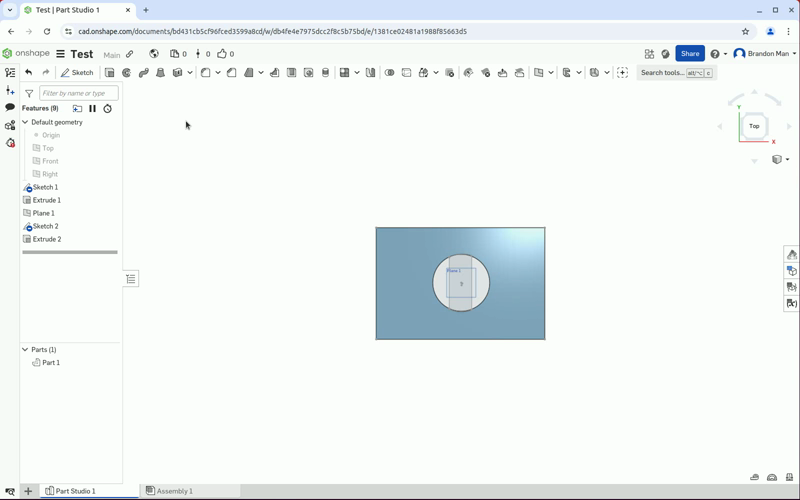
key(shift+h)
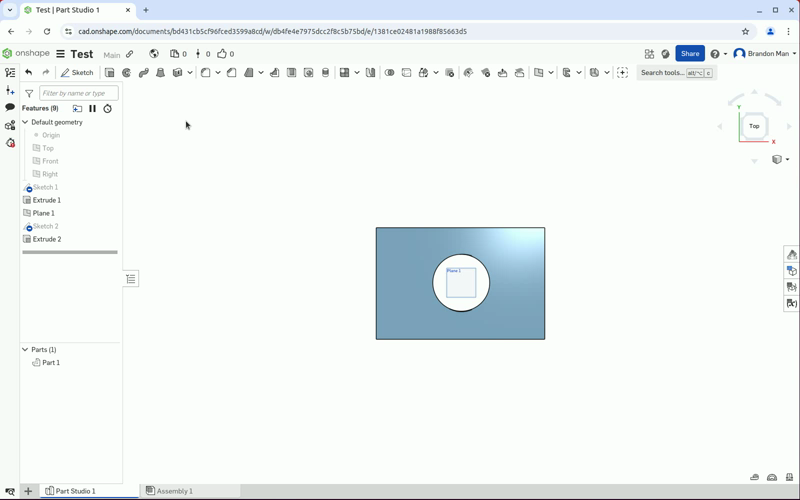
mouse_move(73, 189)
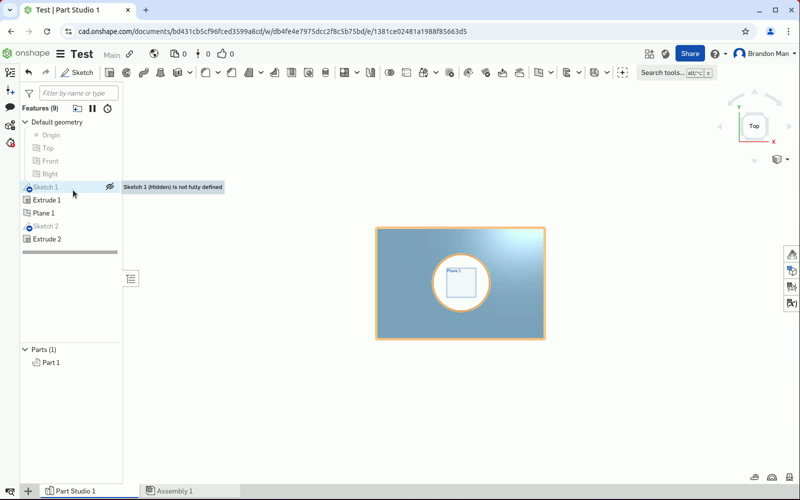
click(73, 189)
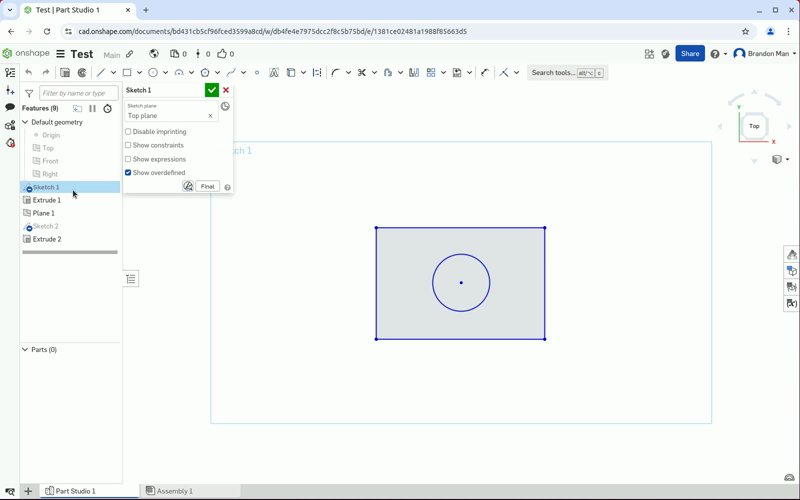
mouse_move(229, 92)
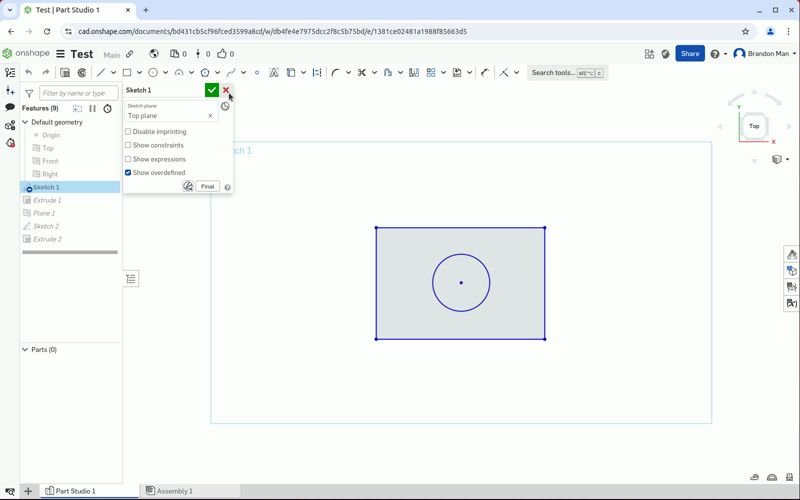
click(229, 92)
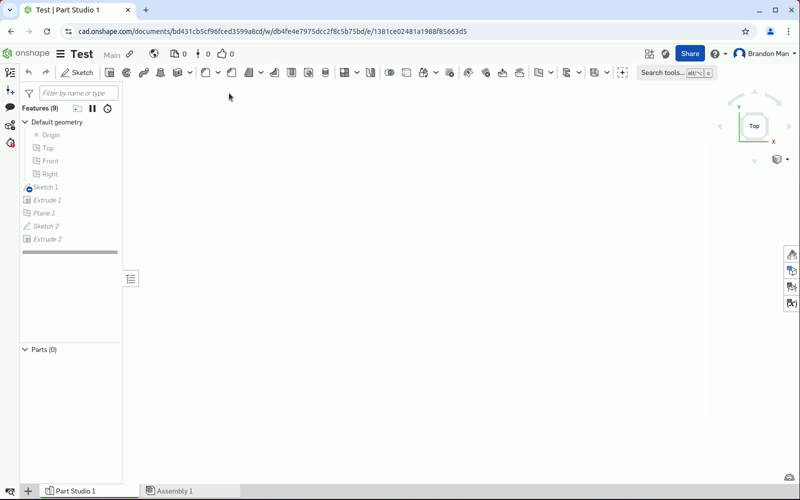
key(shift+s)
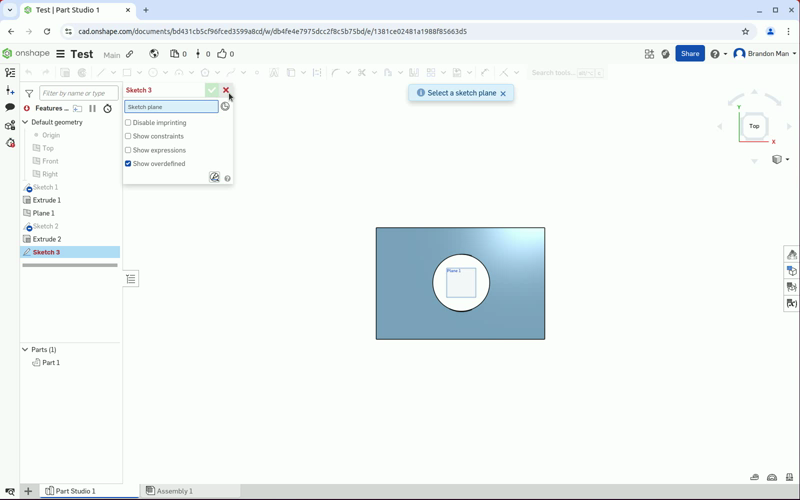
mouse_move(73, 215)
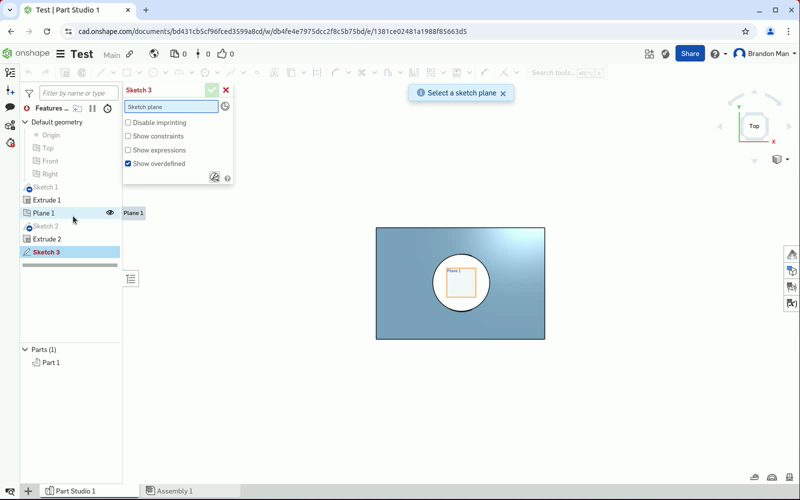
click(73, 215)
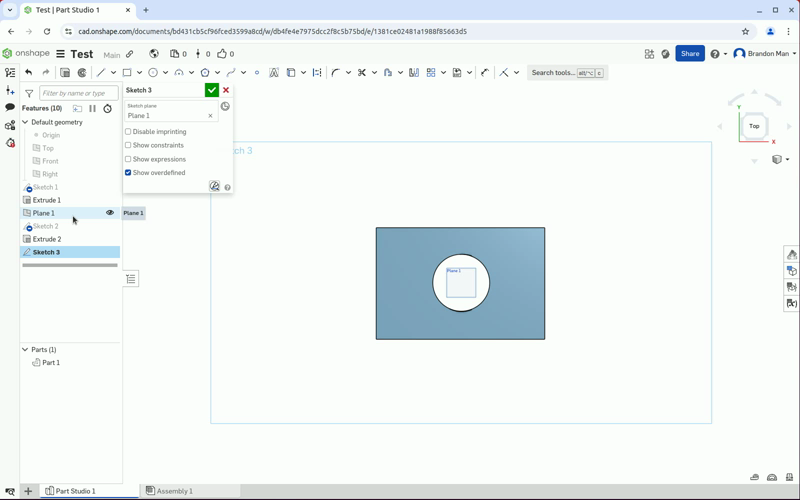
mouse_move(73, 352)
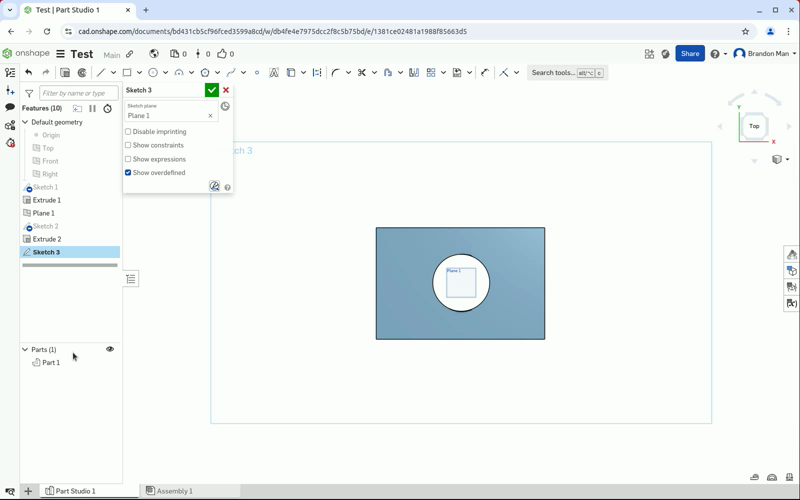
key(y)
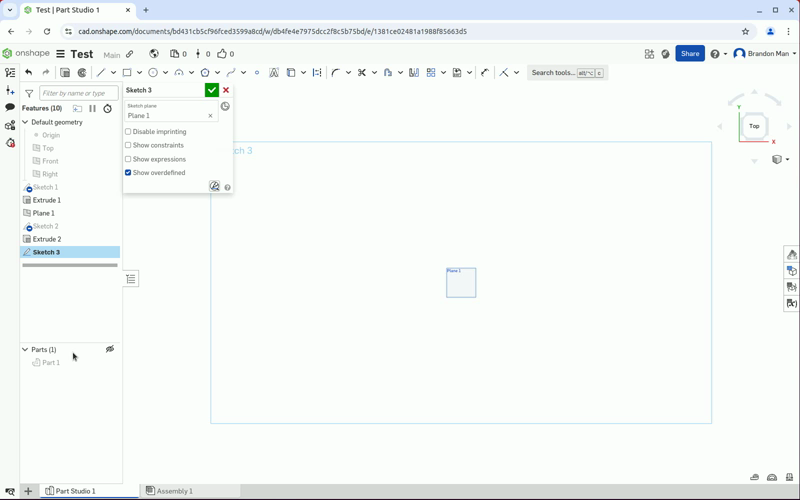
key(l)
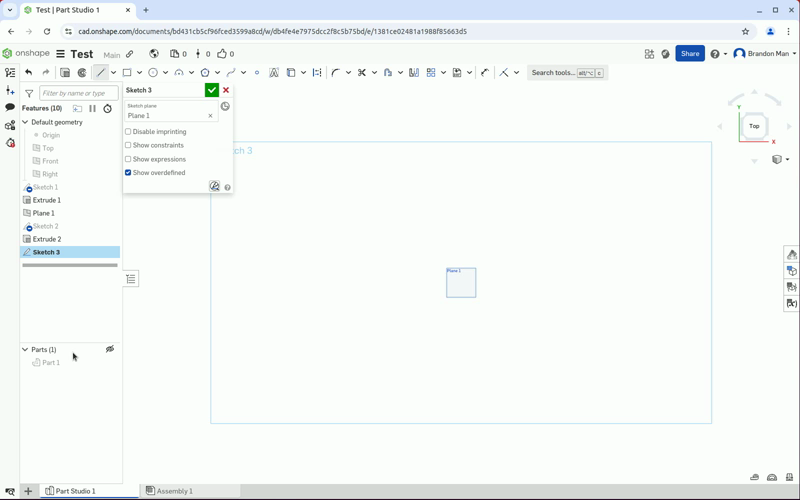
key_down(shift)
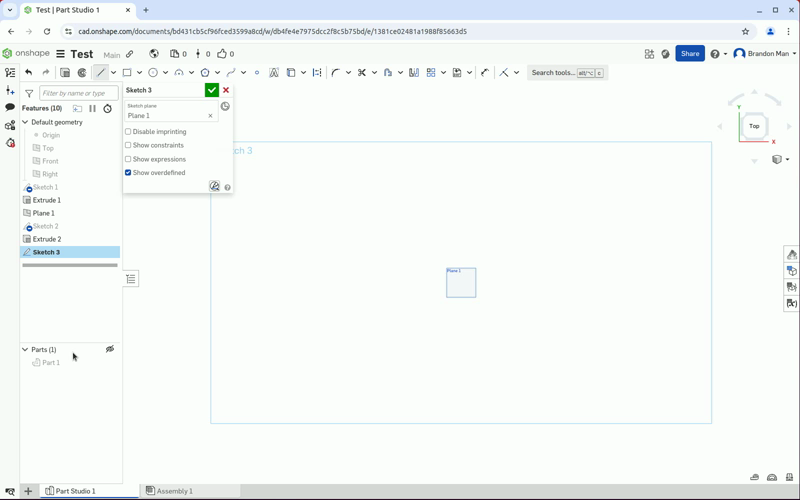
mouse_move(382, 339)
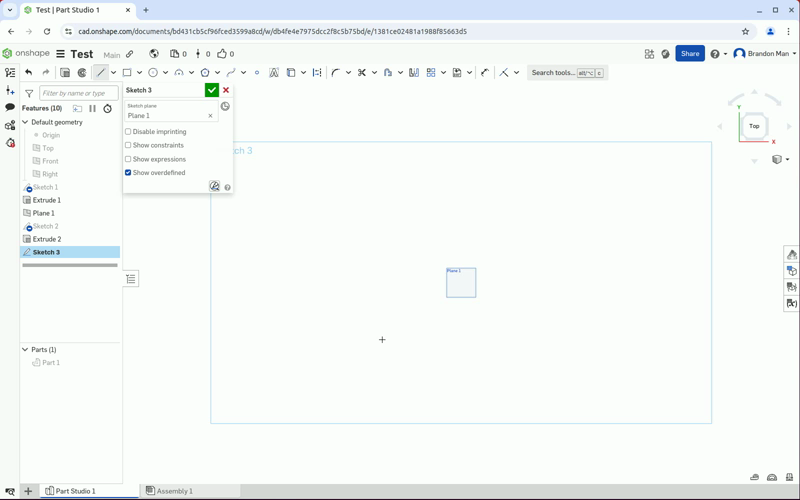
click(382, 339)
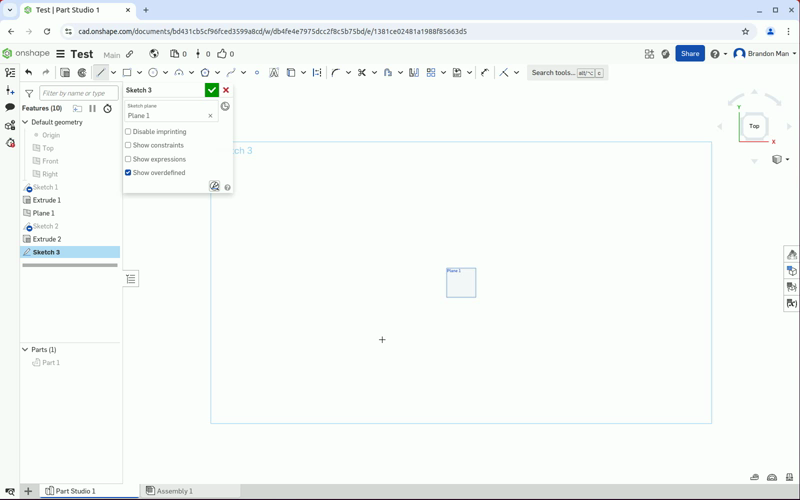
key_up(shift)
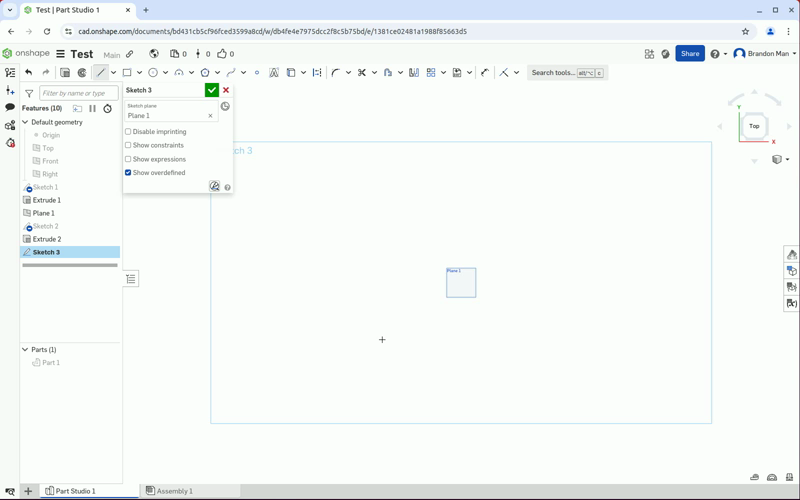
key_down(shift)
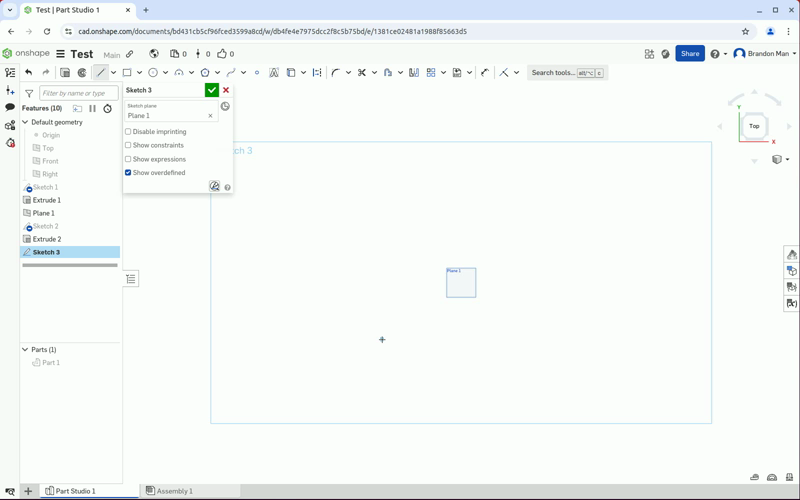
mouse_move(412, 339)
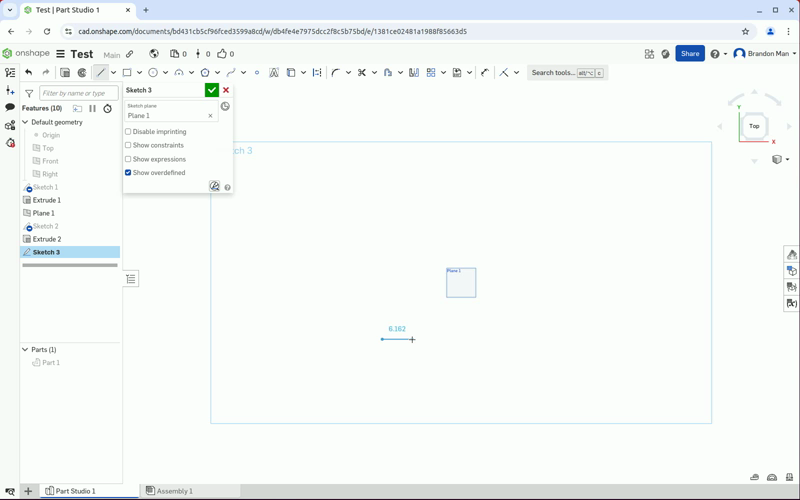
mouse_move(396, 339)
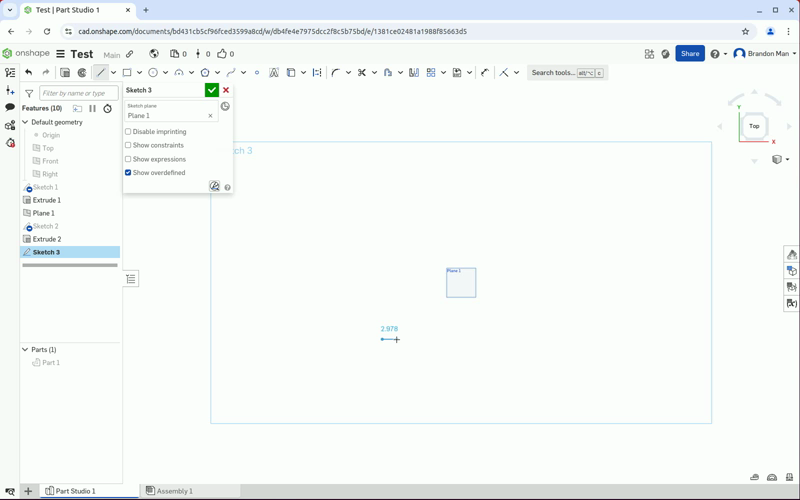
click(396, 339)
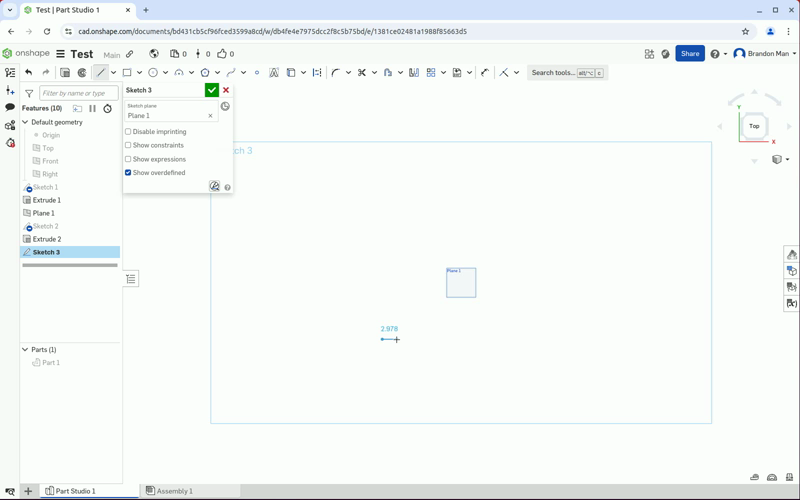
key_up(shift)
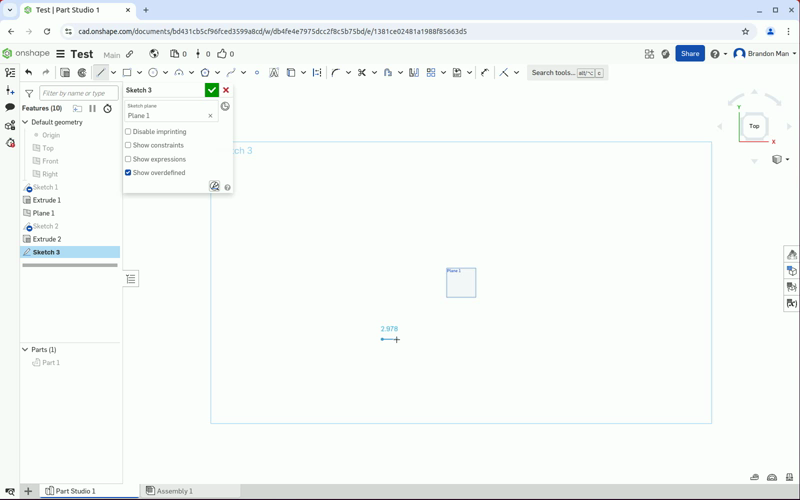
key_down(shift)
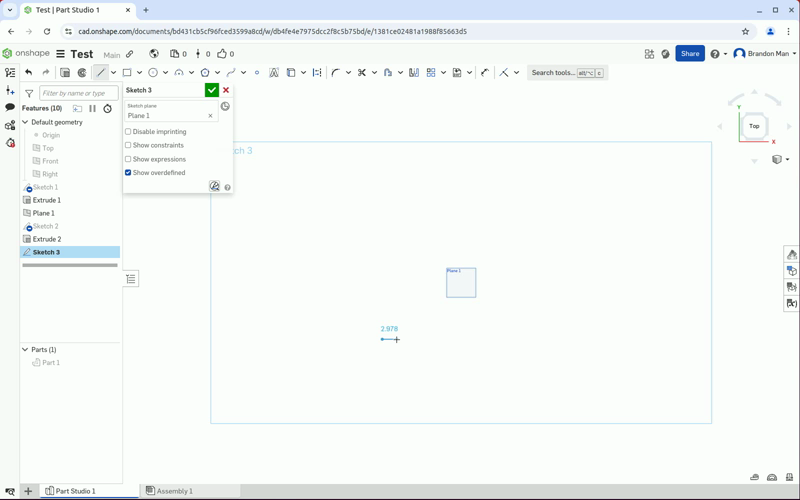
mouse_move(396, 226)
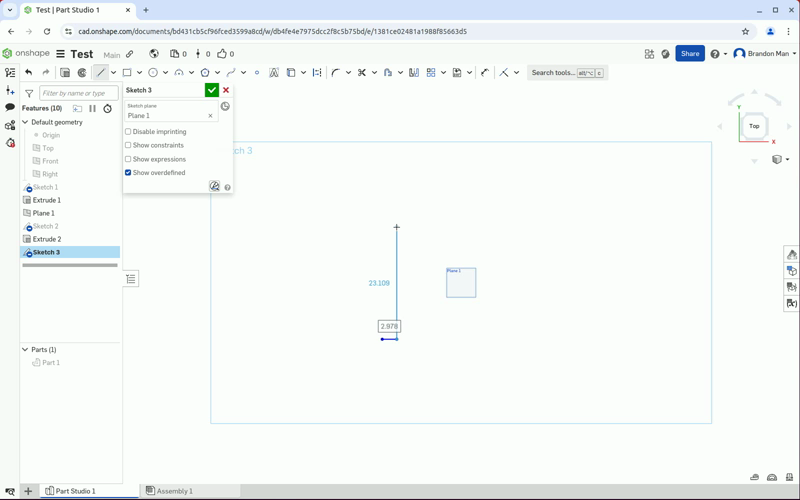
click(396, 226)
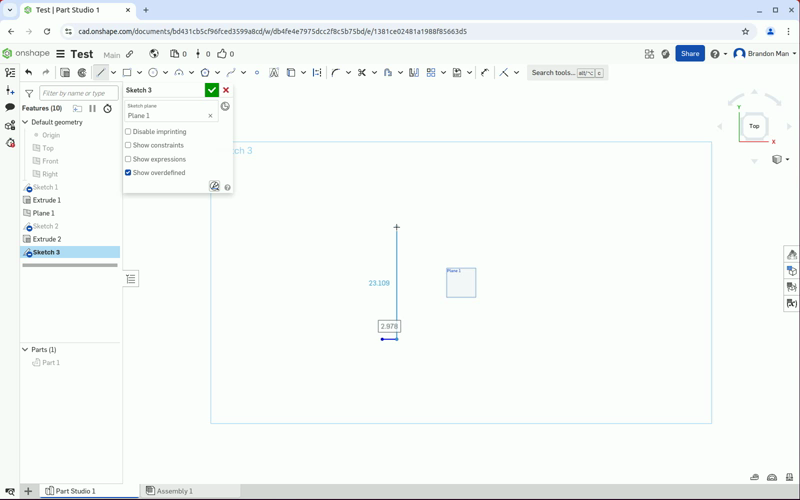
key_up(shift)
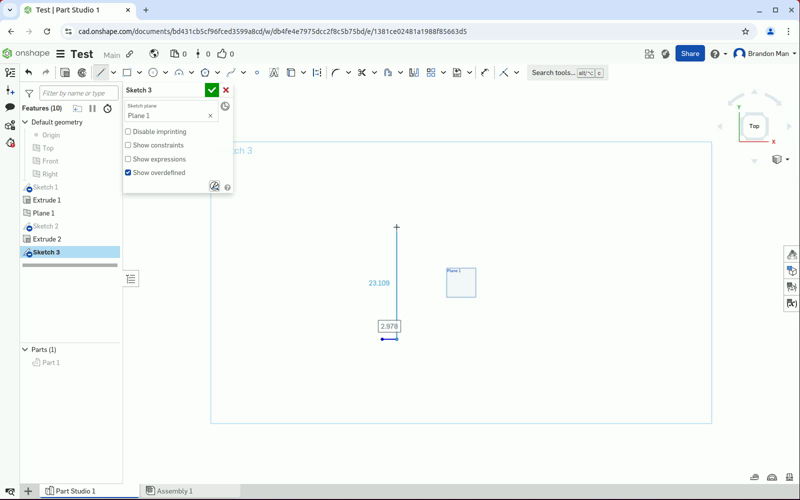
key_down(shift)
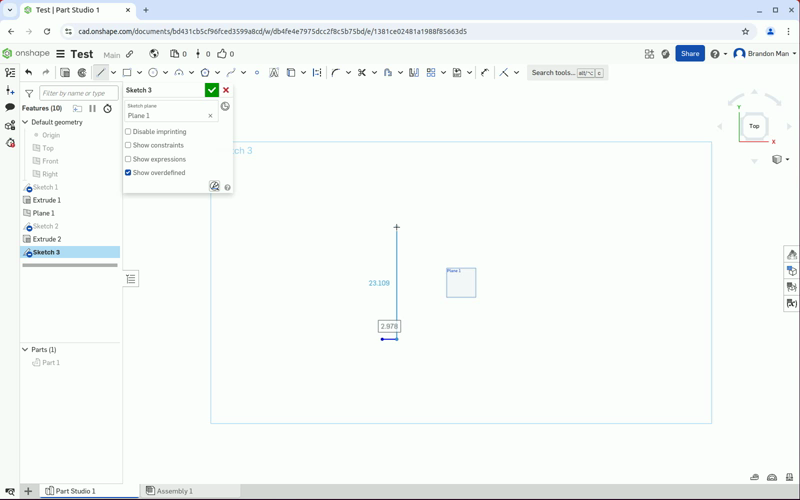
mouse_move(426, 226)
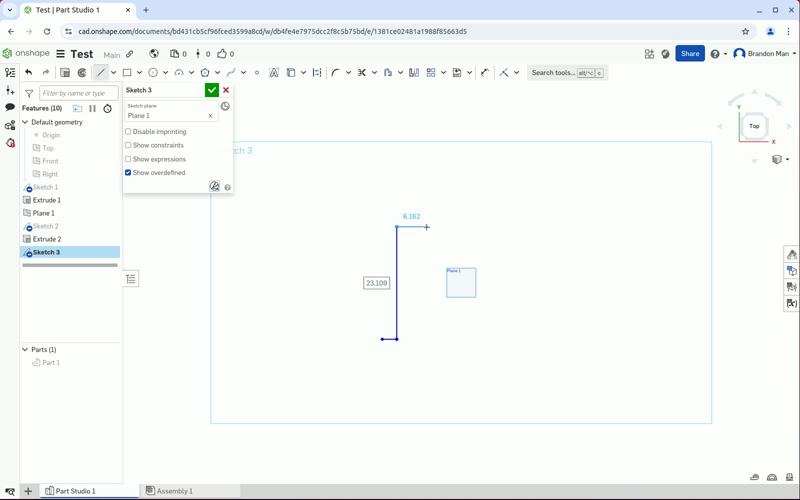
mouse_move(382, 226)
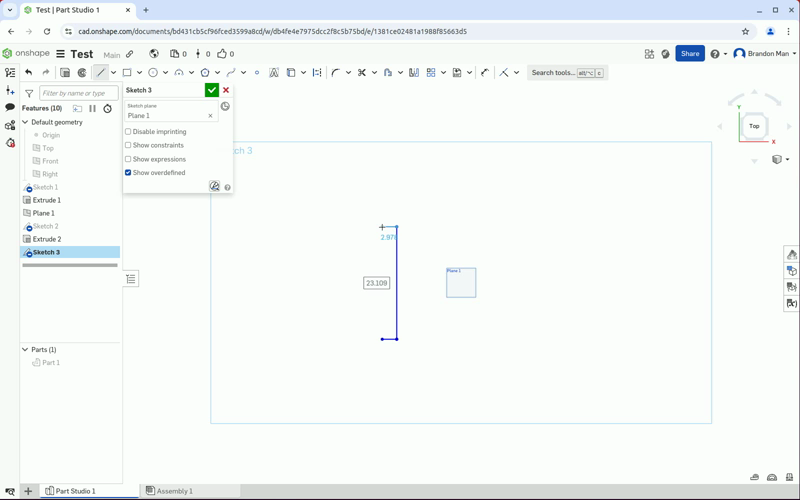
click(382, 226)
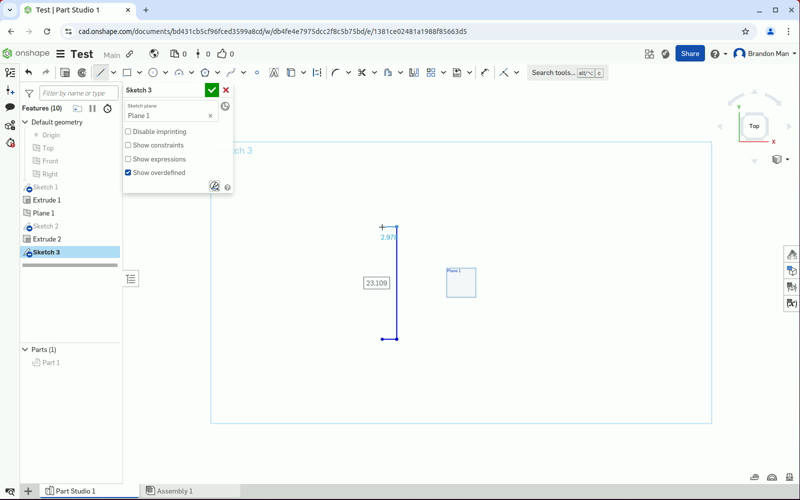
key_up(shift)
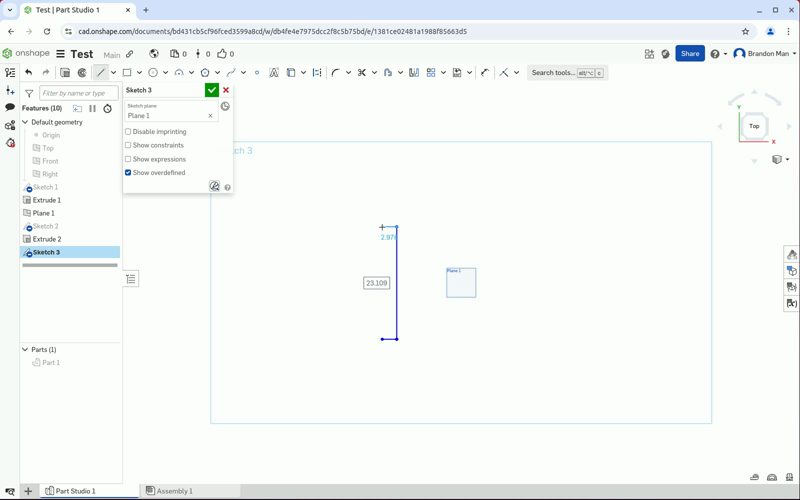
key_down(shift)
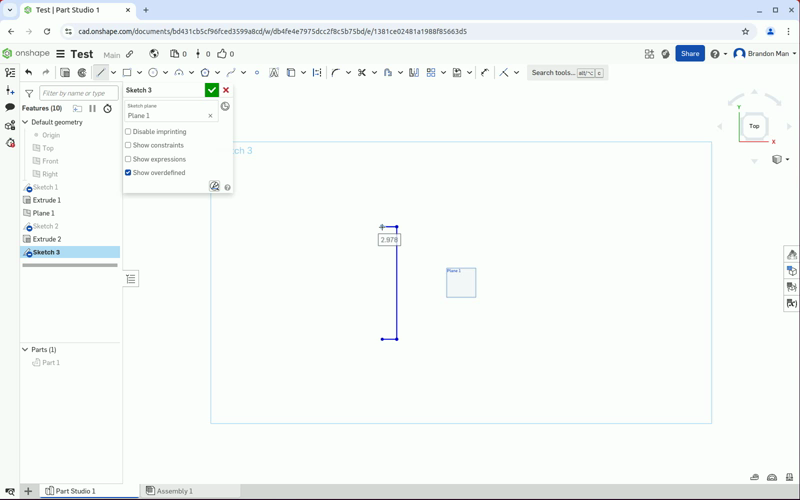
mouse_move(382, 339)
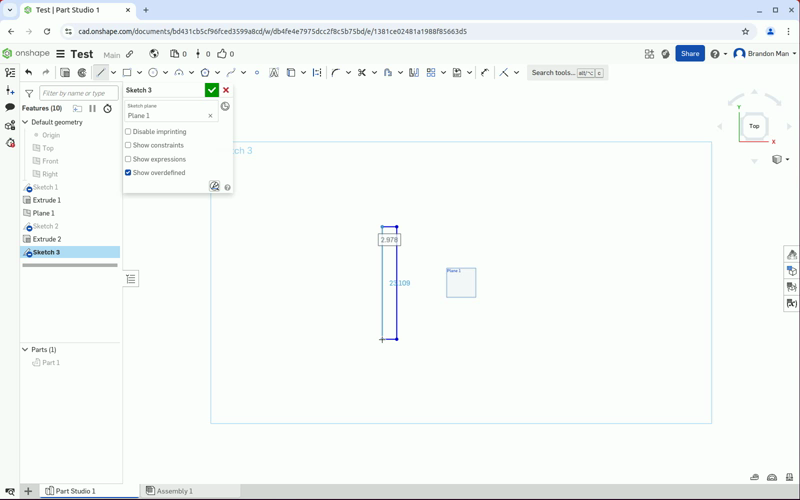
key_up(shift)
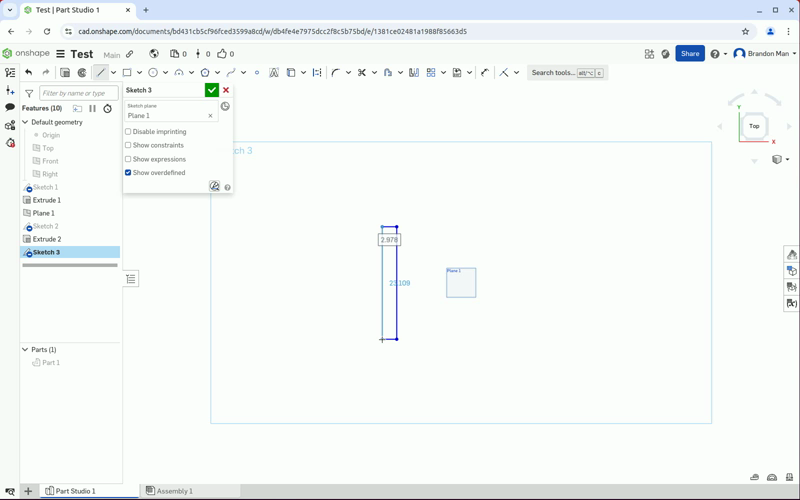
click(382, 339)
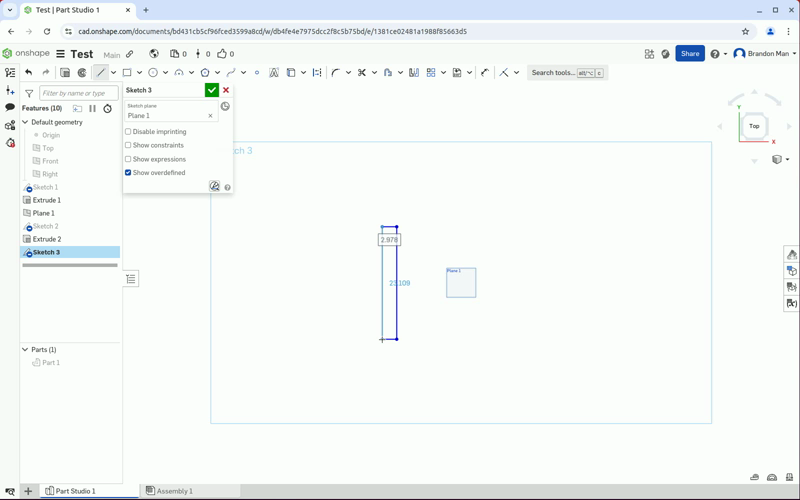
key(esc)
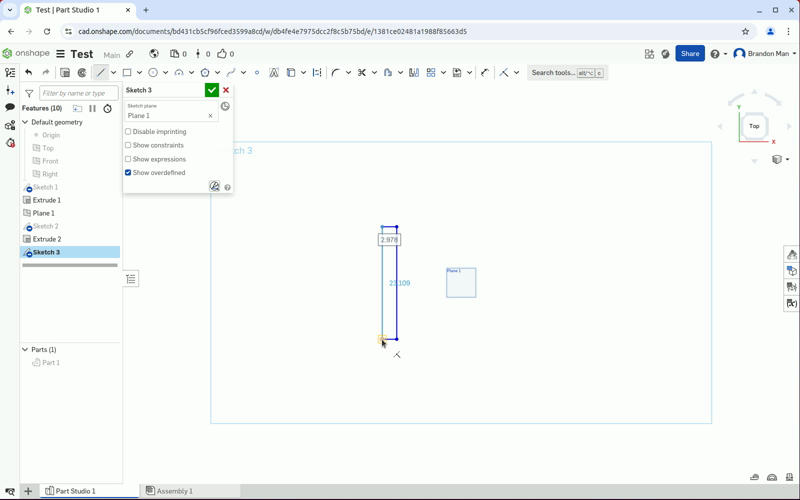
mouse_move(391, 238)
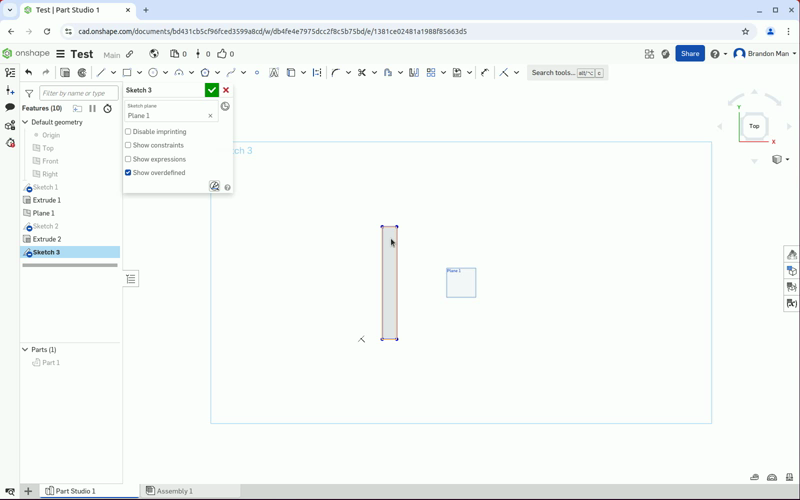
scroll(6)
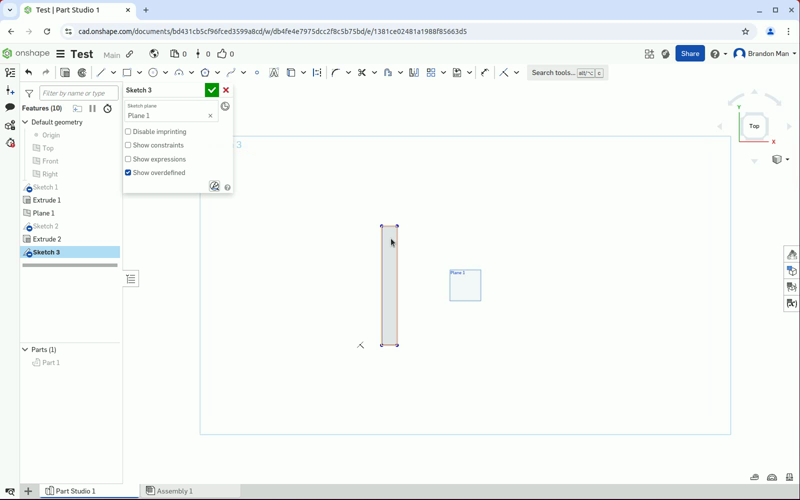
scroll(6)
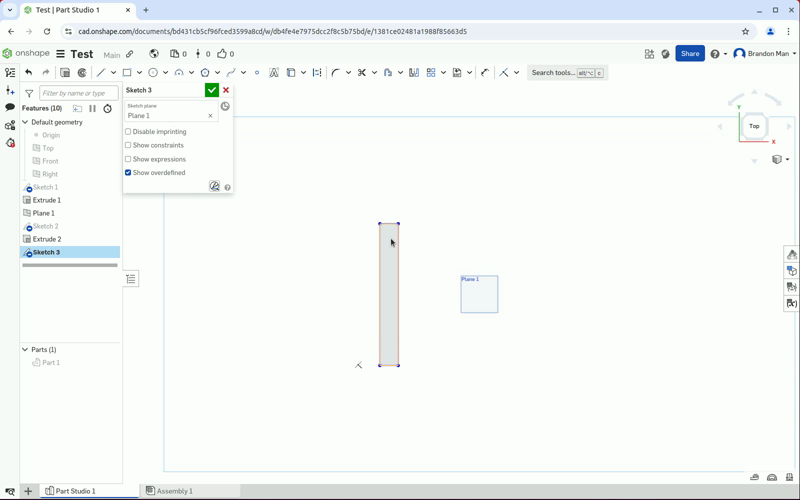
scroll(6)
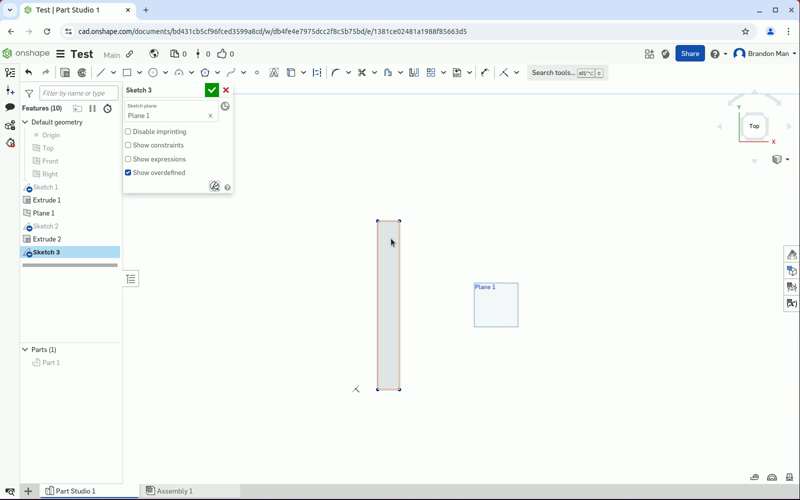
scroll(6)
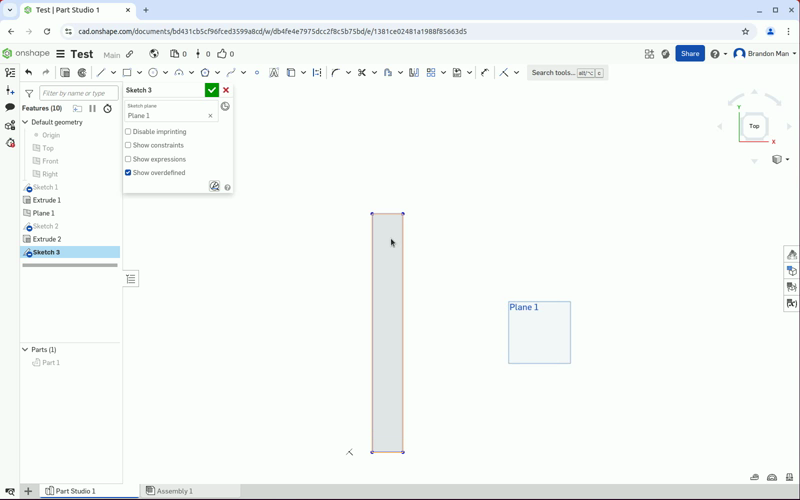
scroll(6)
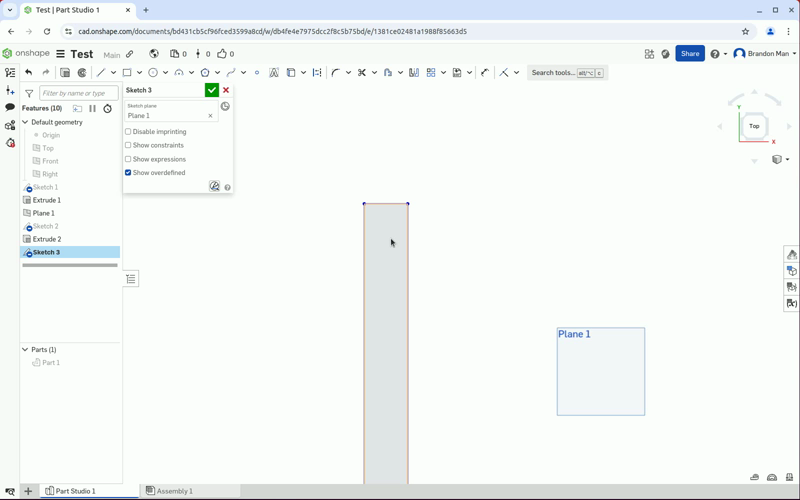
scroll(6)
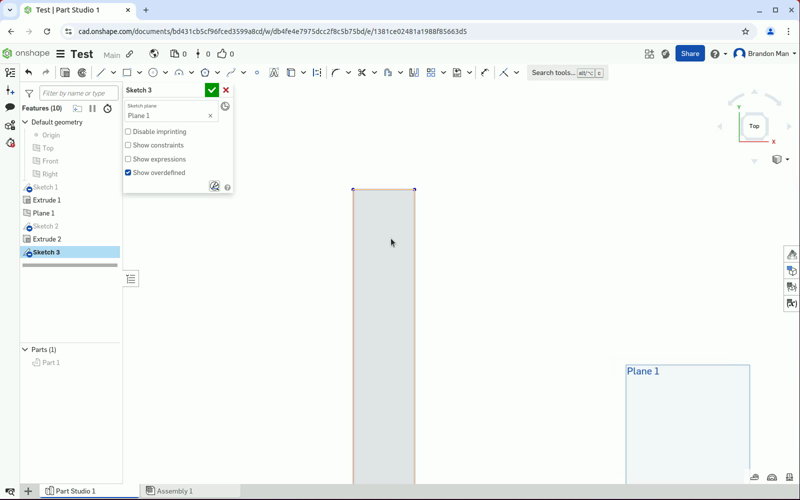
scroll(6)
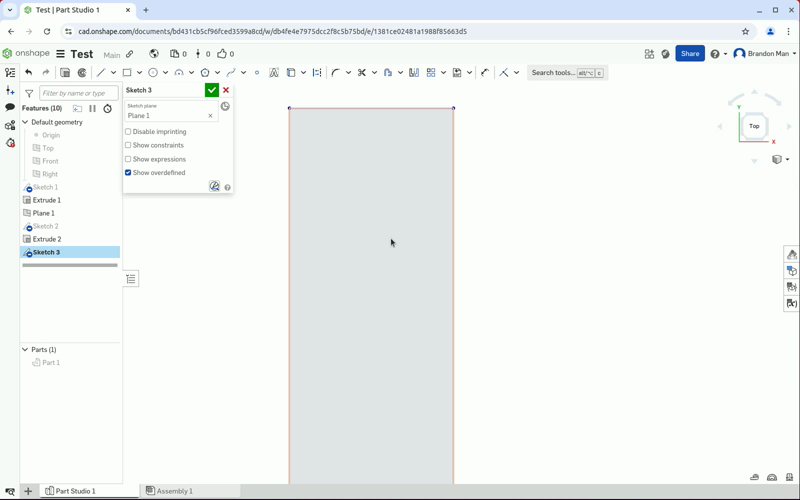
click(391, 238)
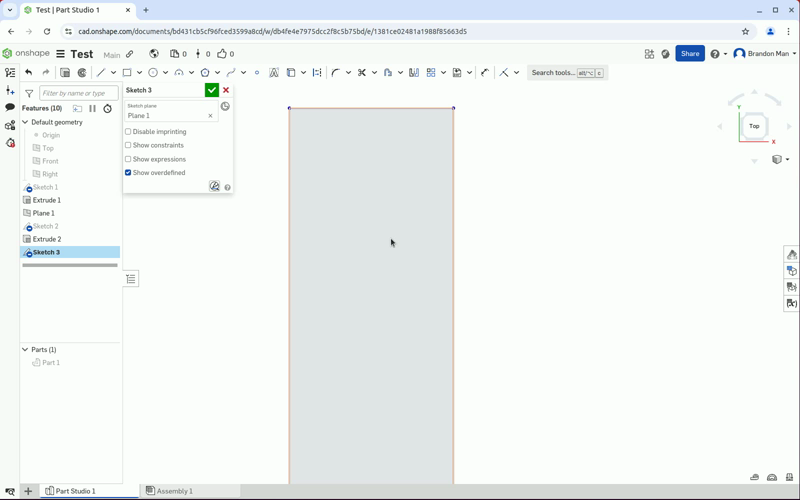
scroll(-6)
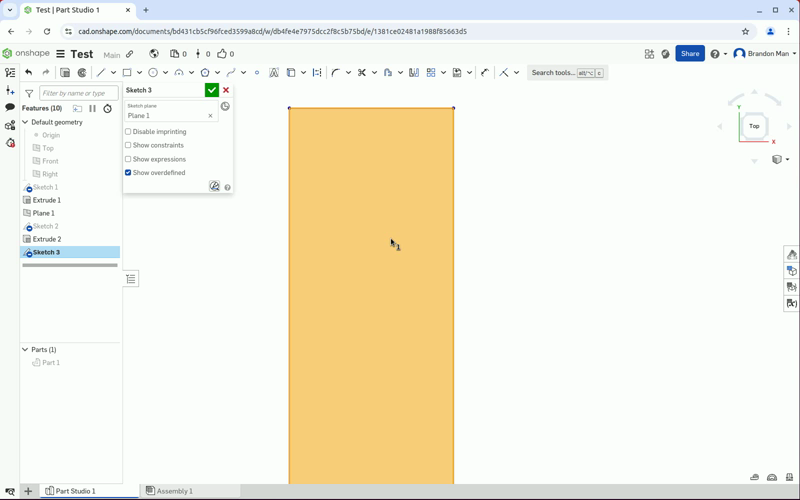
scroll(-6)
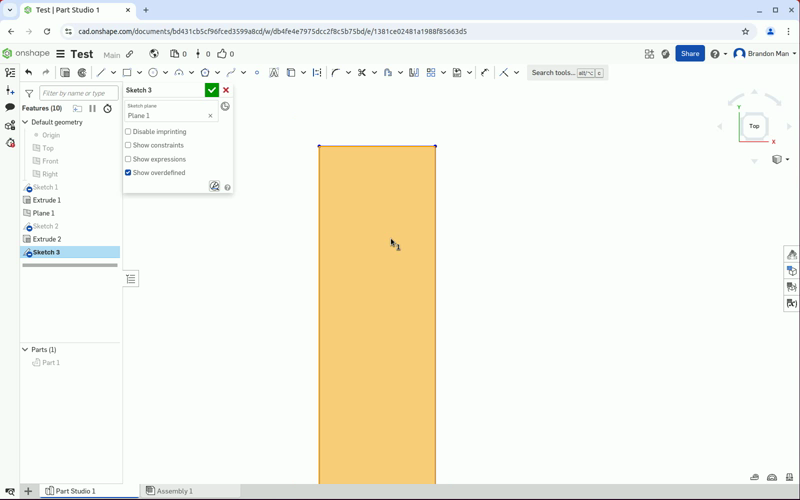
scroll(-6)
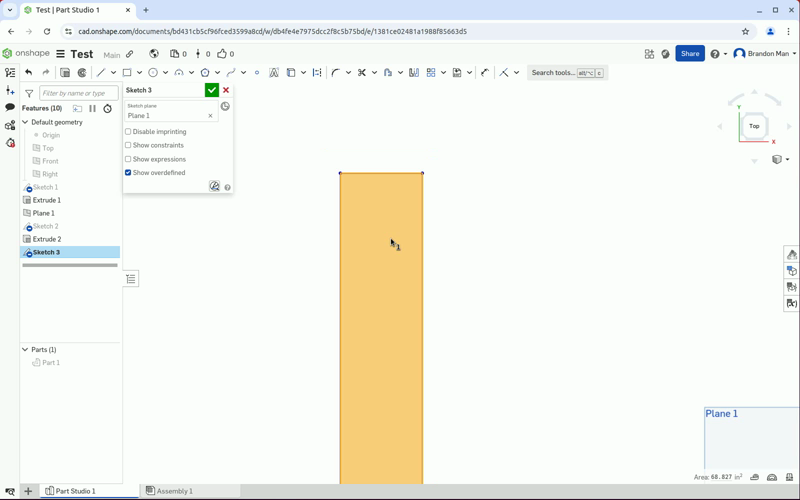
scroll(-6)
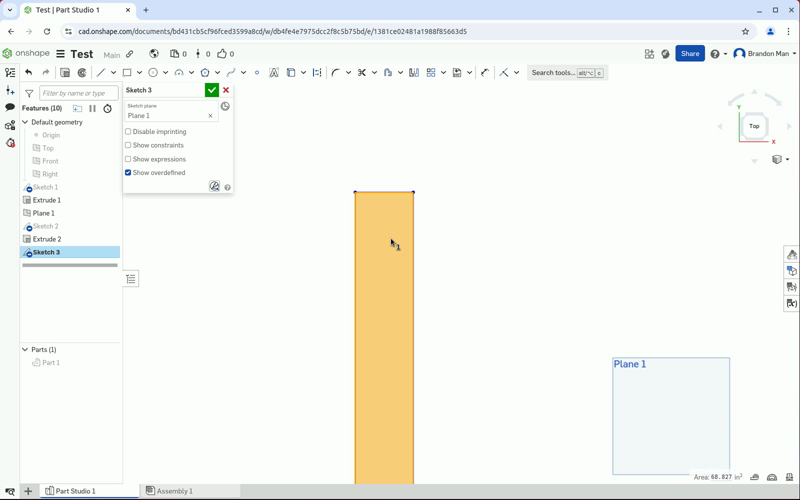
scroll(-6)
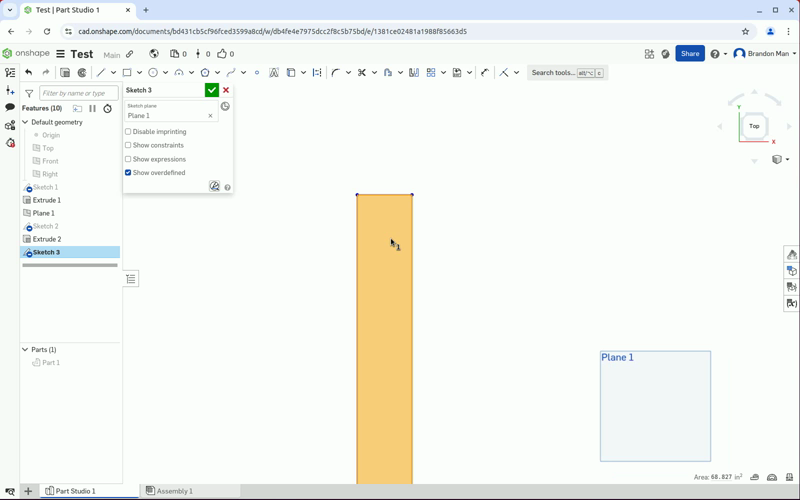
scroll(-6)
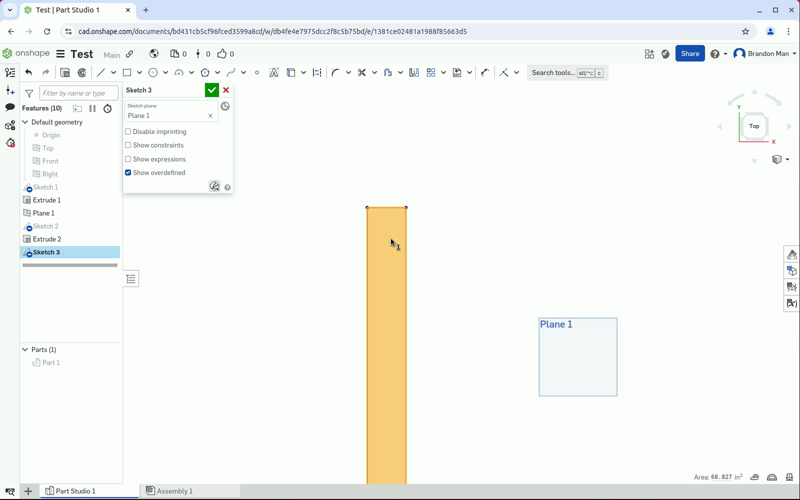
scroll(-6)
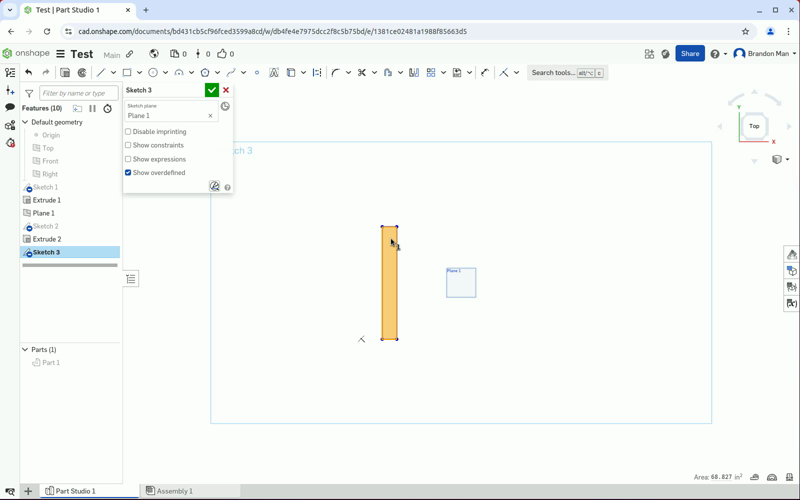
mouse_move(73, 352)
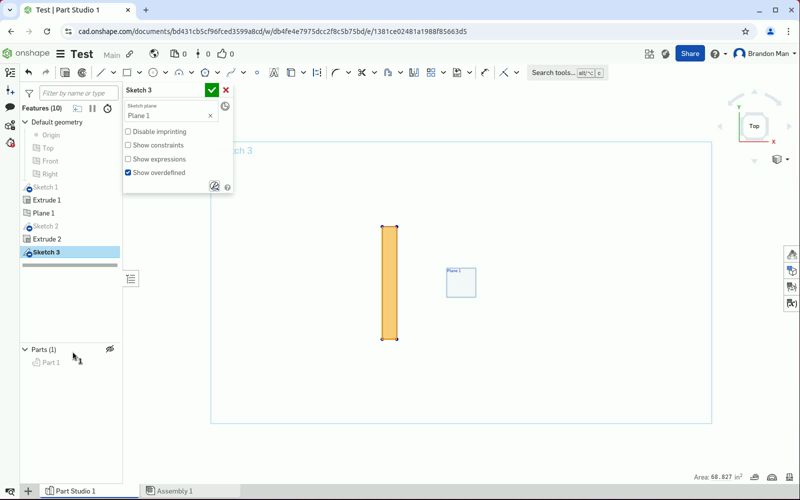
key(shift+y)
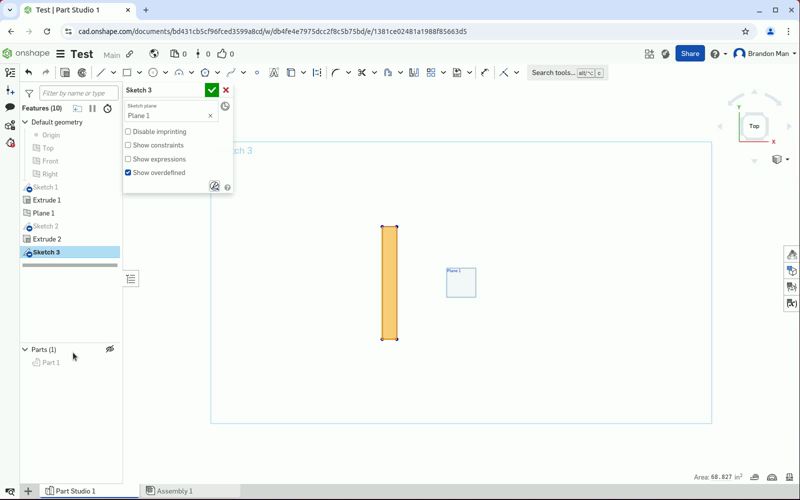
key(shift+e)
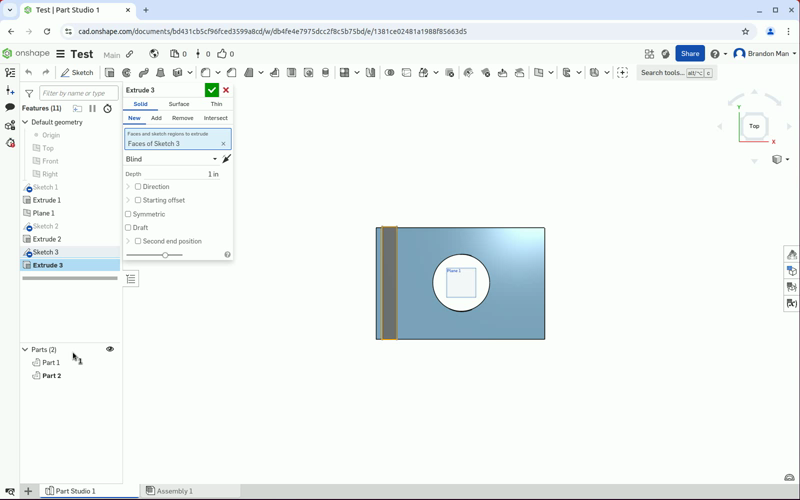
mouse_move(143, 106)
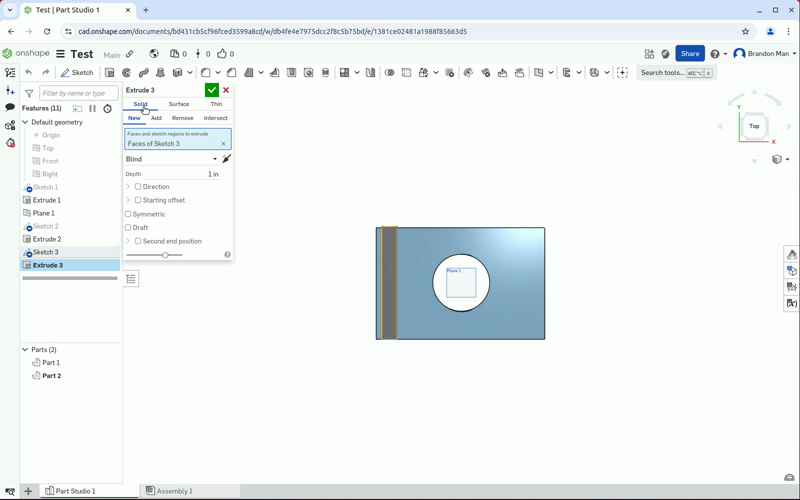
click(143, 106)
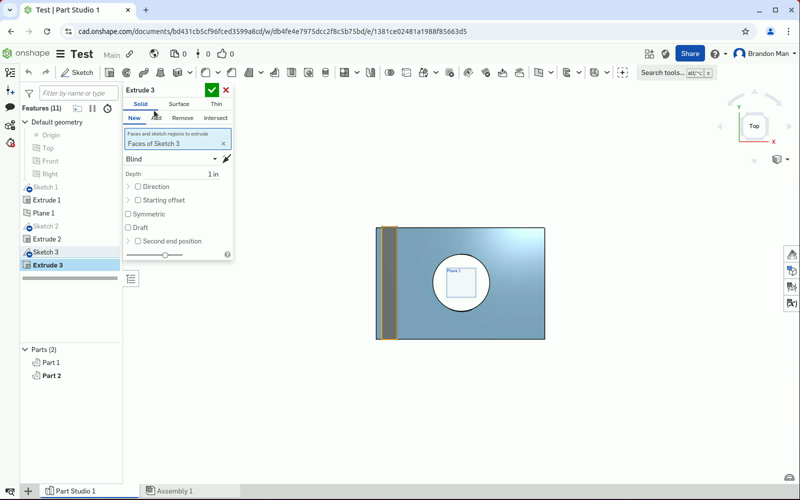
mouse_move(186, 120)
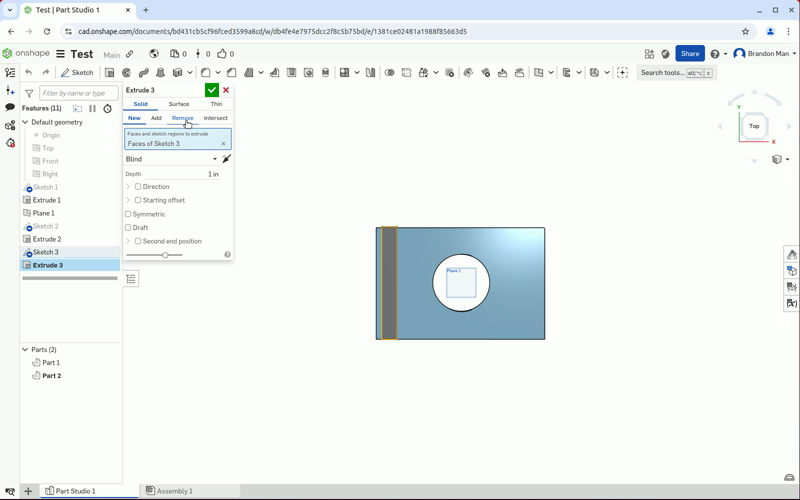
click(186, 120)
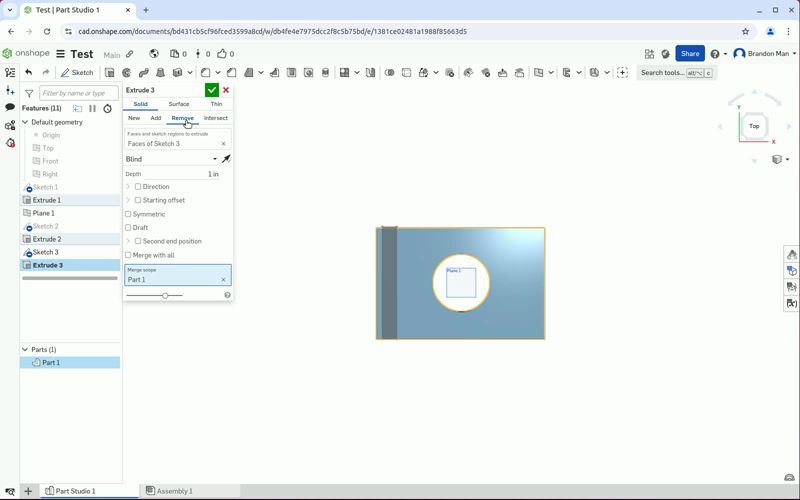
key(tab, 4)
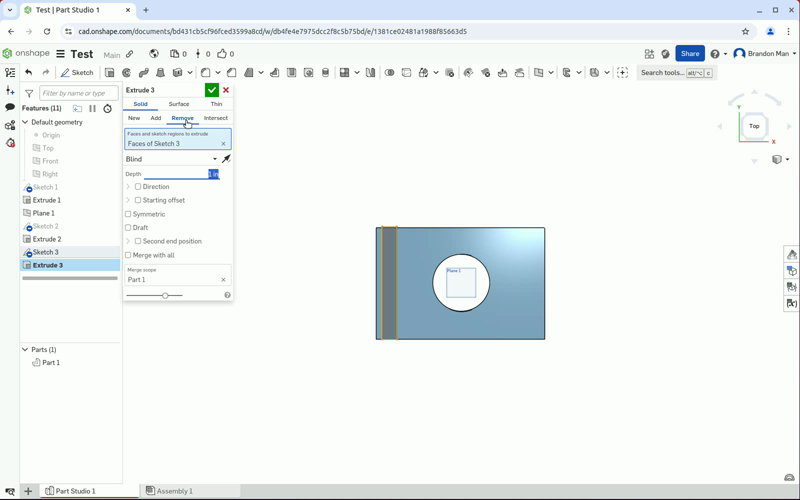
text(1.204)
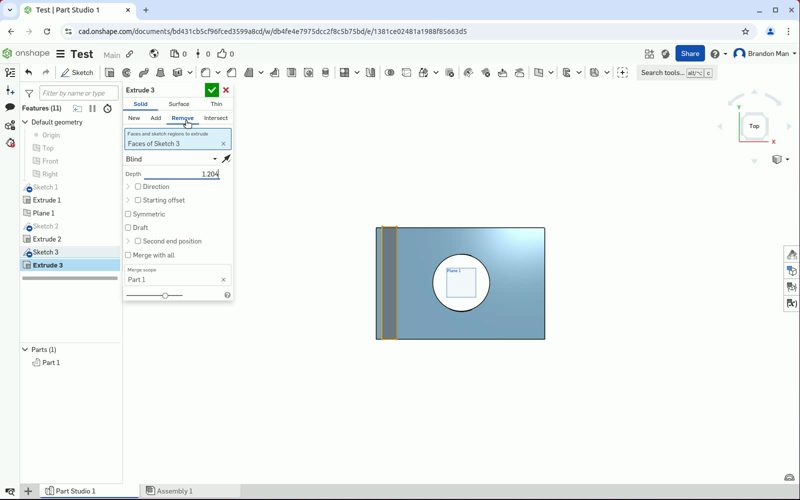
key(tab, 6)
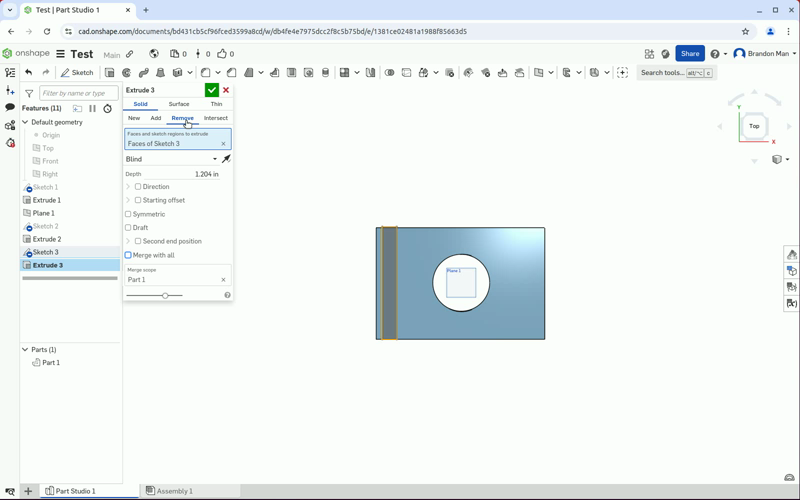
key(space)
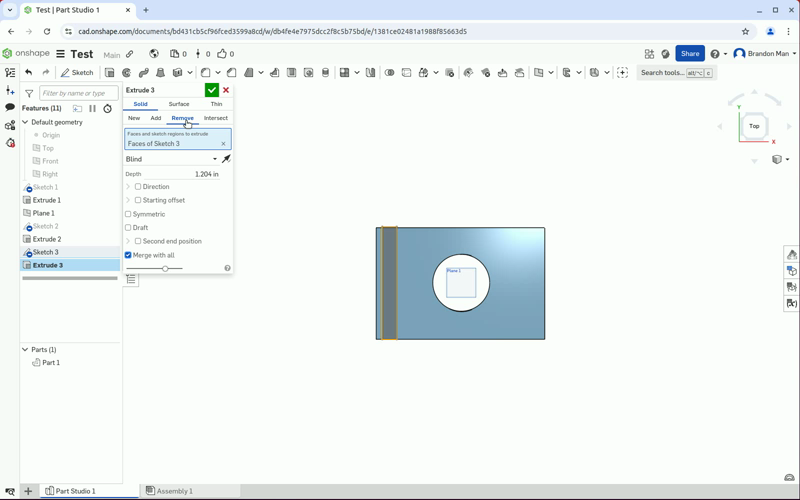
key(enter)
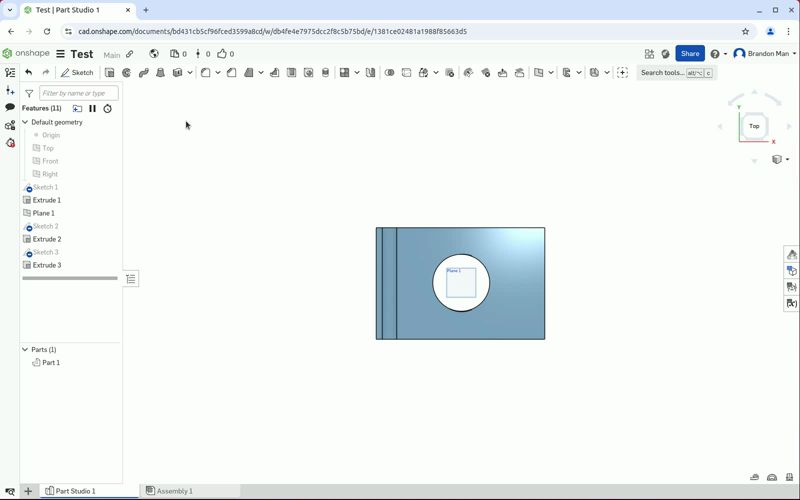
key(shift+h)
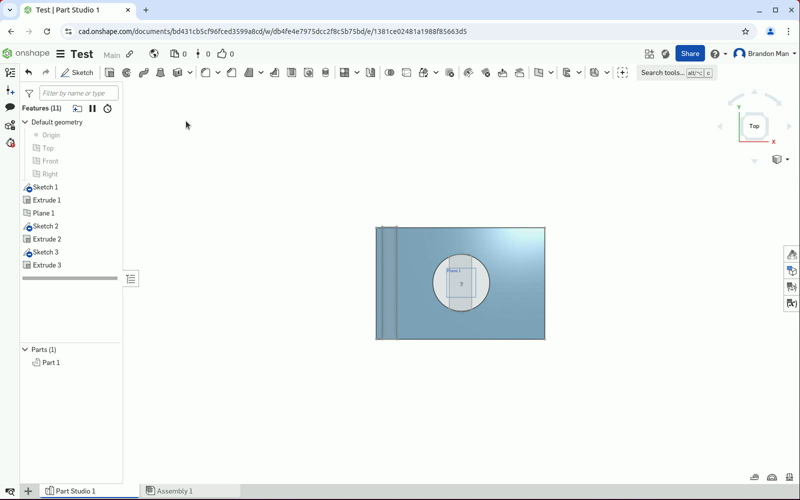
key(shift+h)
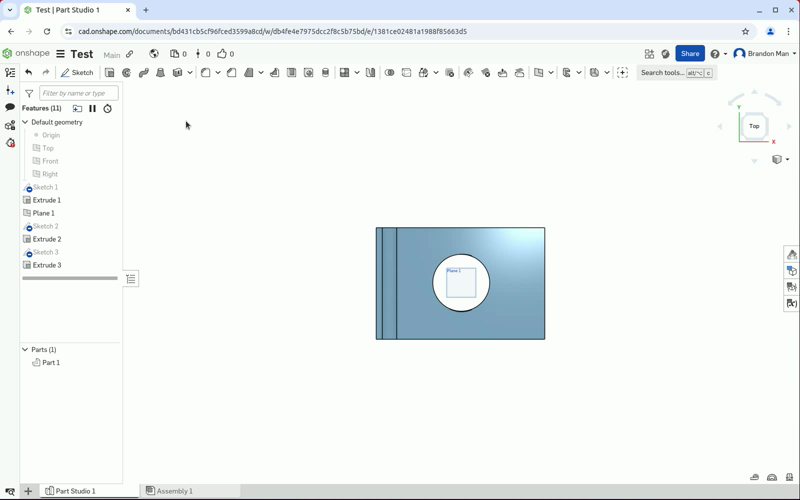
mouse_move(73, 189)
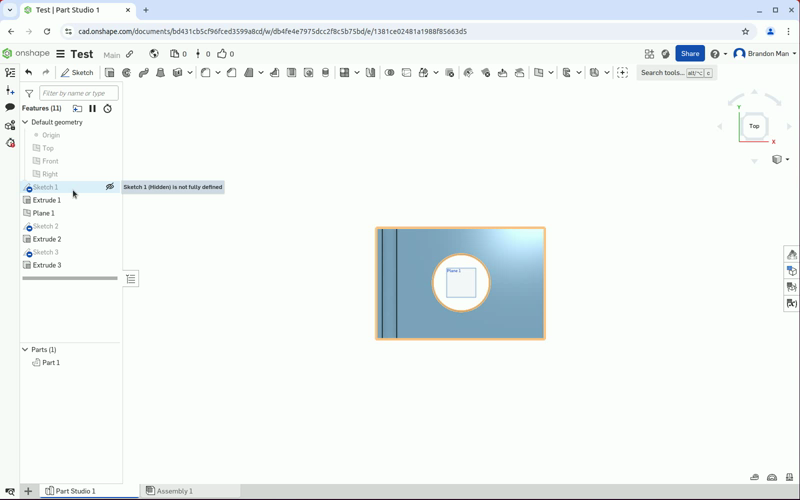
click(73, 189)
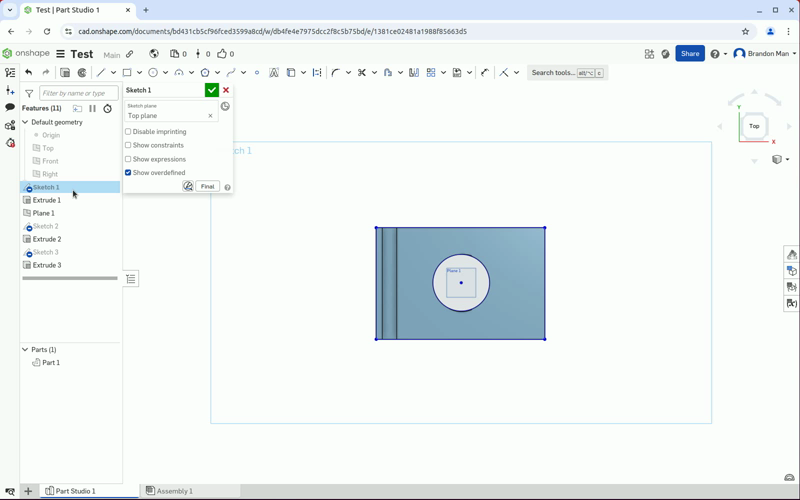
mouse_move(229, 92)
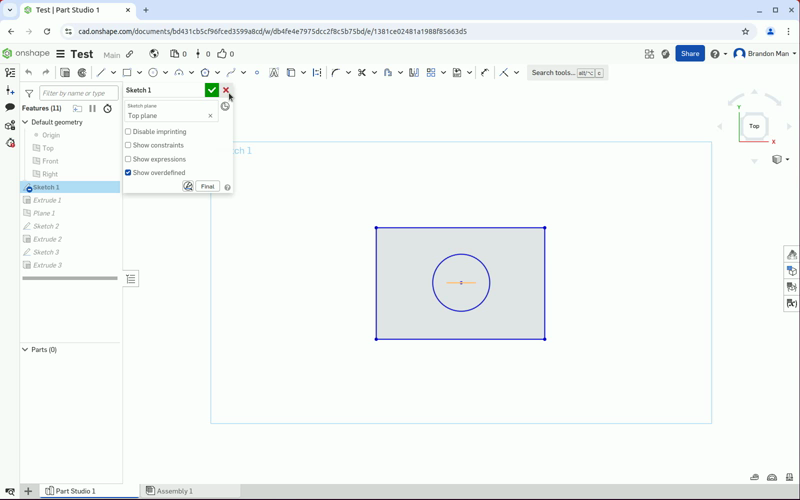
click(229, 92)
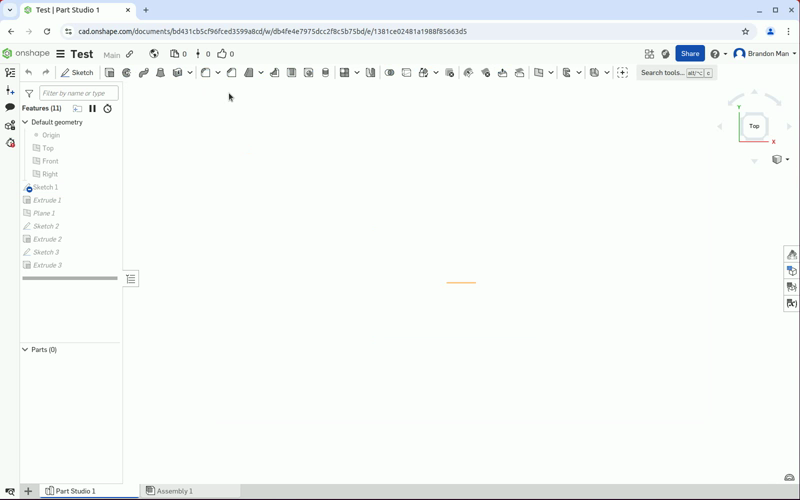
key(shift+s)
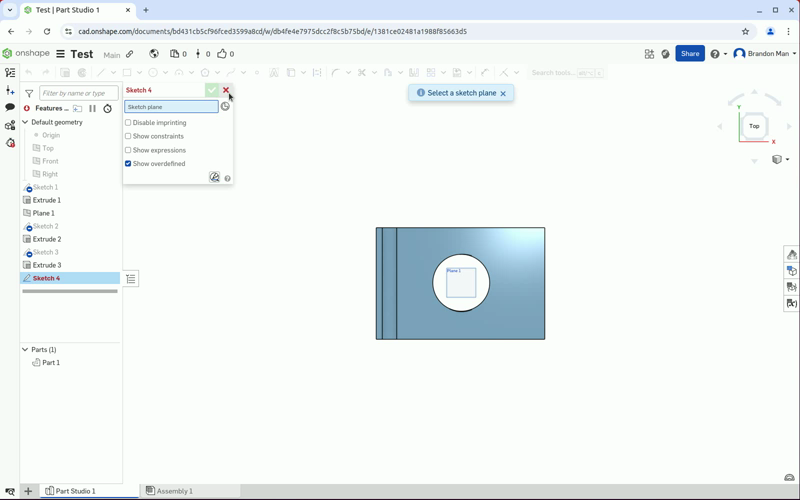
mouse_move(73, 215)
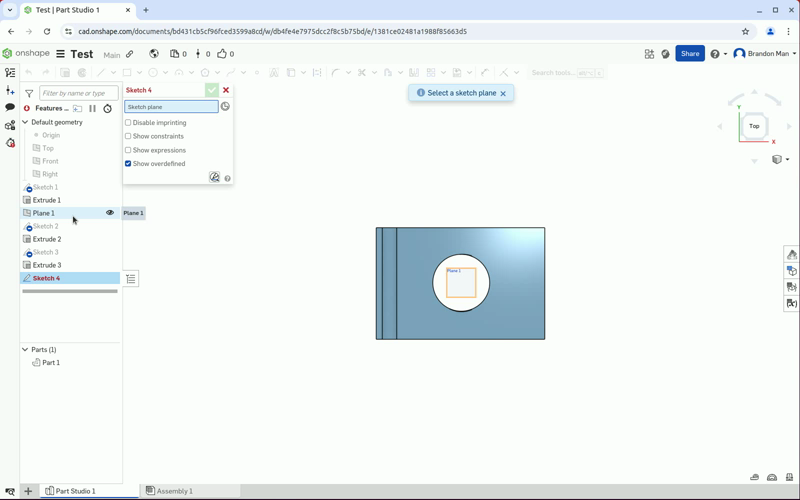
click(73, 215)
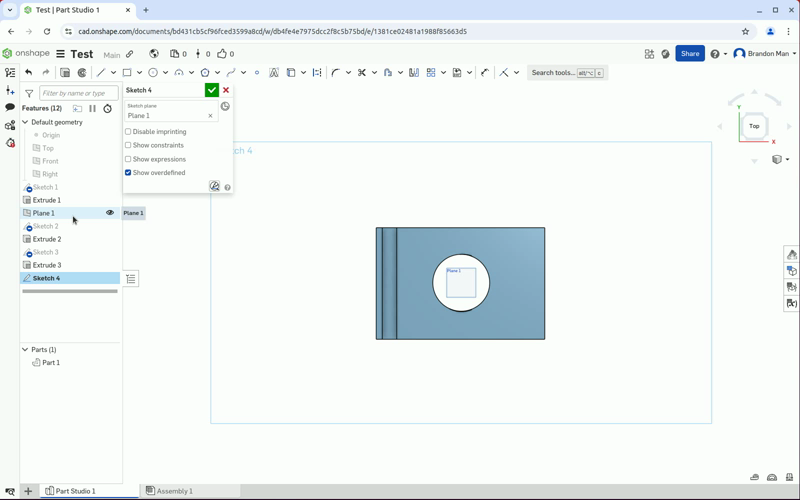
mouse_move(73, 352)
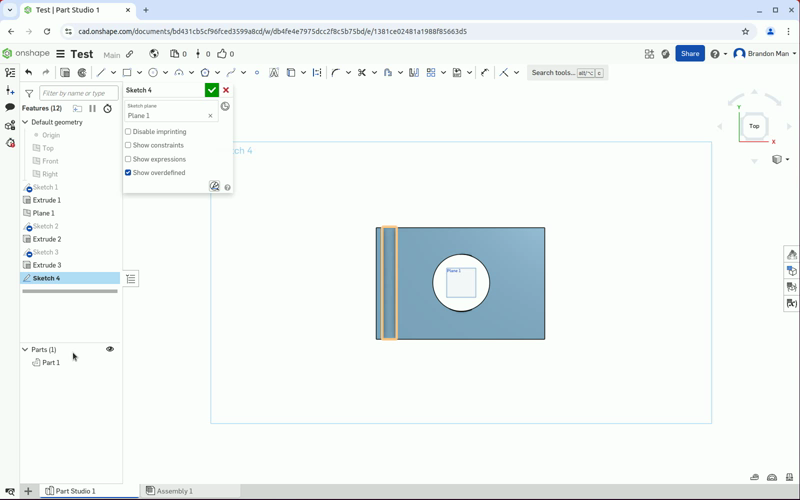
key(y)
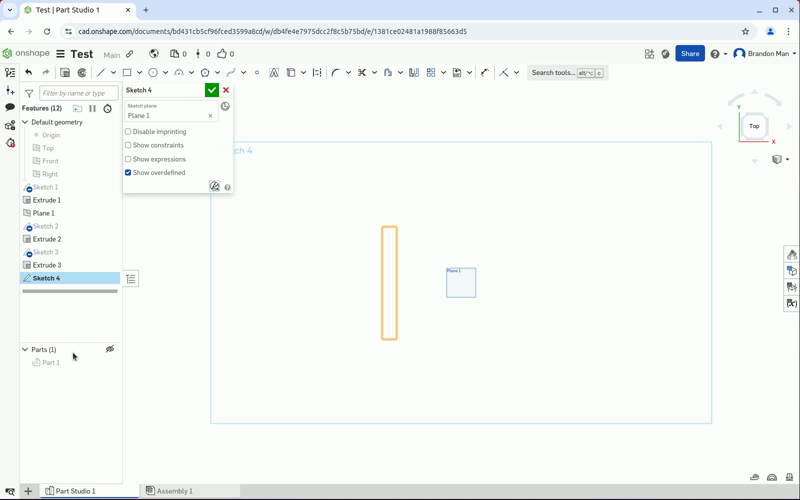
key(l)
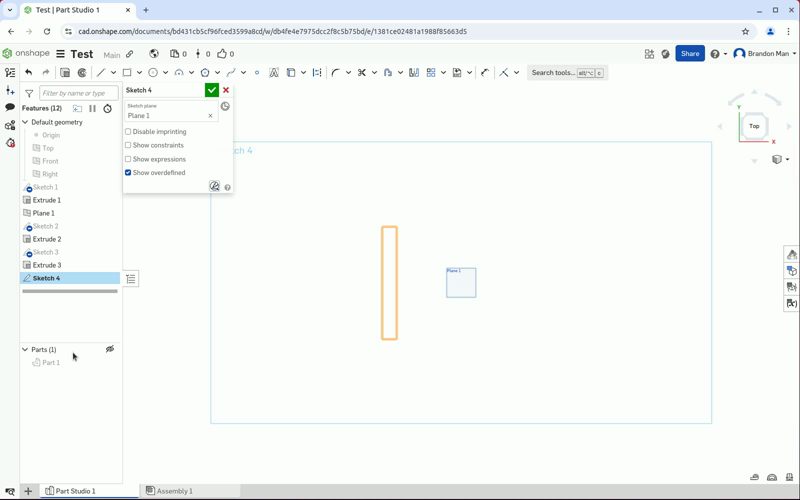
key_down(shift)
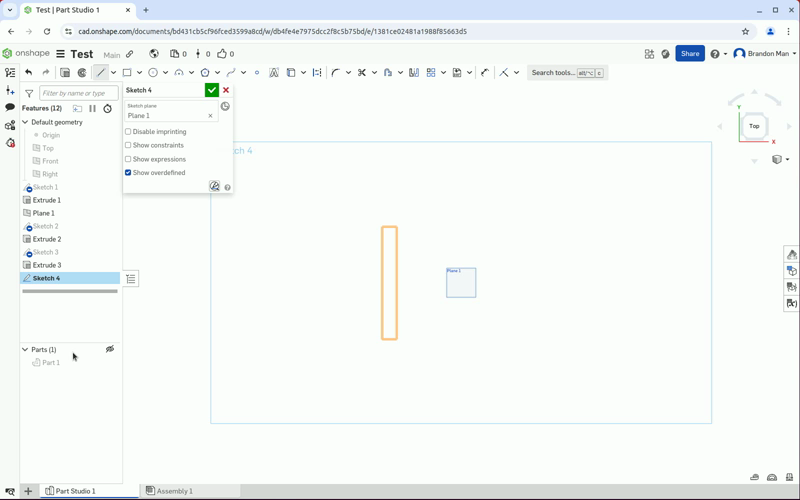
mouse_move(449, 339)
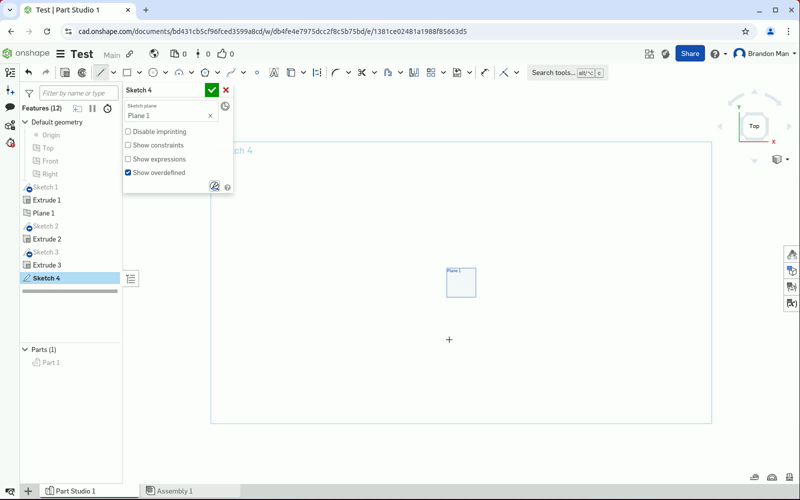
click(449, 339)
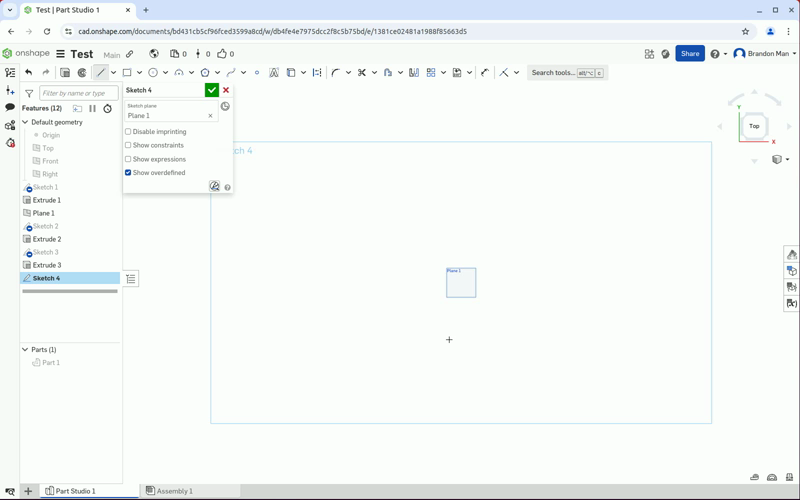
key_up(shift)
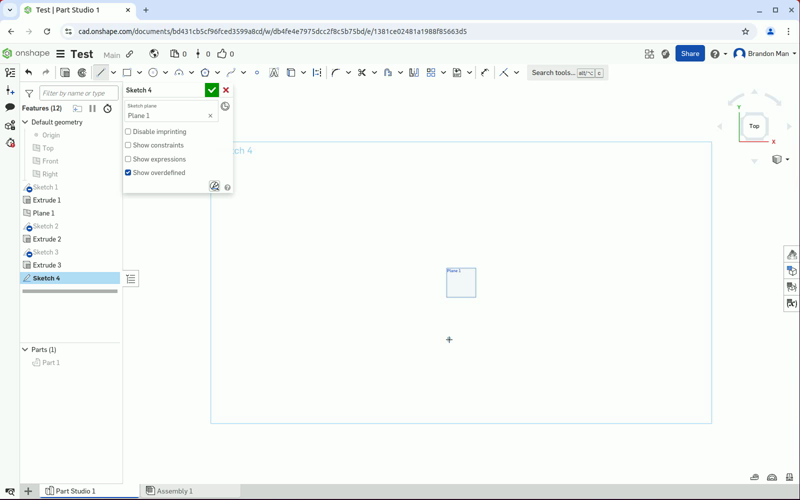
key_down(shift)
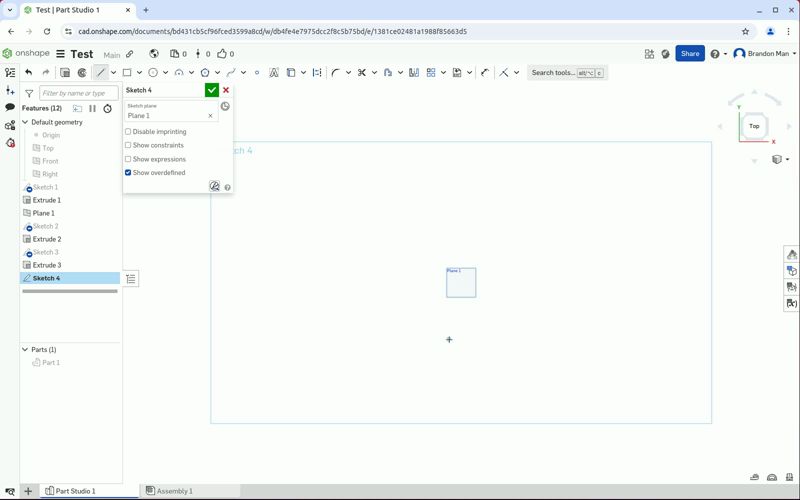
mouse_move(479, 339)
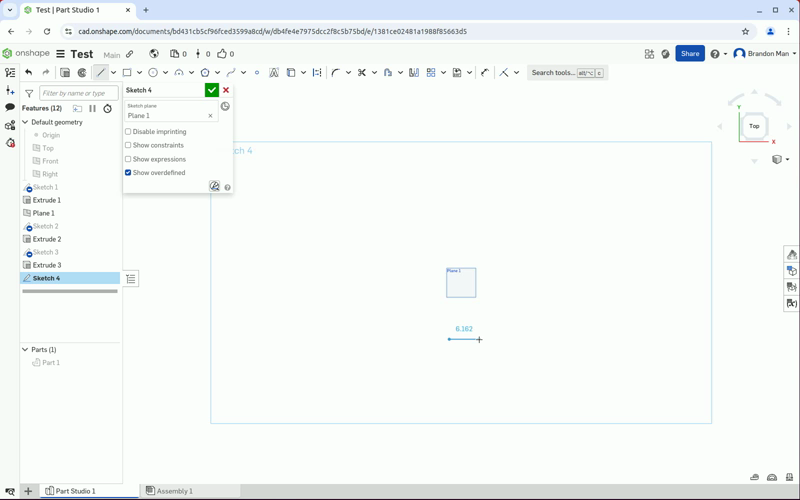
mouse_move(471, 339)
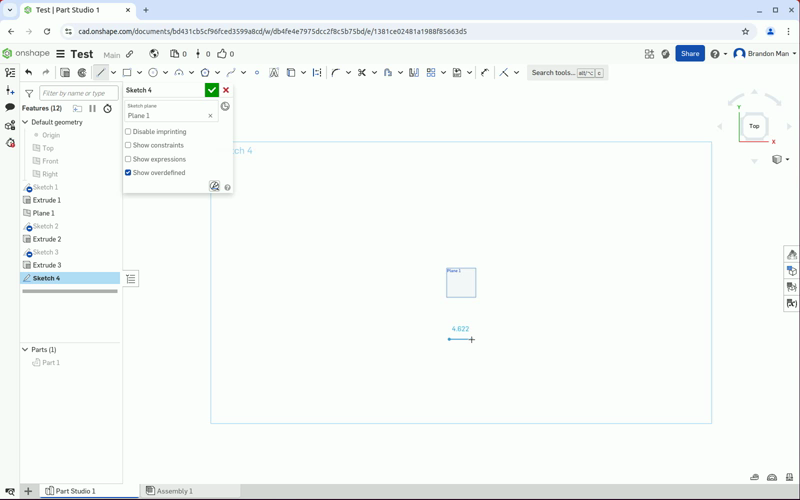
click(471, 339)
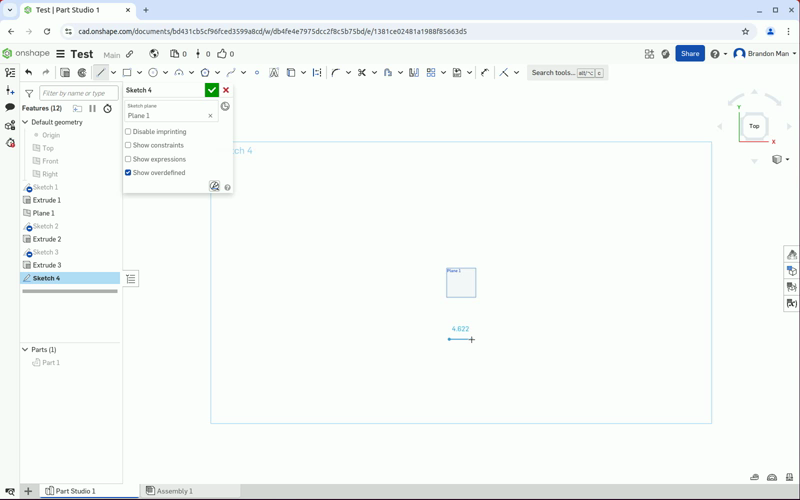
key_up(shift)
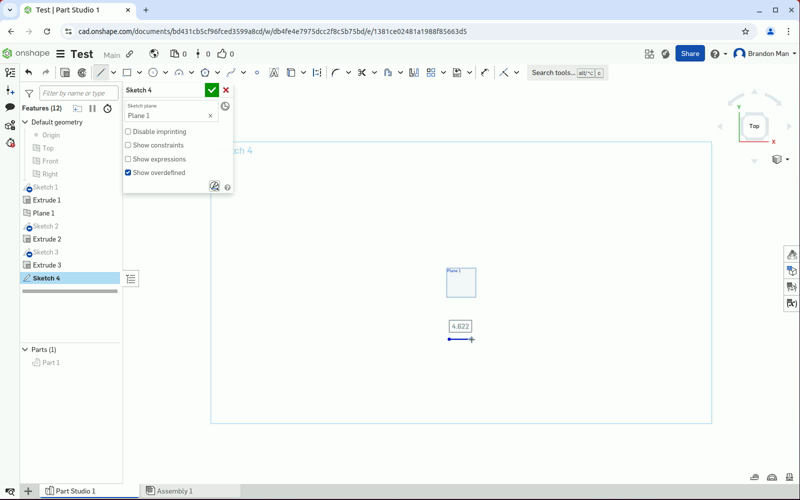
key_down(shift)
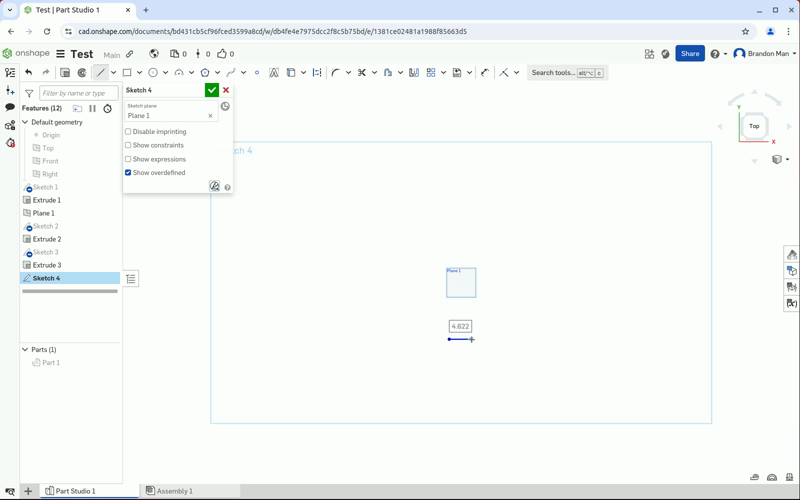
mouse_move(501, 339)
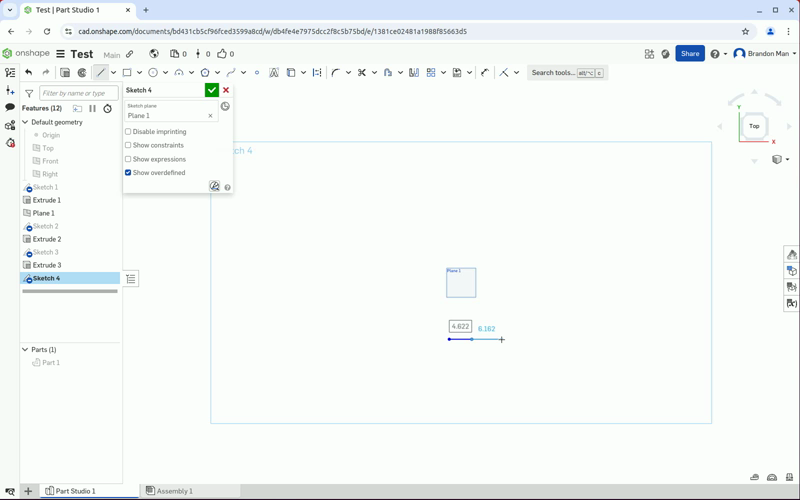
mouse_move(471, 308)
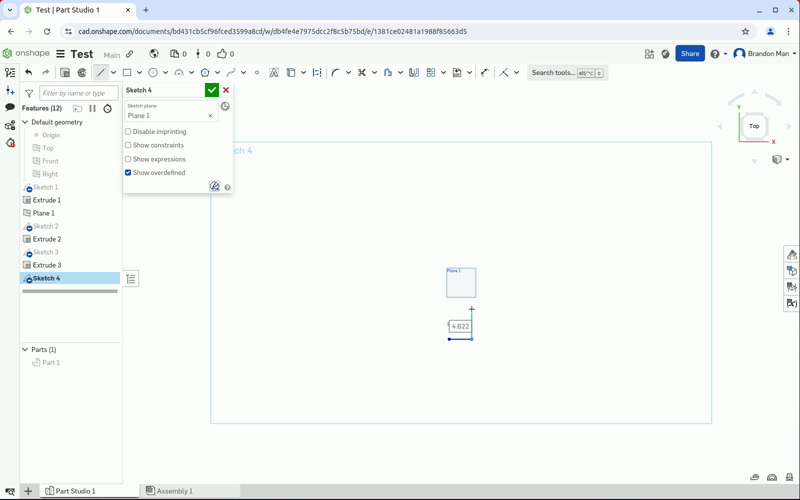
click(471, 308)
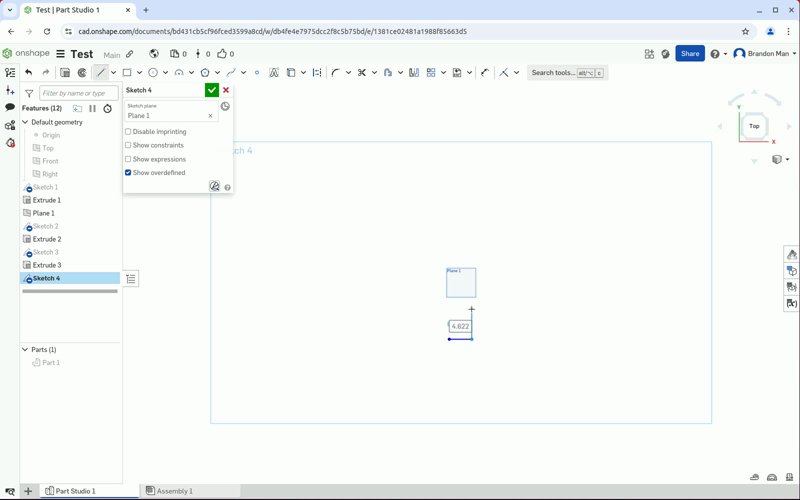
key_up(shift)
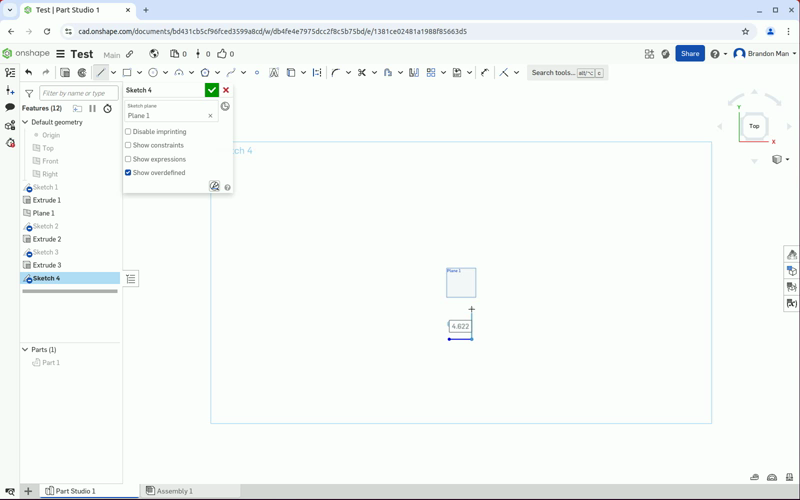
key(esc)
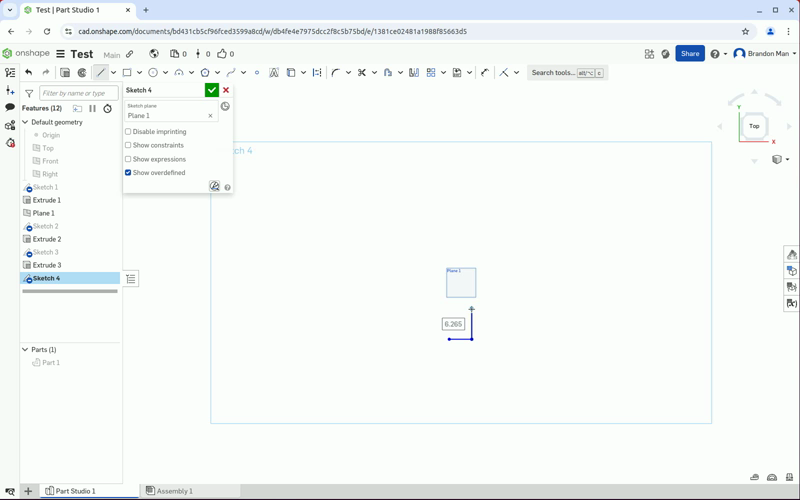
key(a)
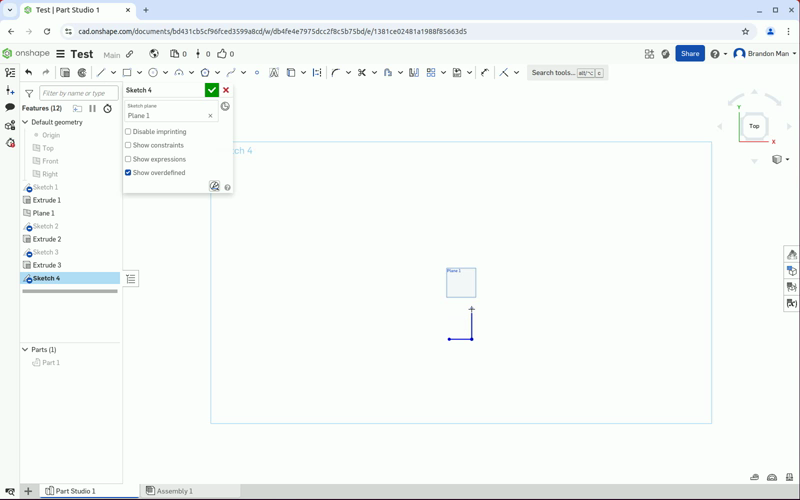
mouse_move(471, 308)
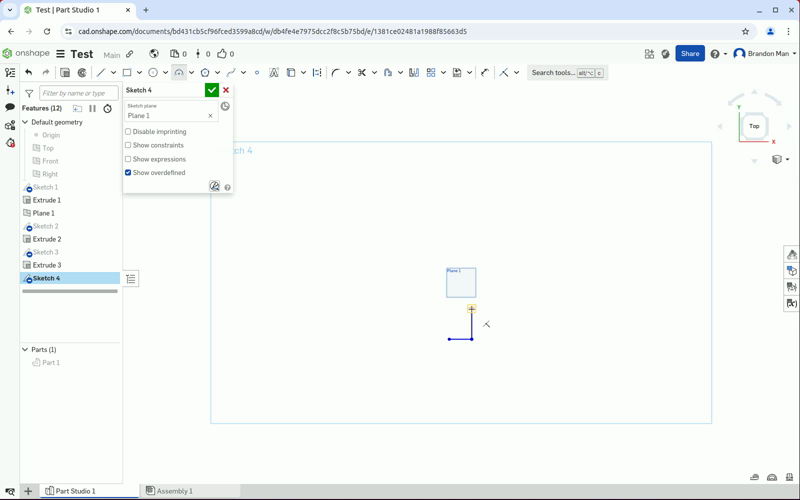
click(471, 308)
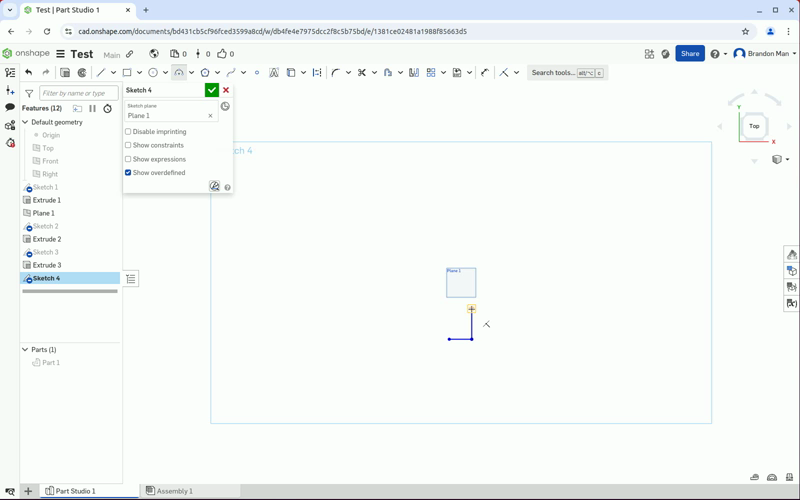
key_down(shift)
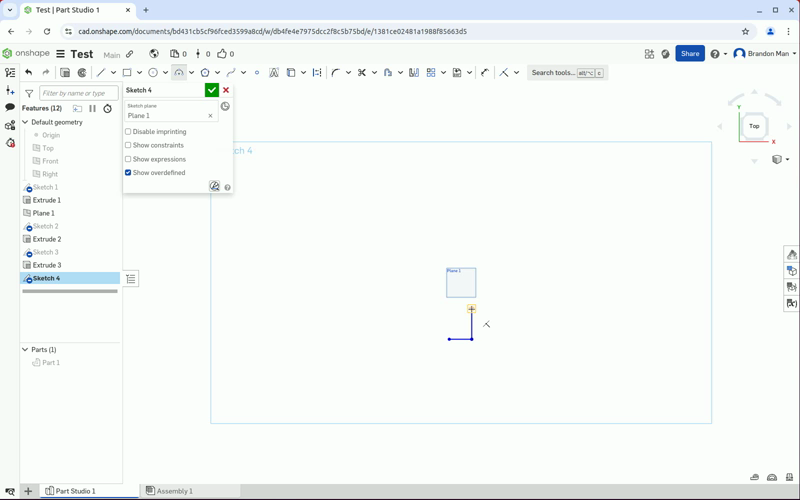
mouse_move(449, 307)
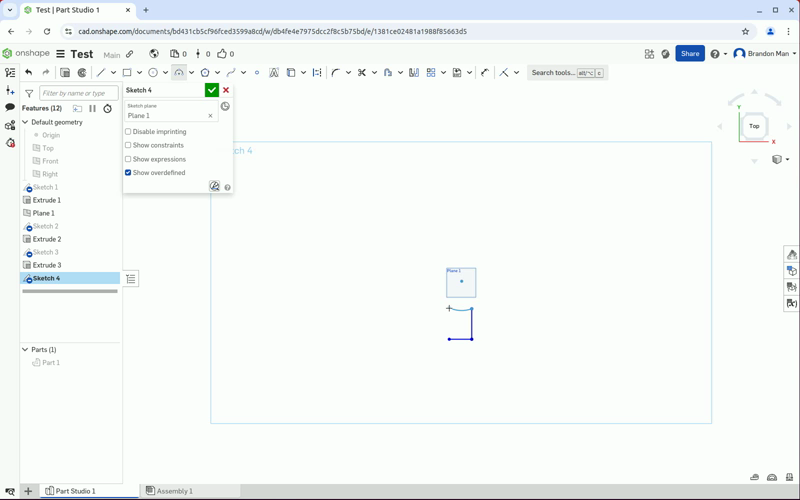
click(449, 307)
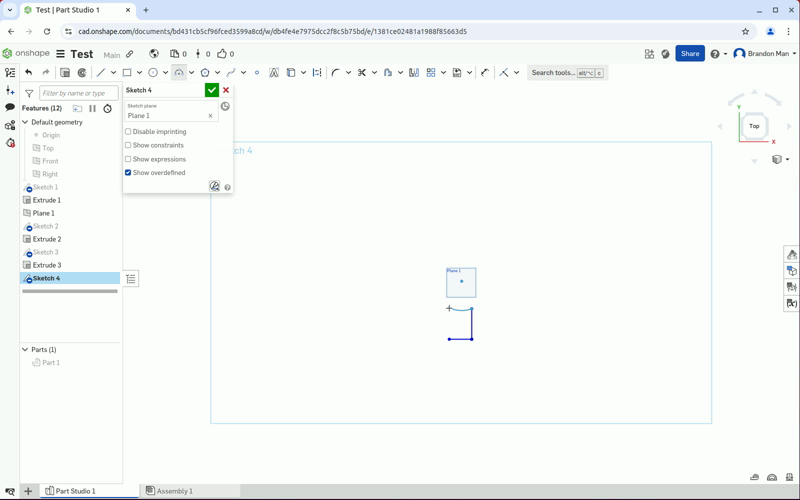
mouse_move(460, 310)
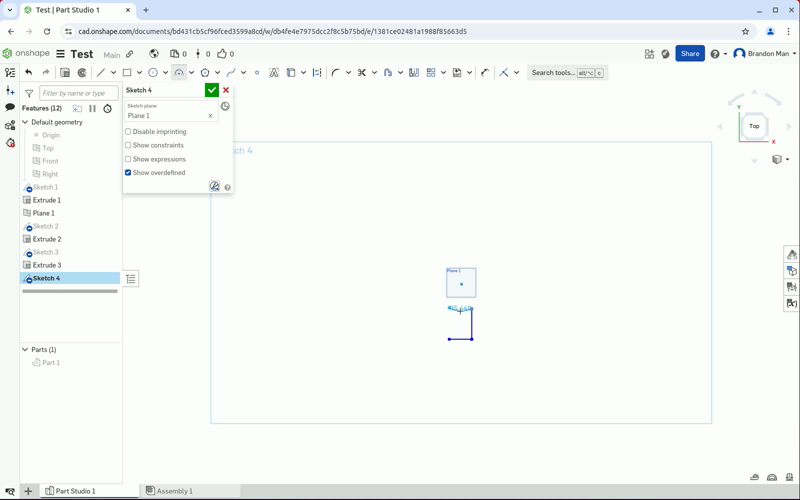
click(460, 310)
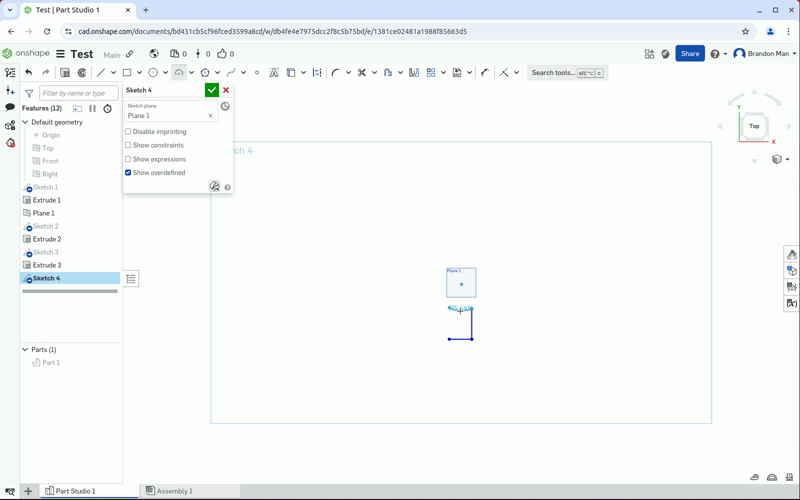
key_up(shift)
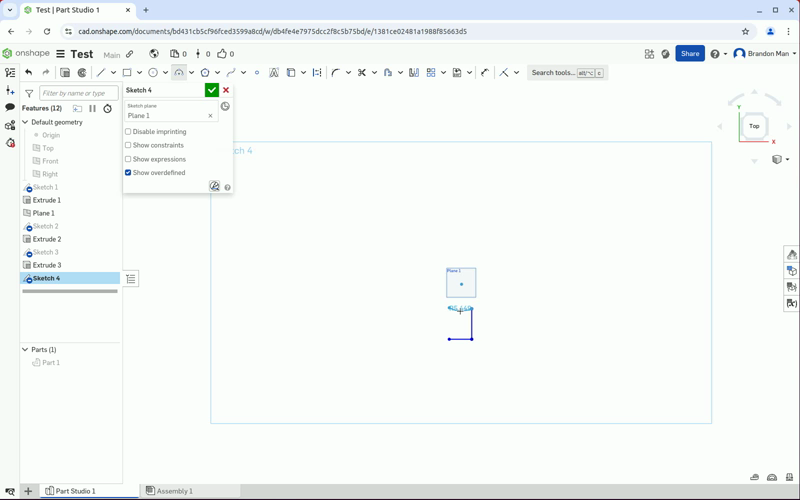
key(esc)
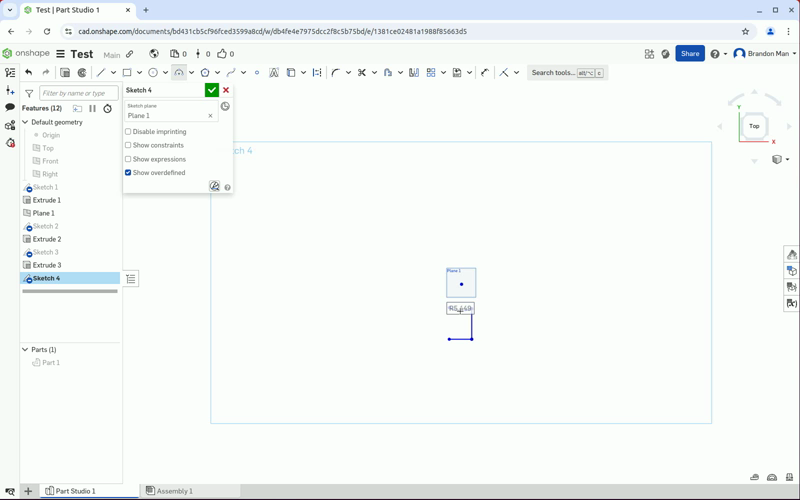
key(l)
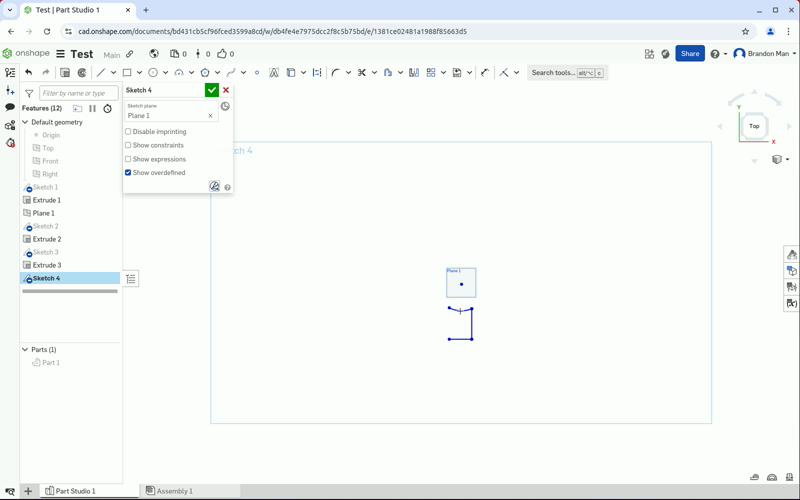
mouse_move(449, 307)
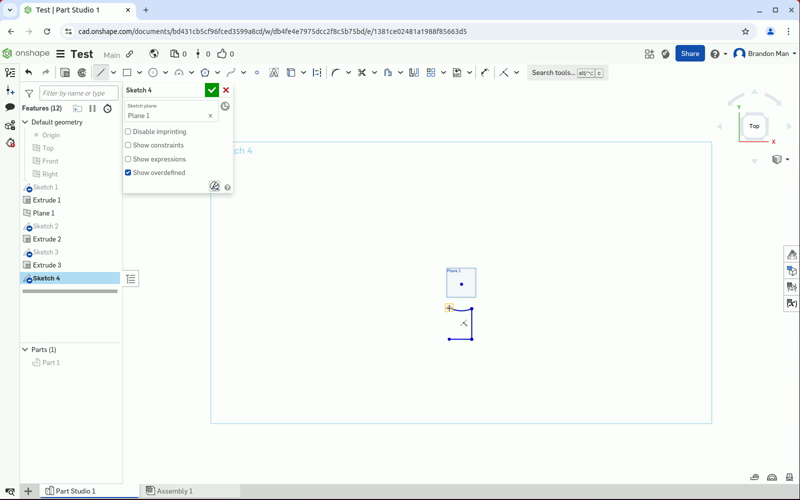
click(449, 307)
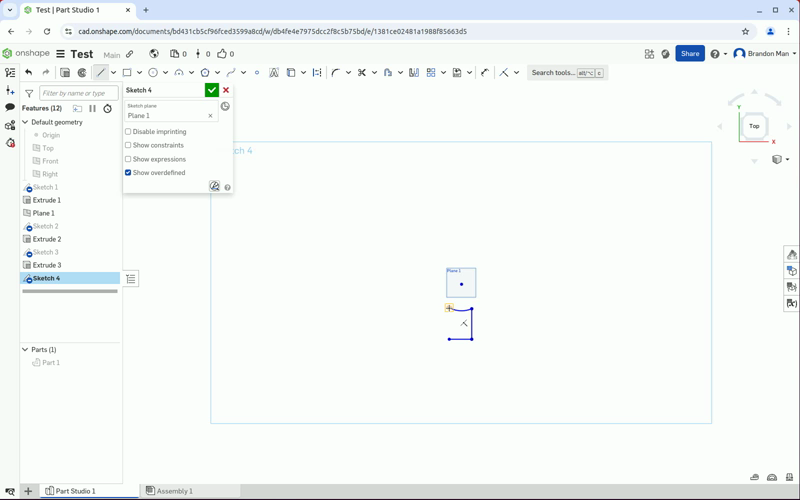
mouse_move(479, 307)
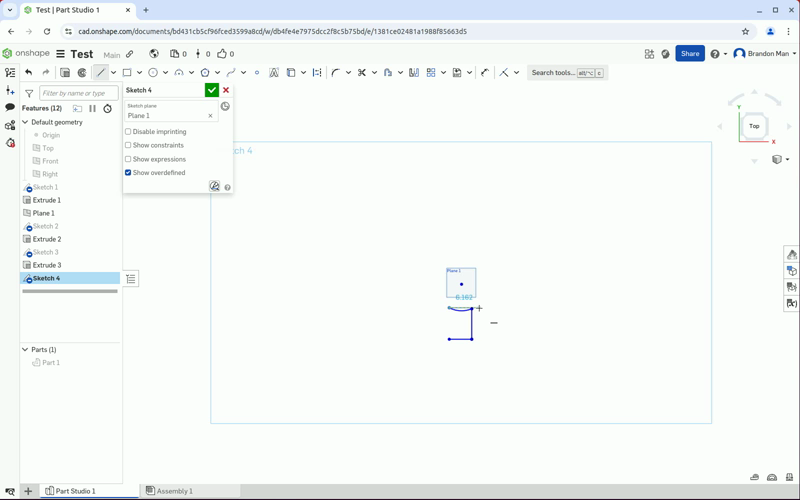
key_down(shift)
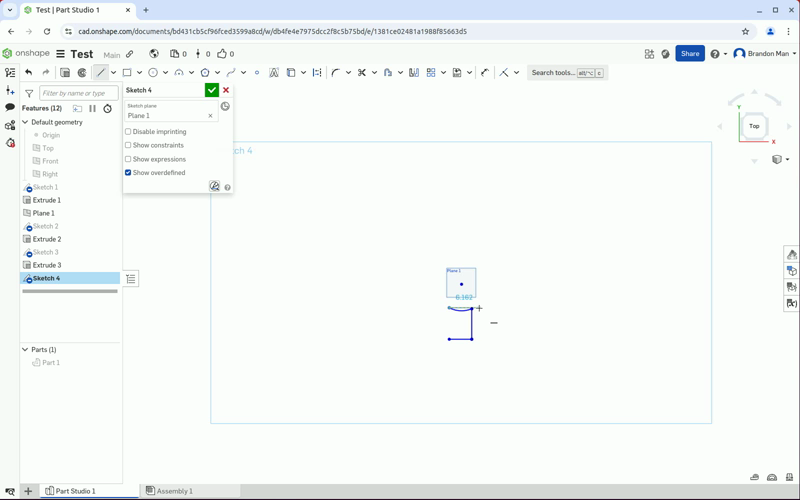
mouse_move(449, 339)
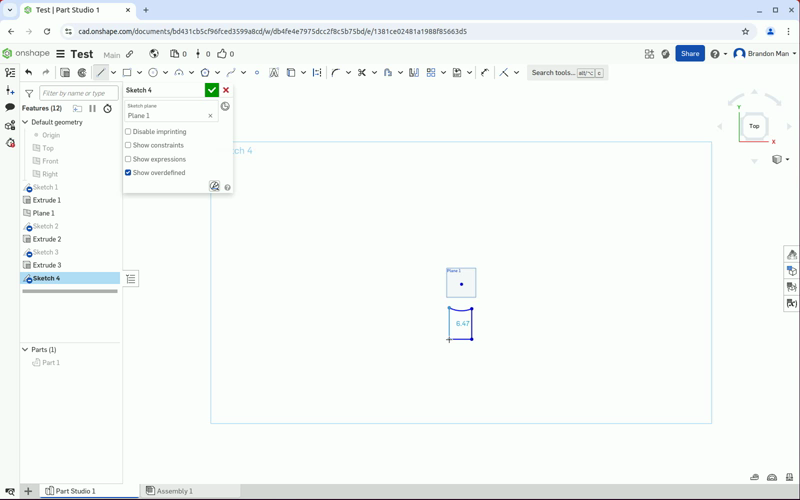
key_up(shift)
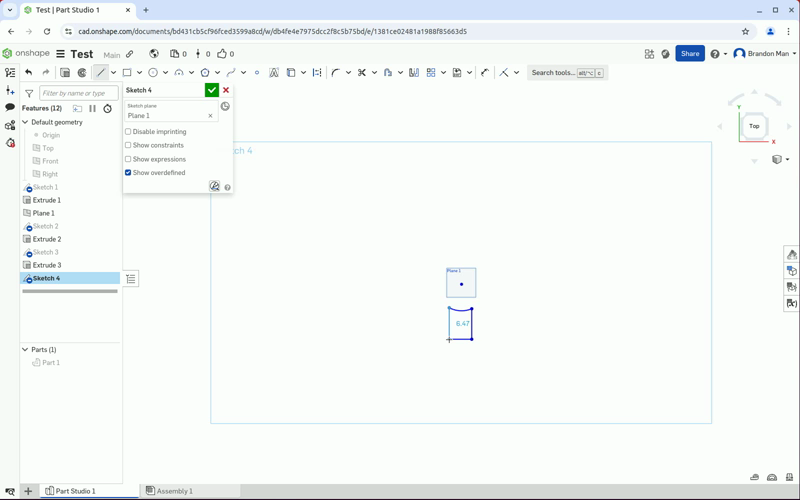
click(449, 339)
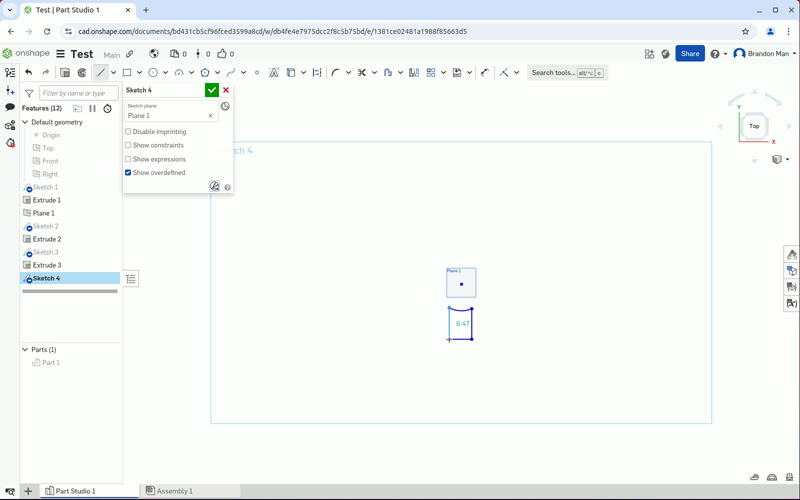
key(esc)
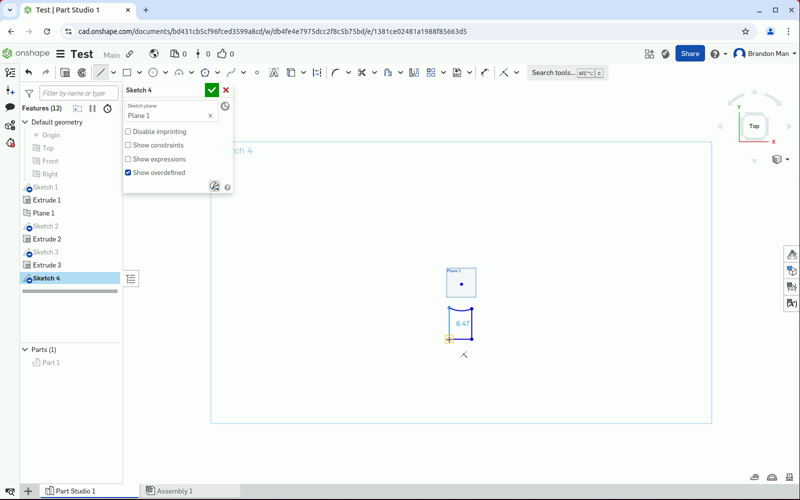
mouse_move(466, 330)
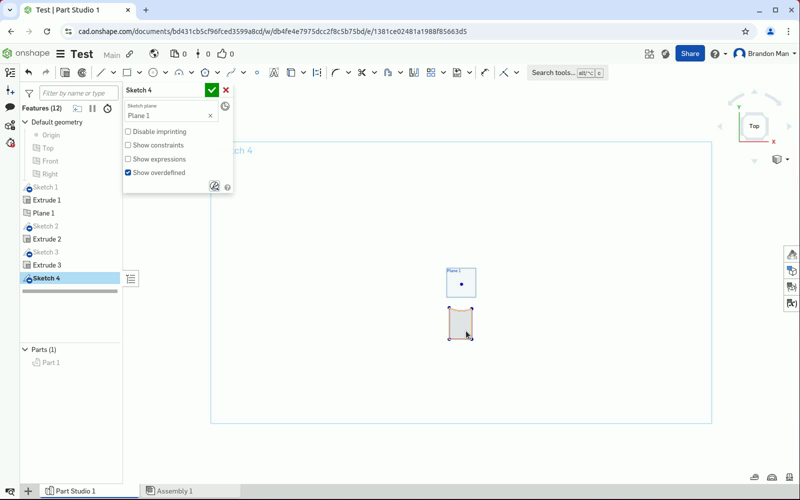
scroll(6)
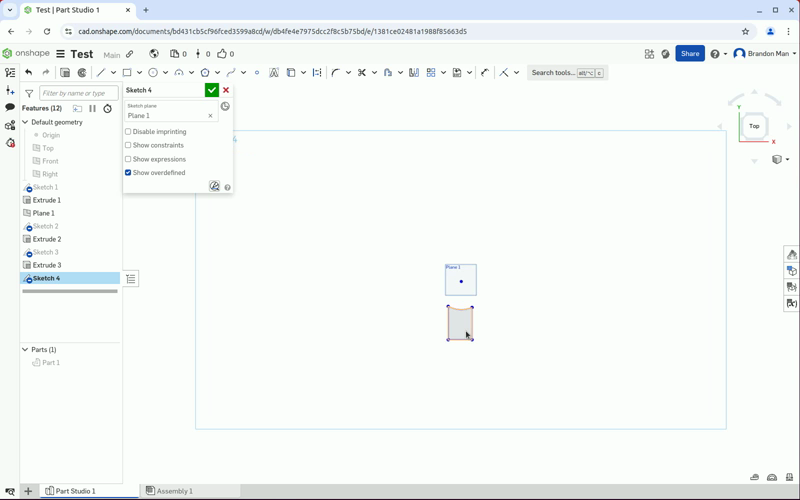
scroll(6)
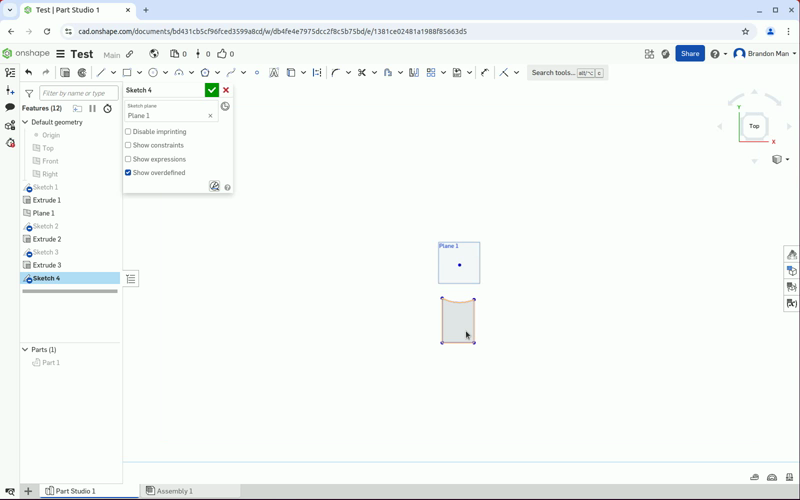
scroll(6)
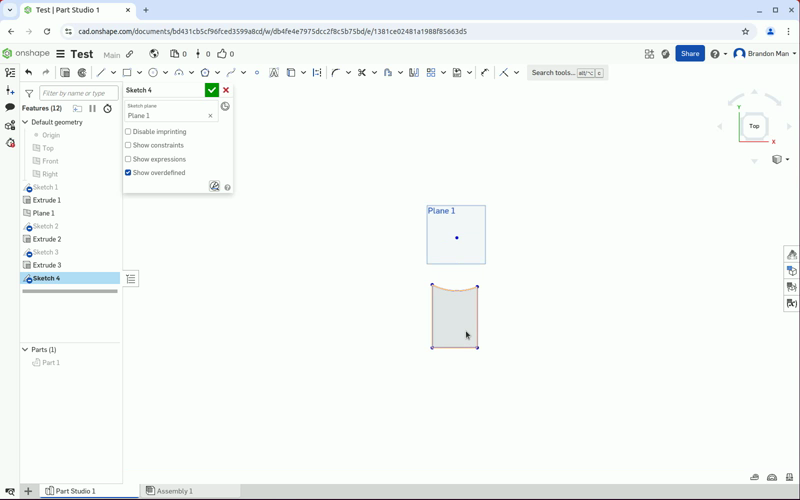
scroll(6)
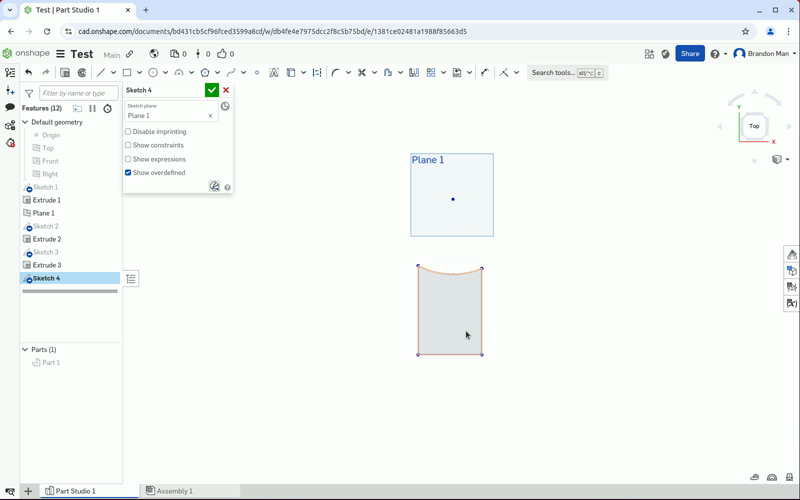
scroll(6)
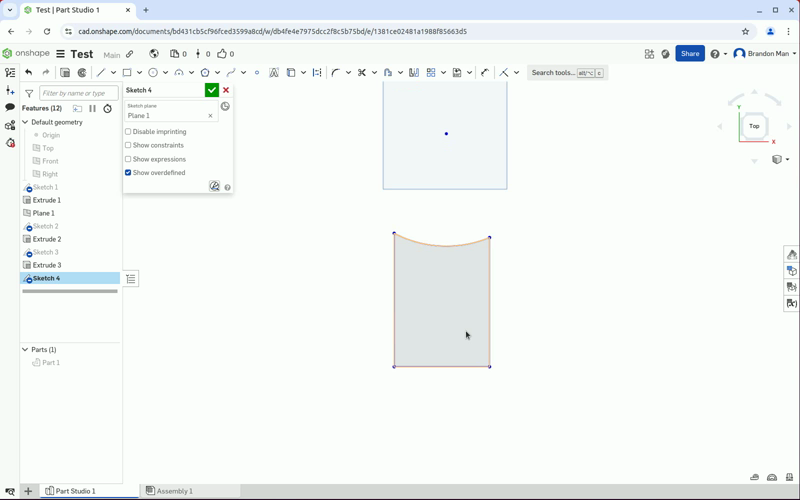
scroll(6)
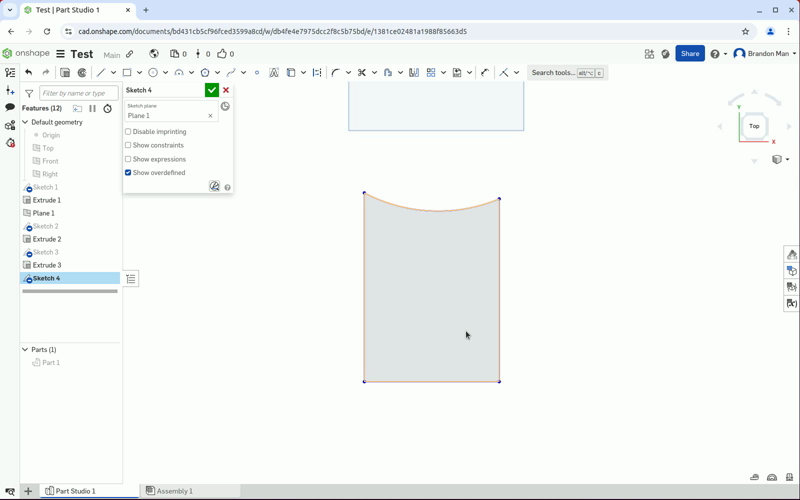
scroll(6)
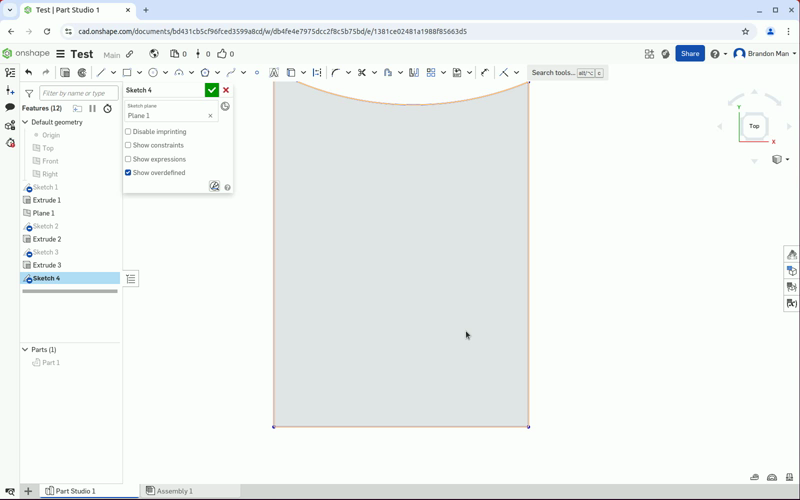
click(466, 330)
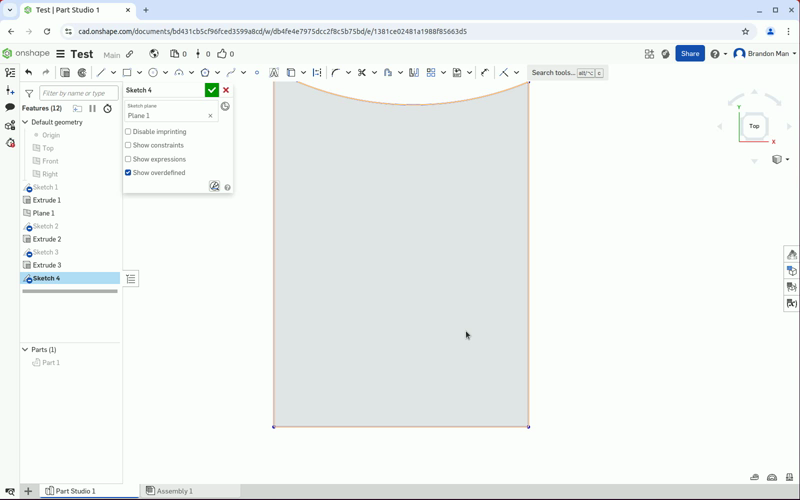
scroll(-6)
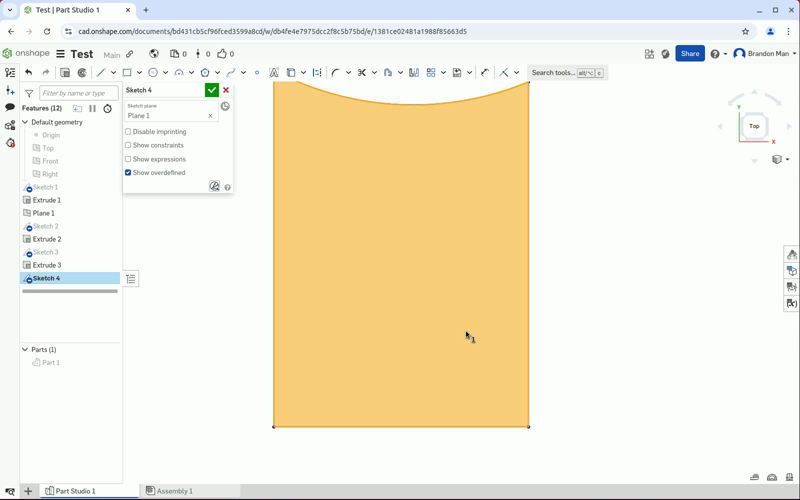
scroll(-6)
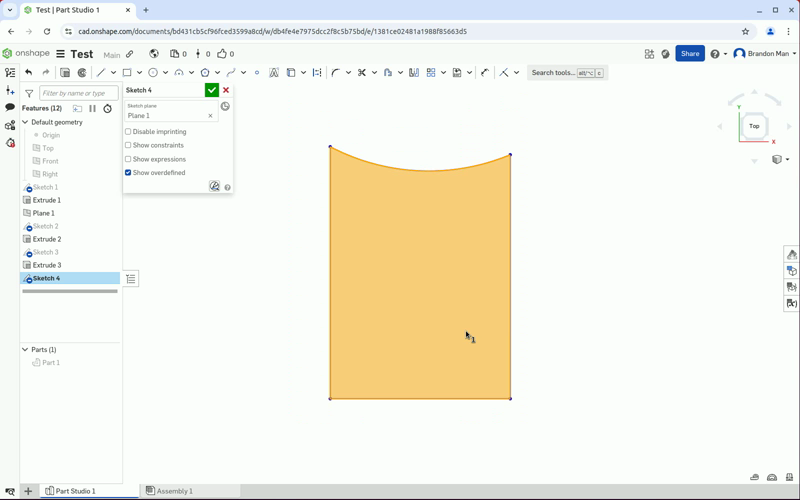
scroll(-6)
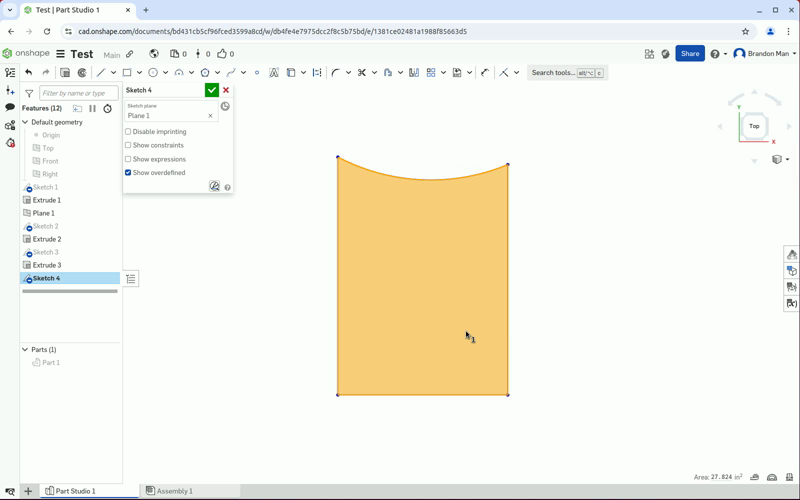
scroll(-6)
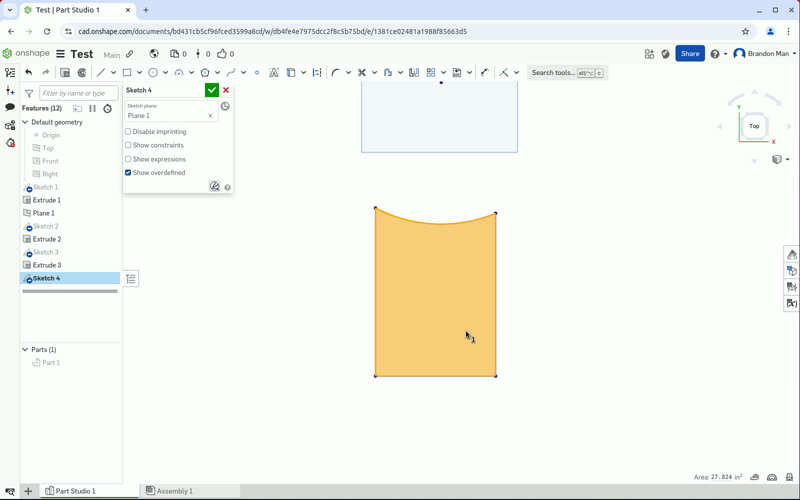
scroll(-6)
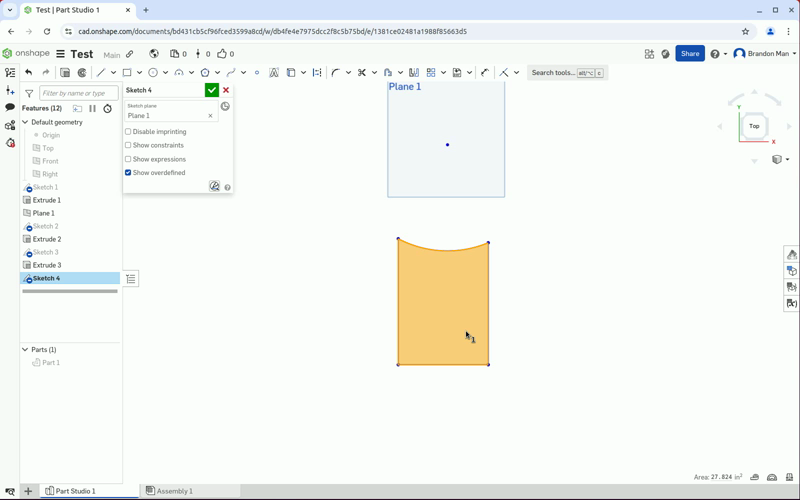
scroll(-6)
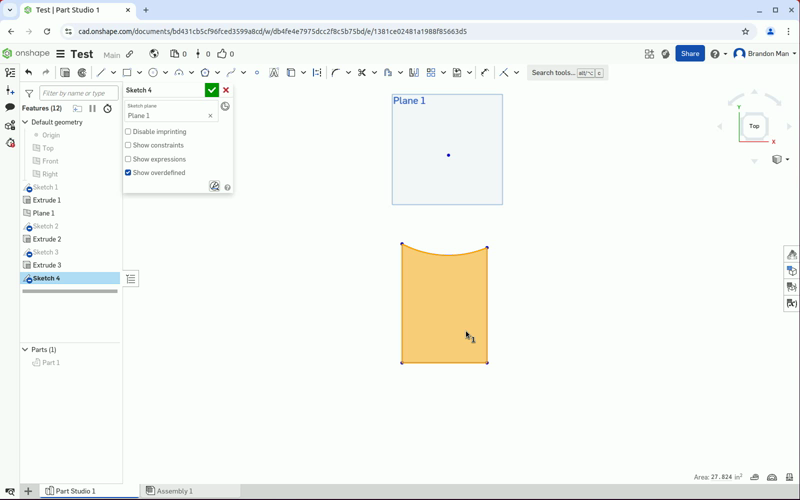
scroll(-6)
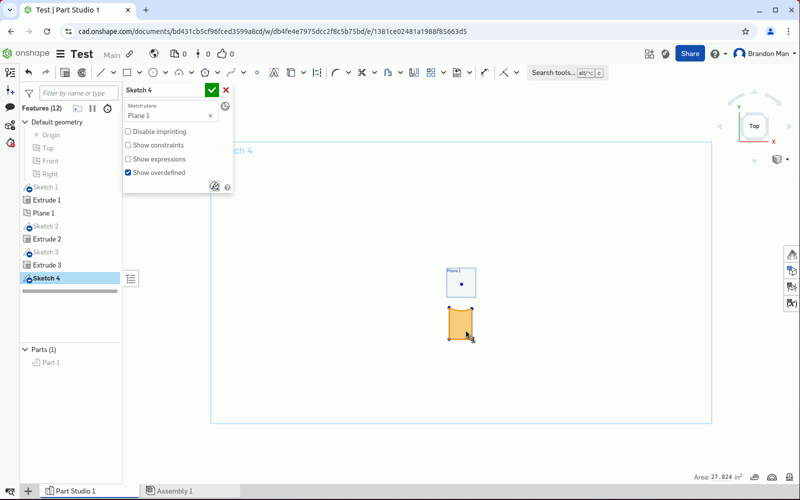
mouse_move(73, 352)
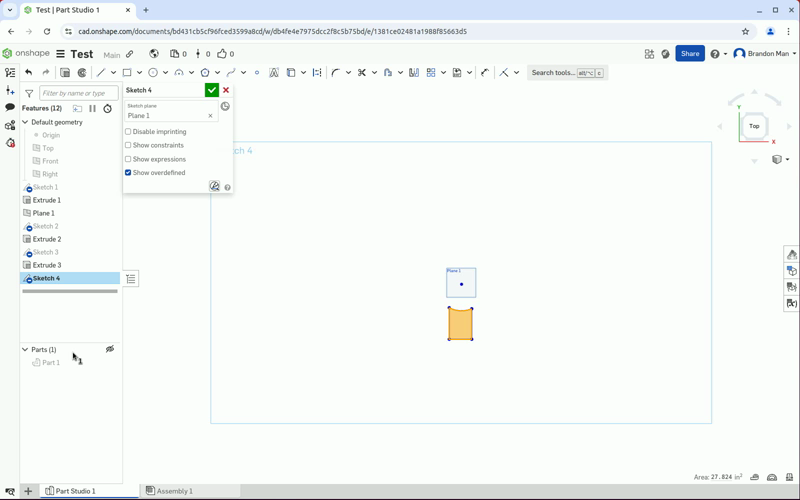
key(shift+y)
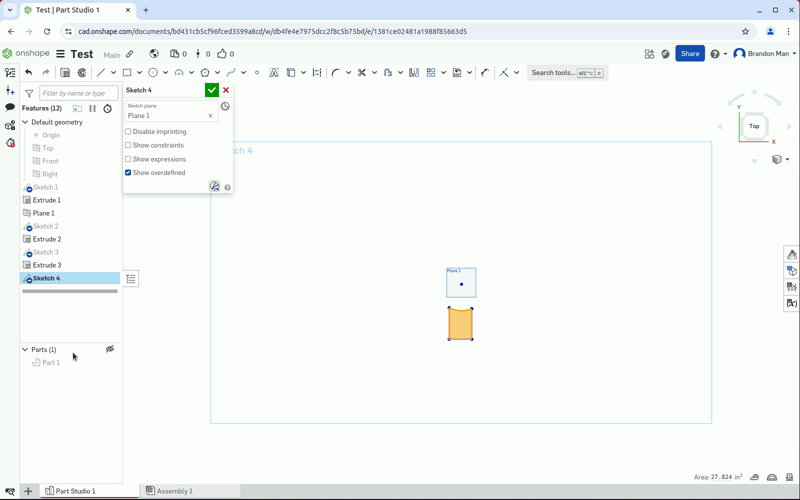
key(shift+e)
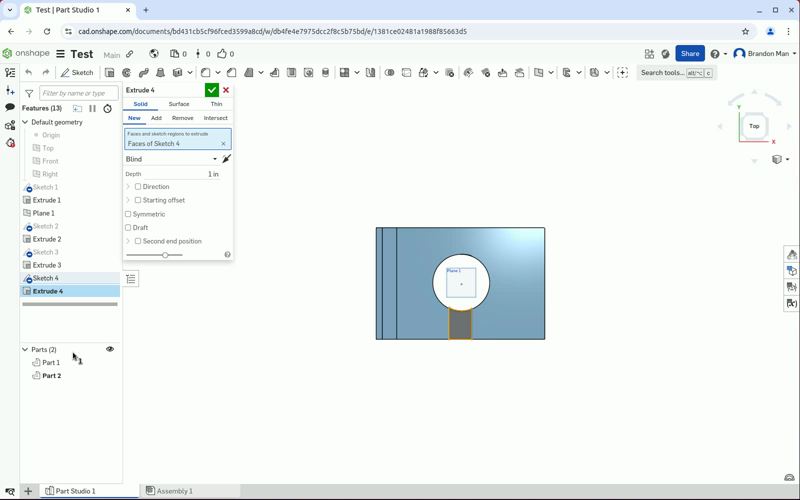
mouse_move(143, 106)
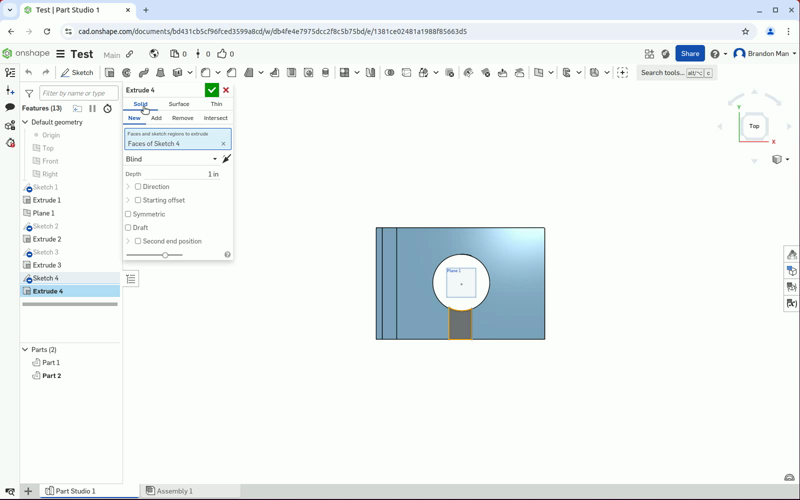
click(143, 106)
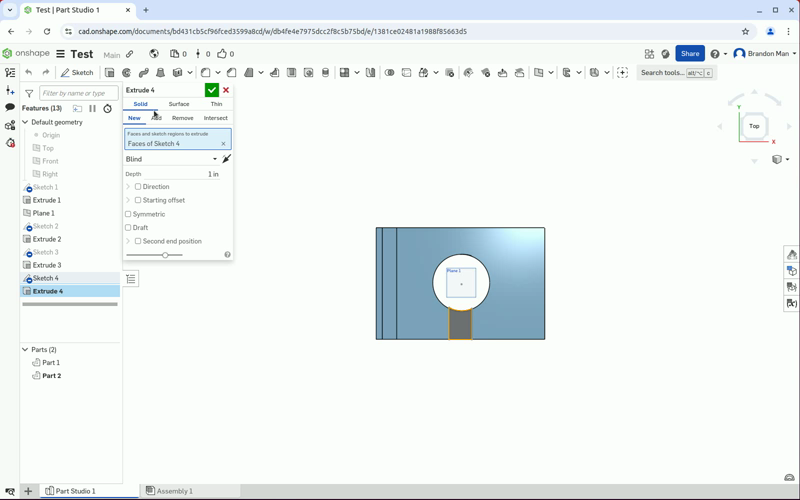
mouse_move(186, 120)
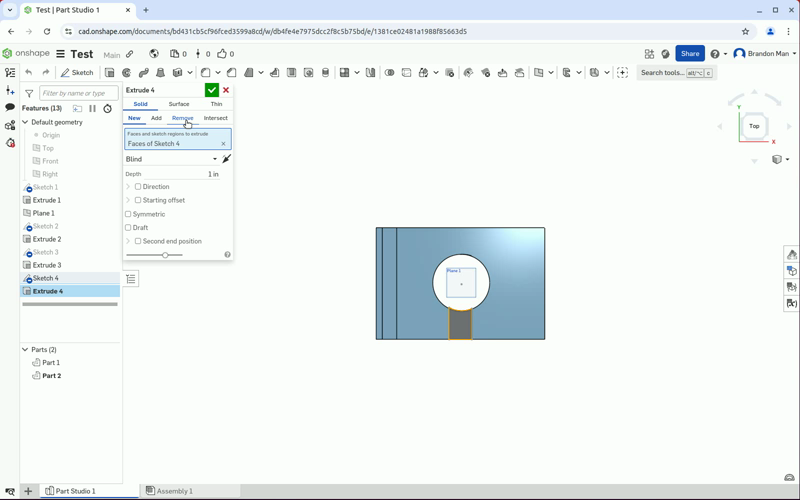
click(186, 120)
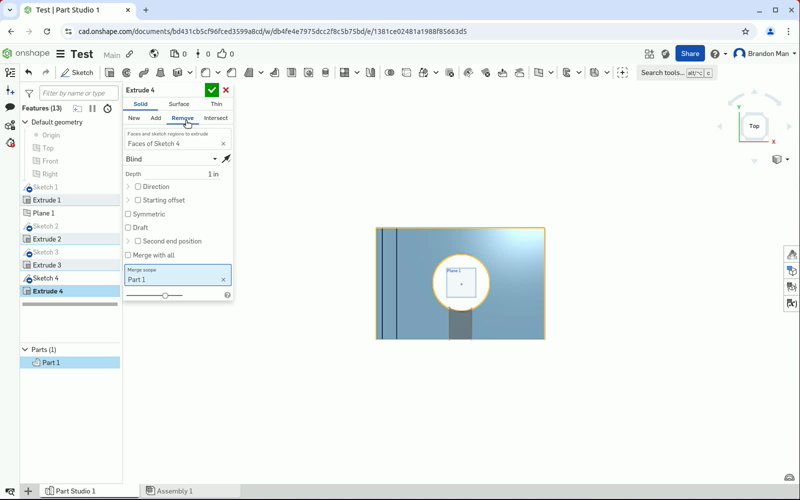
key(tab, 4)
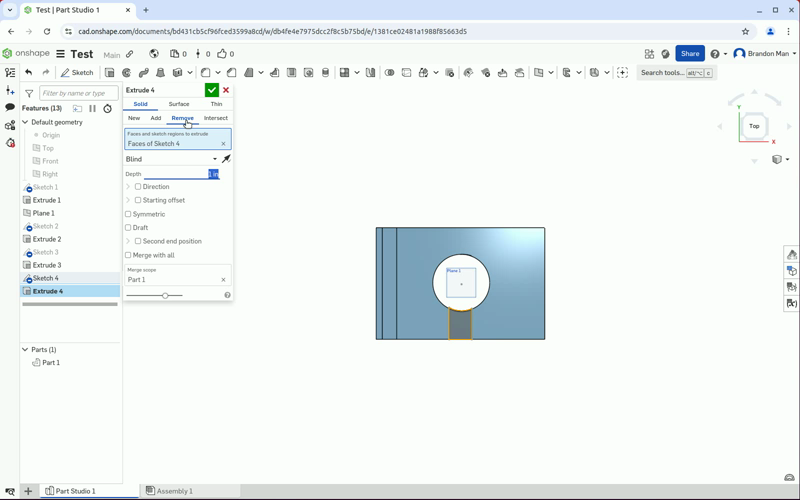
text(1.204)
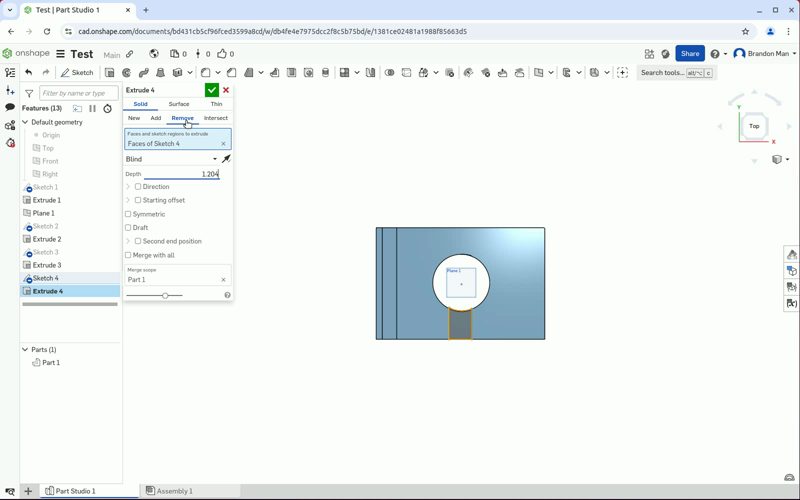
key(tab, 6)
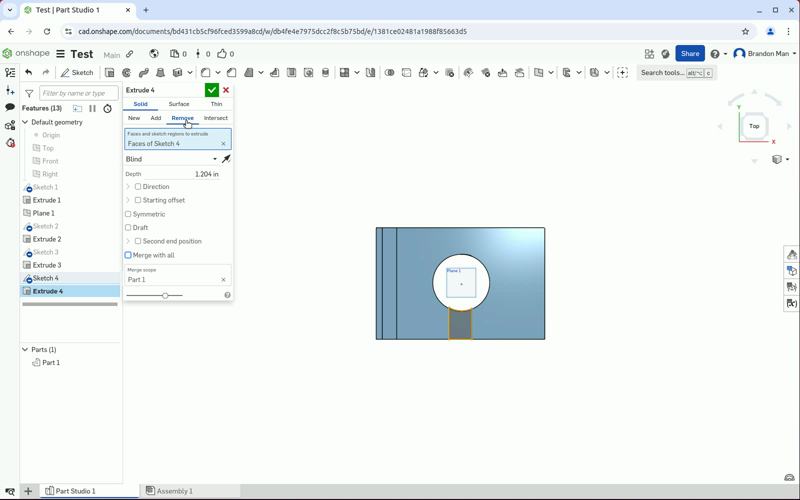
key(space)
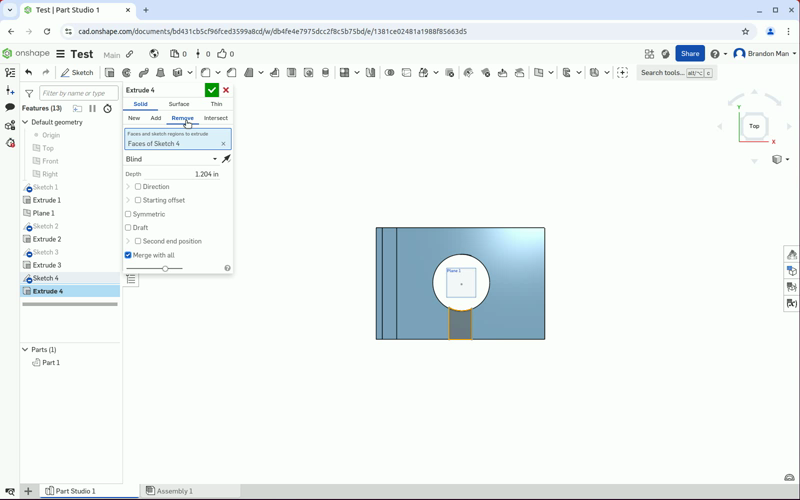
key(enter)
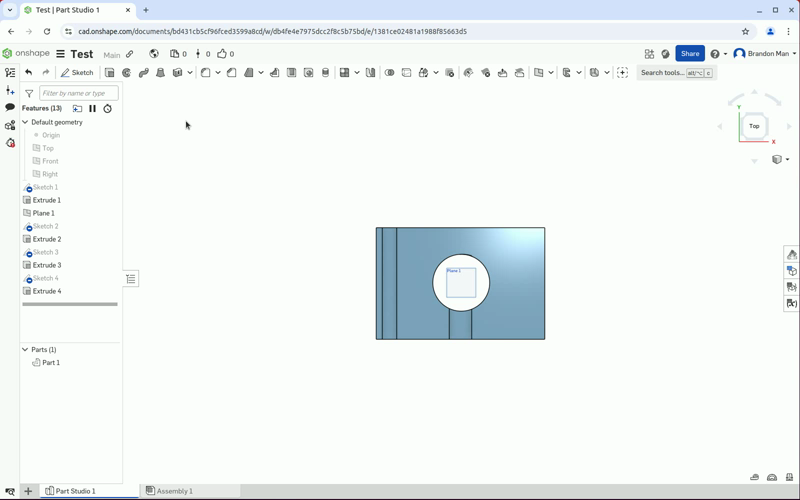
key(shift+h)
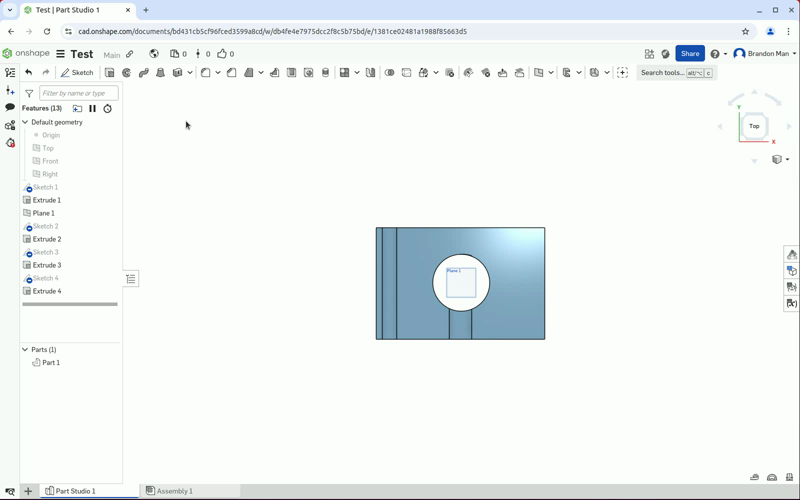
key(shift+h)
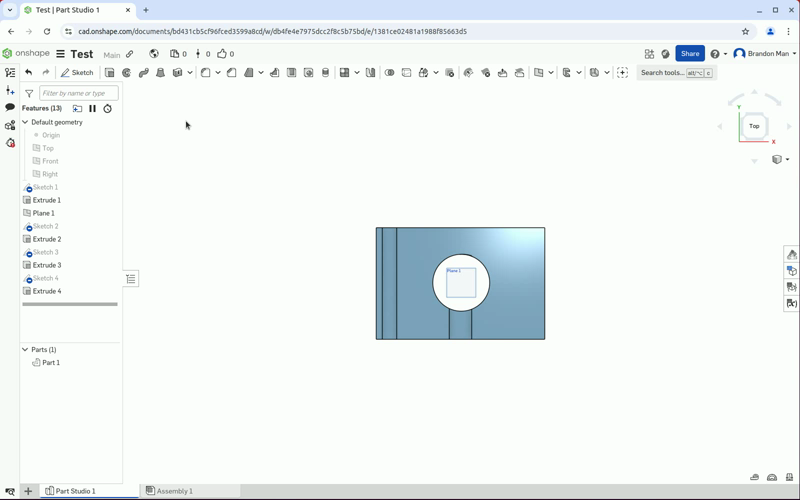
mouse_move(73, 189)
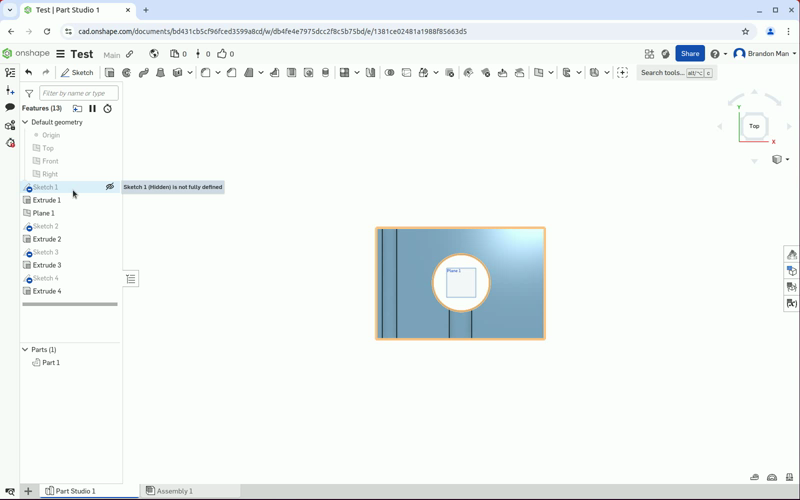
click(73, 189)
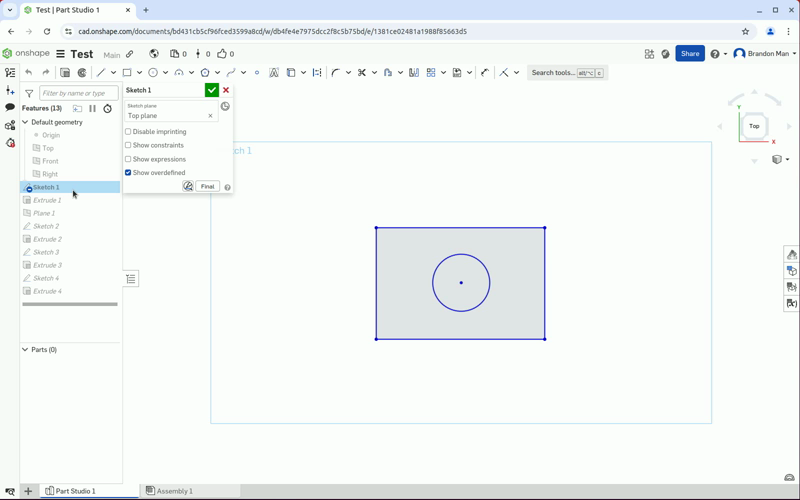
mouse_move(229, 92)
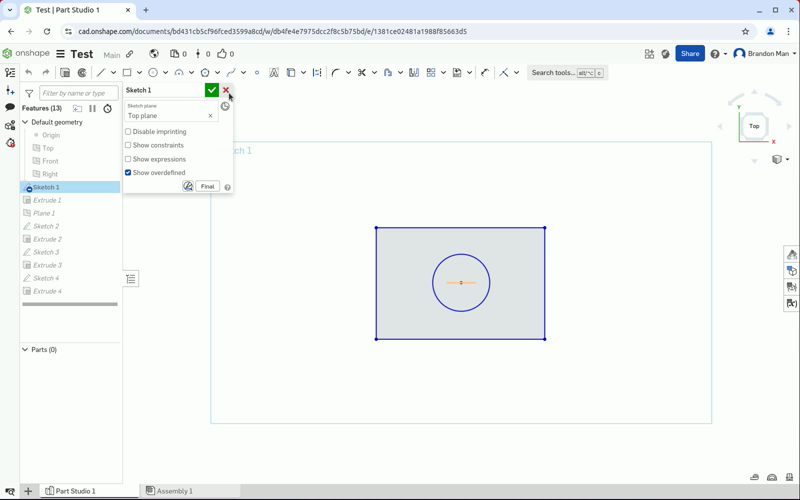
click(229, 92)
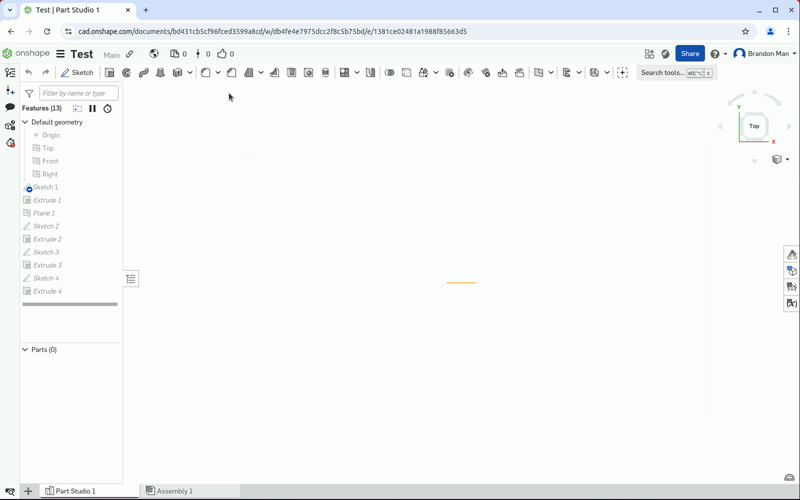
key(shift+s)
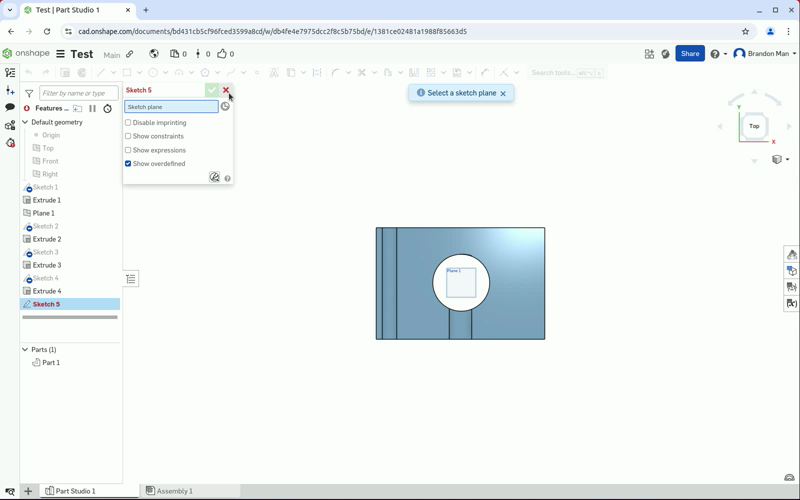
mouse_move(73, 215)
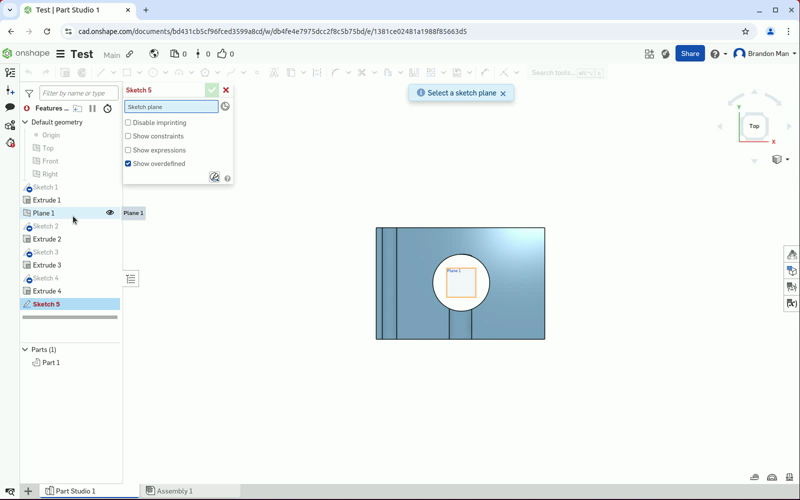
click(73, 215)
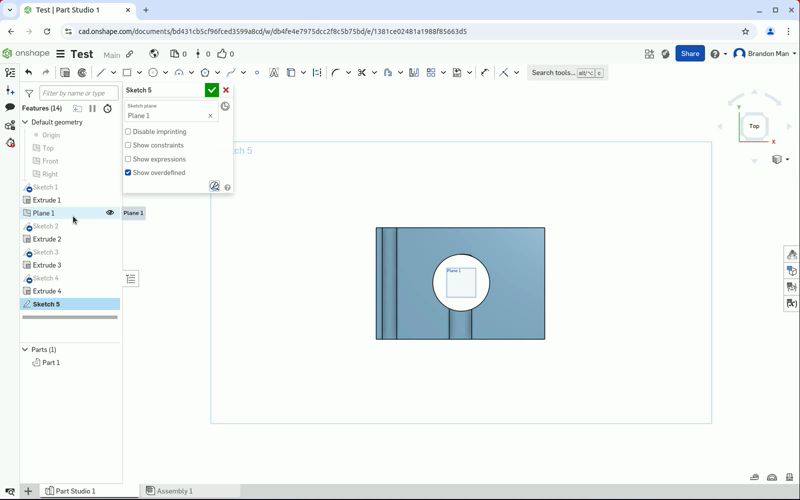
mouse_move(73, 352)
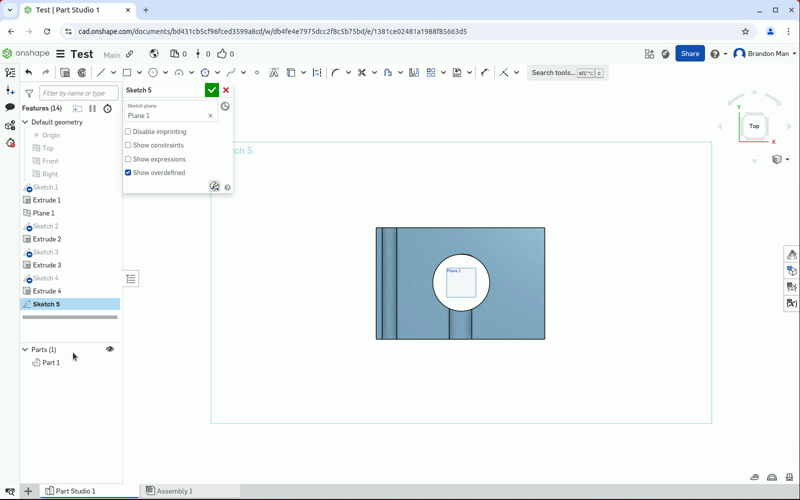
key(y)
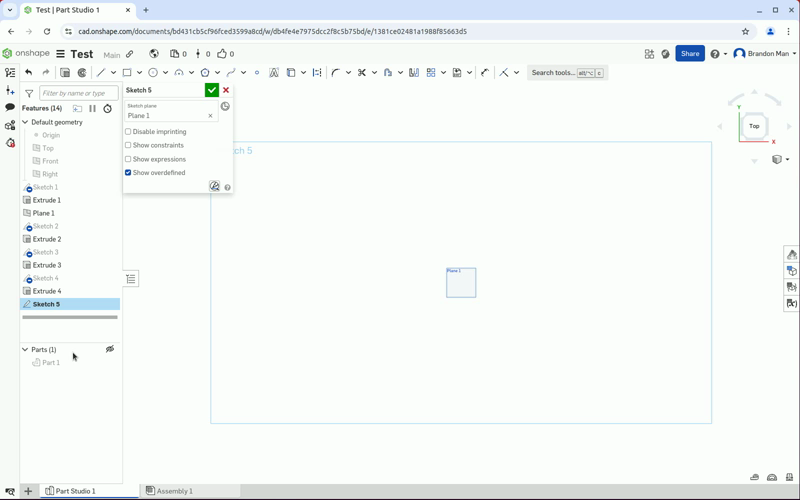
key(a)
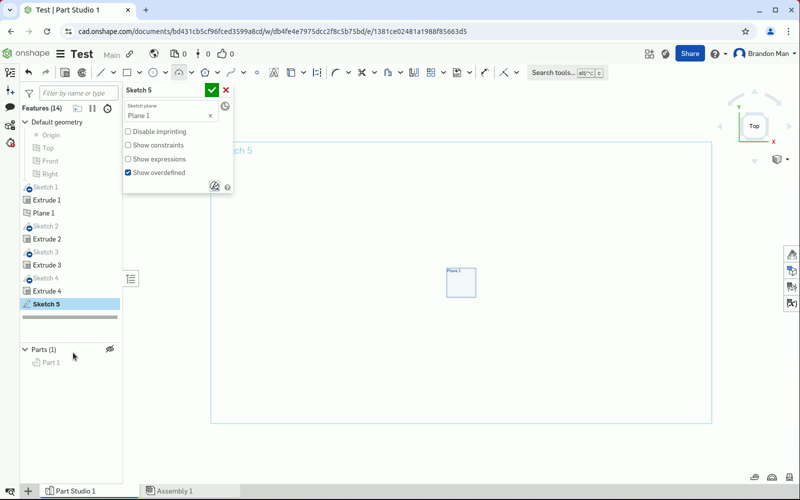
key_down(shift)
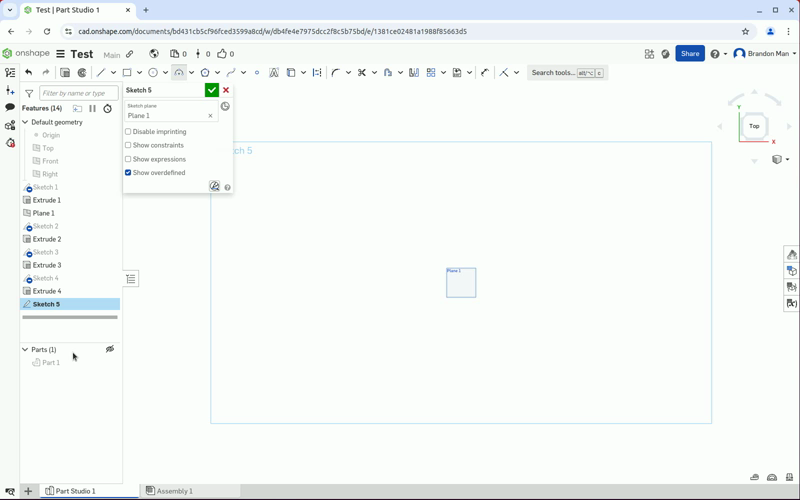
mouse_move(449, 257)
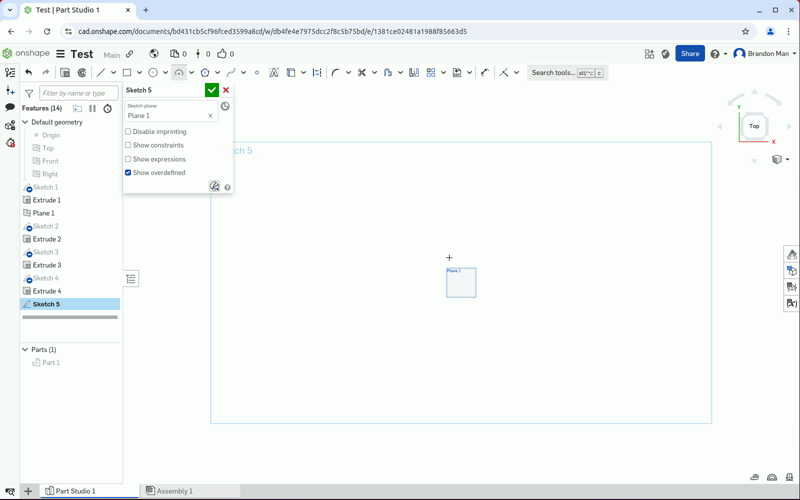
click(449, 257)
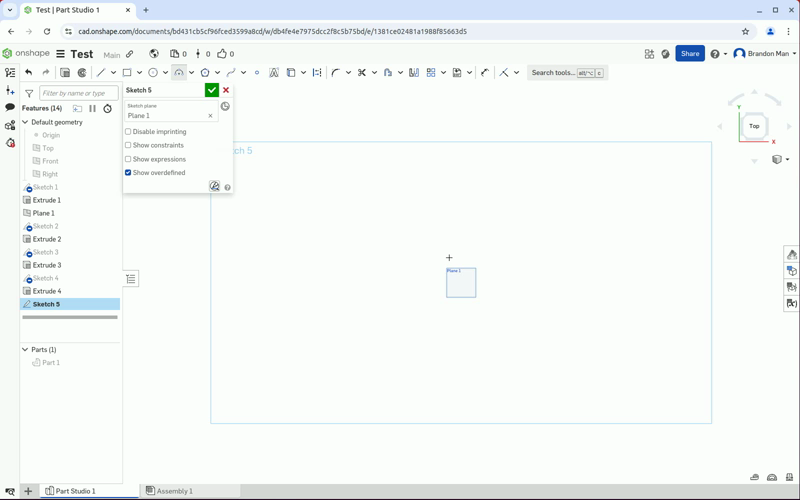
key_up(shift)
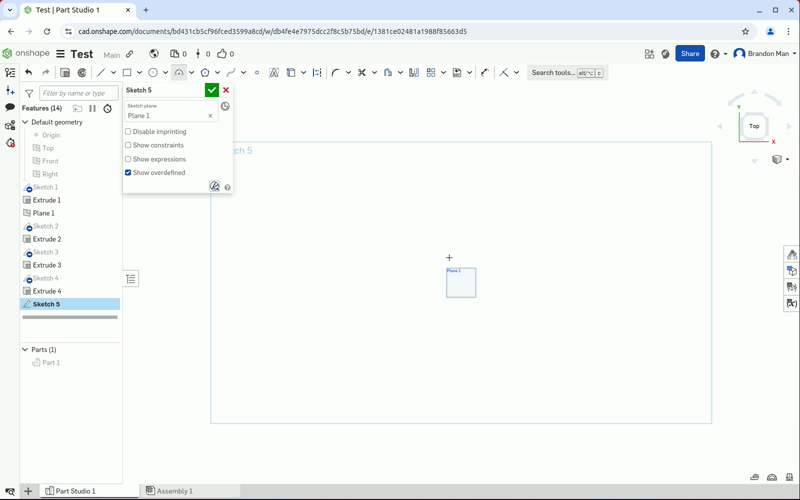
key_down(shift)
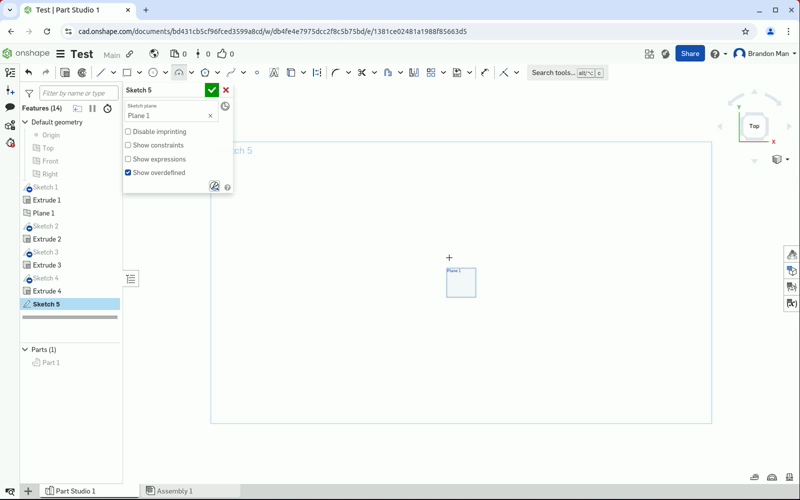
mouse_move(471, 256)
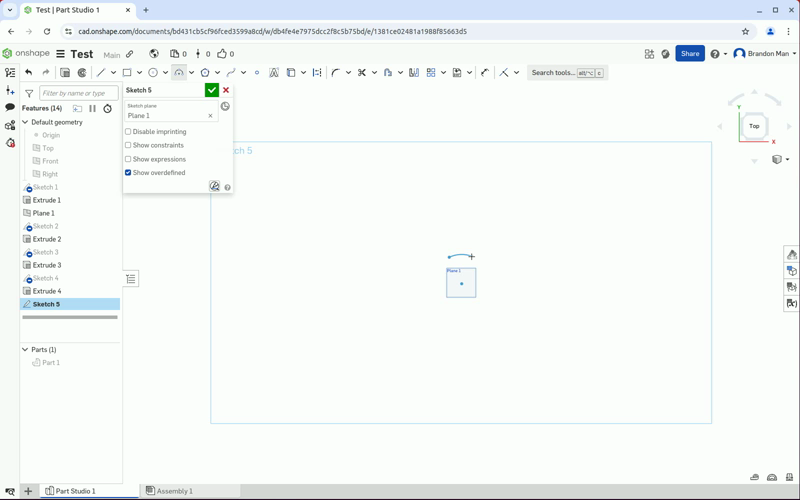
click(471, 256)
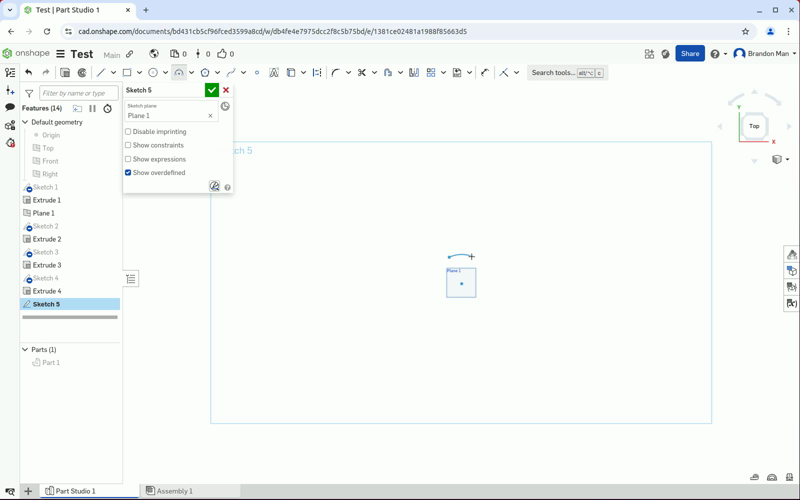
mouse_move(460, 254)
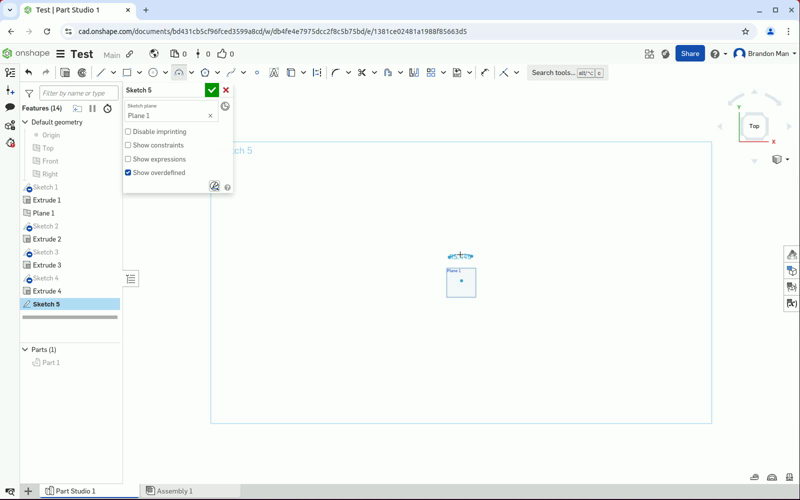
click(460, 254)
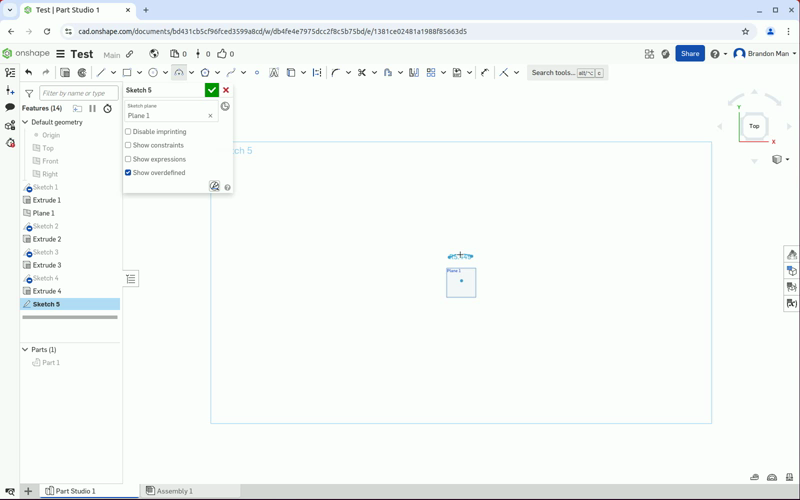
key_up(shift)
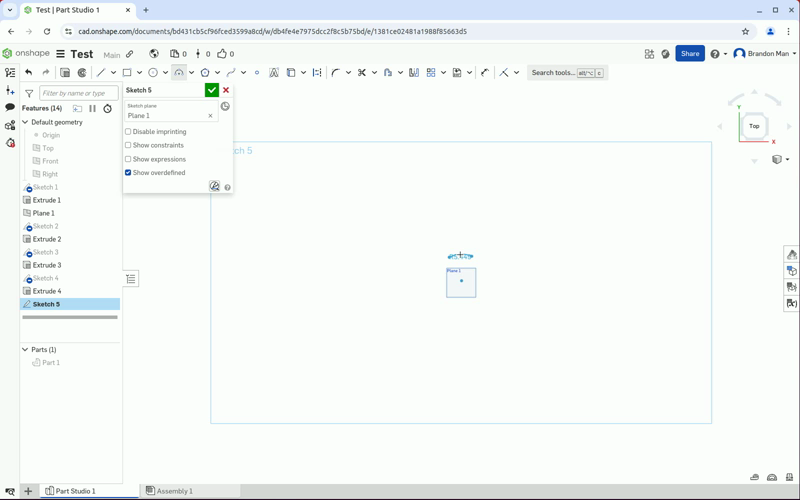
key(esc)
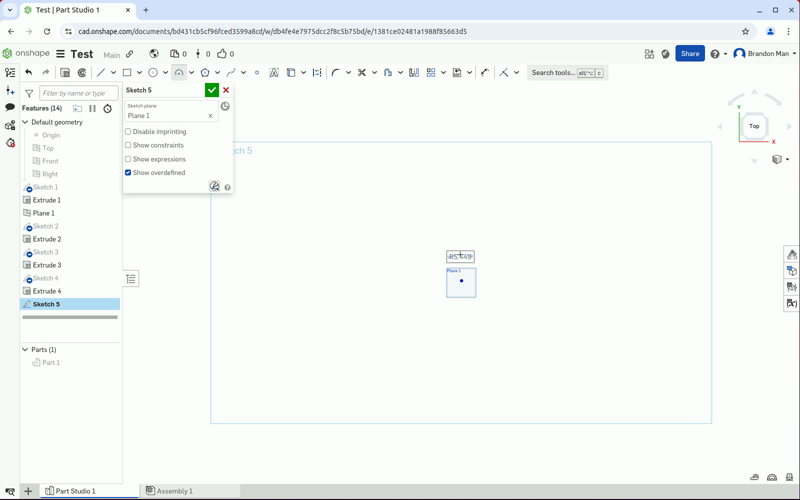
key(l)
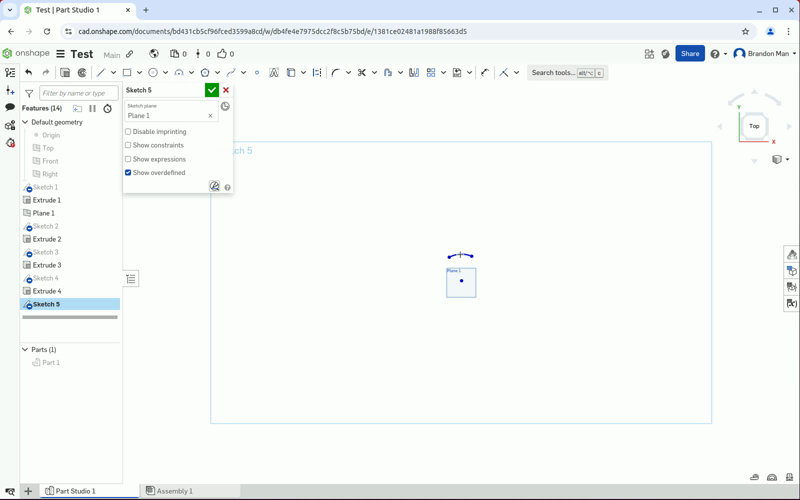
mouse_move(471, 256)
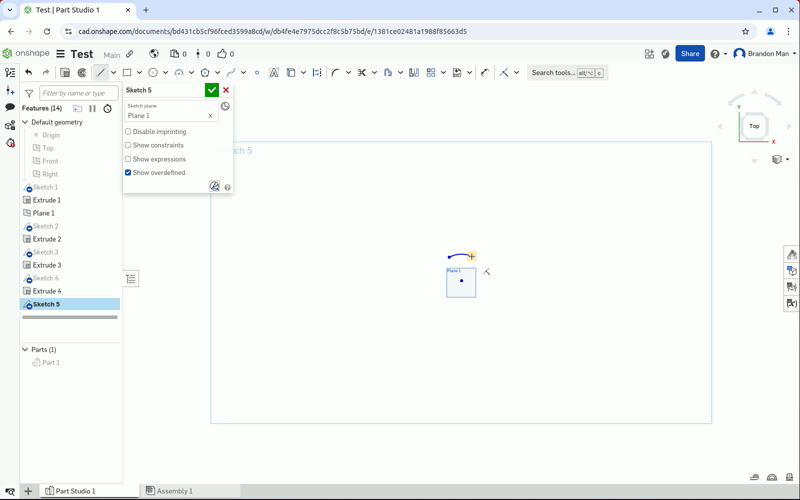
click(471, 256)
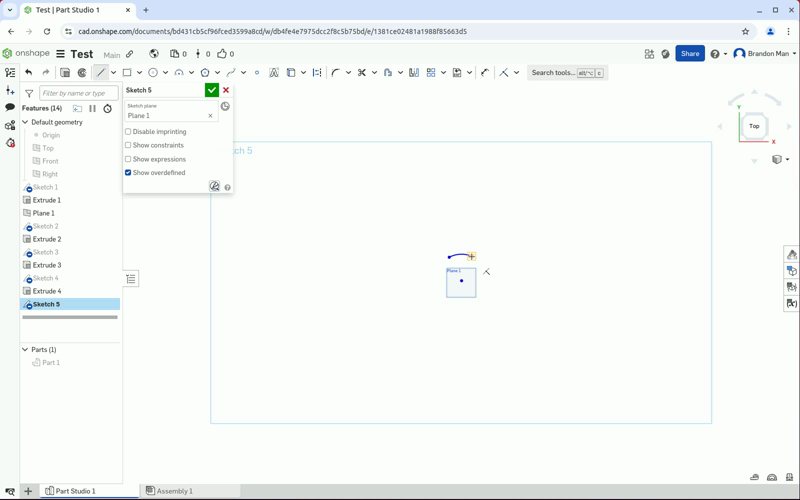
key_down(shift)
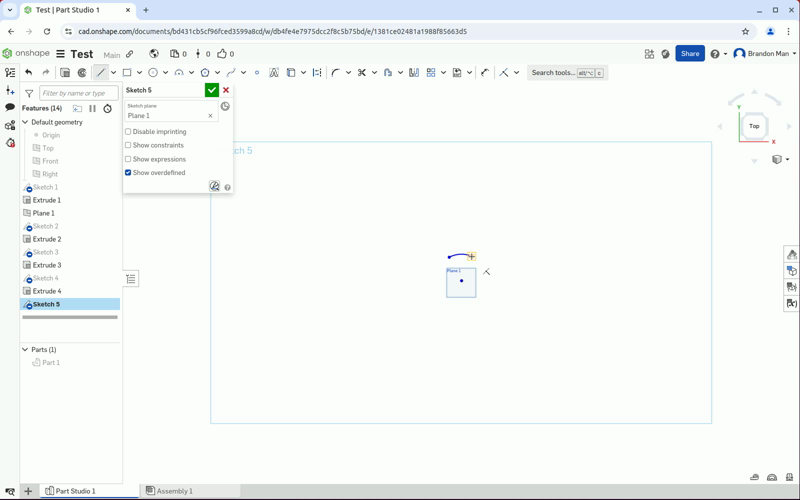
mouse_move(501, 256)
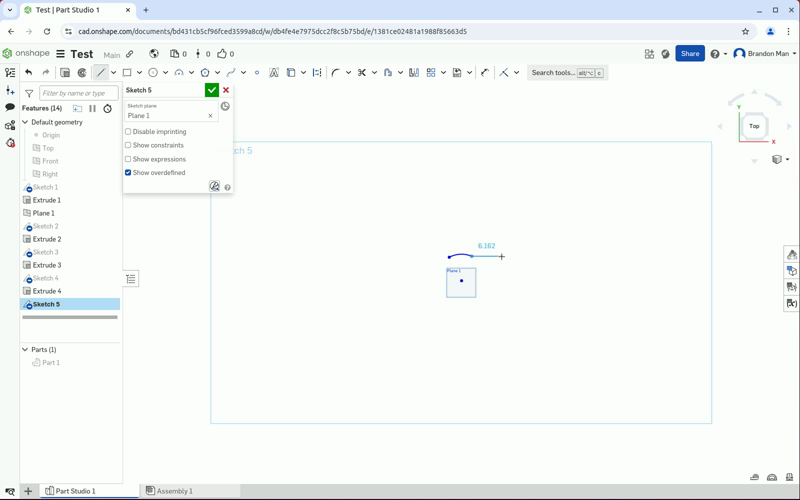
mouse_move(471, 225)
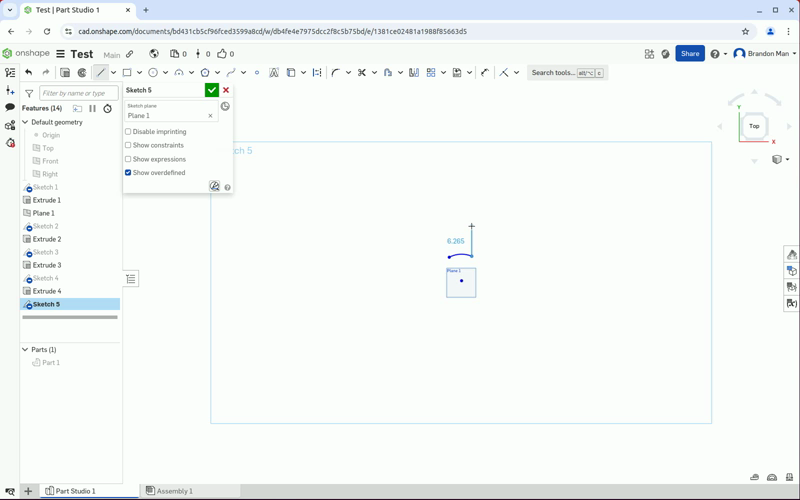
click(471, 225)
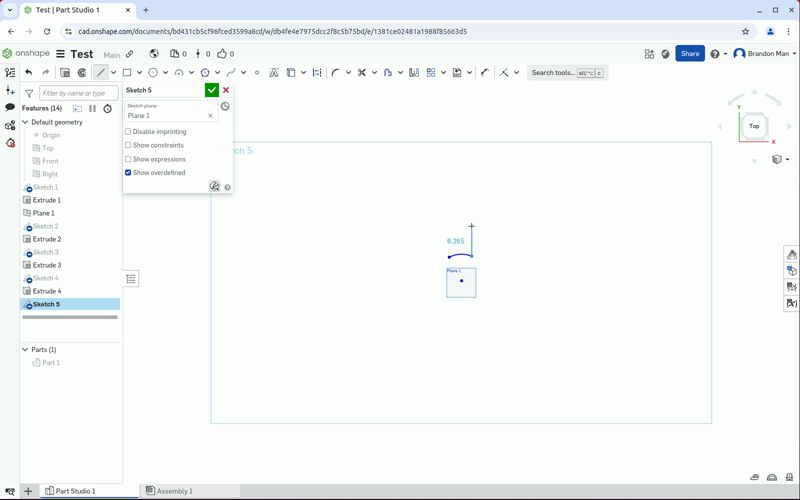
key_up(shift)
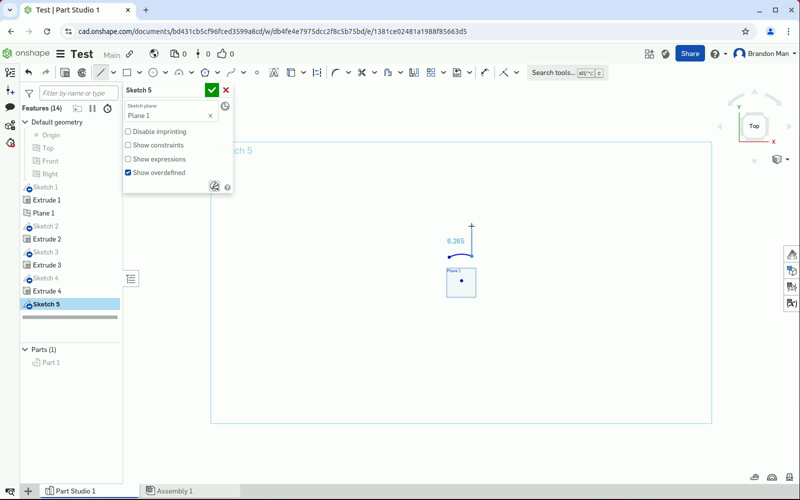
key_down(shift)
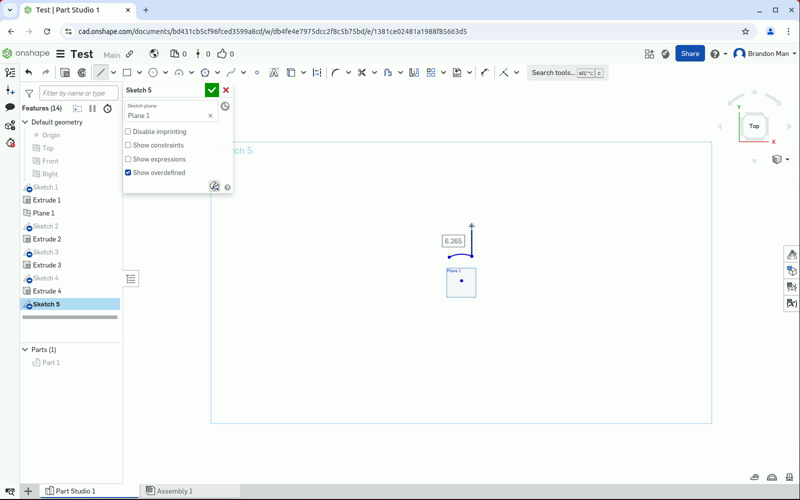
mouse_move(501, 225)
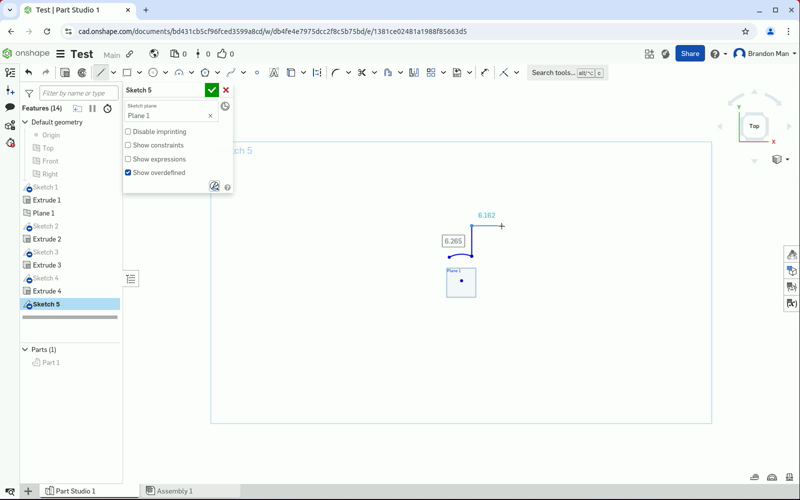
mouse_move(449, 225)
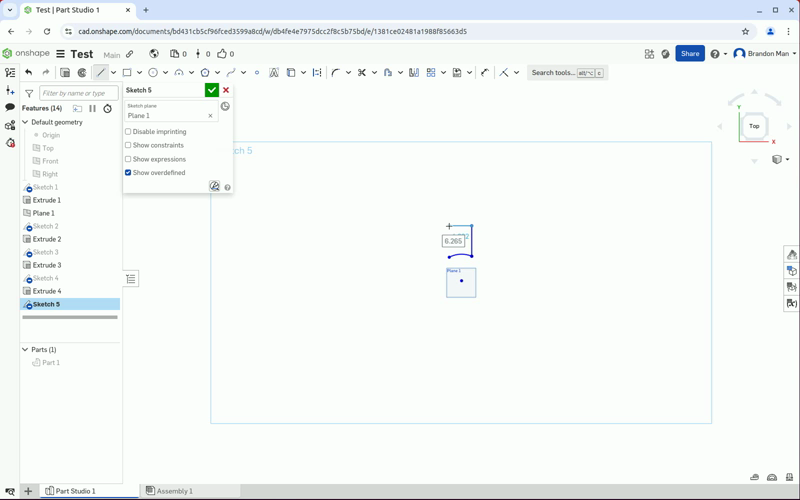
click(449, 225)
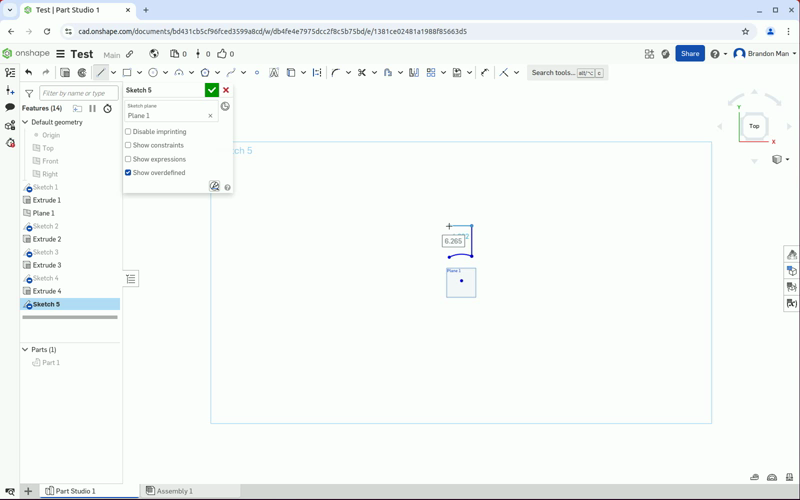
key_up(shift)
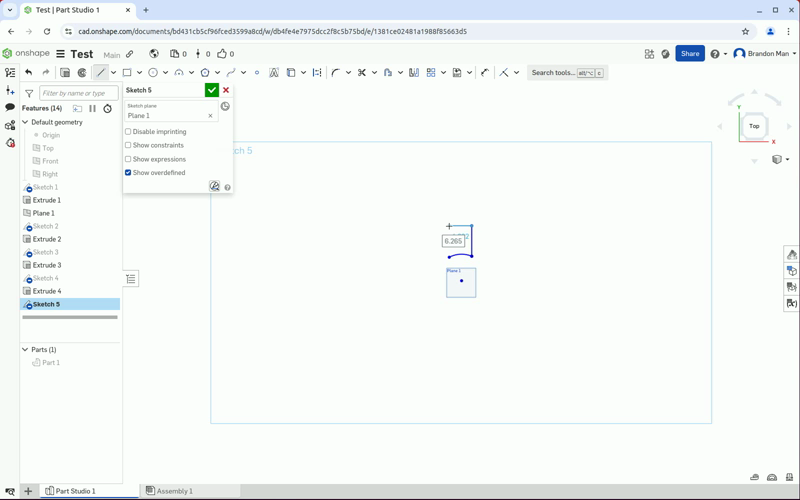
mouse_move(479, 225)
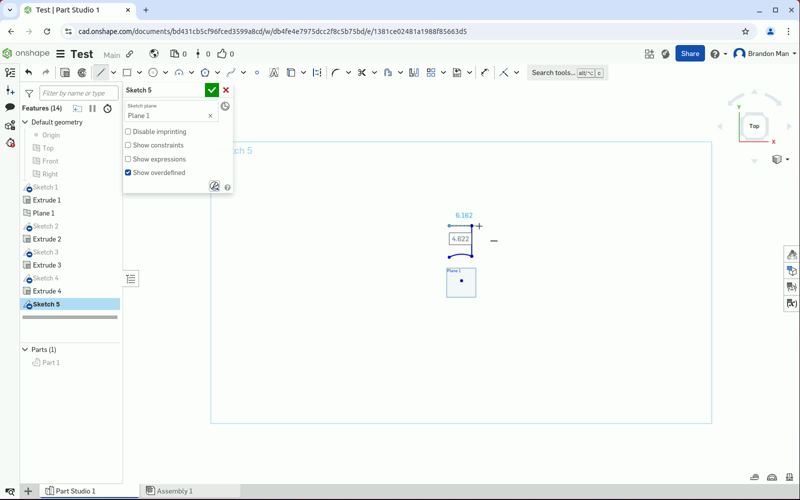
key_down(shift)
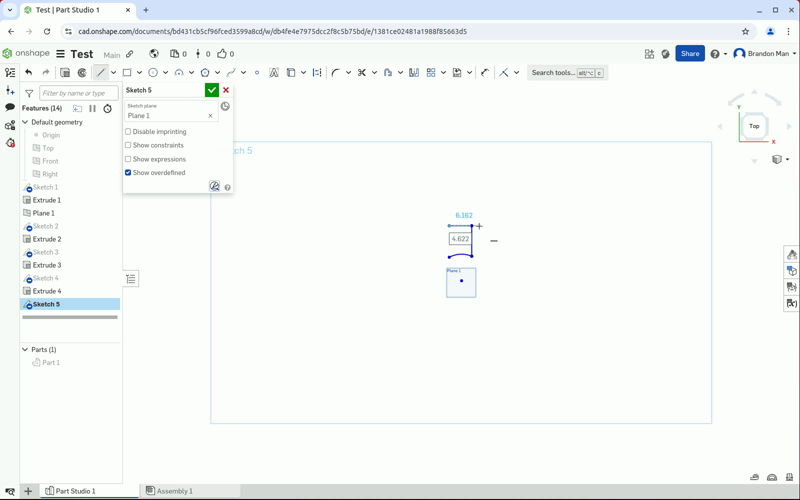
mouse_move(449, 257)
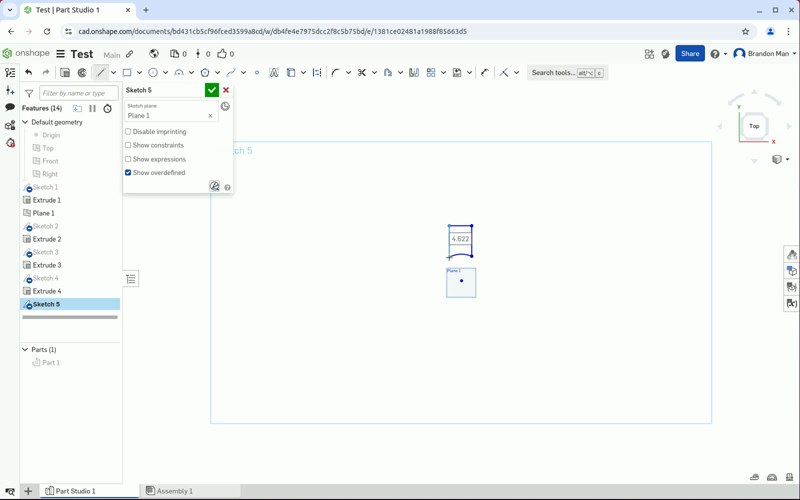
key_up(shift)
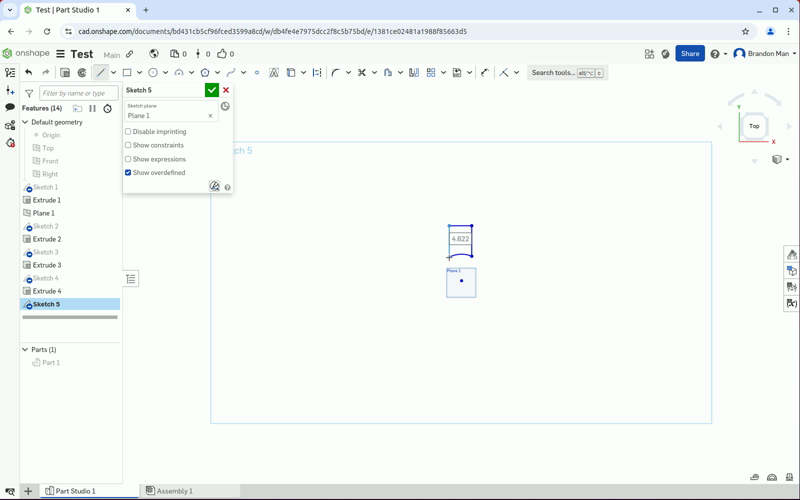
click(449, 257)
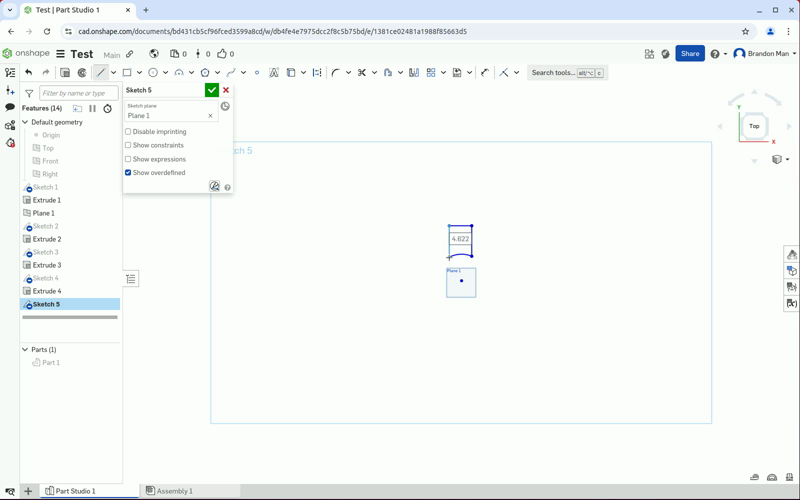
key(esc)
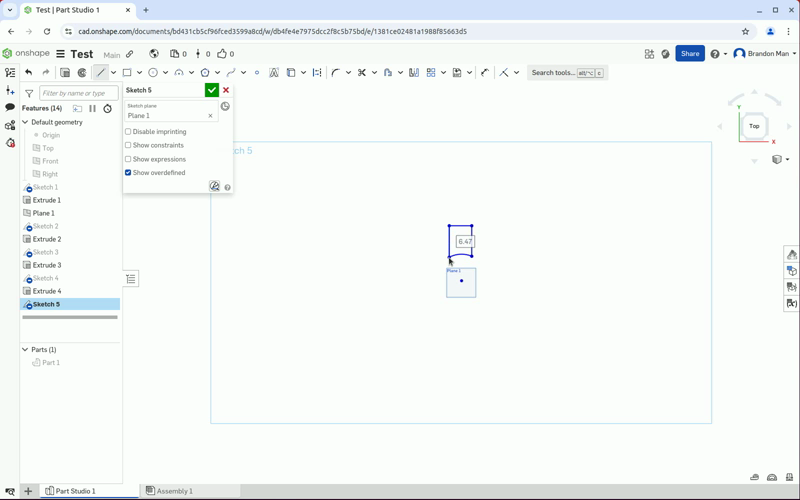
mouse_move(453, 227)
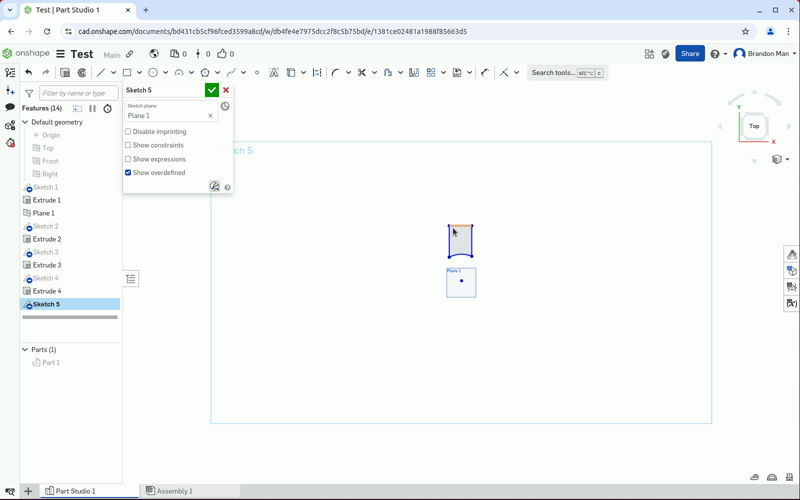
scroll(6)
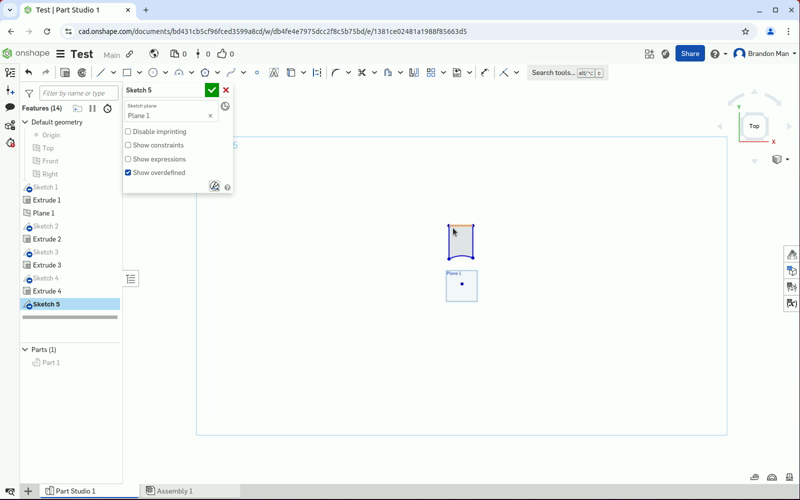
scroll(6)
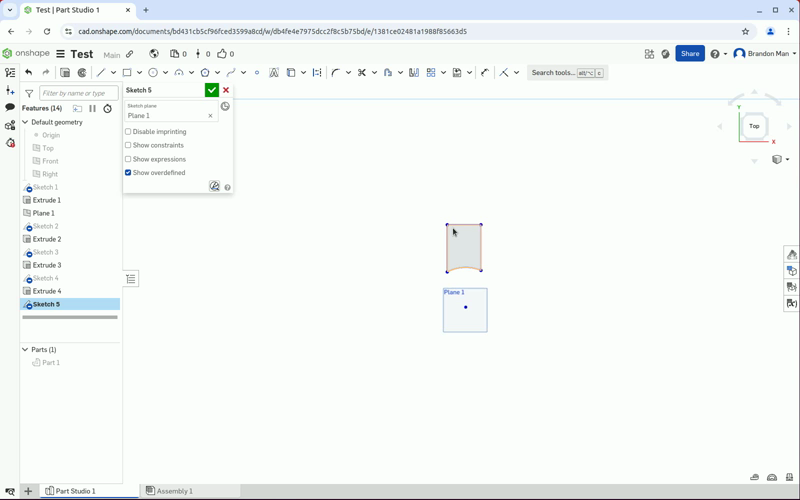
scroll(6)
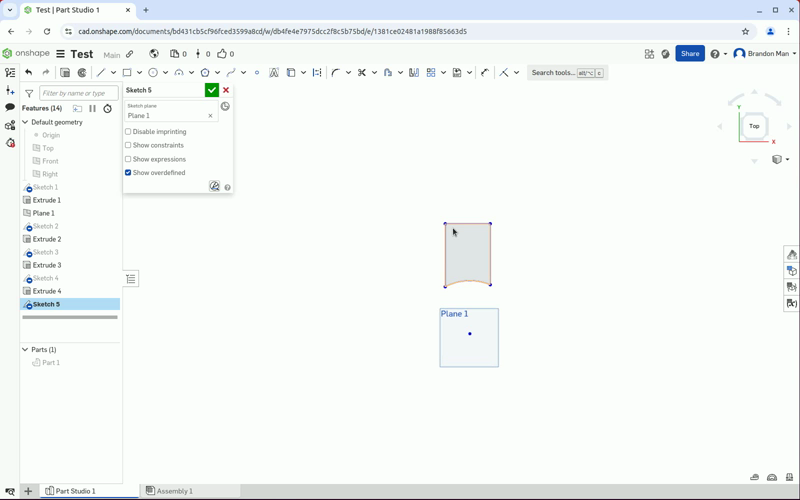
scroll(6)
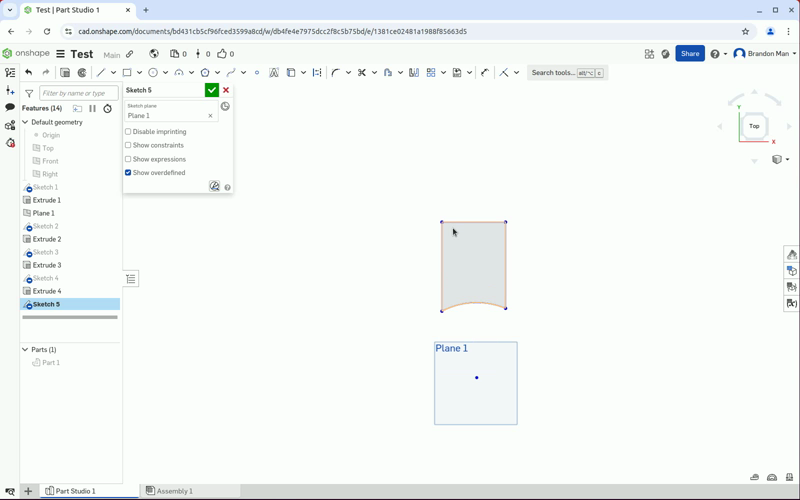
scroll(6)
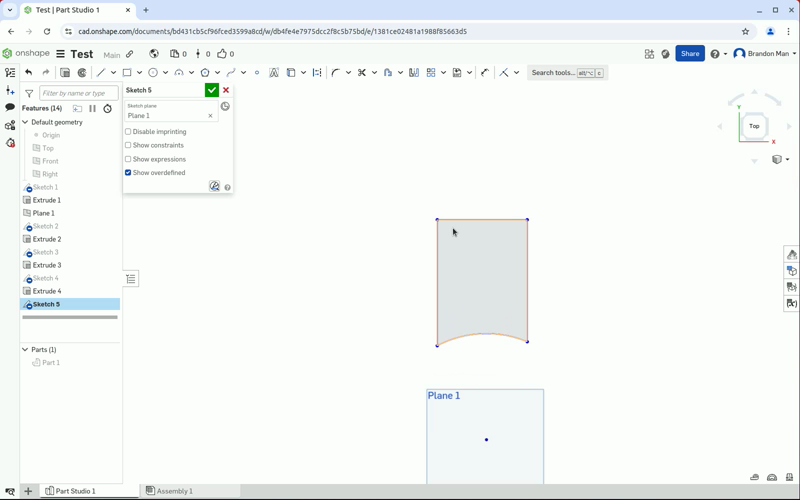
scroll(6)
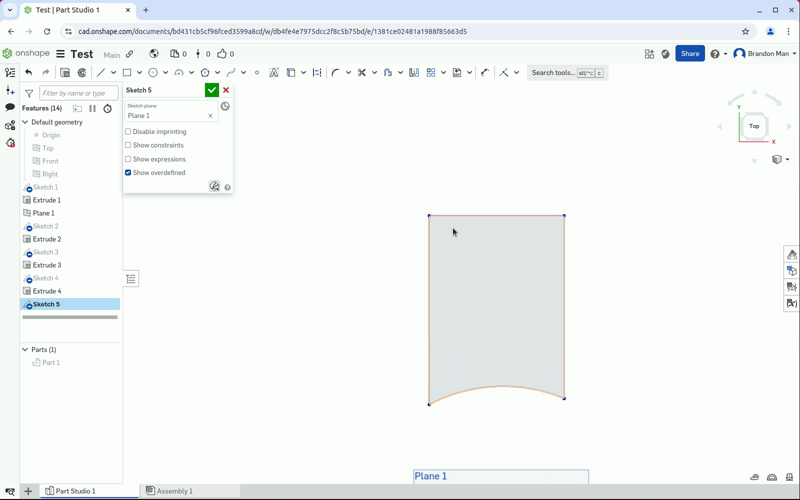
scroll(6)
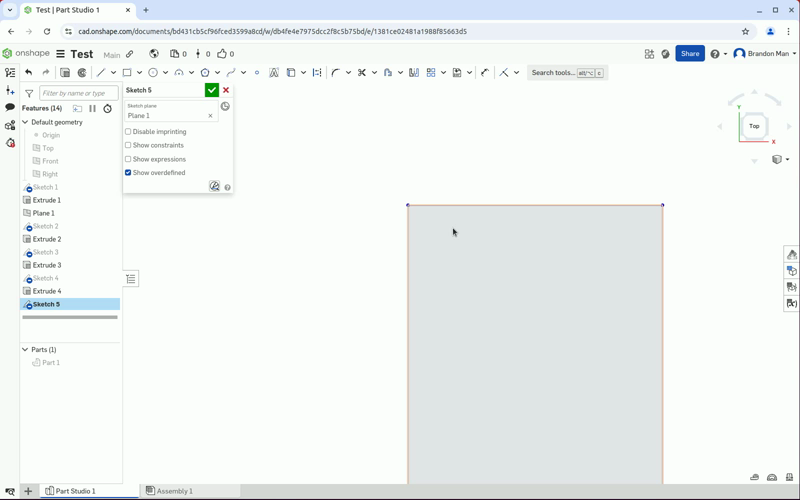
click(453, 227)
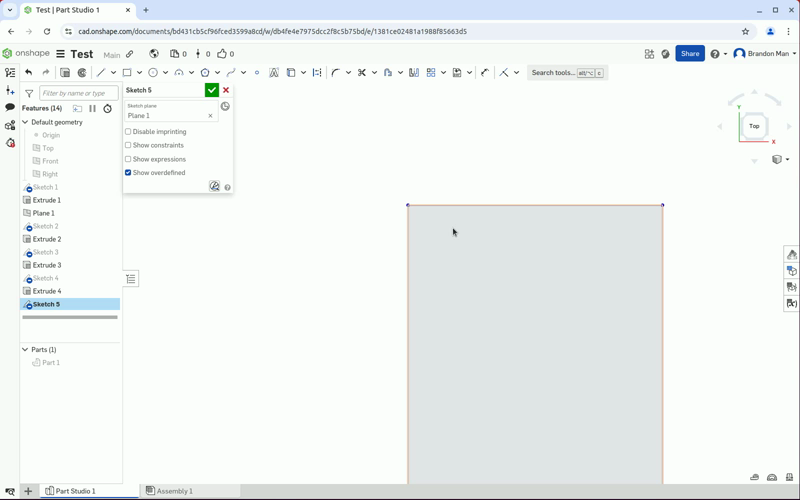
scroll(-6)
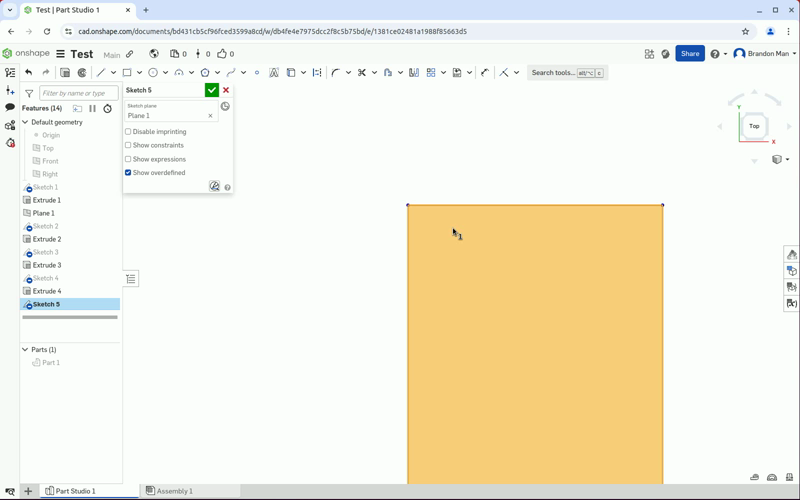
scroll(-6)
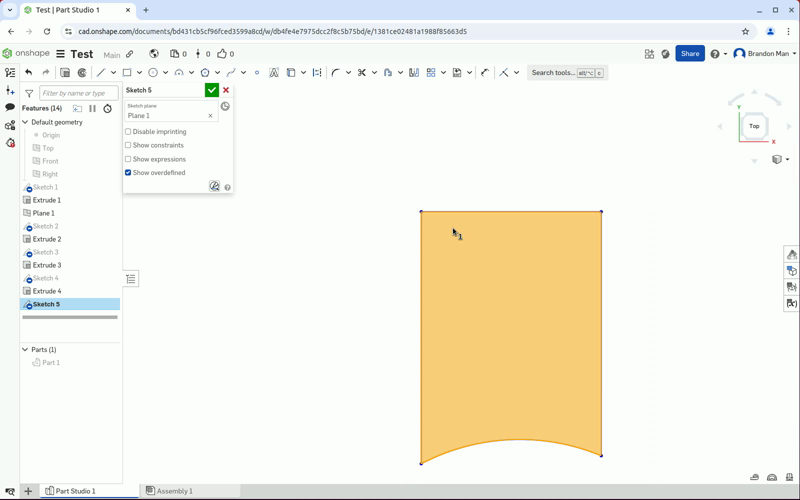
scroll(-6)
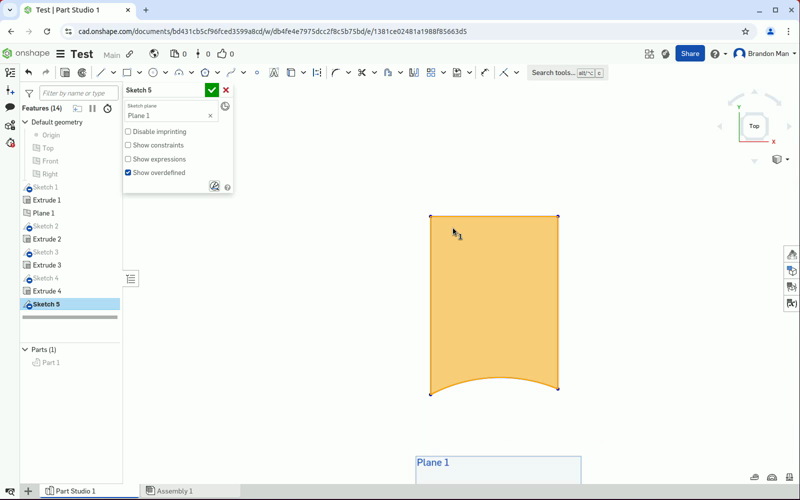
scroll(-6)
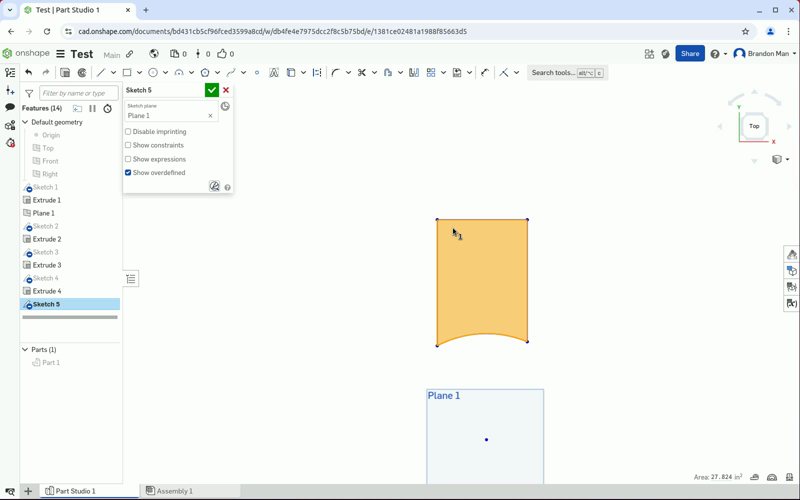
scroll(-6)
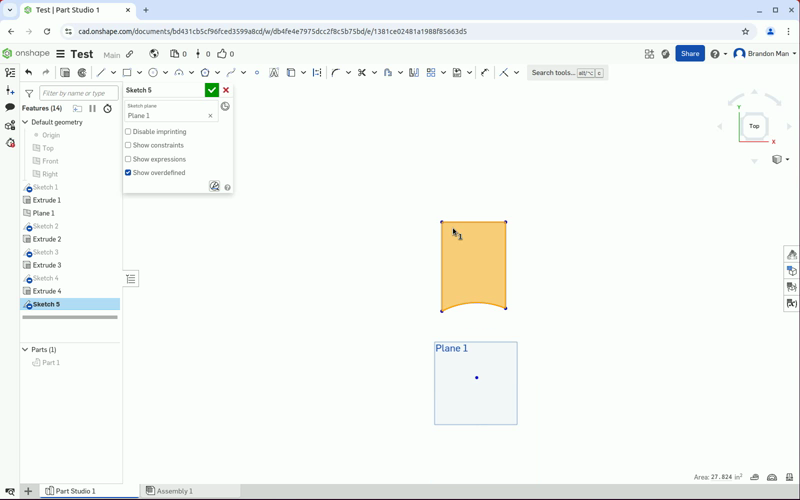
scroll(-6)
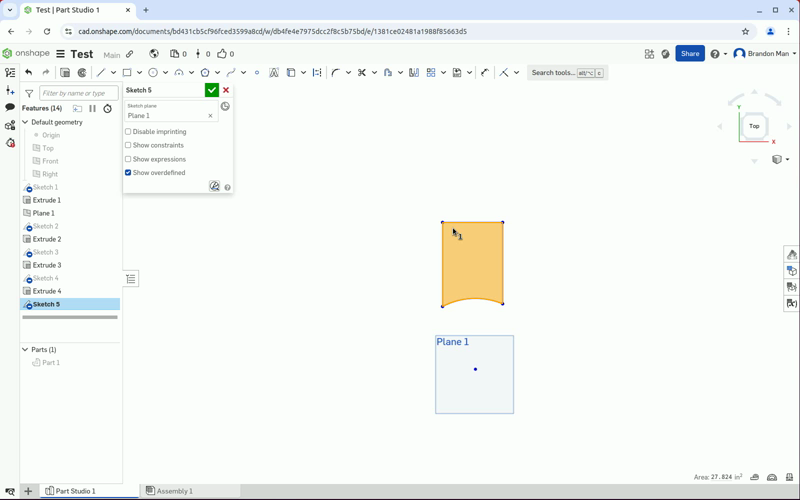
scroll(-6)
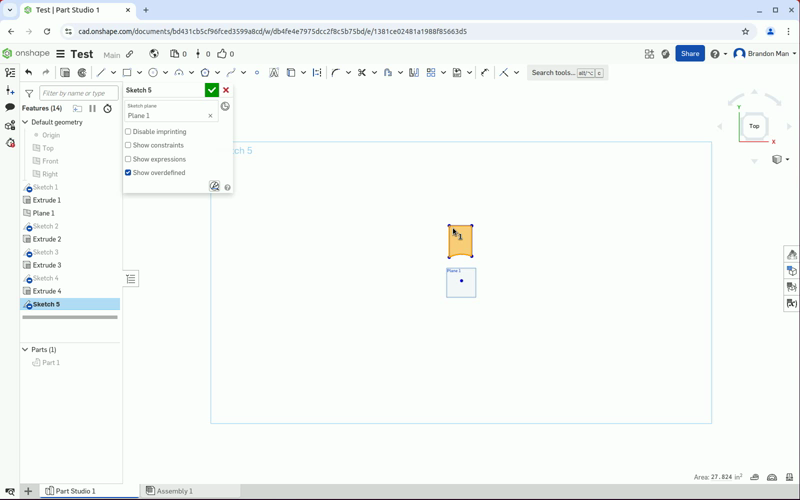
mouse_move(73, 352)
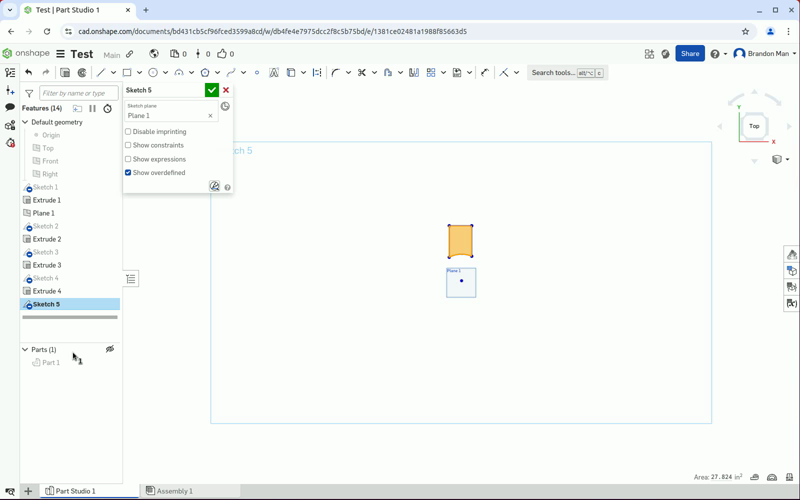
key(shift+y)
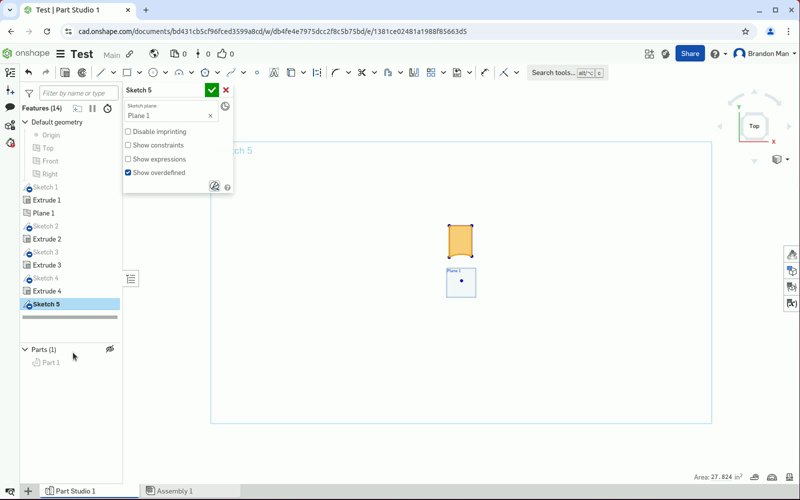
key(shift+e)
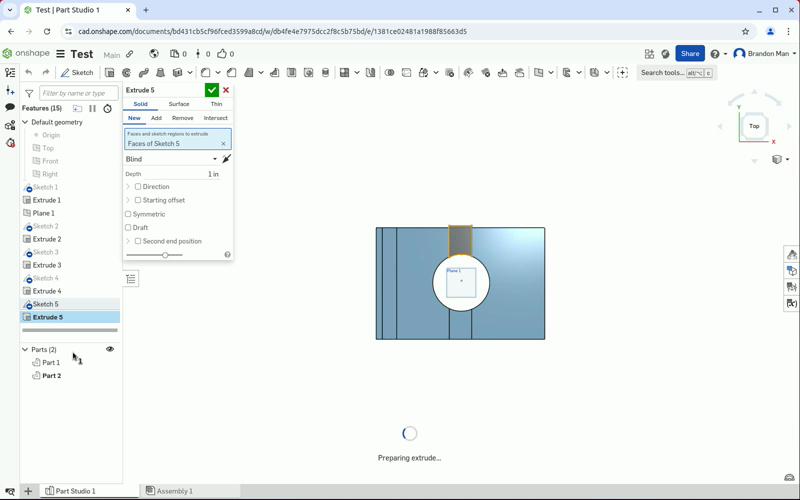
mouse_move(143, 106)
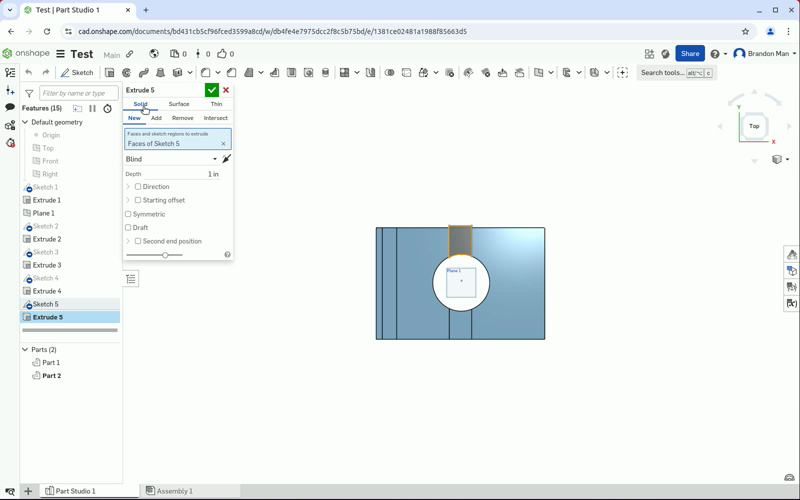
click(143, 106)
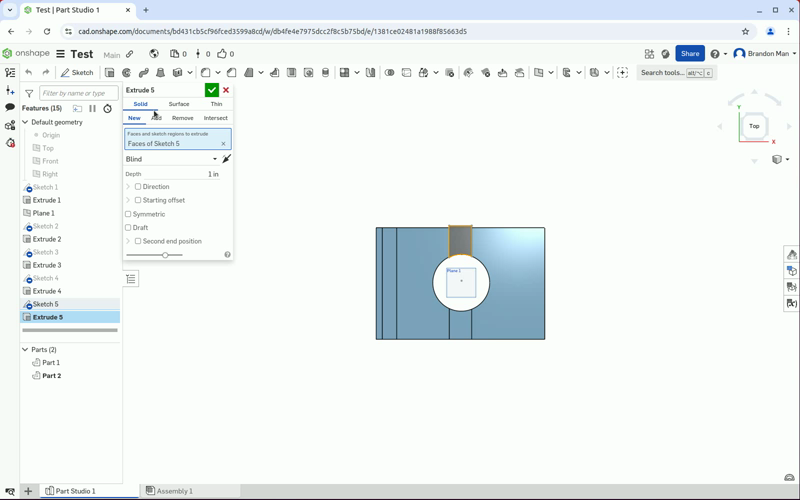
mouse_move(186, 120)
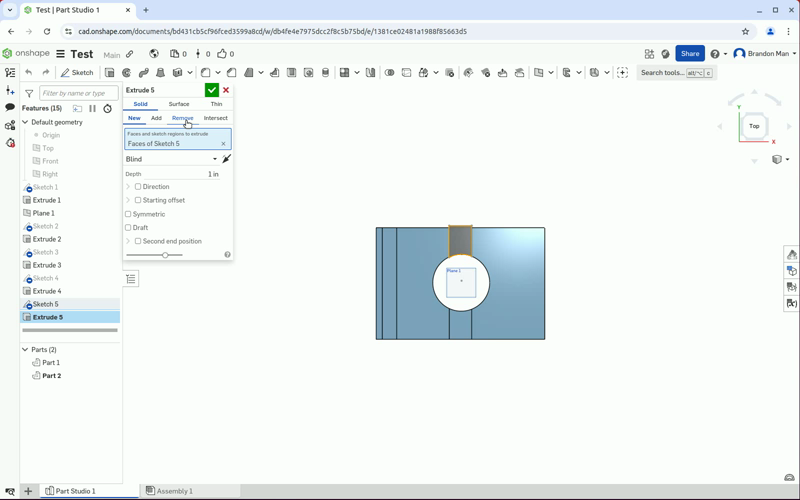
click(186, 120)
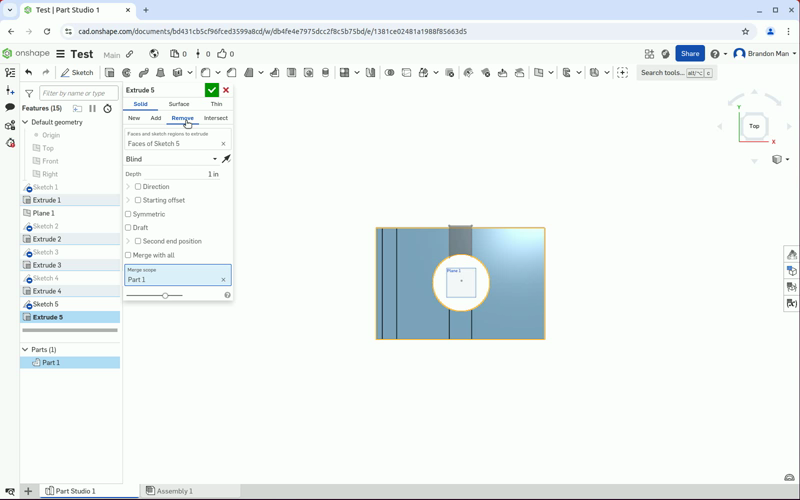
key(tab, 4)
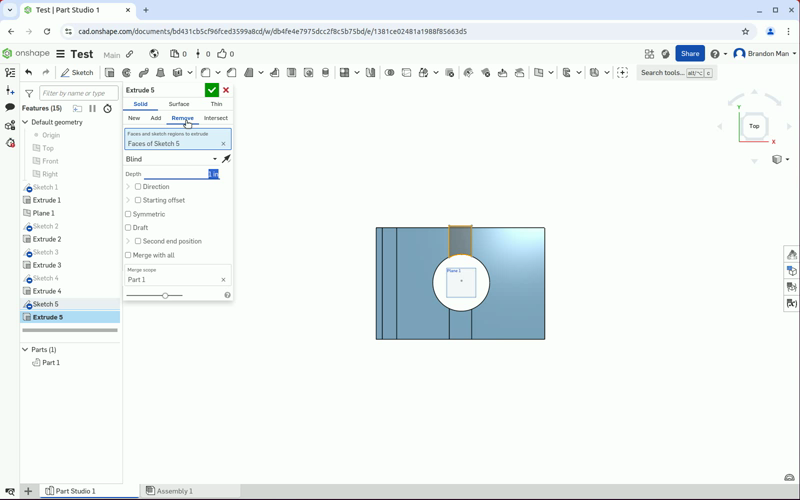
text(1.204)
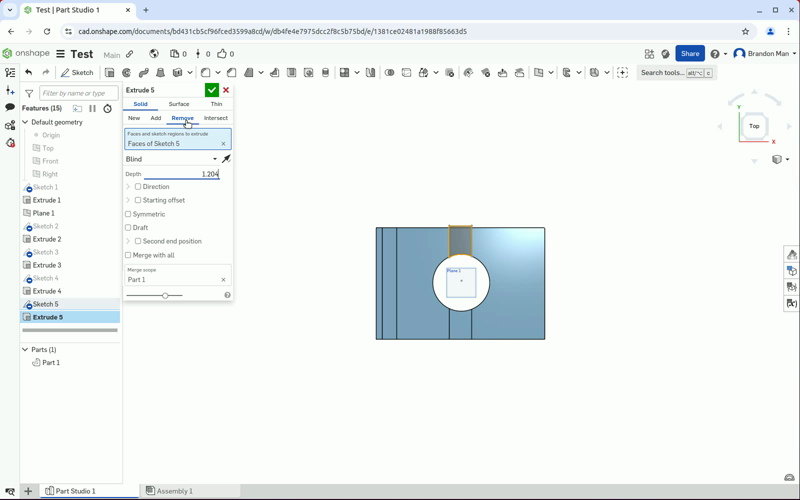
key(tab, 6)
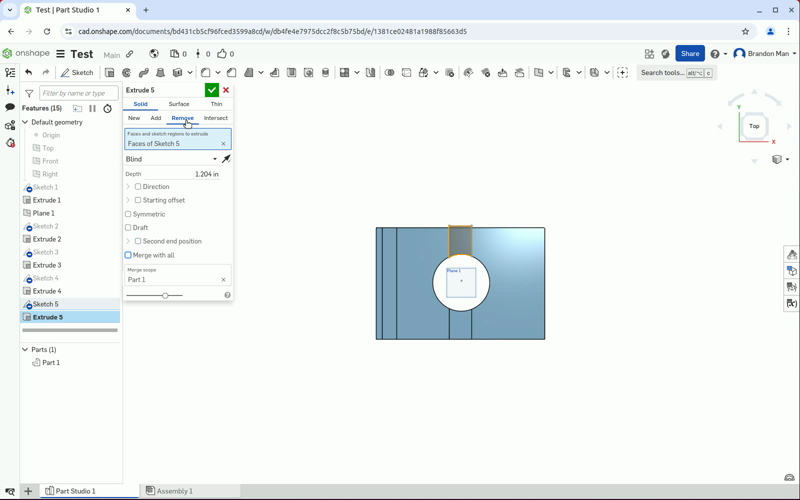
key(space)
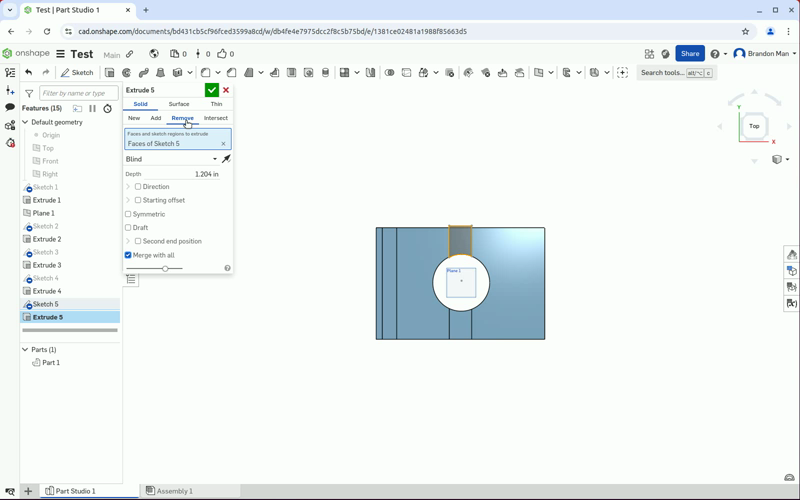
key(enter)
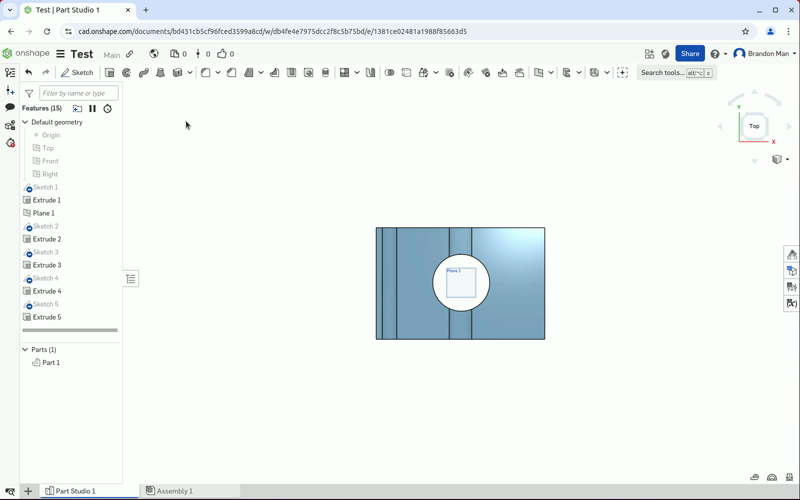
key(shift+h)
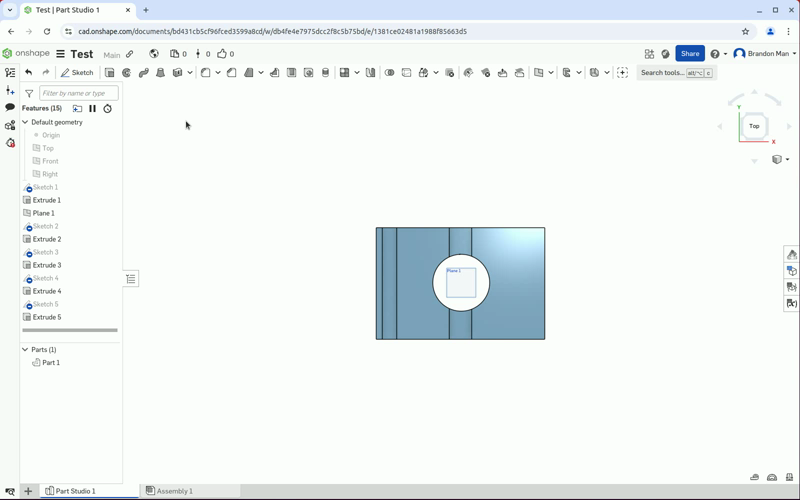
key(shift+h)
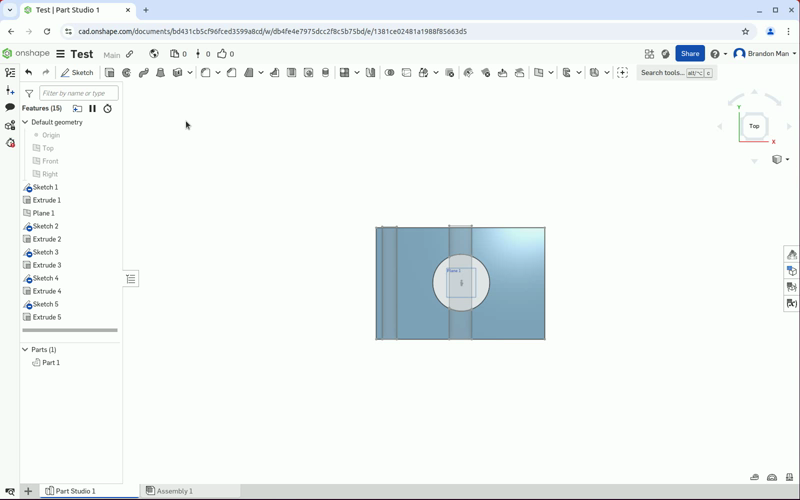
key(shift+7)
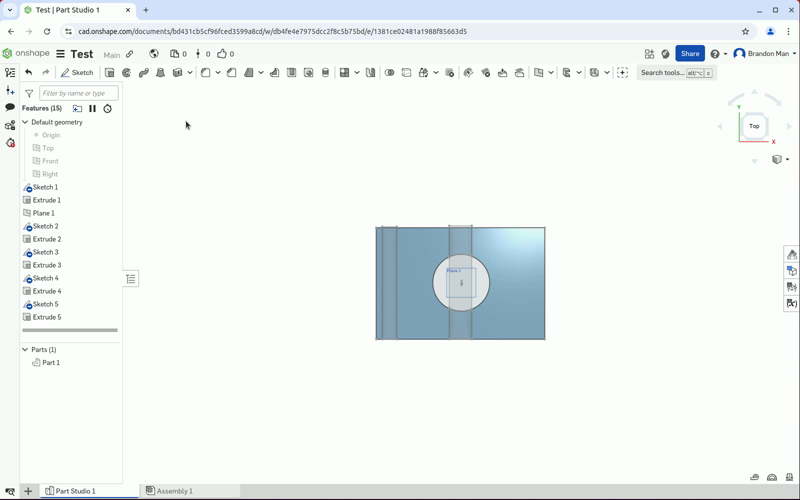
key(up, 3)
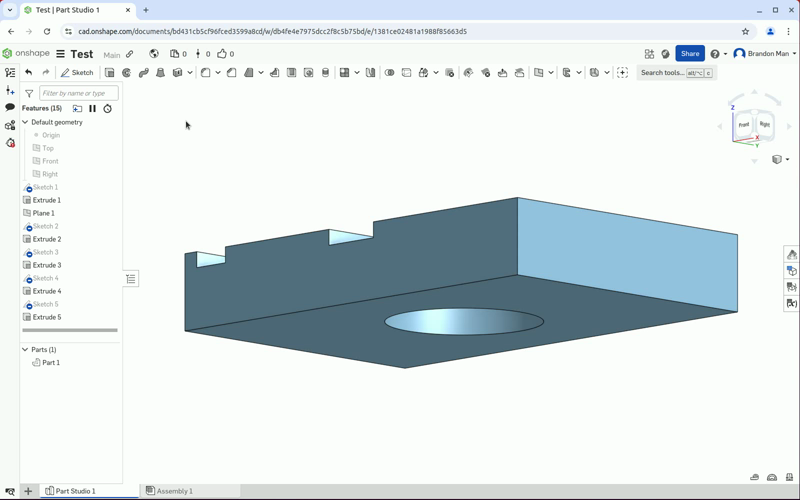
key(left, 3)
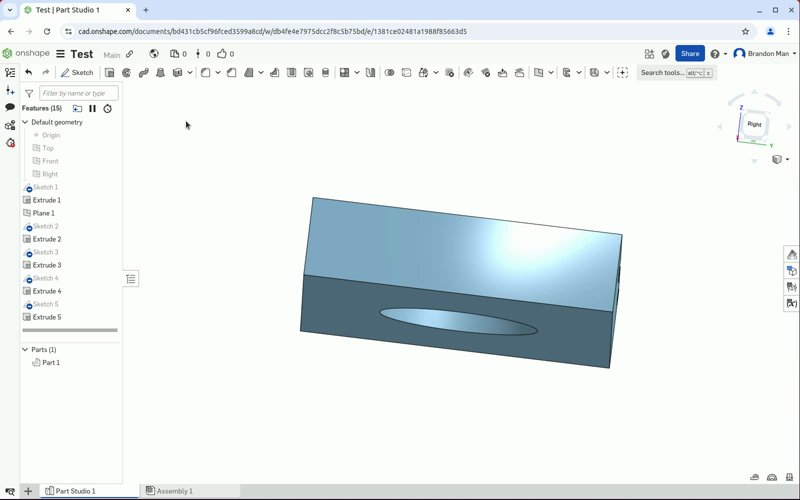
key(right, 3)
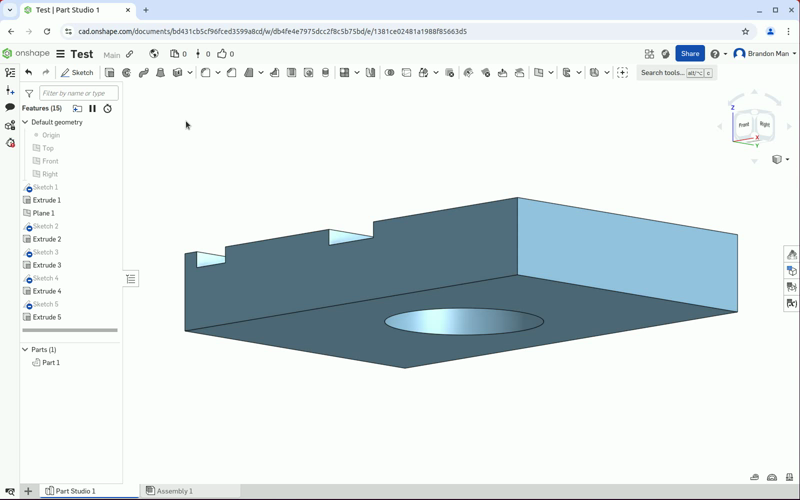
key(down, 3)
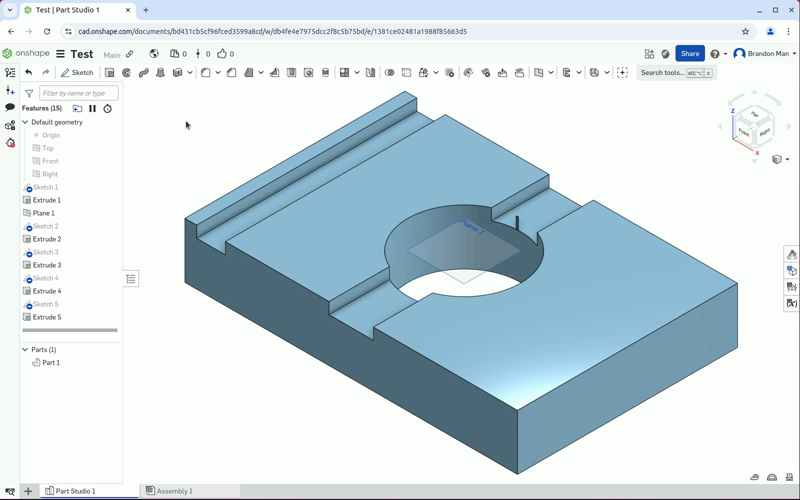
mouse_move(73, 189)
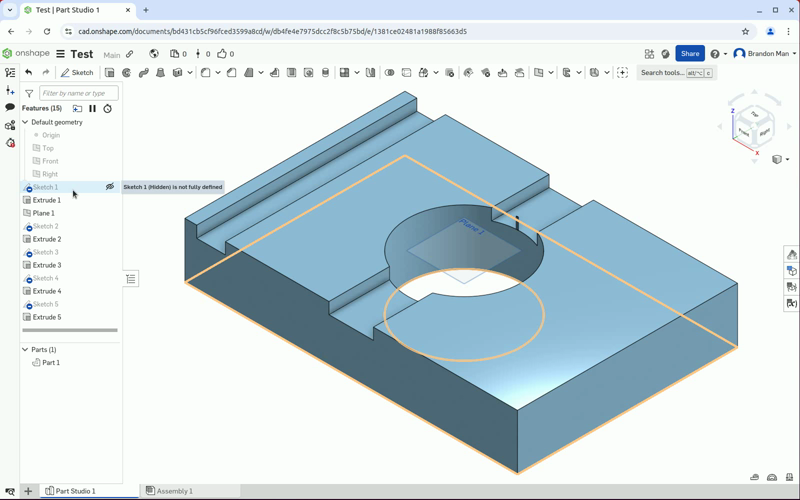
click(73, 189)